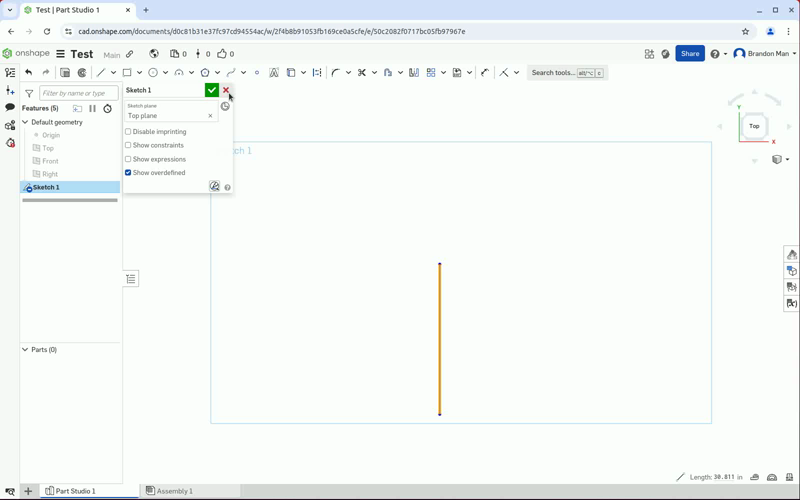
key(shift+h)
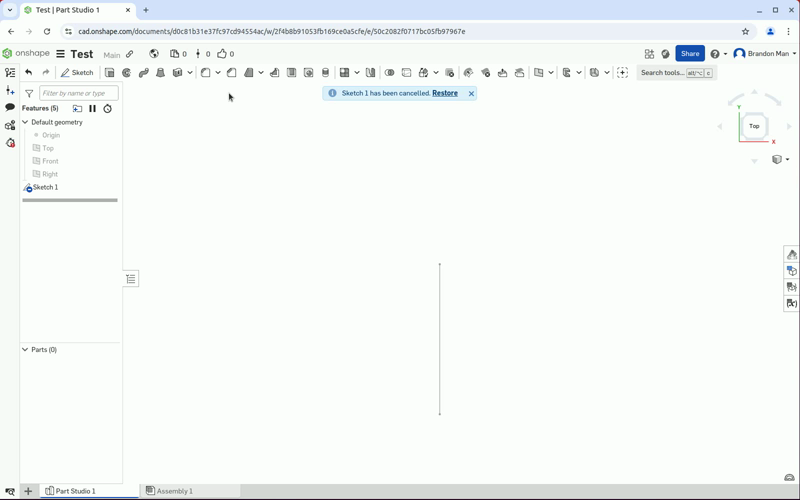
mouse_move(73, 352)
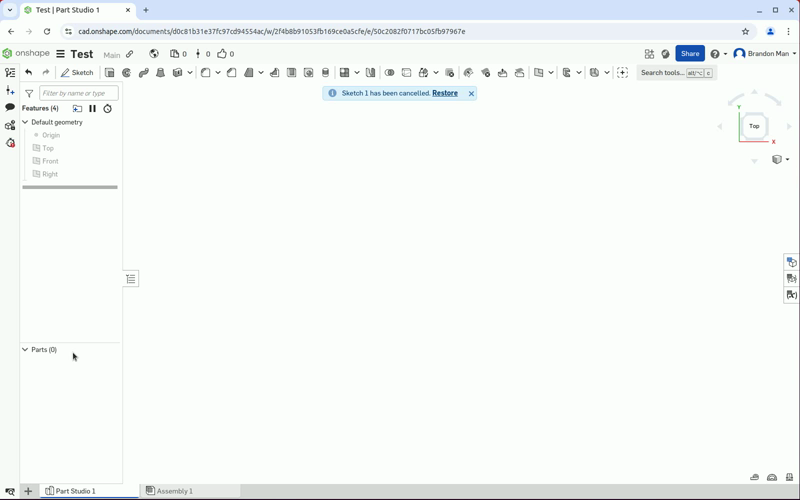
key(y)
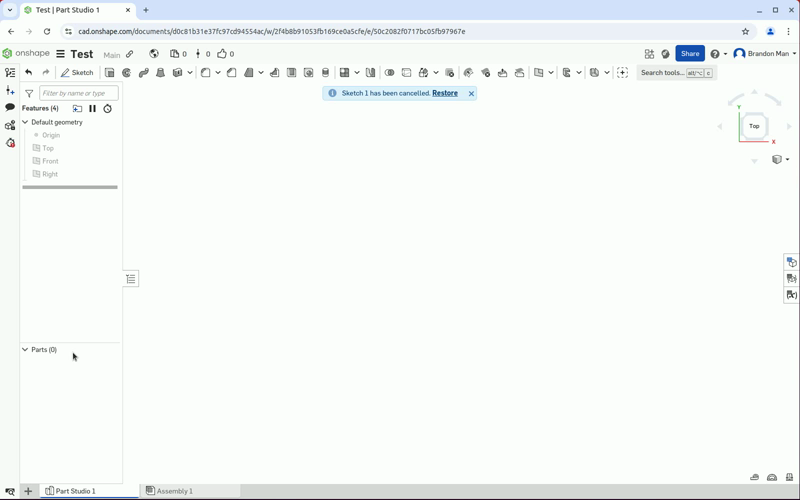
key(shift+p)
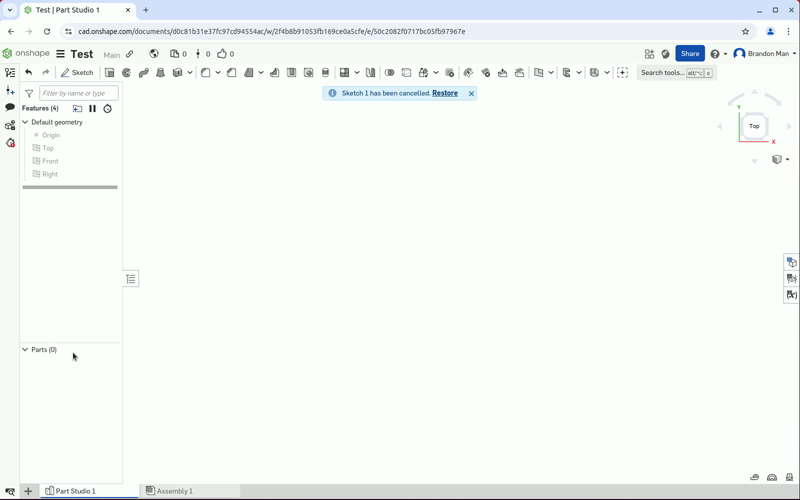
key(space)
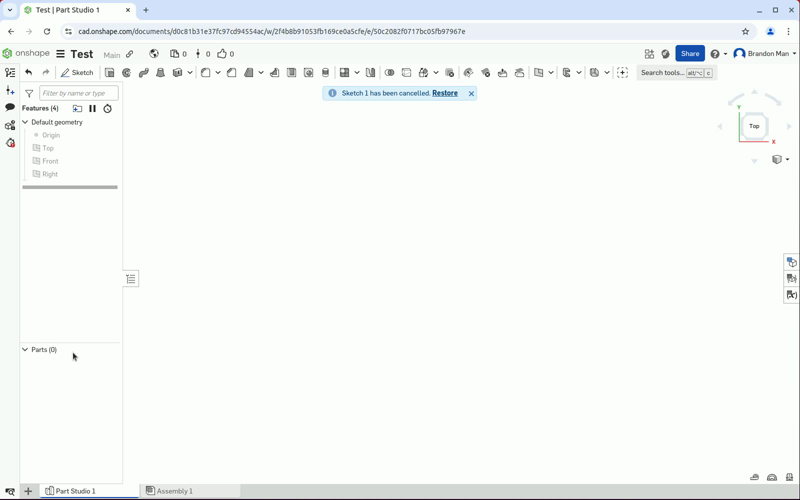
key_down(shift)
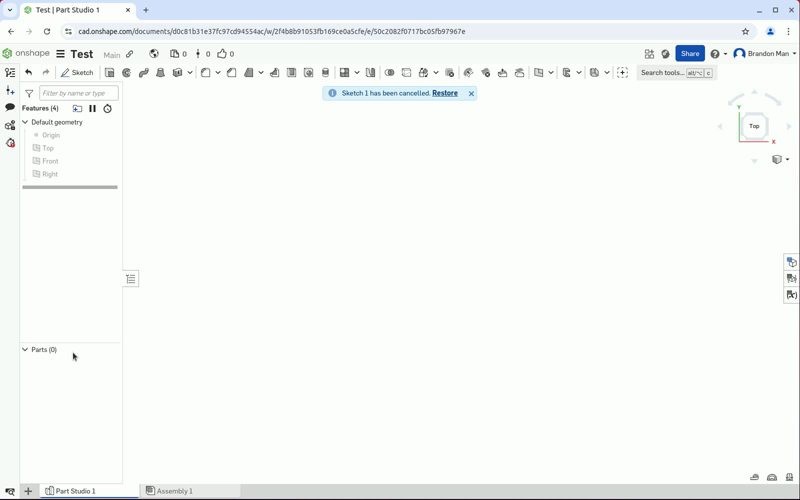
key(up)
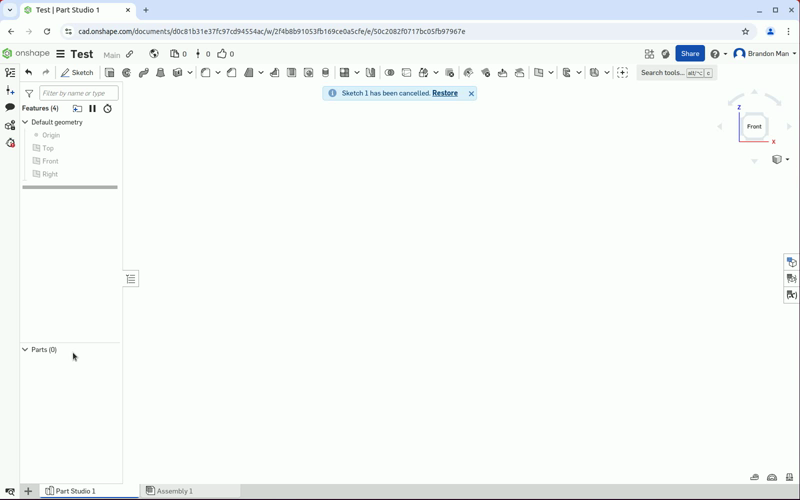
key_up(shift)
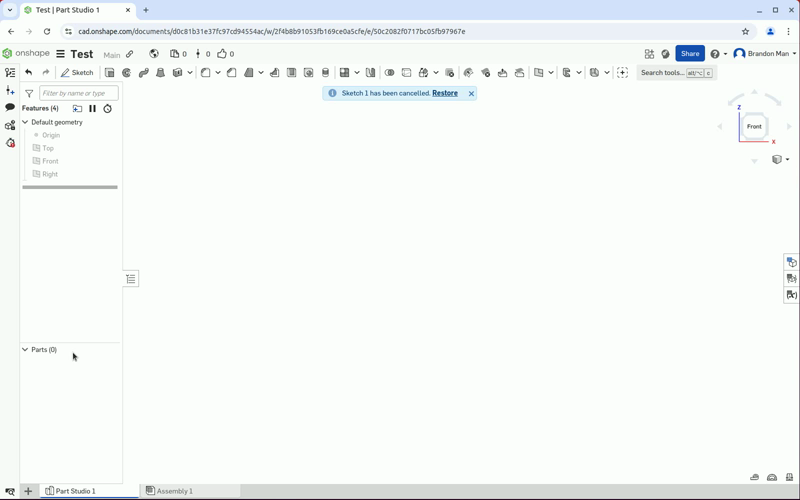
mouse_move(73, 352)
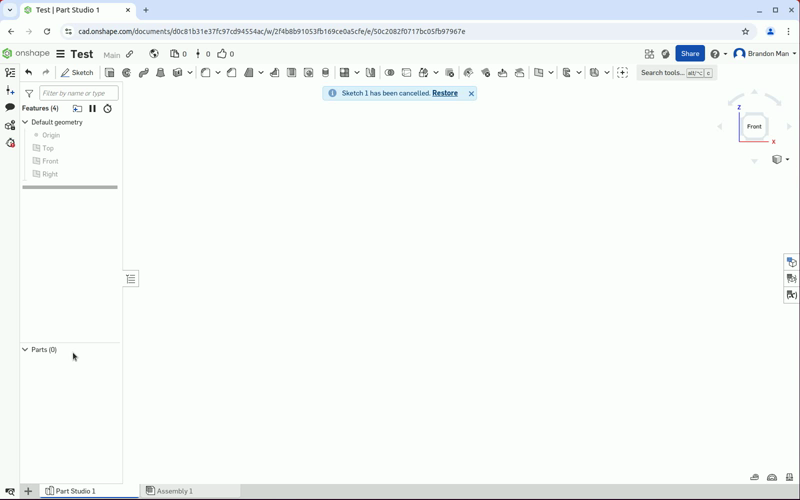
key(shift+y)
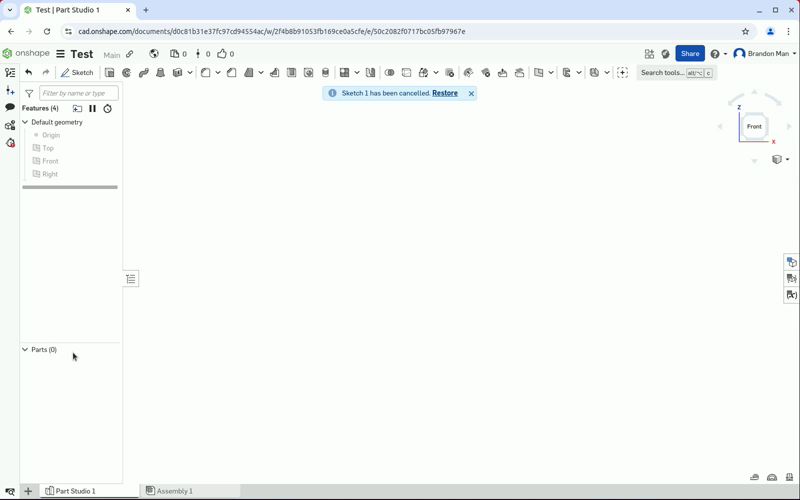
key(shift+s)
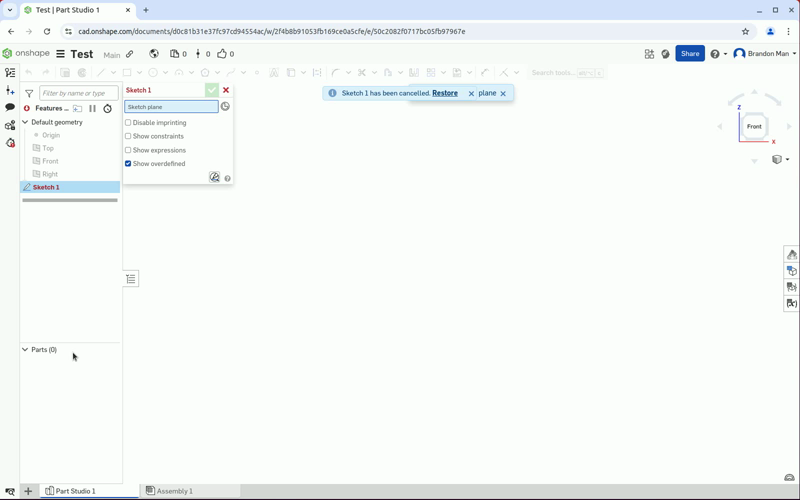
mouse_move(73, 163)
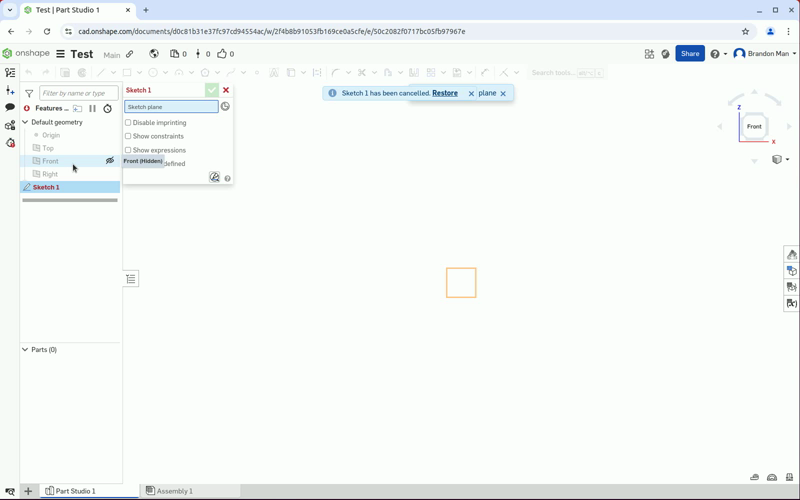
click(73, 163)
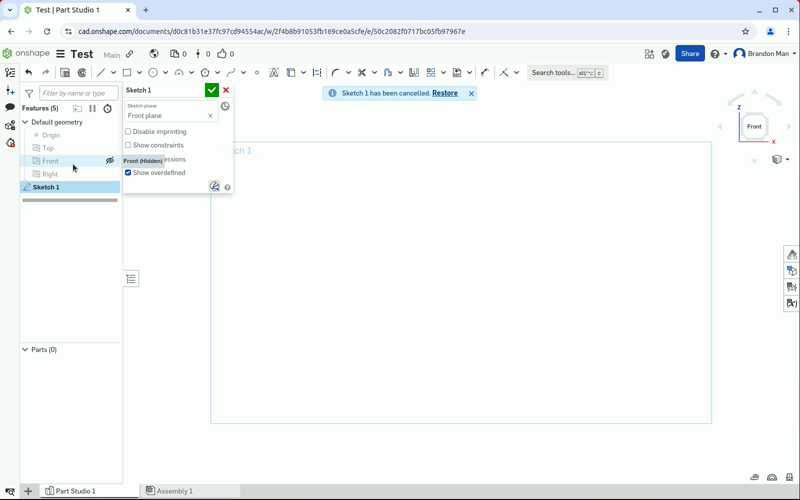
mouse_move(73, 352)
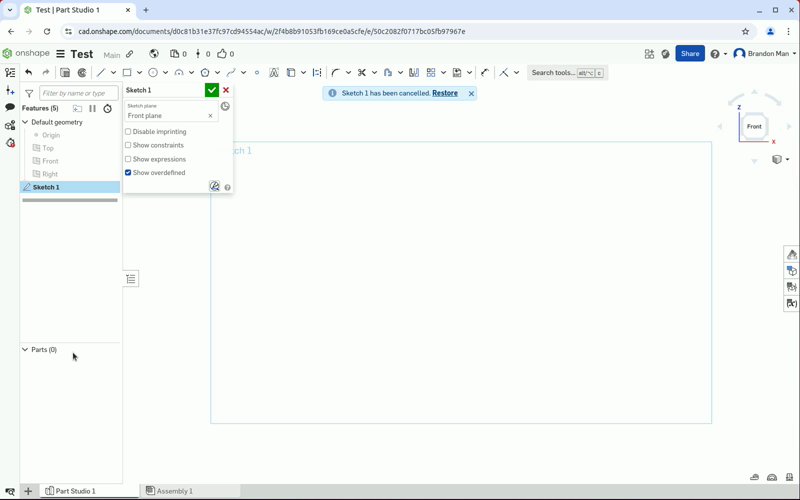
key(y)
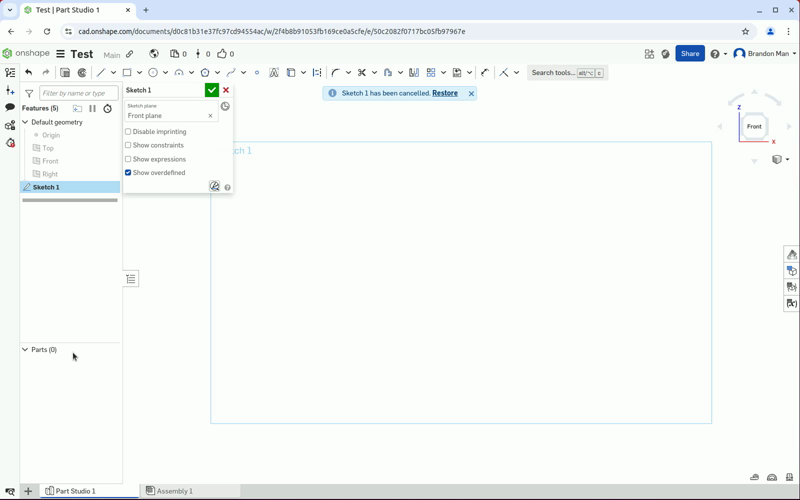
key(l)
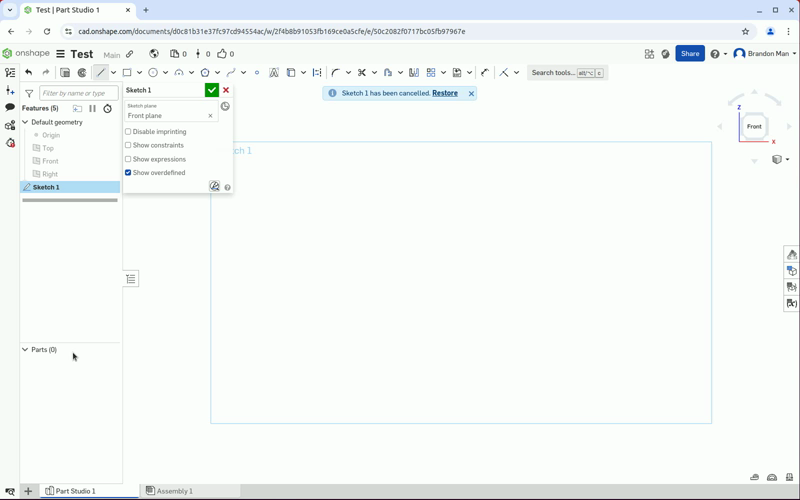
key_down(shift)
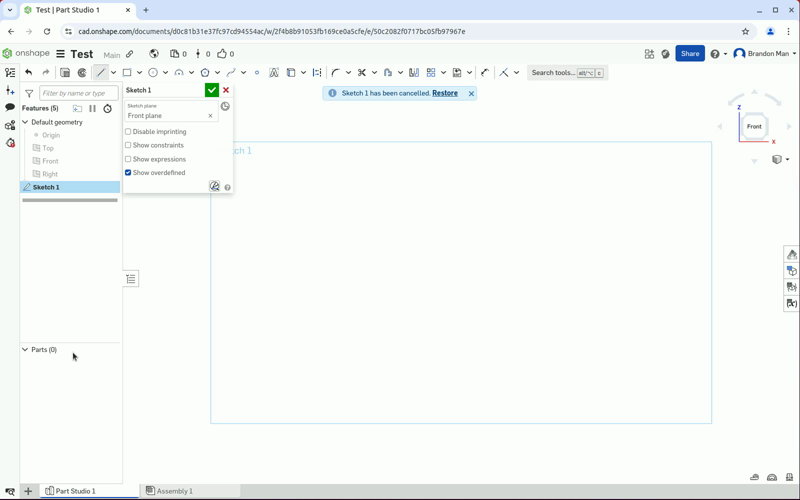
mouse_move(362, 343)
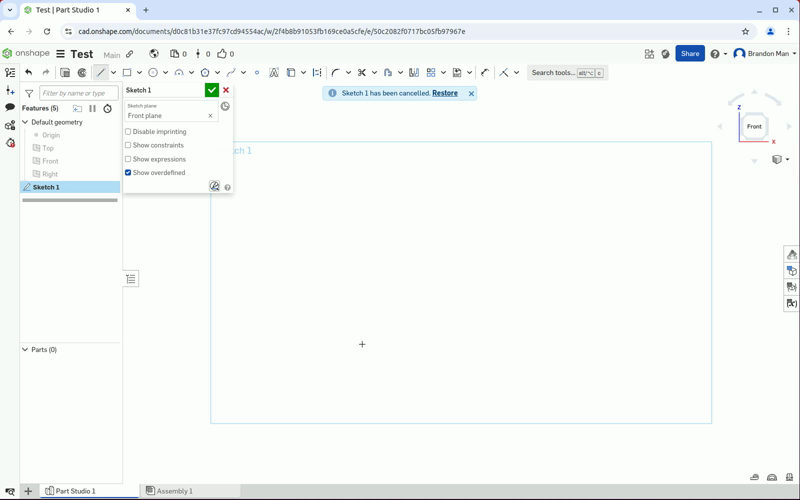
click(362, 343)
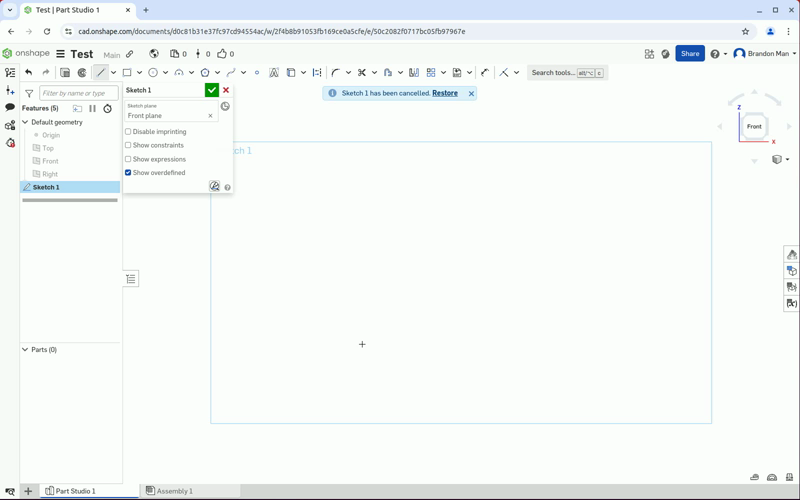
key_up(shift)
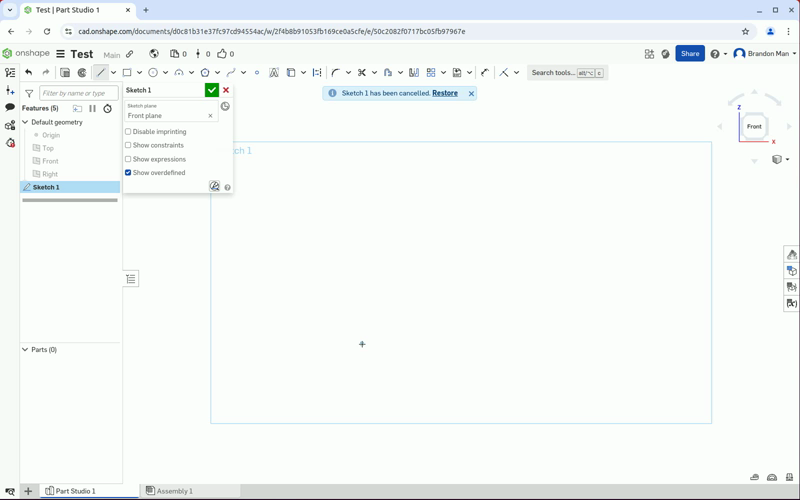
key_down(shift)
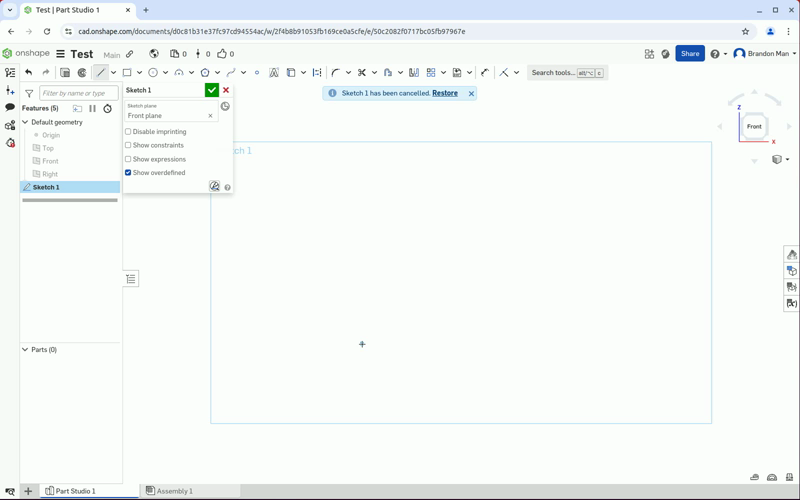
mouse_move(558, 343)
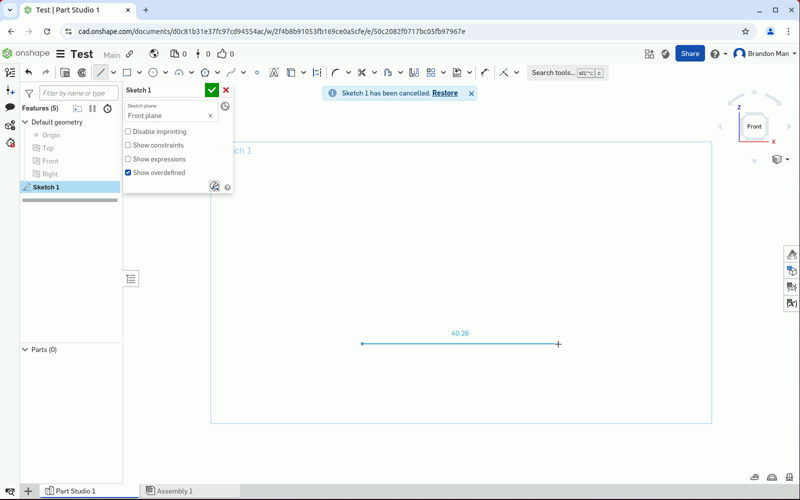
click(558, 343)
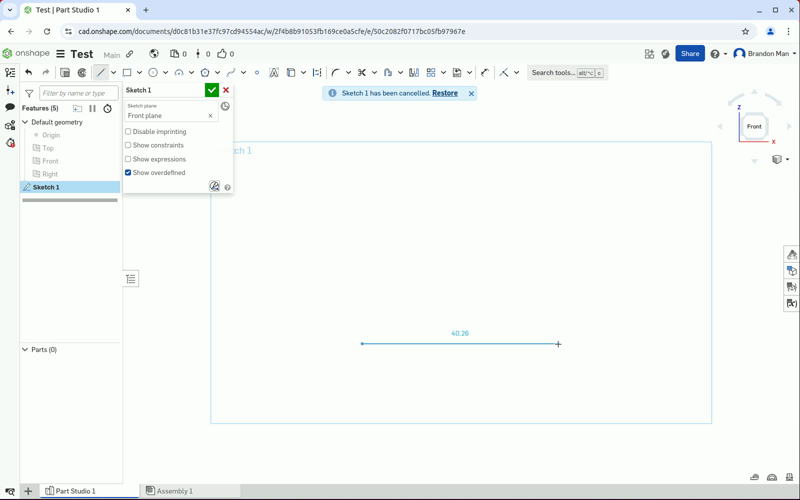
key_up(shift)
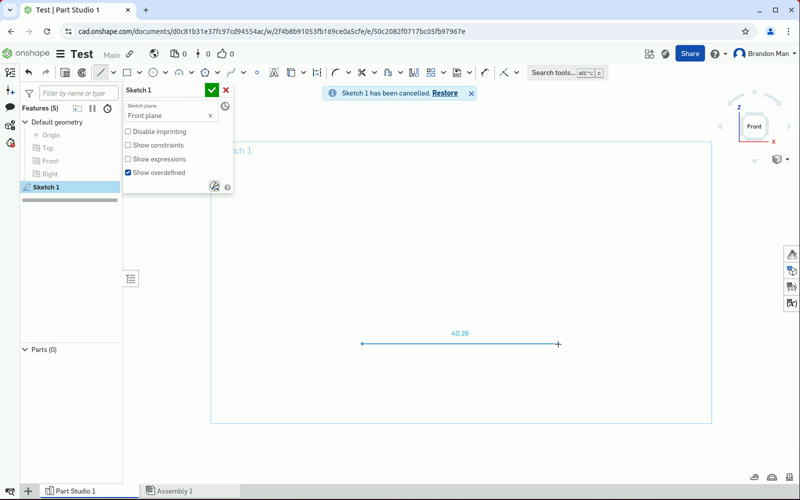
key_down(shift)
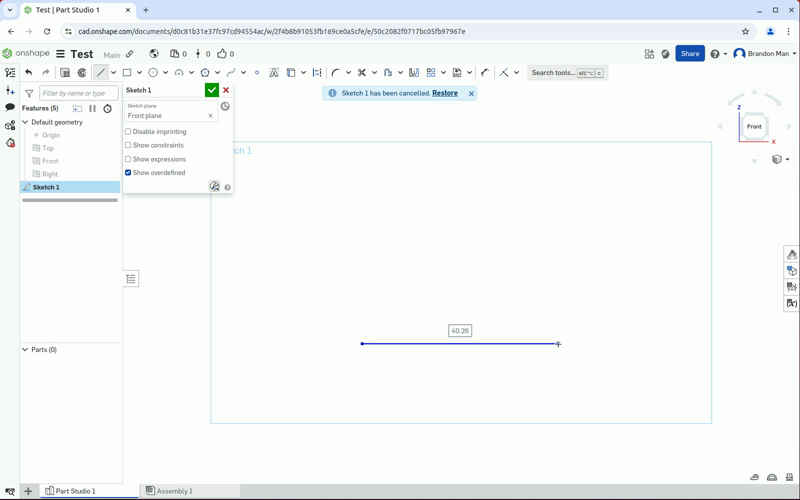
mouse_move(558, 259)
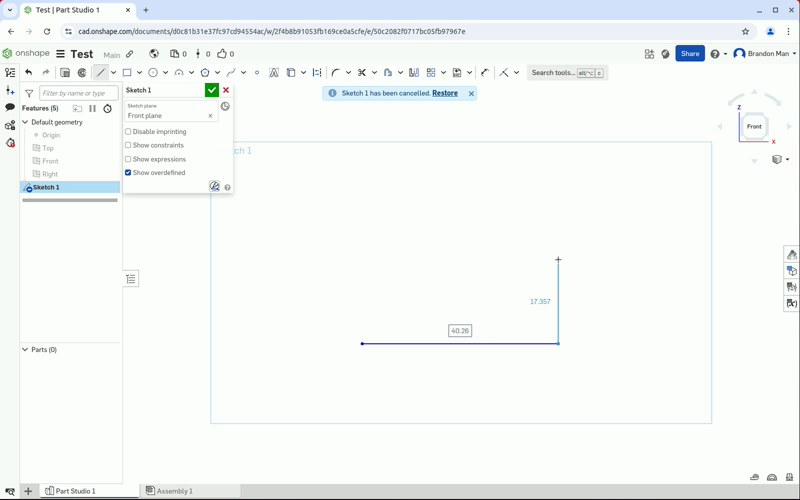
click(558, 259)
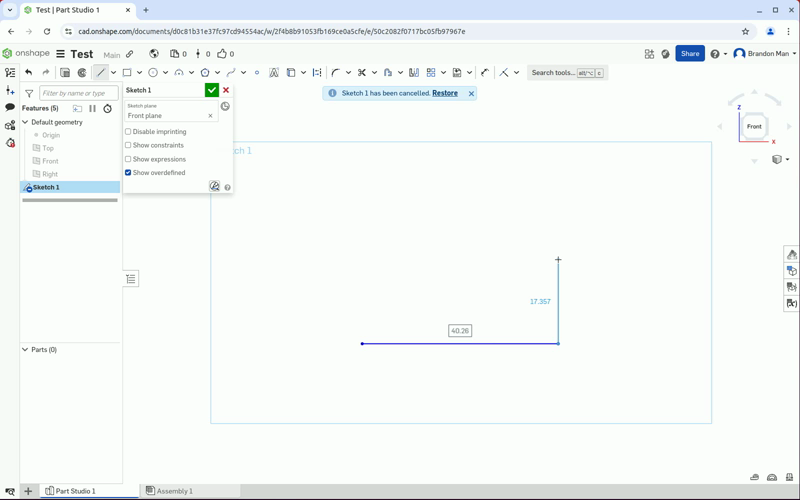
key_up(shift)
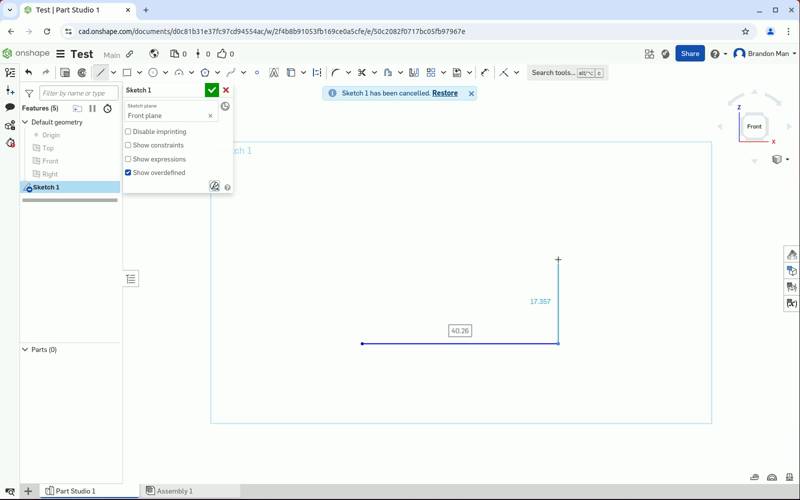
key_down(shift)
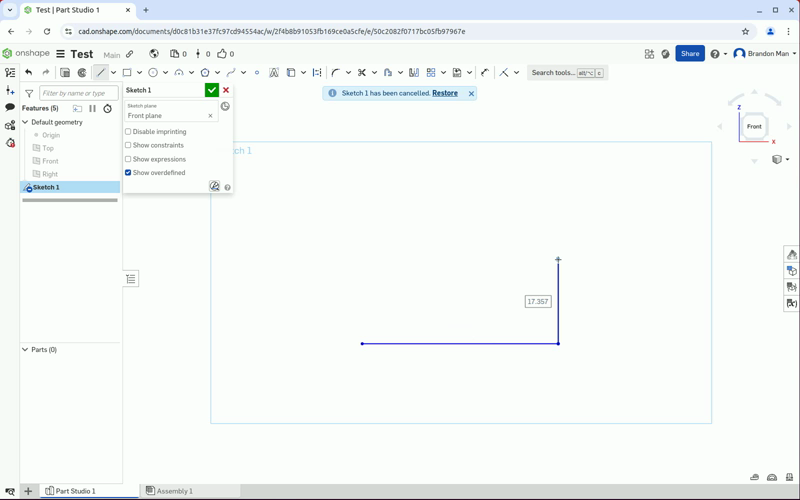
mouse_move(362, 259)
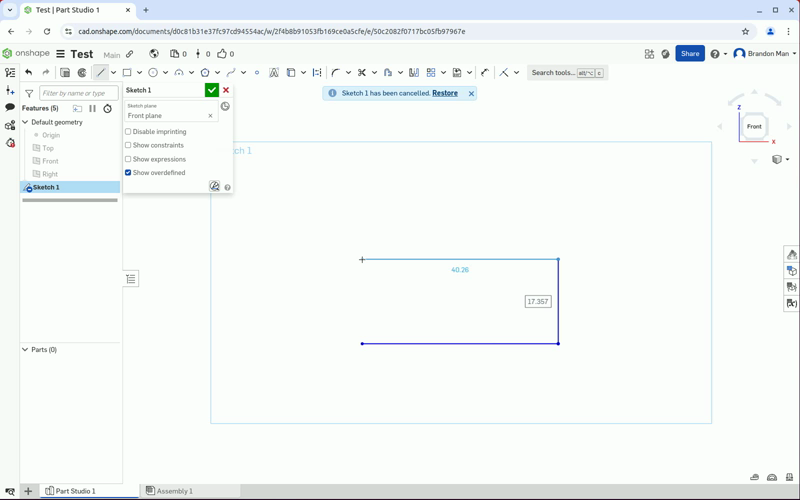
click(362, 259)
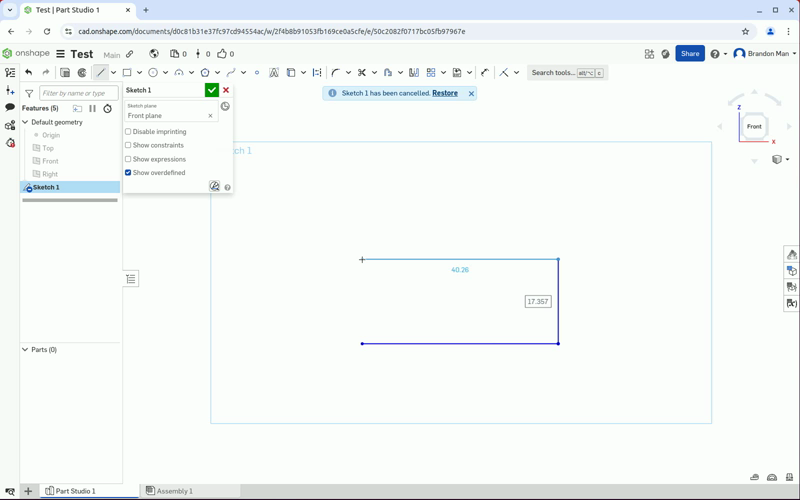
key_up(shift)
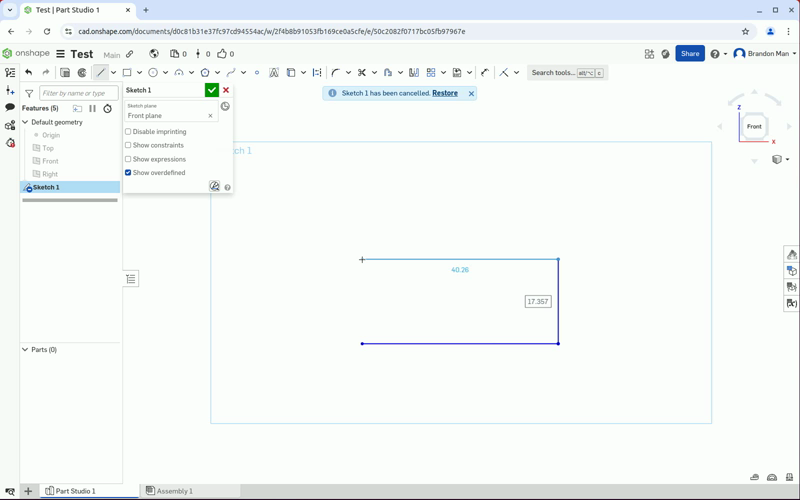
key_down(shift)
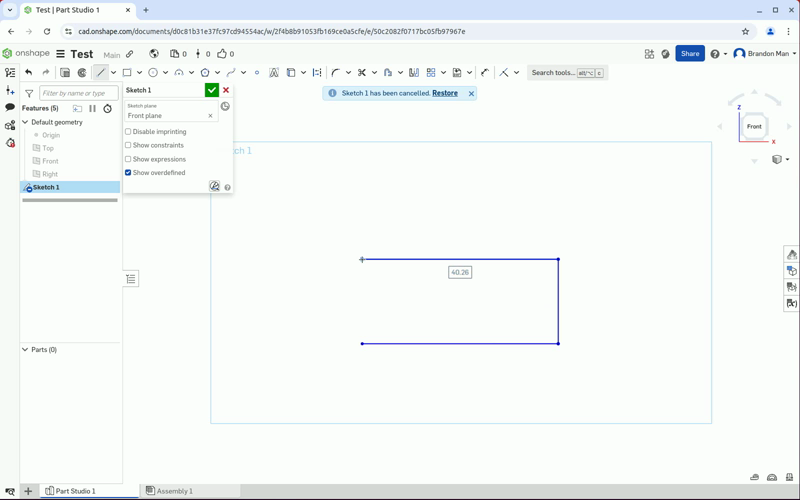
mouse_move(362, 343)
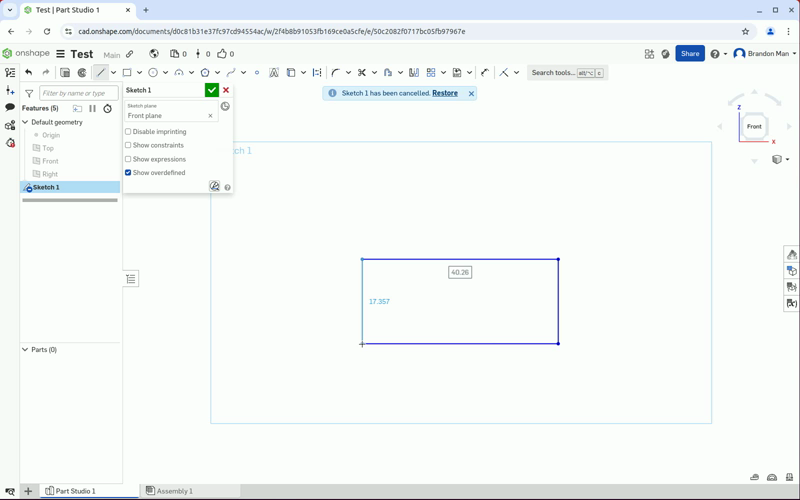
key_up(shift)
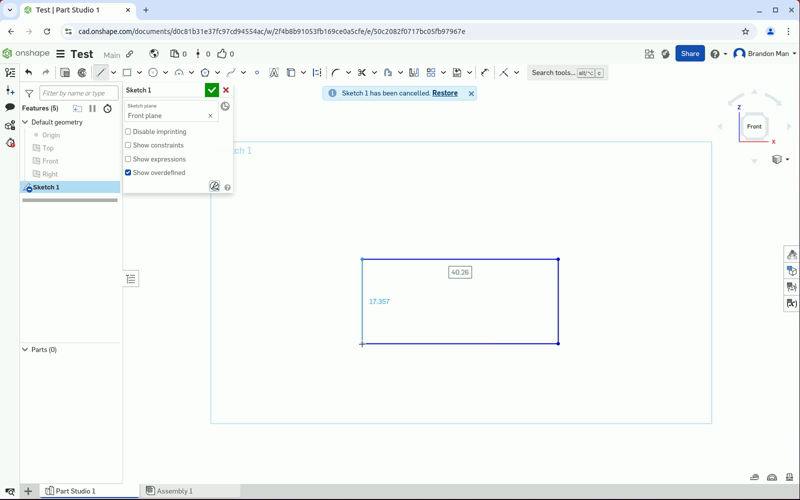
click(362, 343)
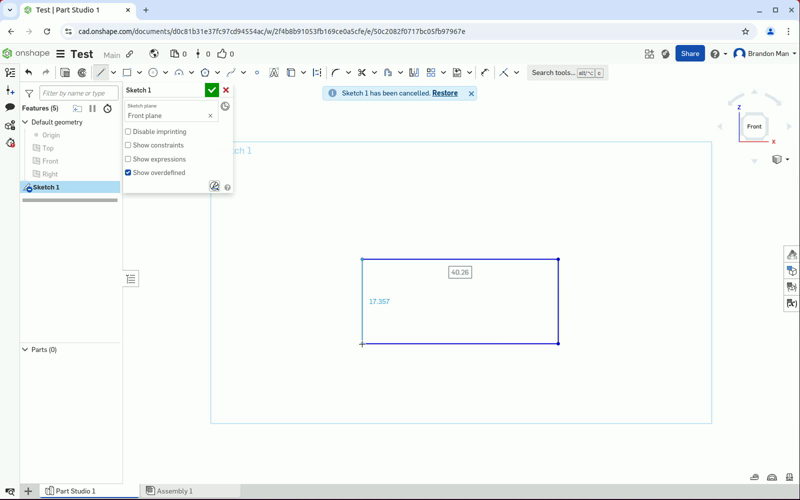
key(esc)
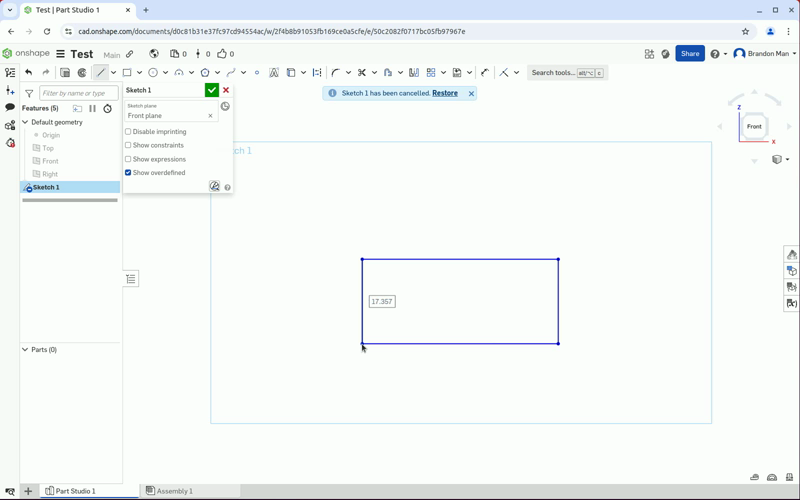
mouse_move(430, 273)
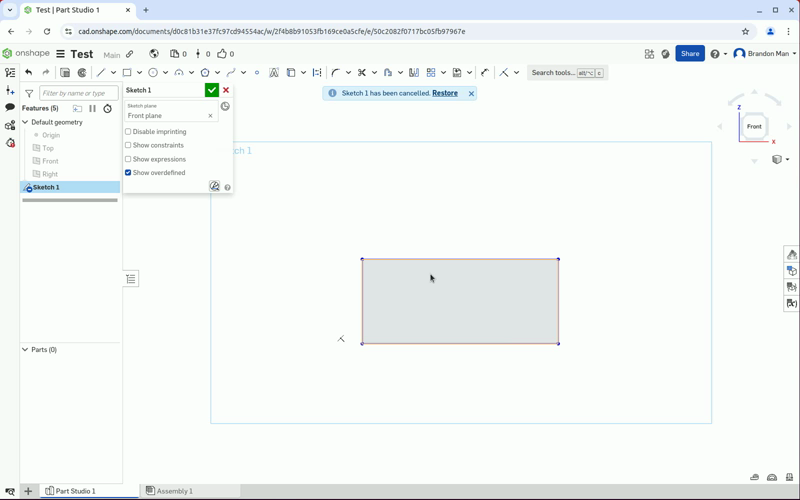
click(430, 273)
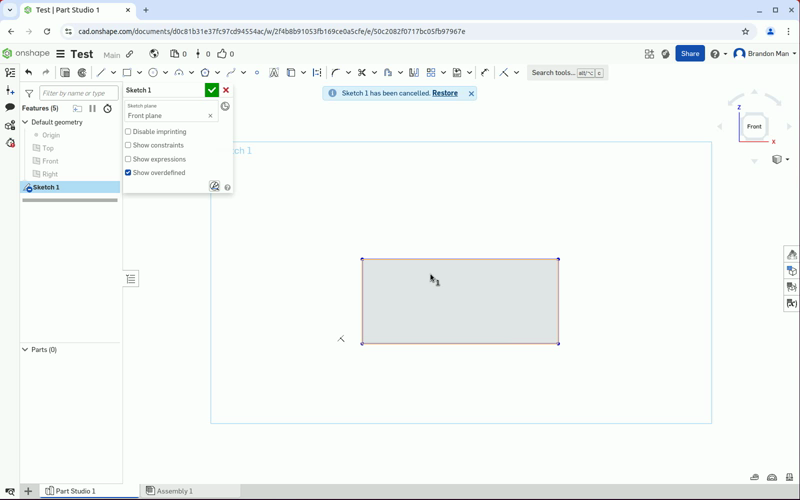
mouse_move(73, 352)
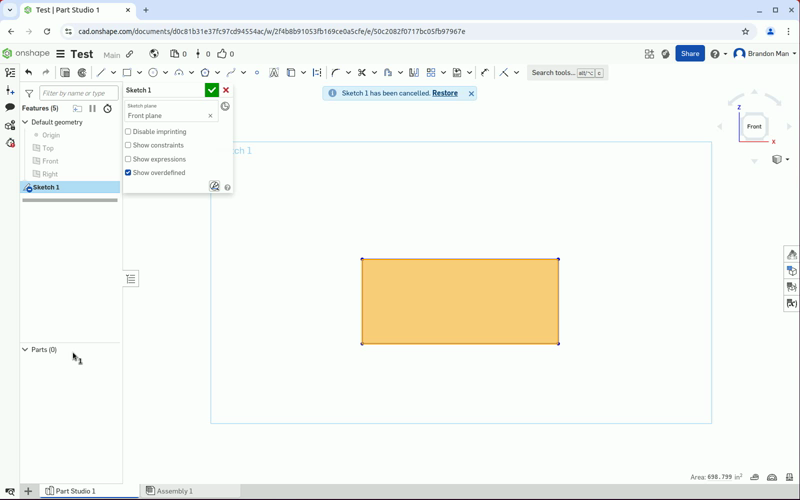
key(shift+y)
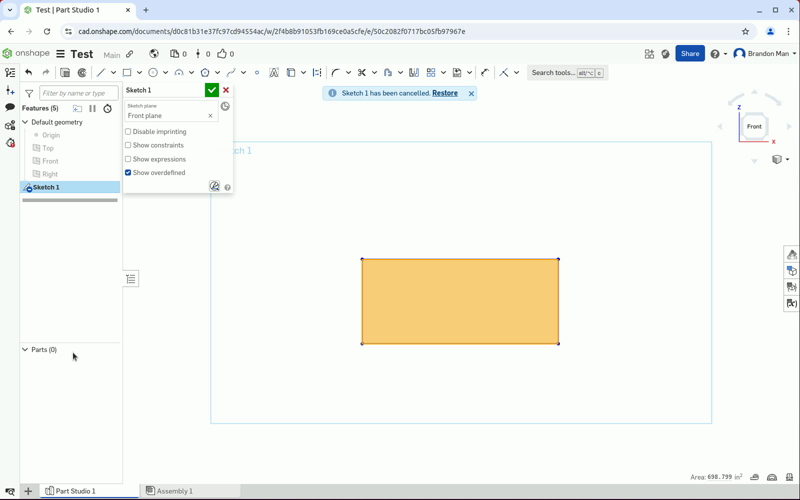
key(shift+e)
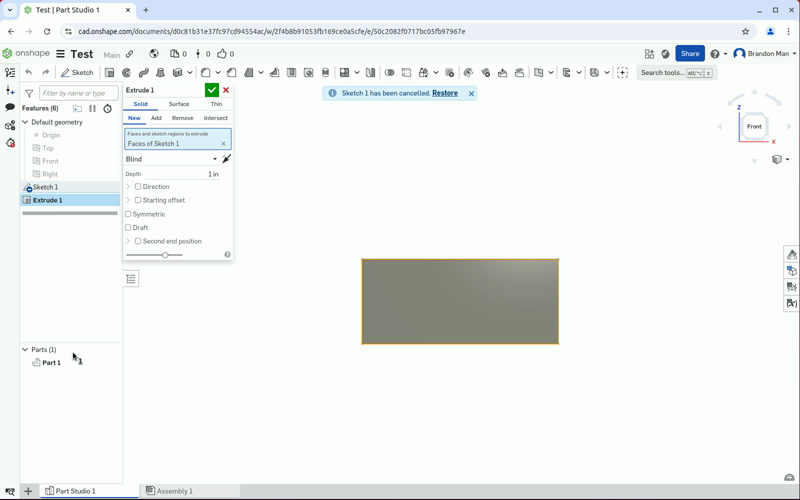
mouse_move(143, 106)
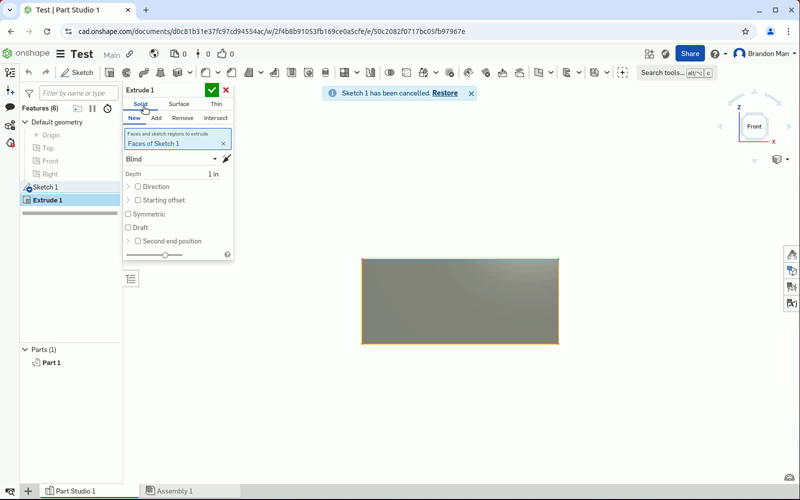
click(143, 106)
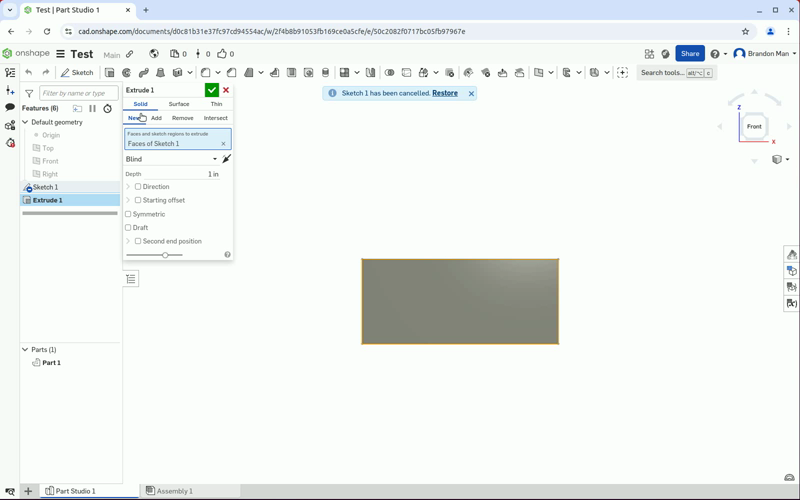
mouse_move(137, 120)
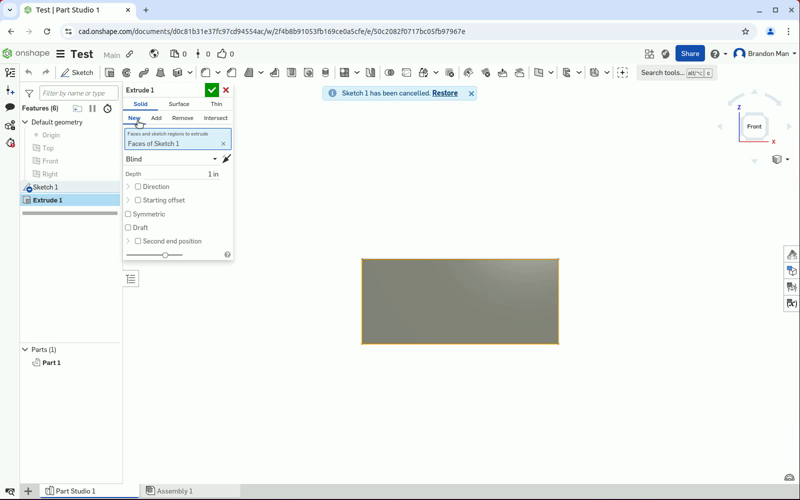
click(137, 120)
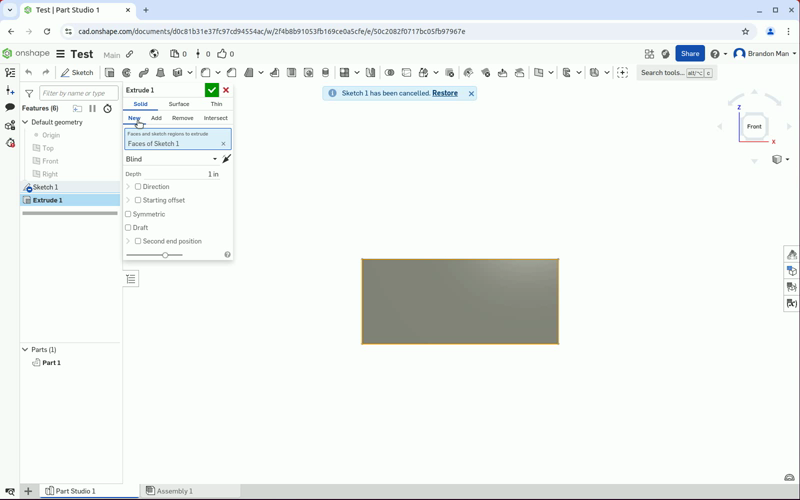
key(tab, 4)
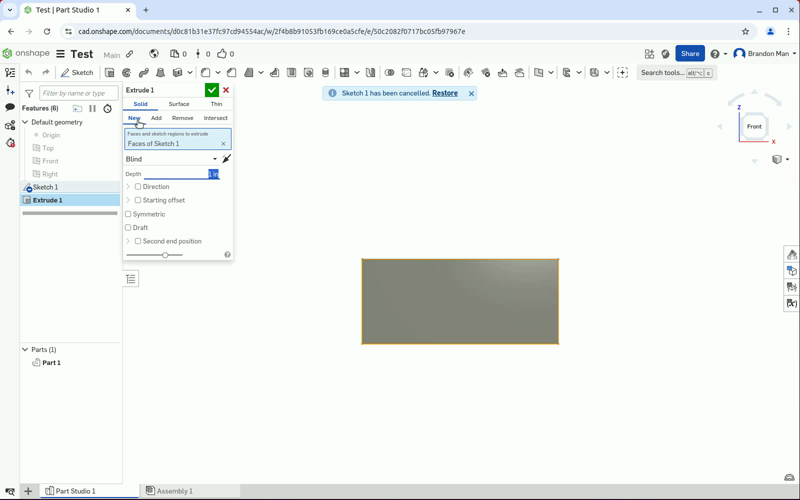
text(23.108)
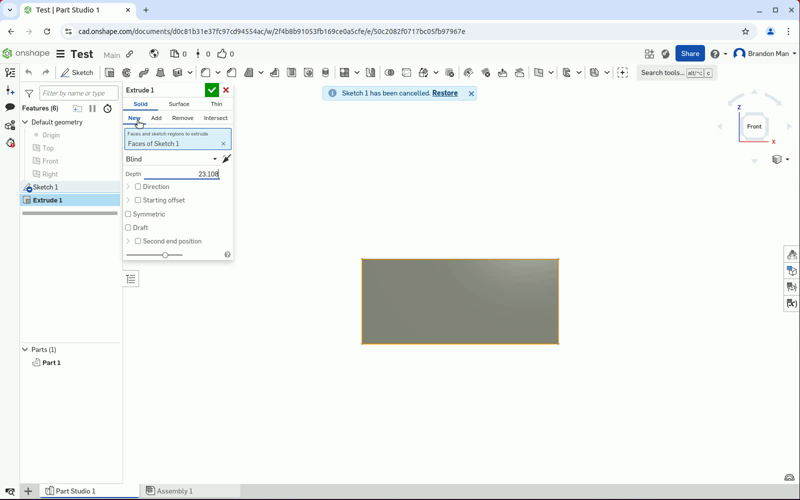
key(enter)
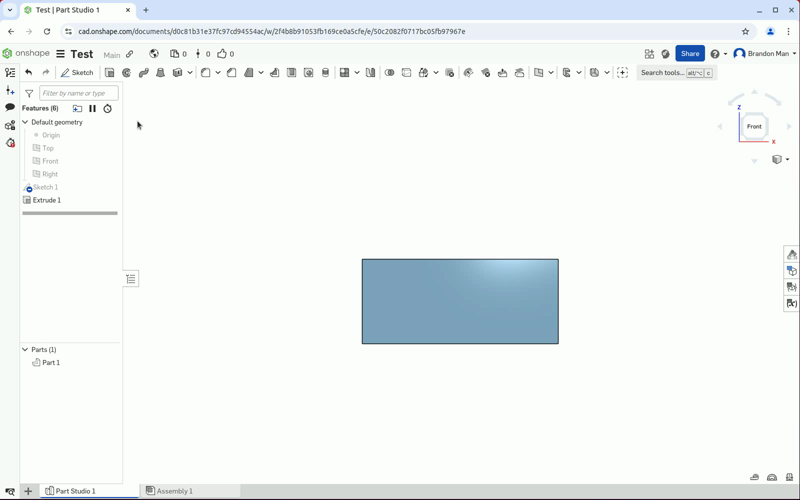
key(shift+h)
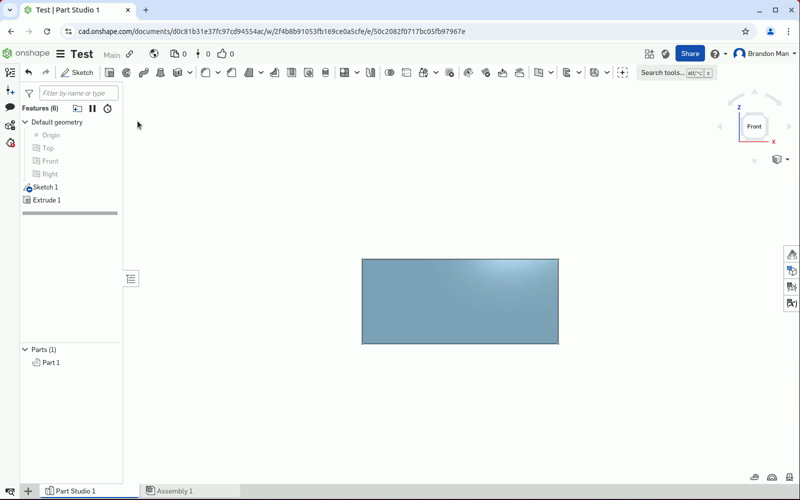
key(shift+h)
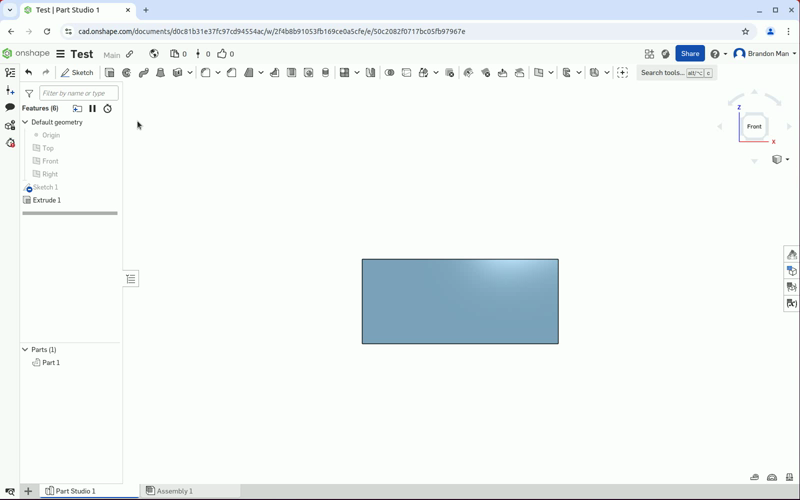
mouse_move(73, 189)
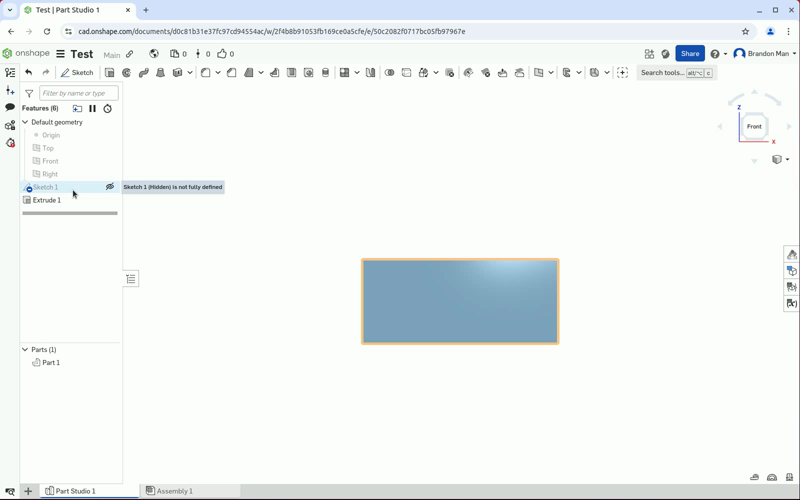
click(73, 189)
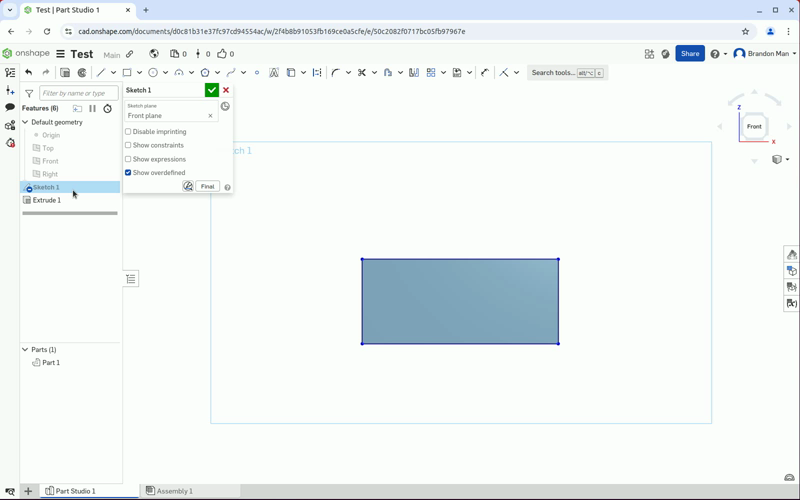
mouse_move(229, 92)
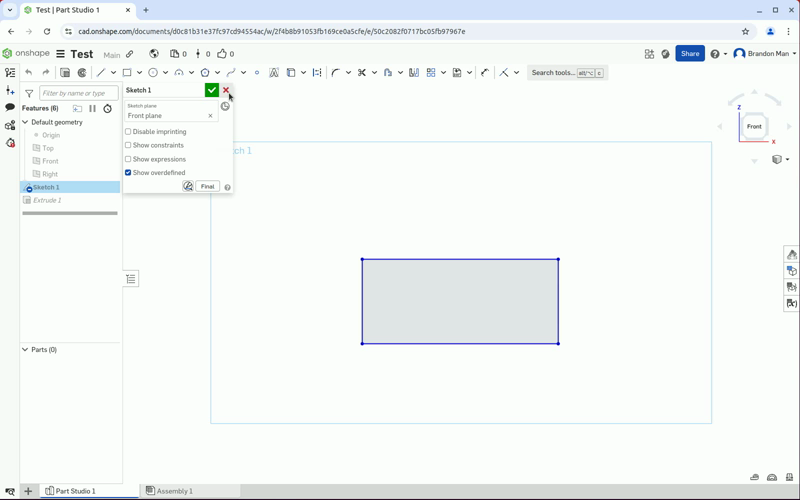
click(229, 92)
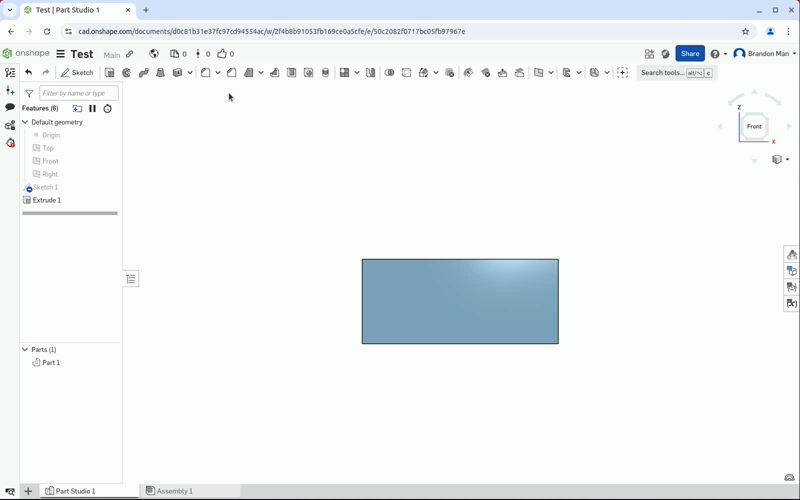
mouse_move(541, 75)
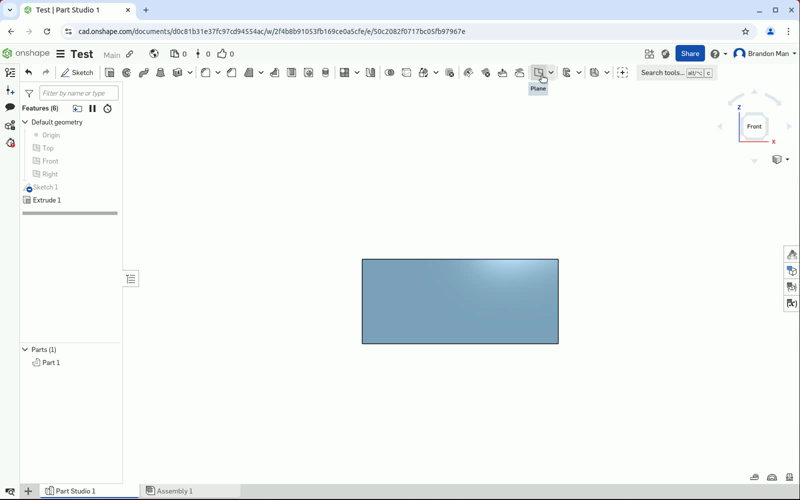
click(541, 75)
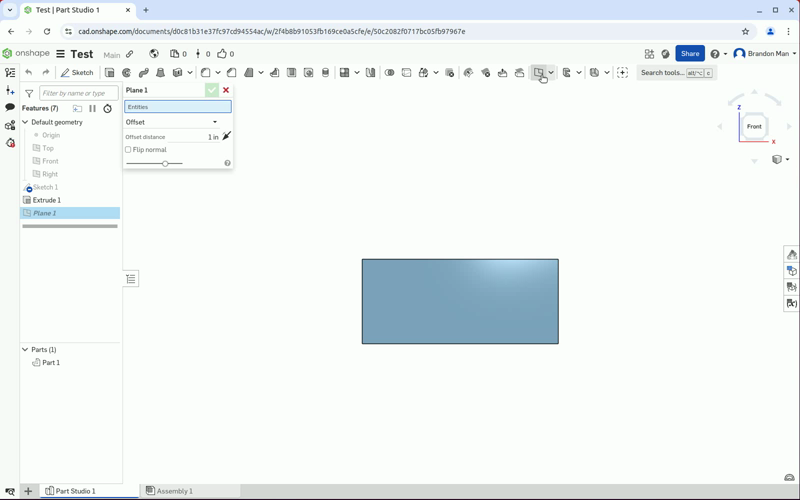
mouse_move(73, 163)
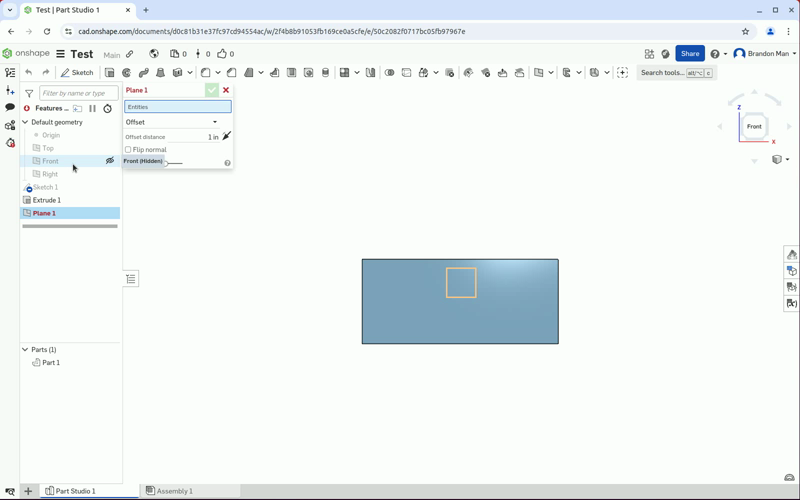
click(73, 163)
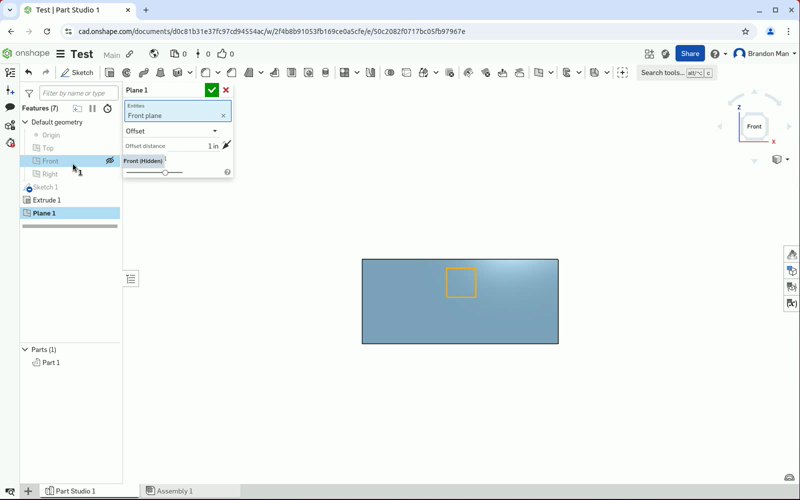
key(tab, 2)
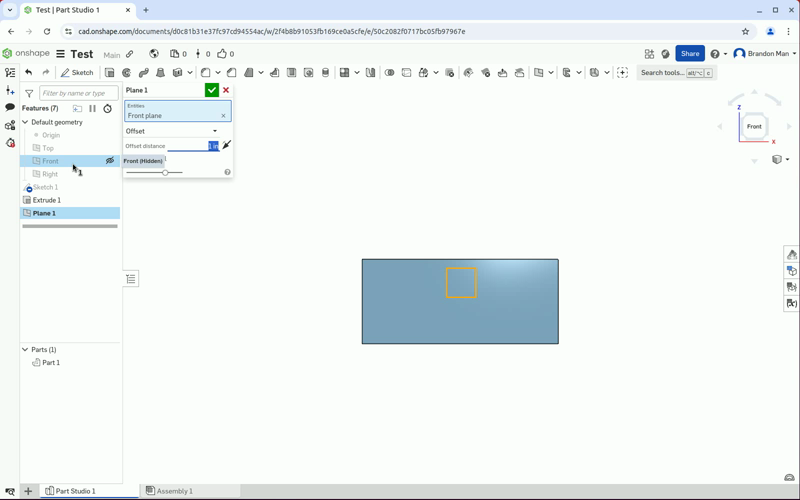
text(23.108)
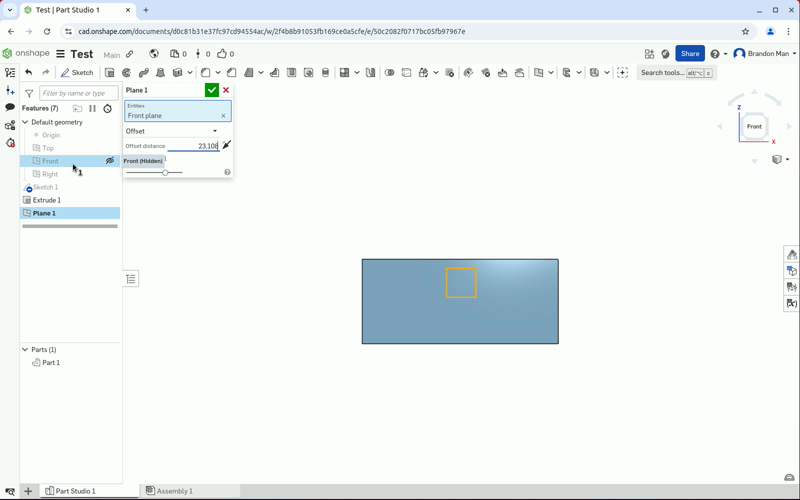
key(enter, 2)
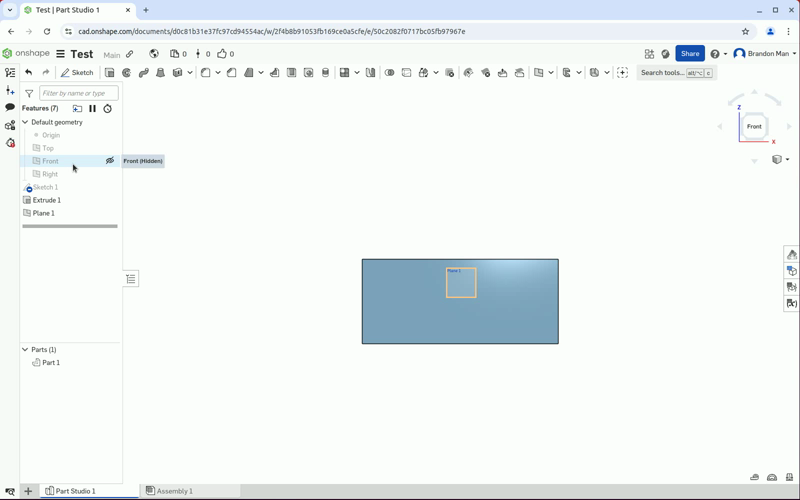
key(shift+s)
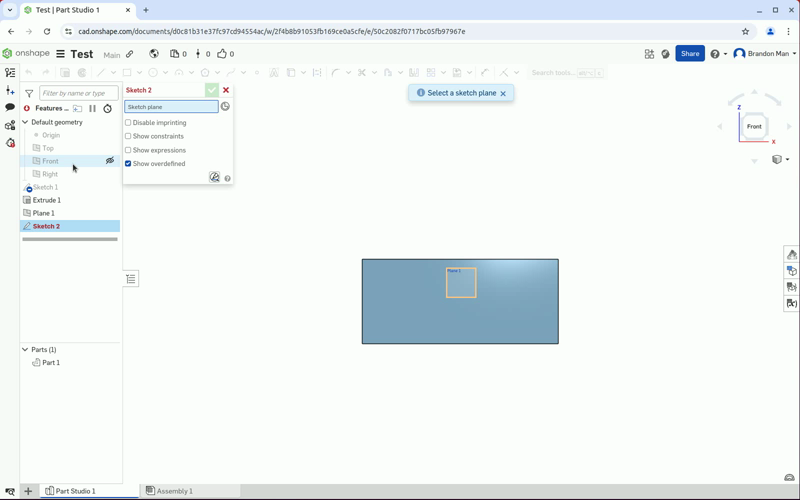
mouse_move(73, 215)
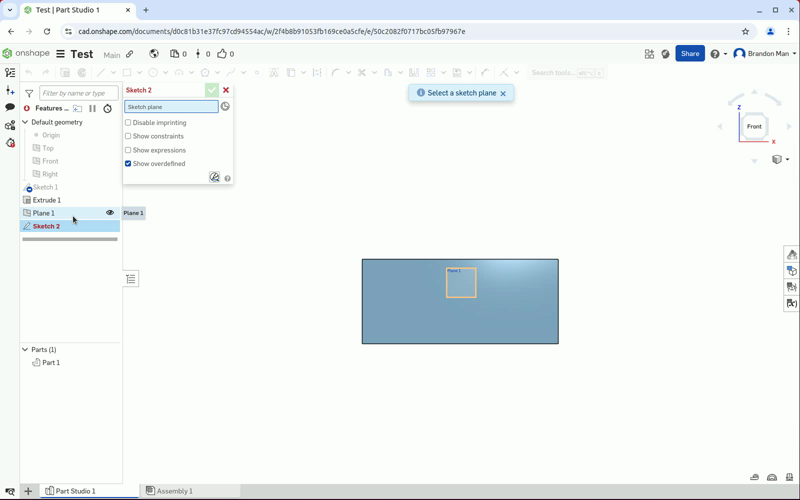
click(73, 215)
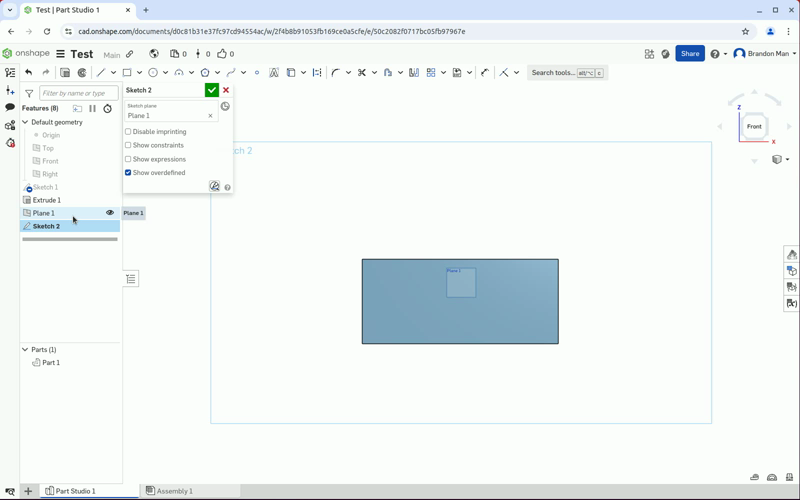
mouse_move(73, 352)
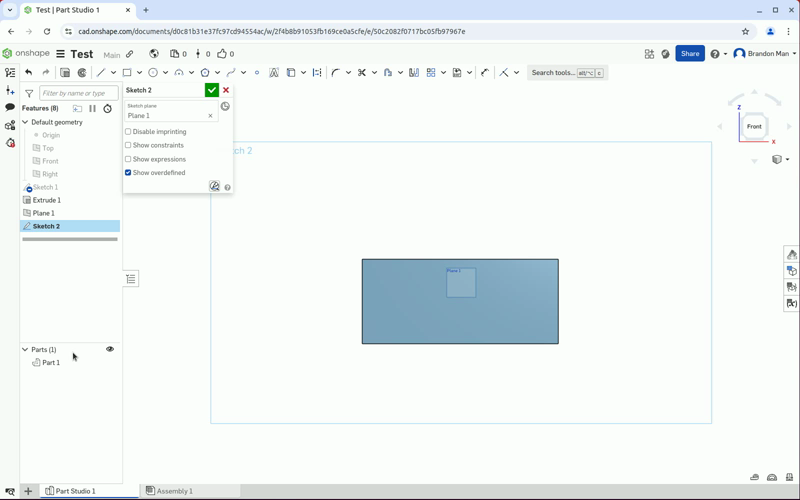
key(y)
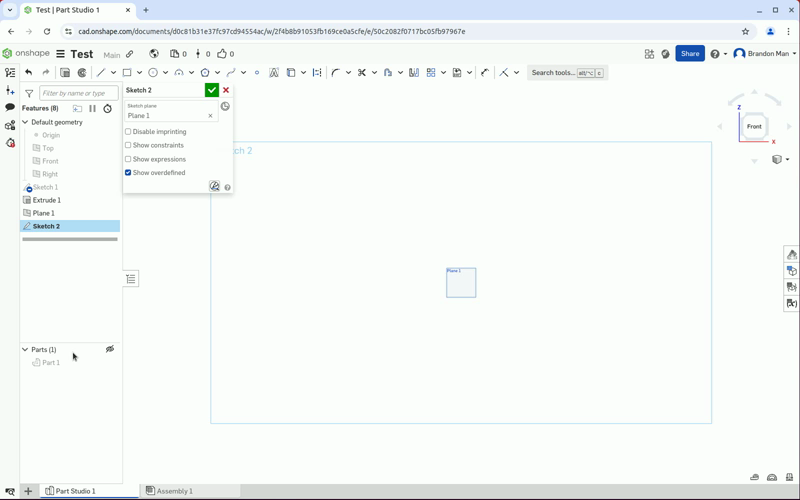
key(l)
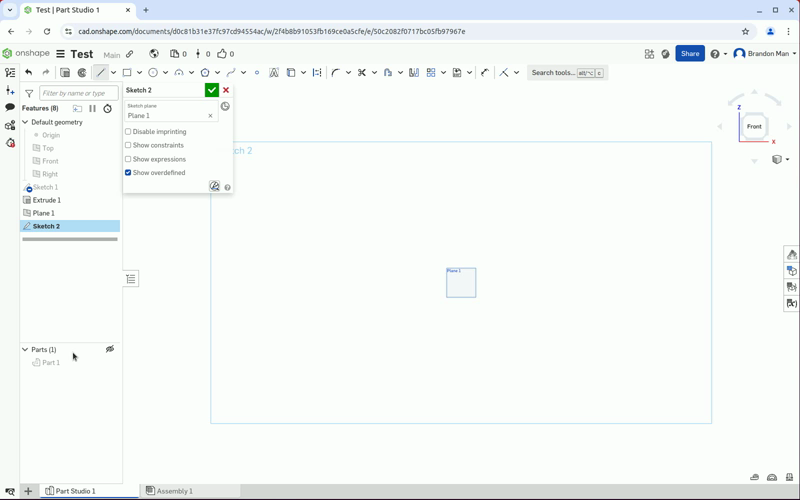
key_down(shift)
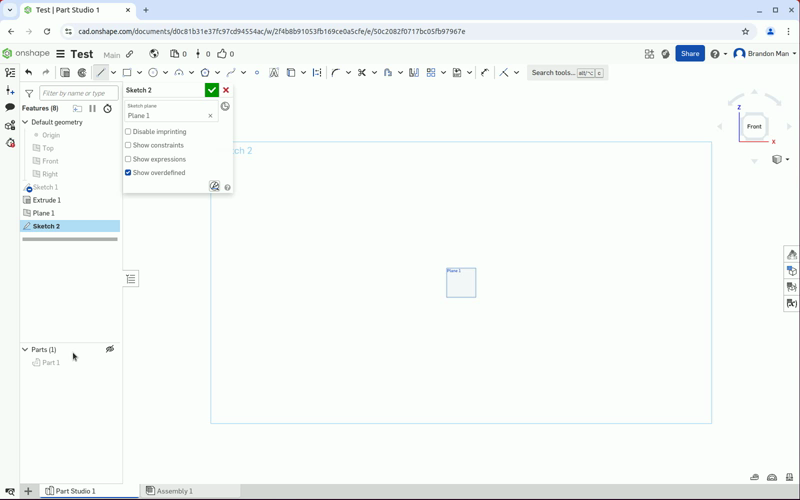
mouse_move(362, 315)
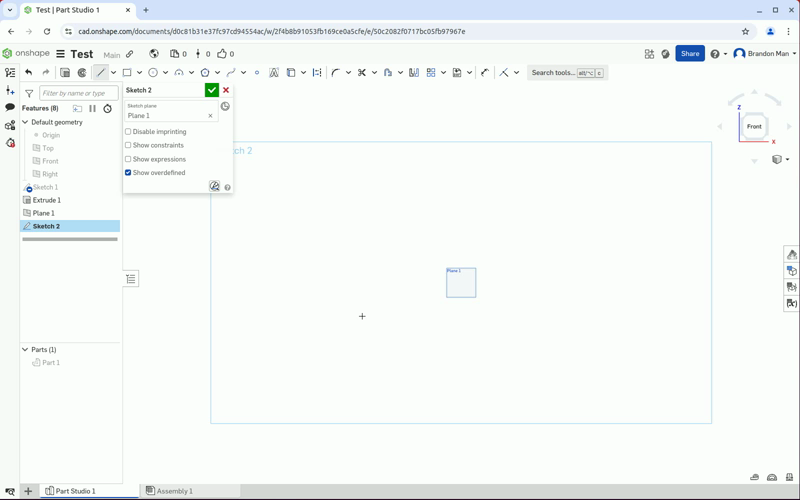
click(362, 315)
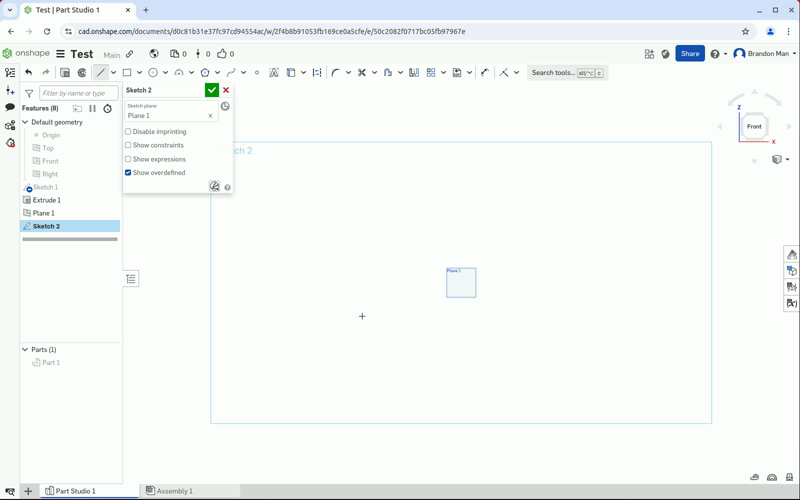
key_up(shift)
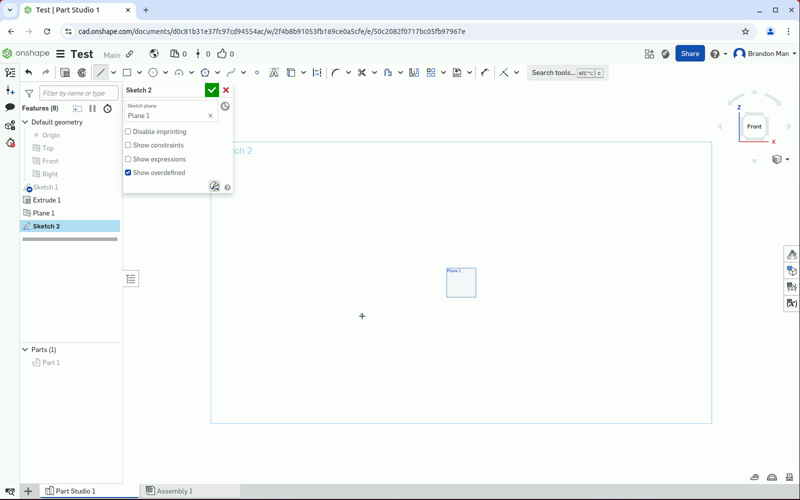
key_down(shift)
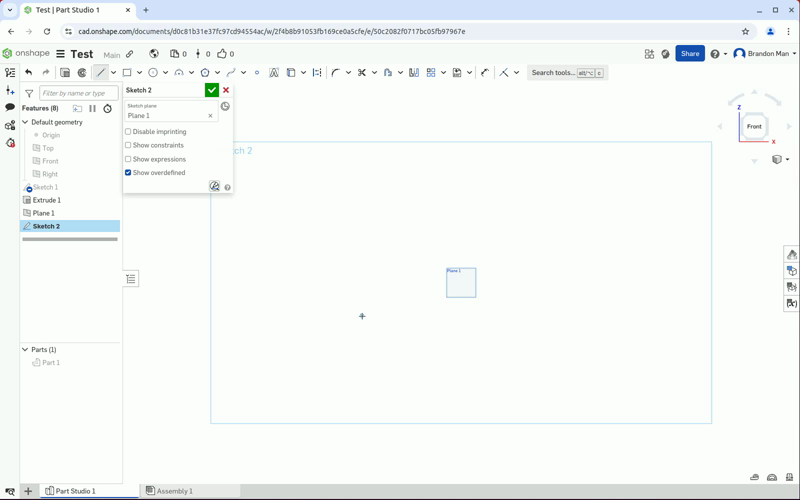
mouse_move(392, 315)
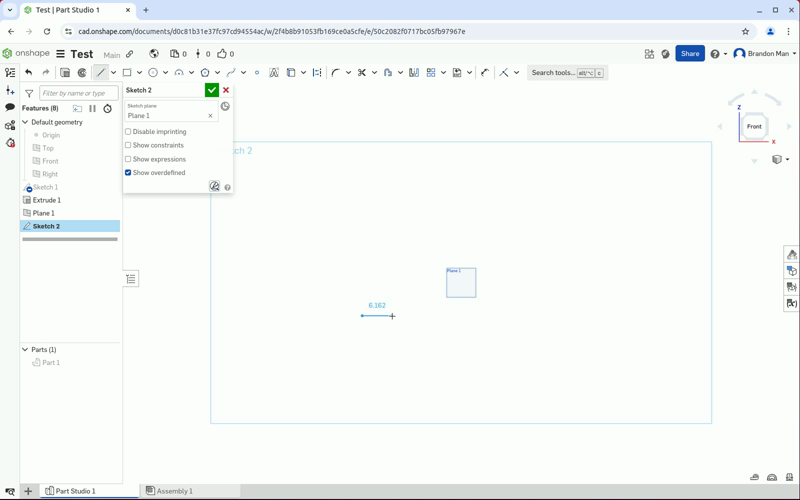
mouse_move(391, 315)
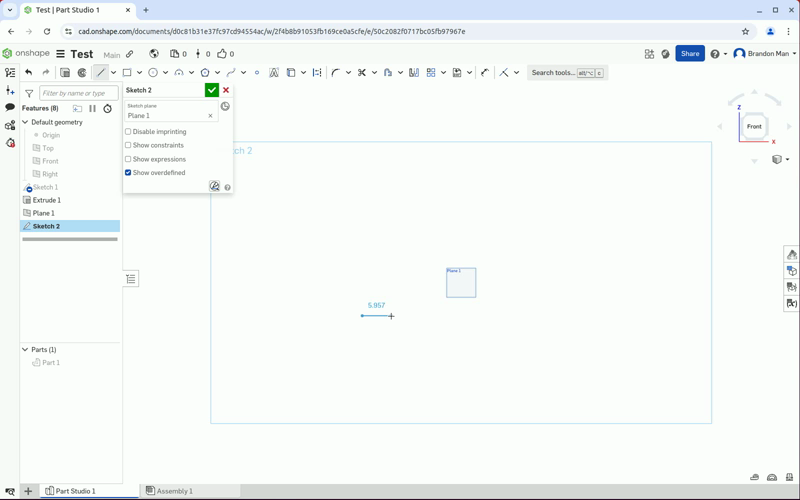
click(391, 315)
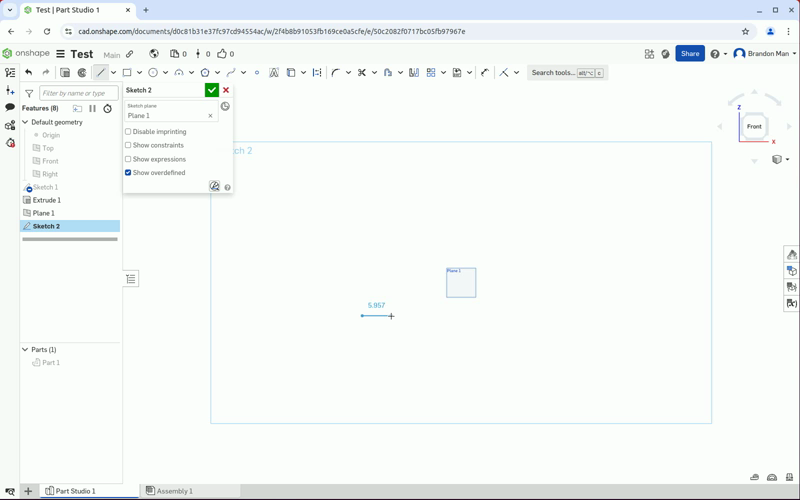
key_up(shift)
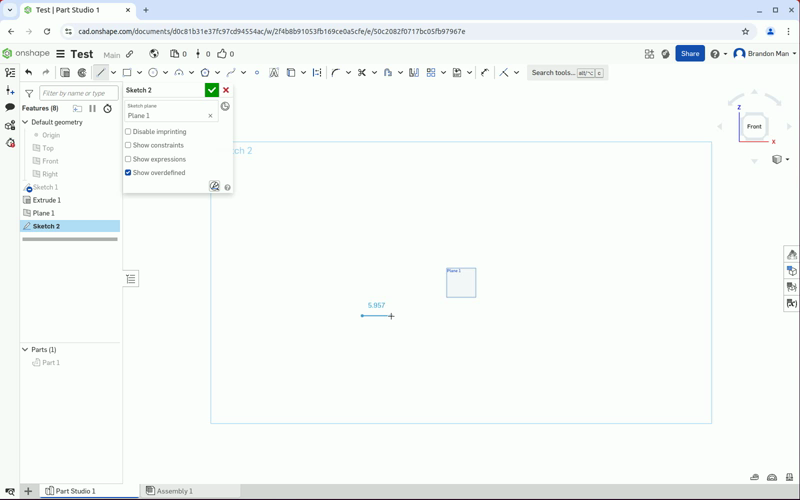
key_down(shift)
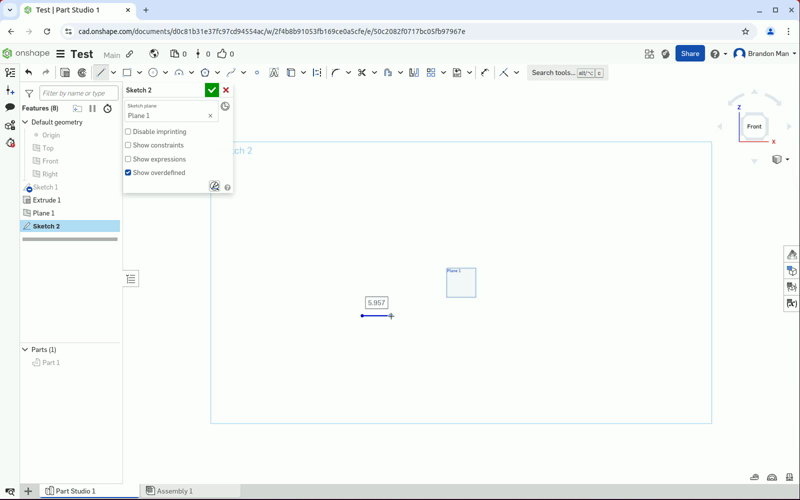
mouse_move(421, 315)
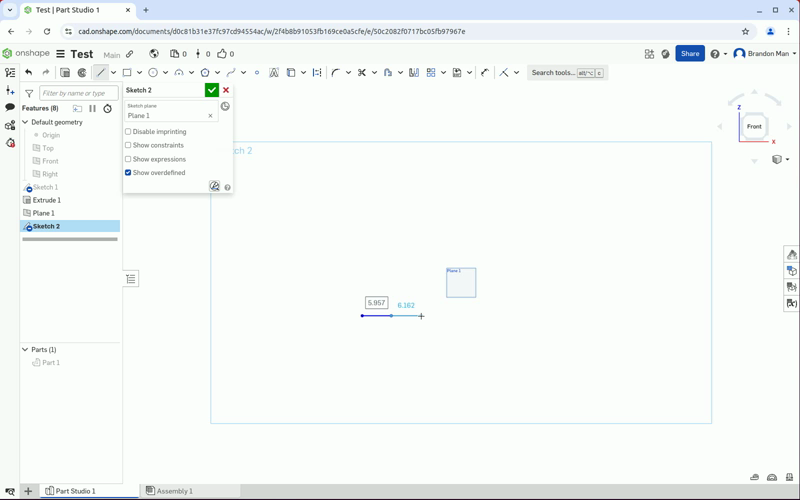
mouse_move(391, 258)
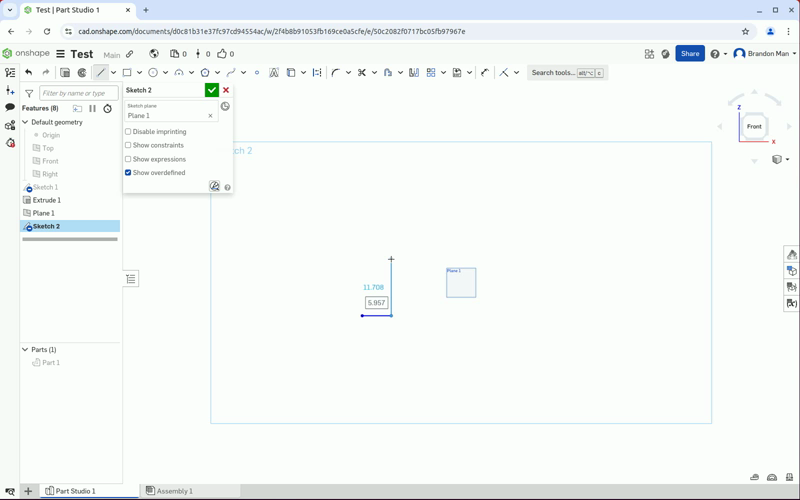
click(391, 258)
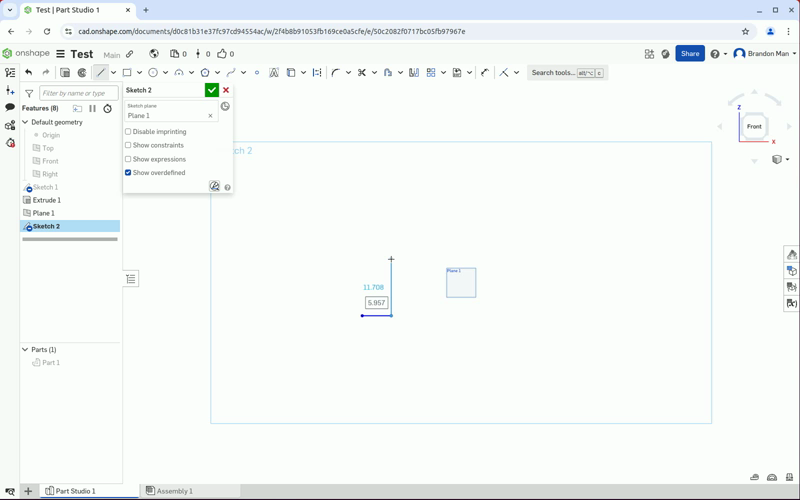
key_up(shift)
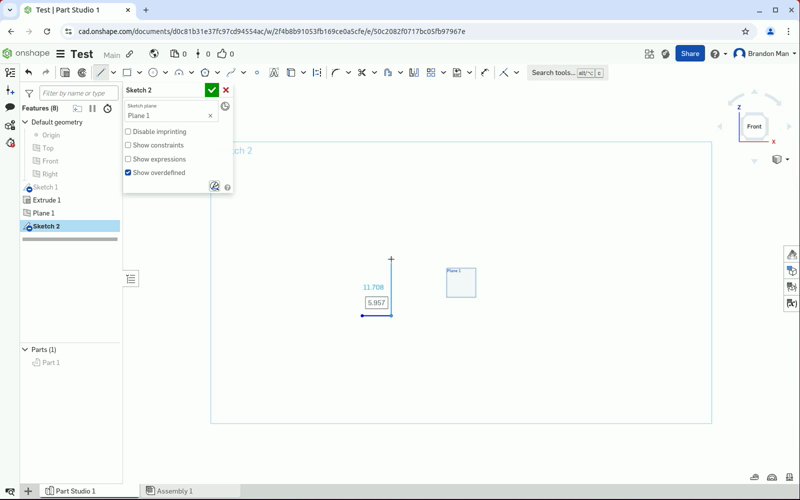
key_down(shift)
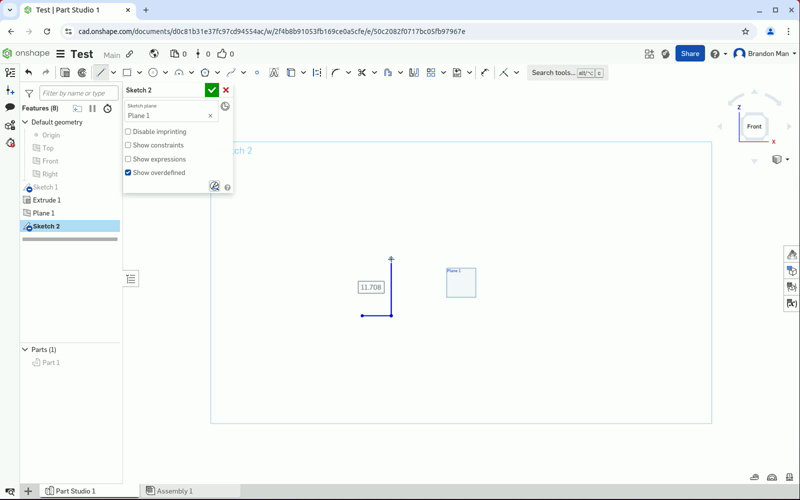
mouse_move(421, 258)
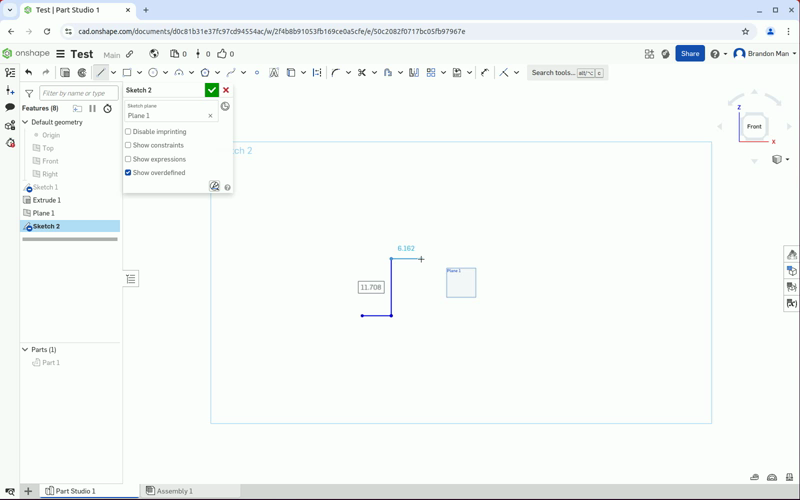
mouse_move(362, 258)
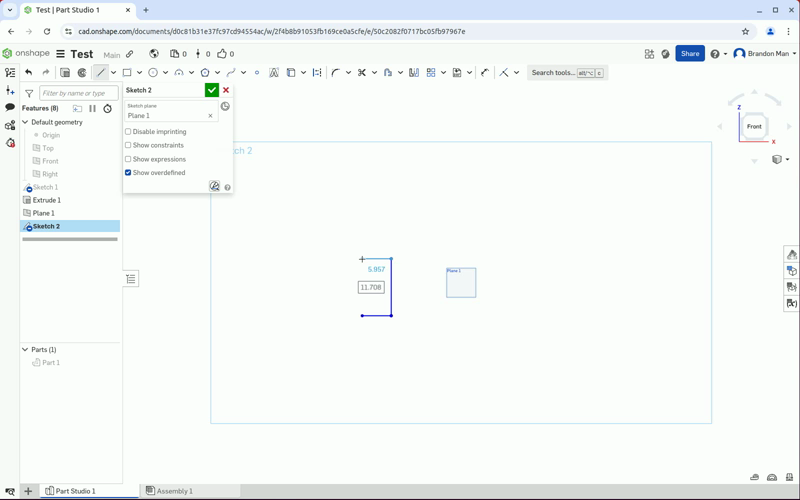
click(362, 258)
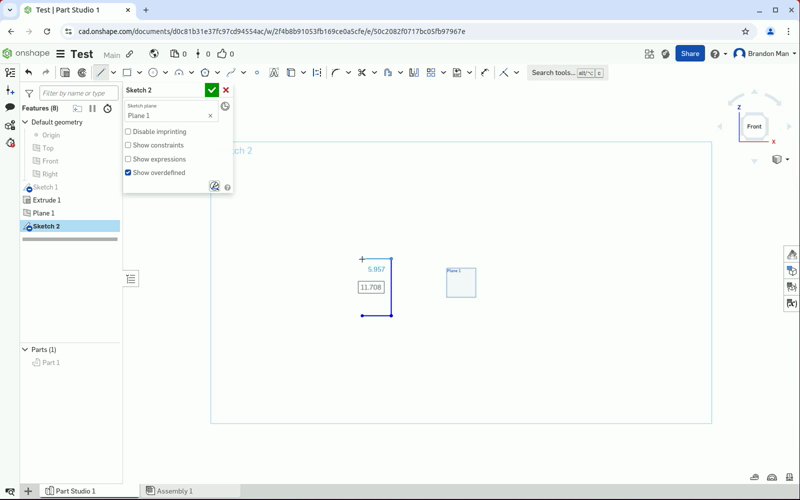
key_up(shift)
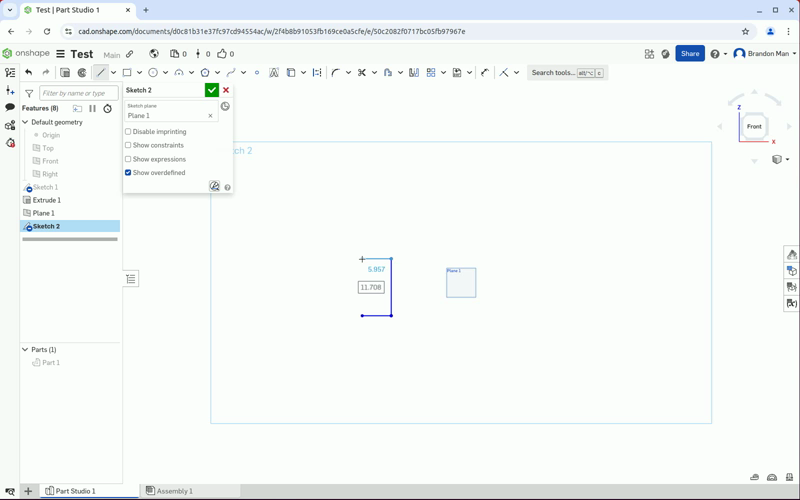
mouse_move(392, 258)
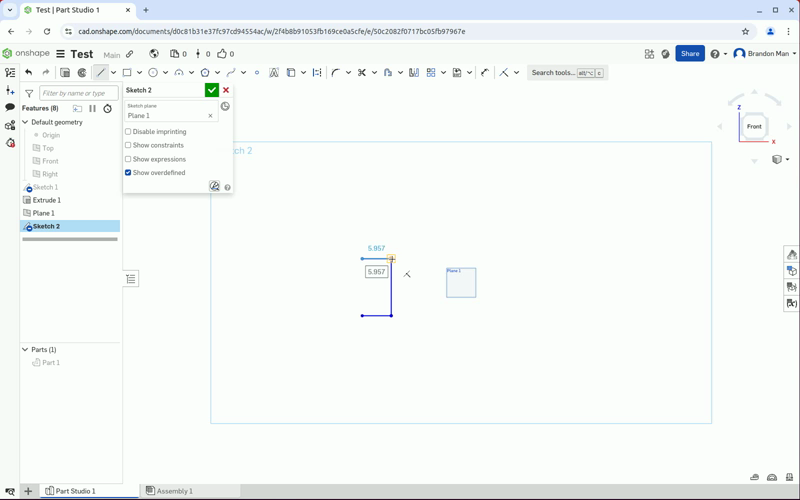
key_down(shift)
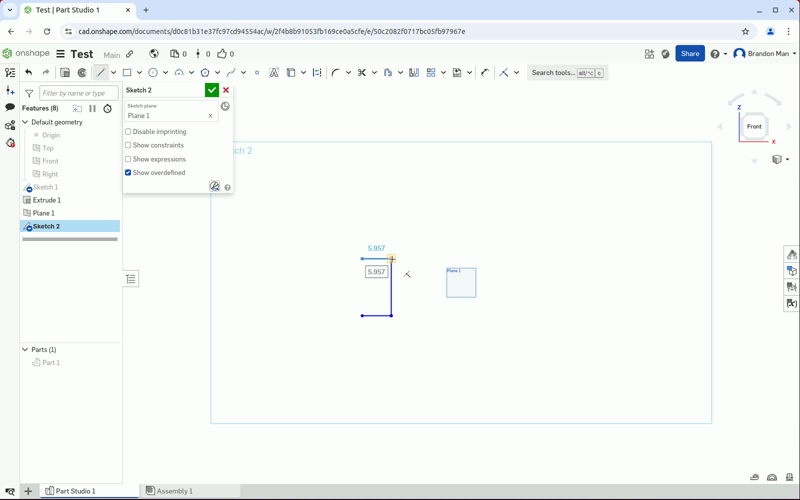
mouse_move(362, 315)
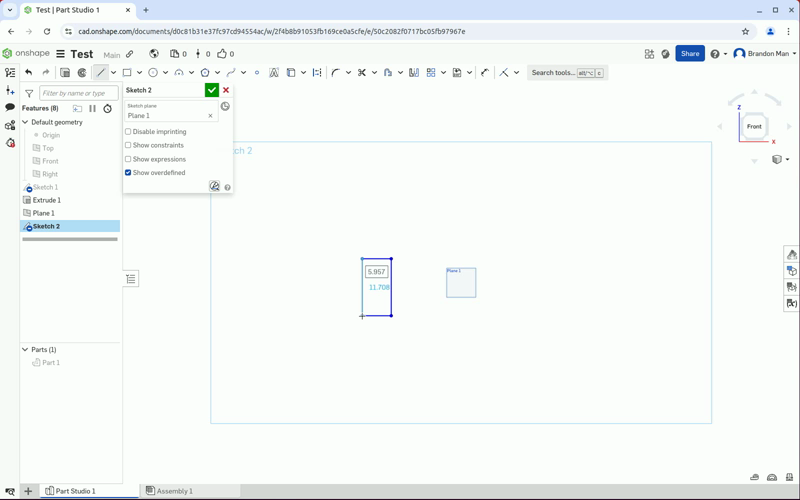
key_up(shift)
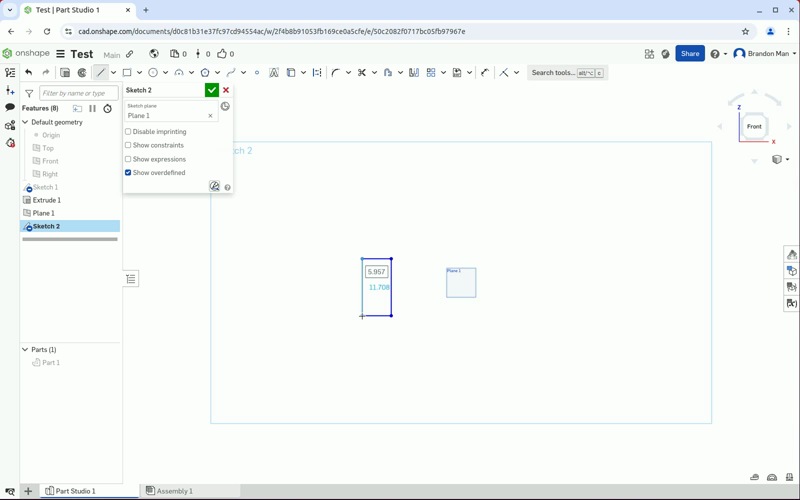
click(362, 315)
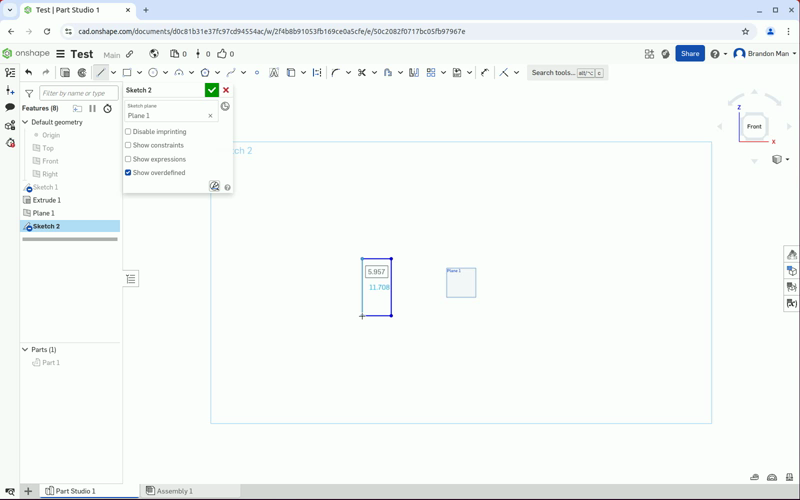
key(esc)
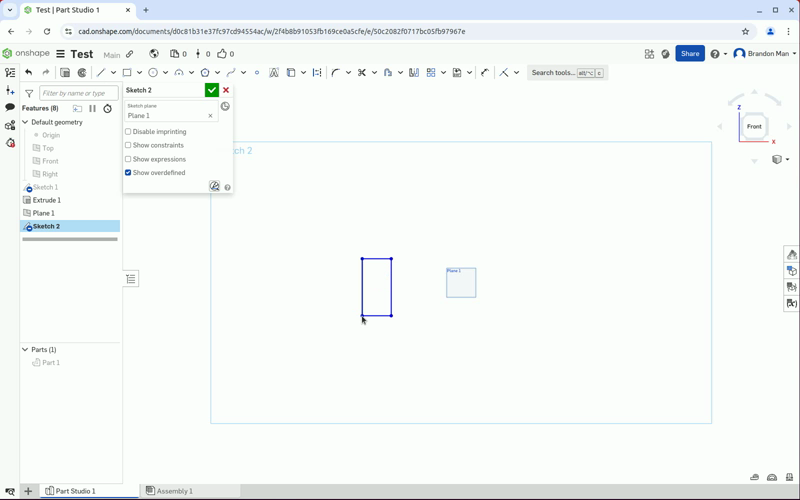
mouse_move(386, 307)
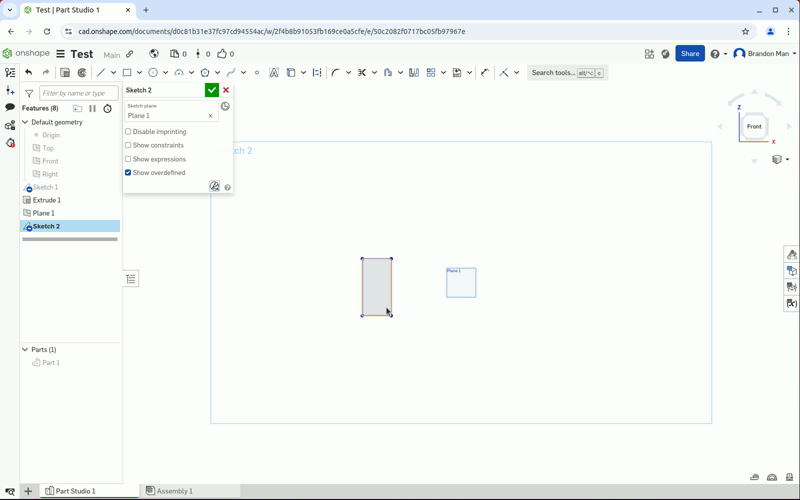
scroll(6)
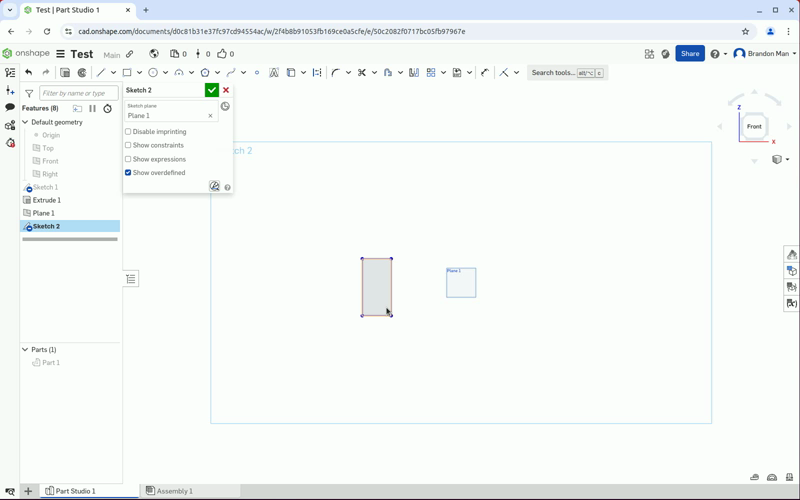
scroll(6)
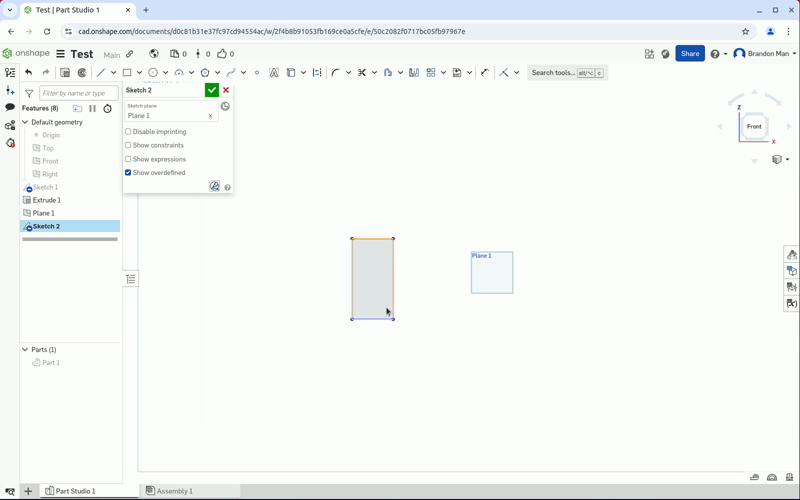
scroll(6)
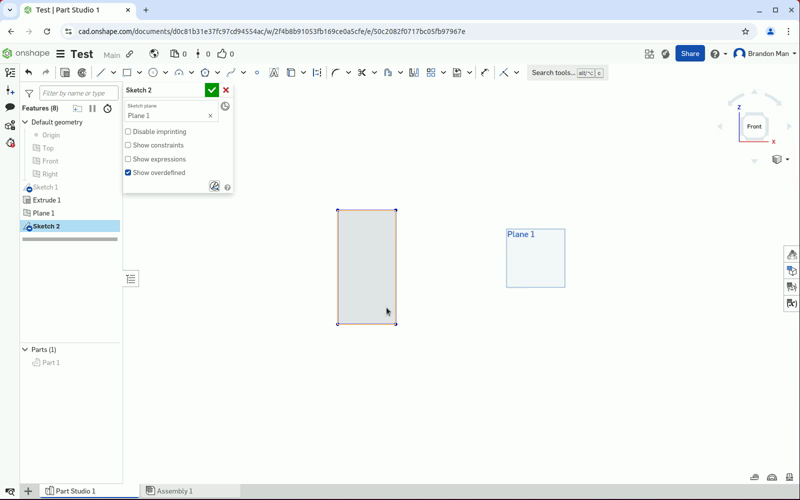
scroll(6)
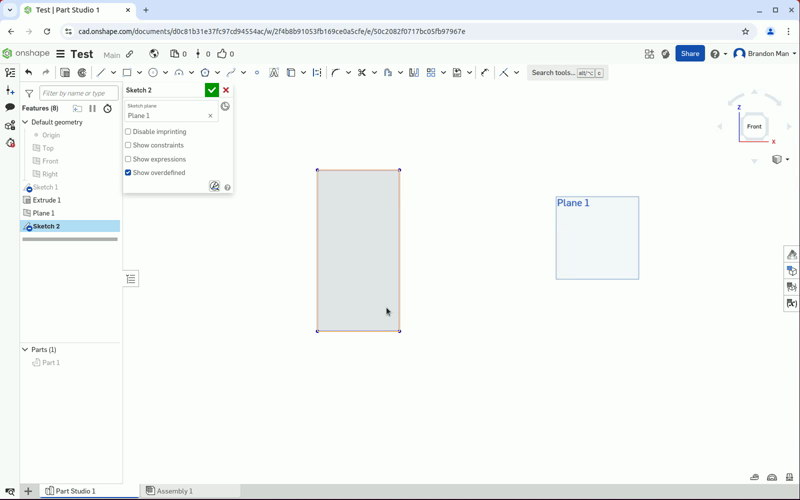
scroll(6)
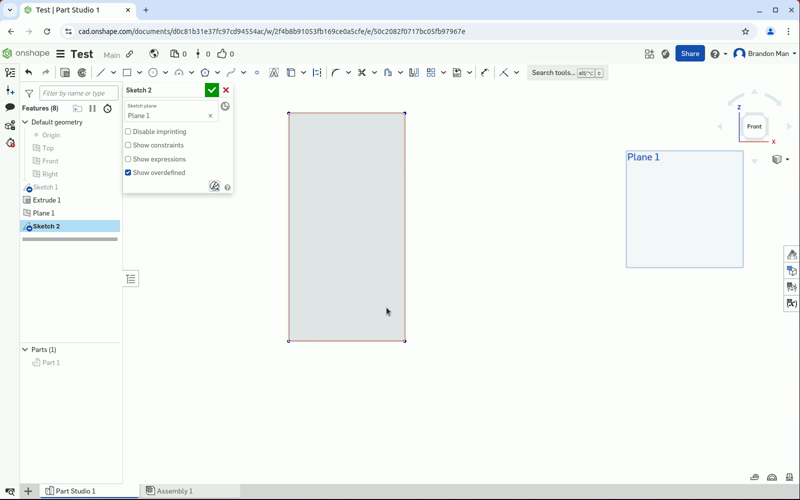
scroll(6)
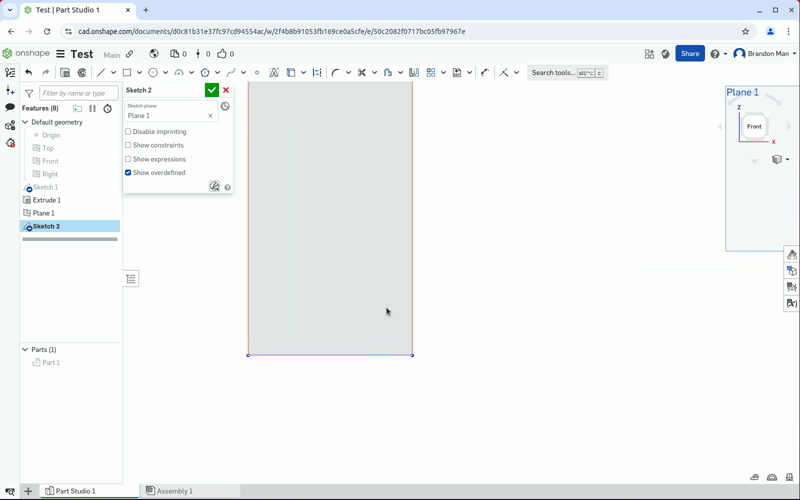
scroll(6)
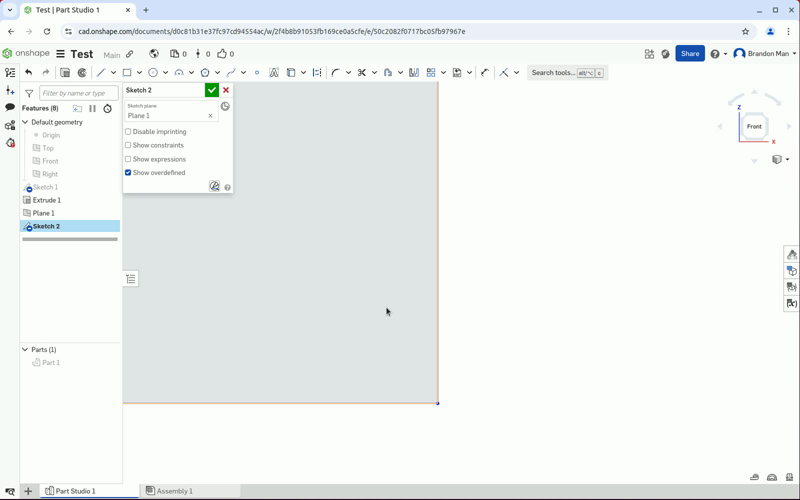
click(386, 307)
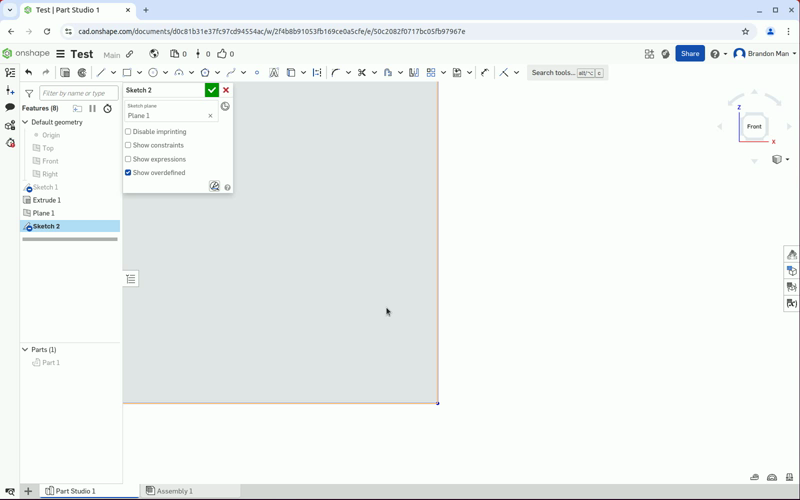
scroll(-6)
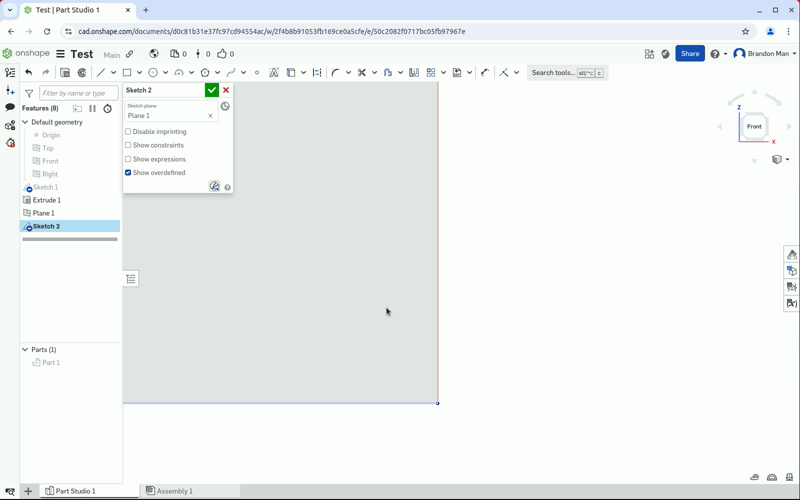
scroll(-6)
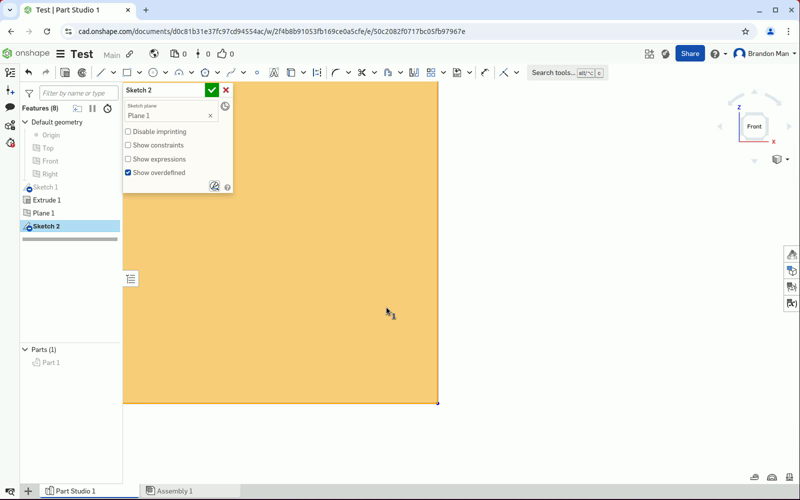
scroll(-6)
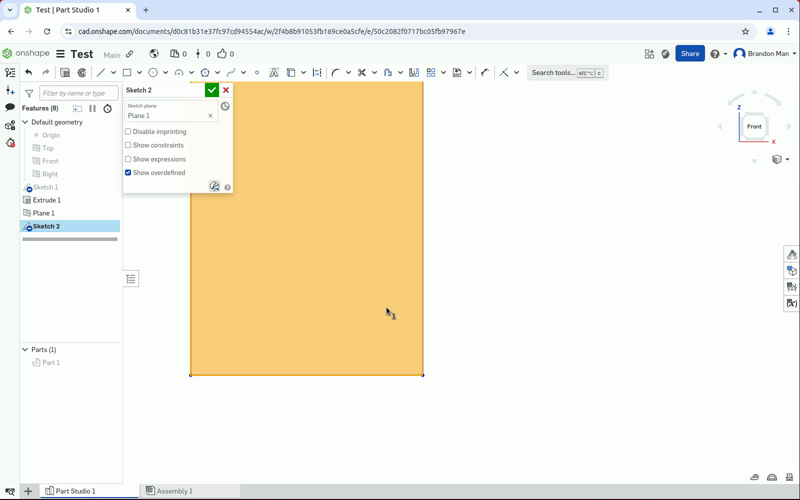
scroll(-6)
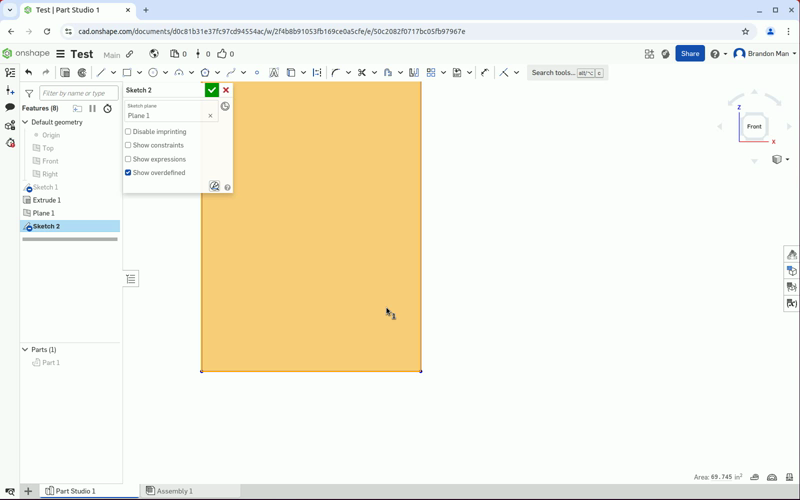
scroll(-6)
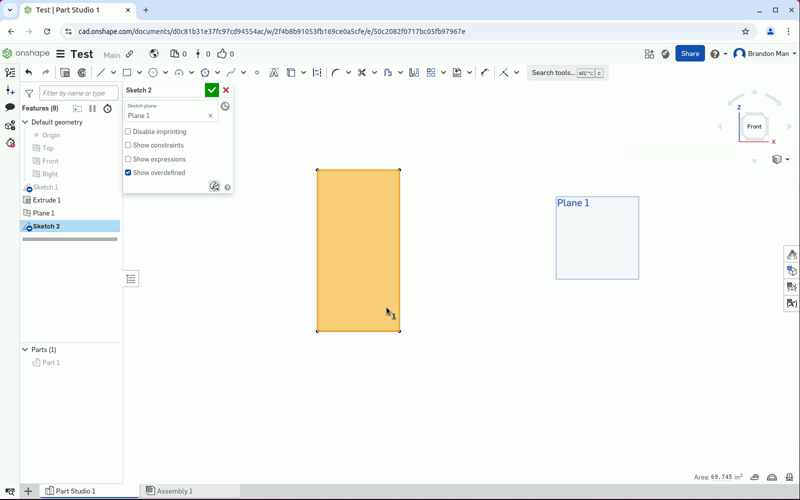
scroll(-6)
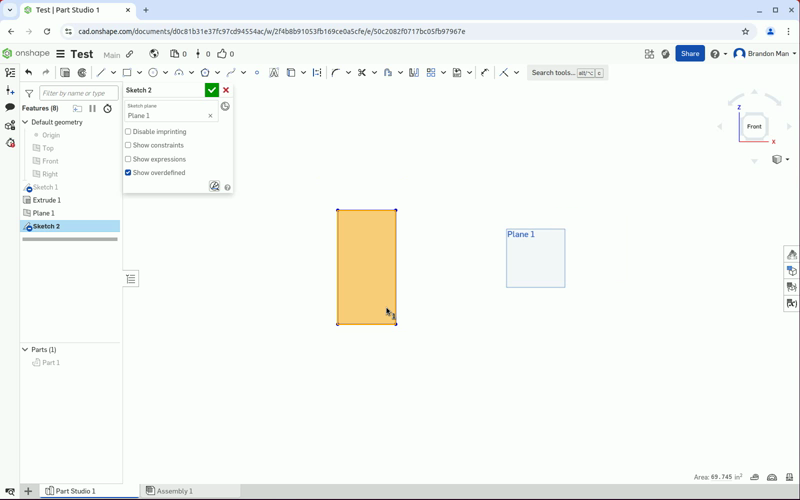
scroll(-6)
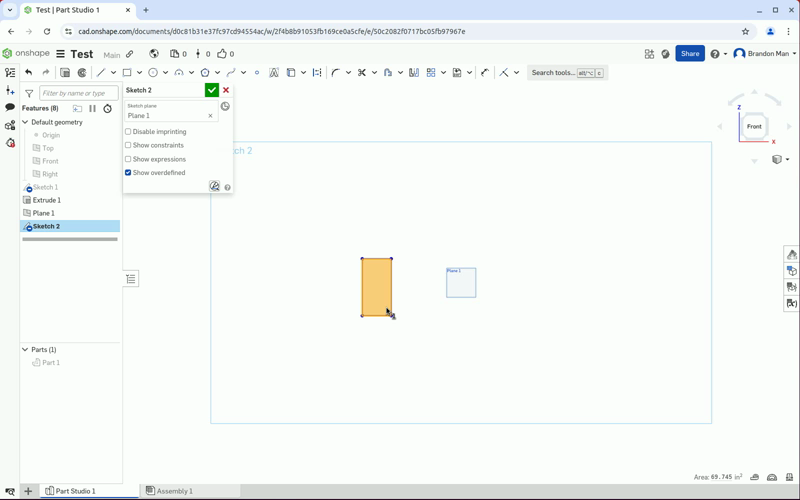
mouse_move(73, 352)
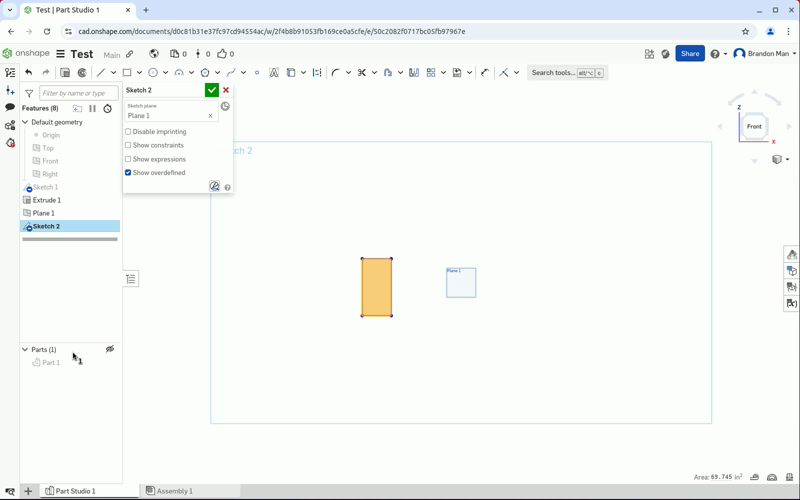
key(shift+y)
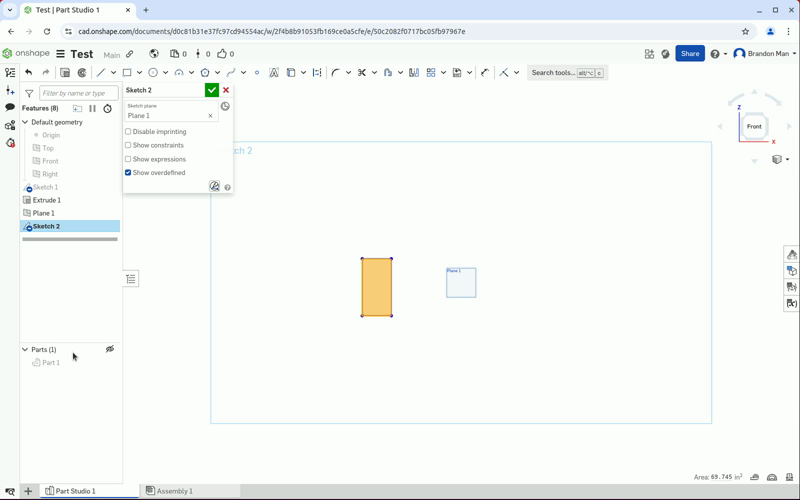
key(shift+e)
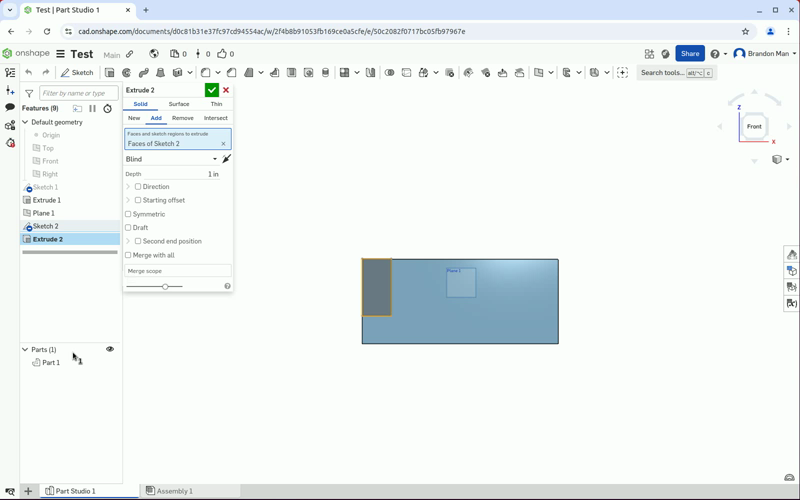
mouse_move(143, 106)
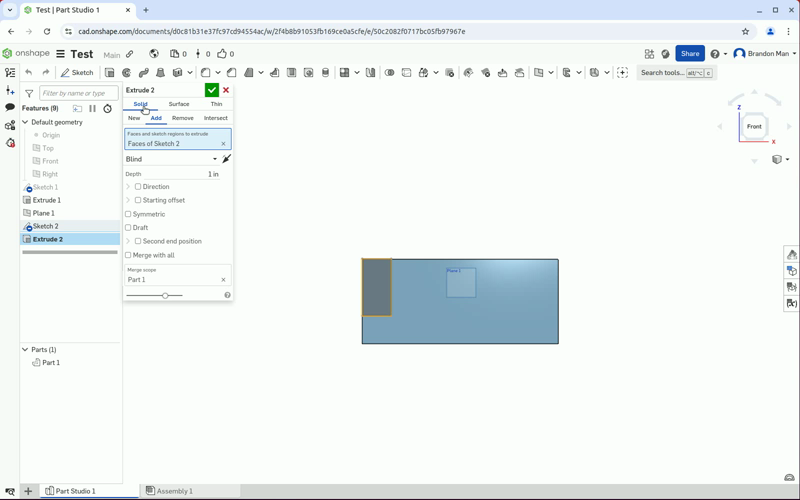
click(143, 106)
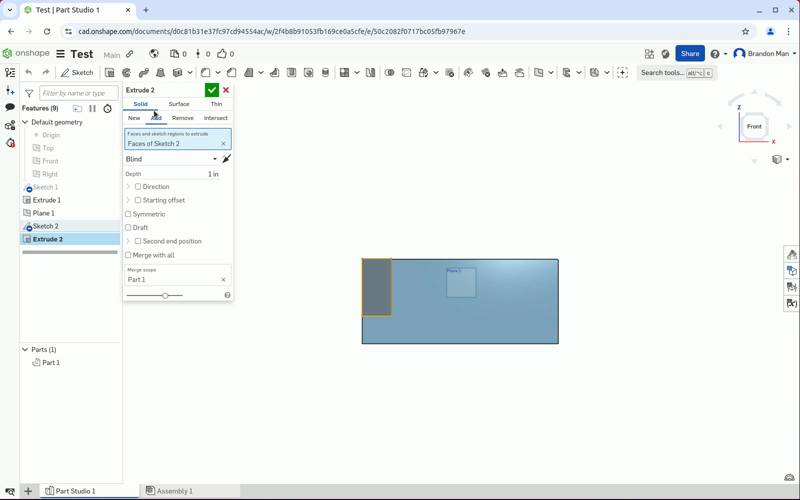
mouse_move(186, 120)
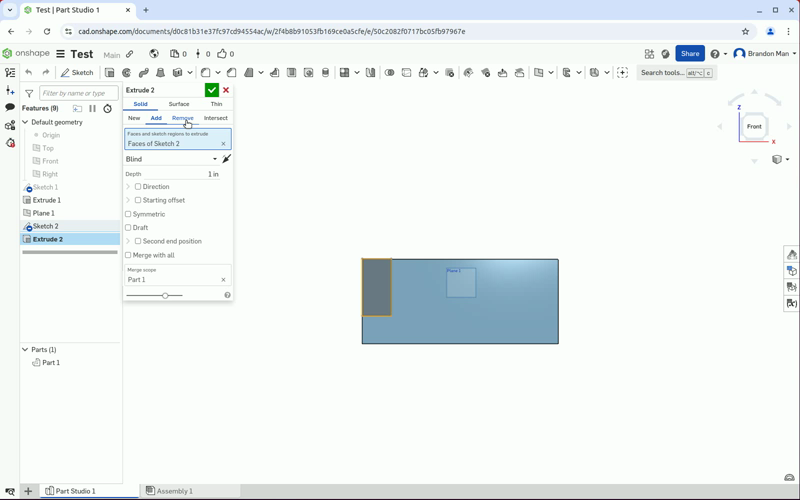
click(186, 120)
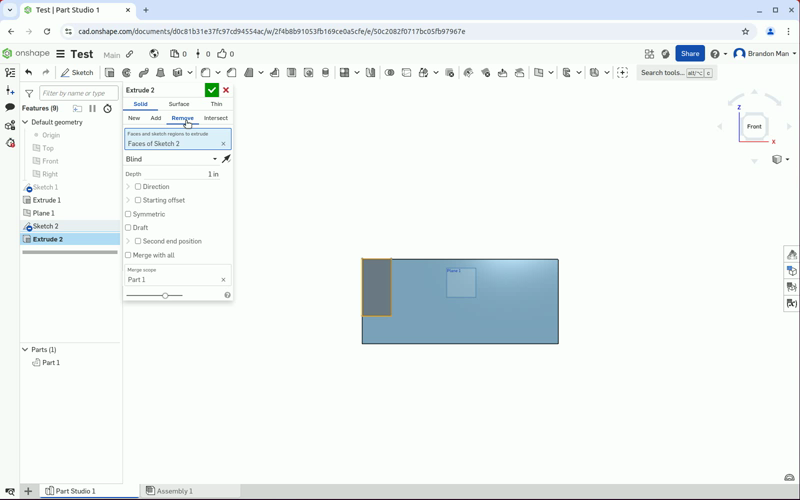
key(tab, 4)
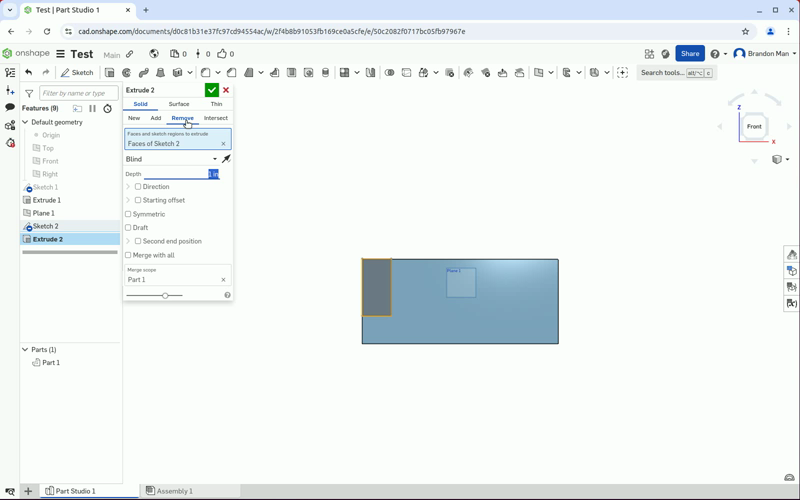
text(23.108)
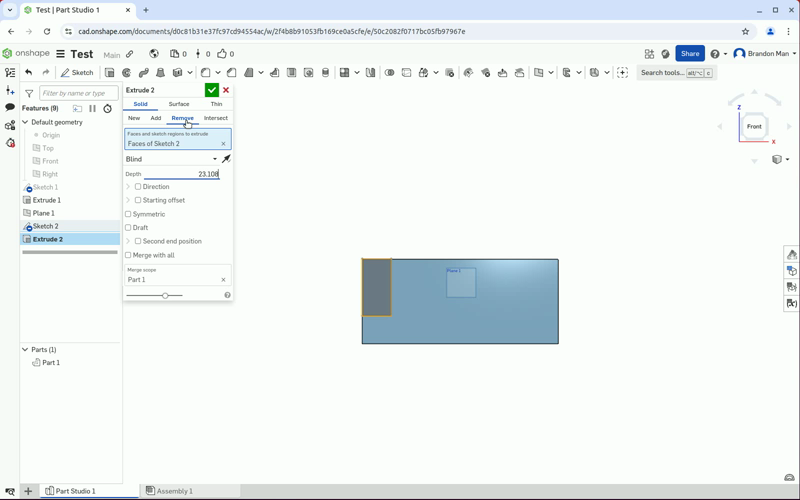
key(tab, 6)
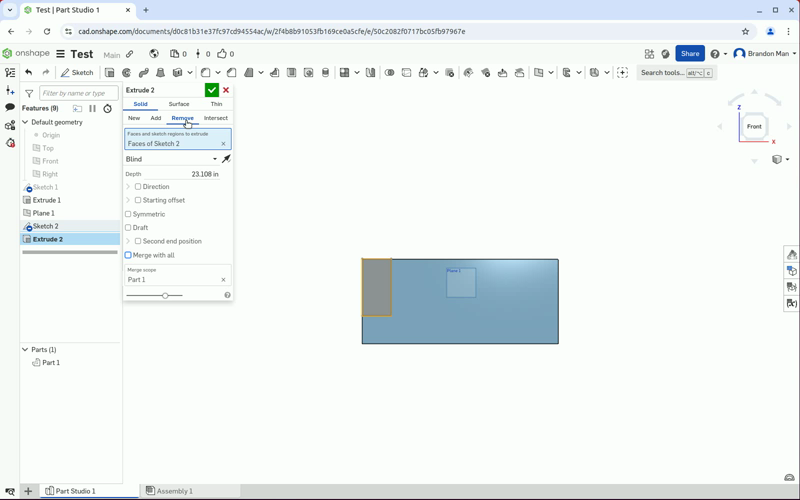
key(space)
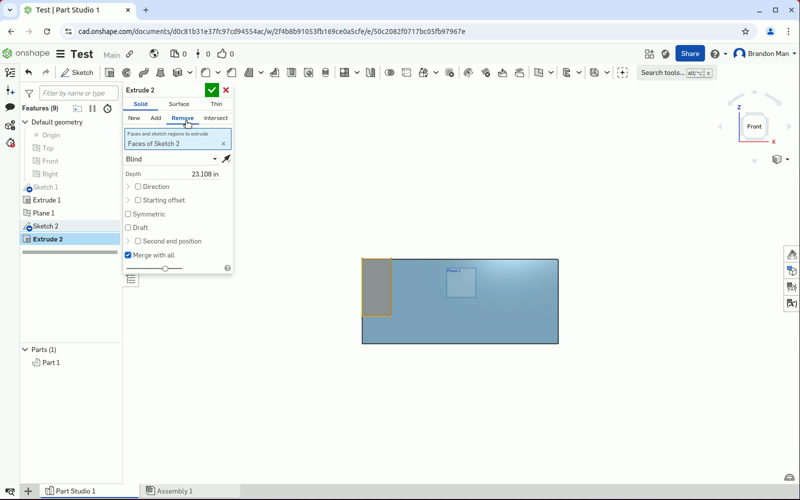
key(enter)
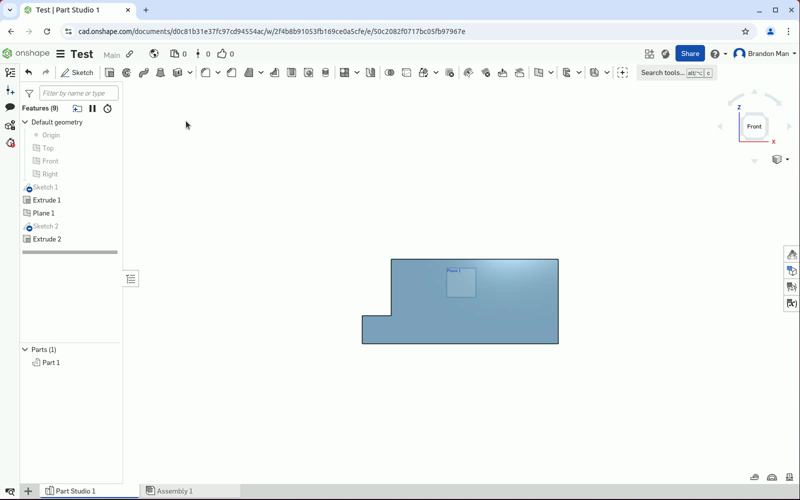
key(shift+h)
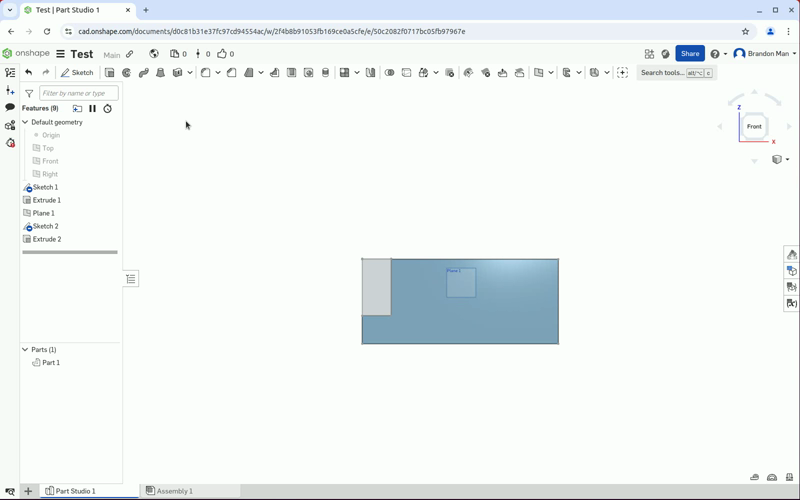
key(shift+h)
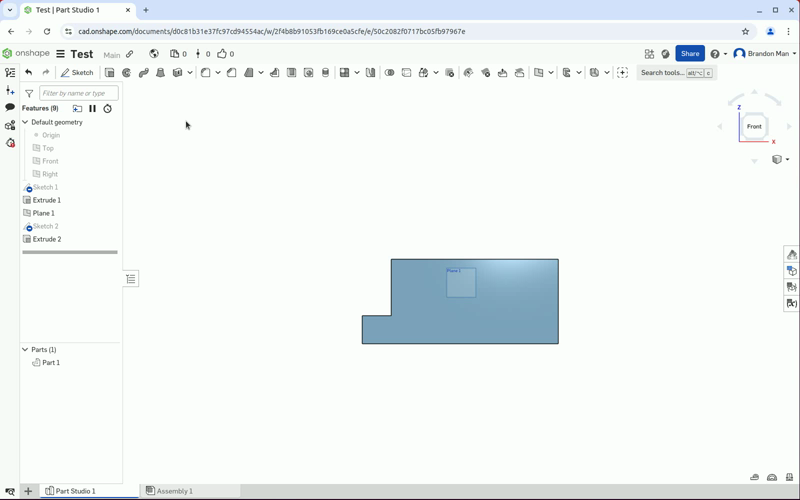
mouse_move(73, 189)
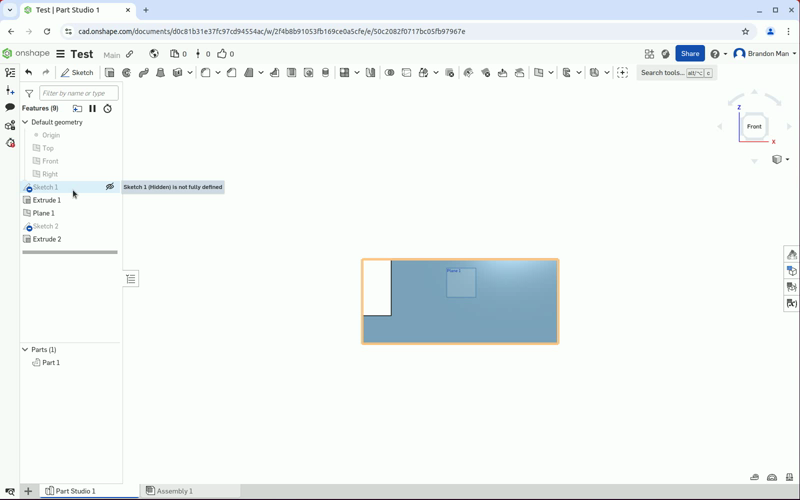
click(73, 189)
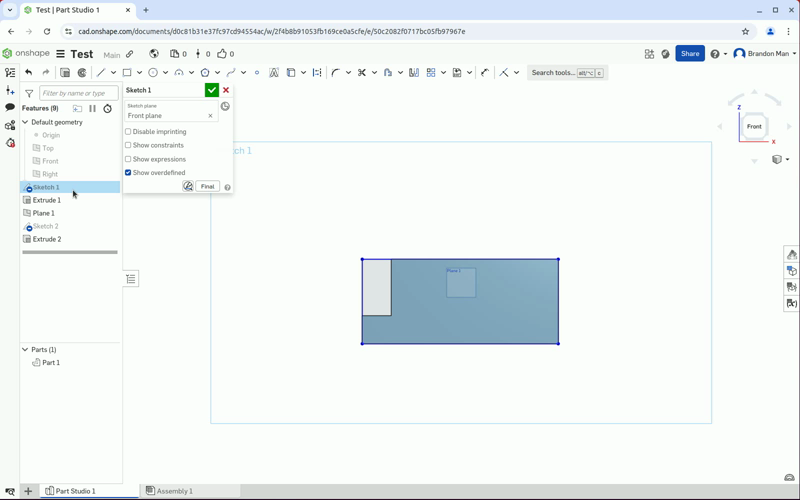
mouse_move(229, 92)
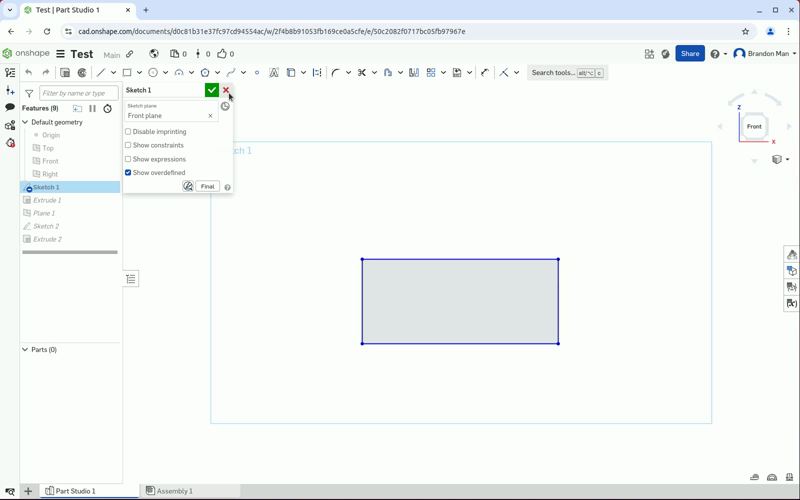
click(229, 92)
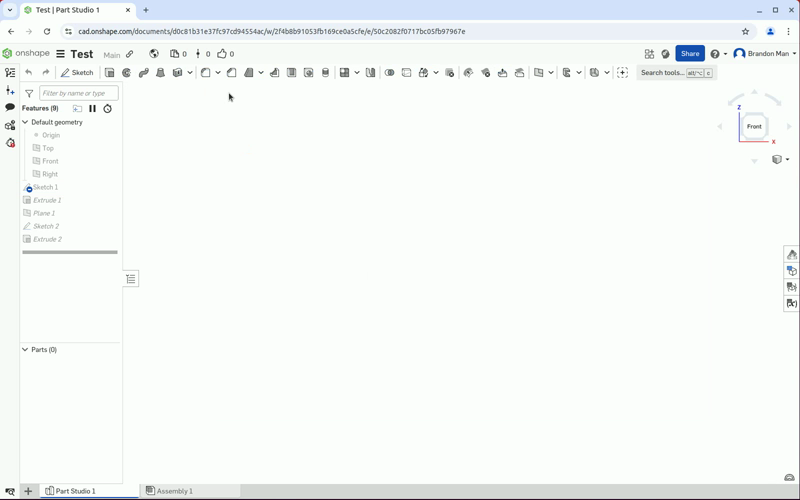
key(shift+s)
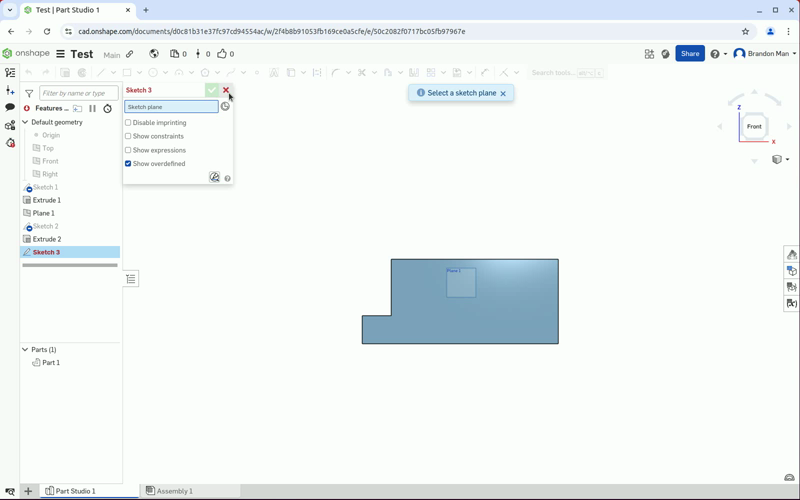
mouse_move(73, 215)
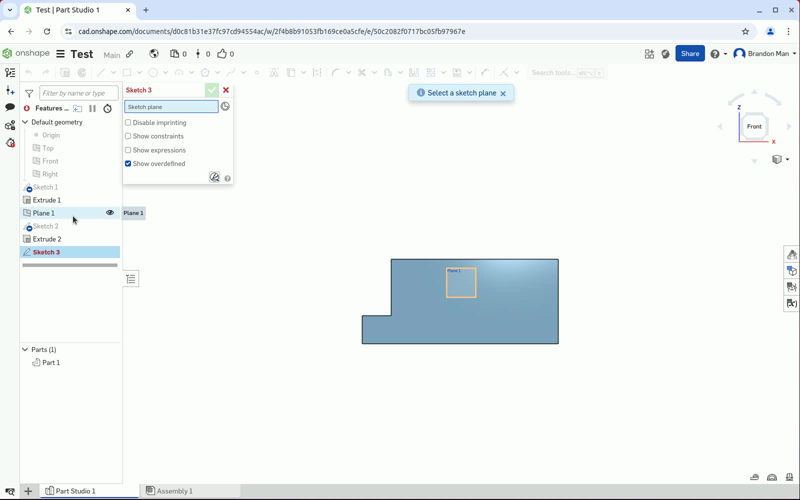
click(73, 215)
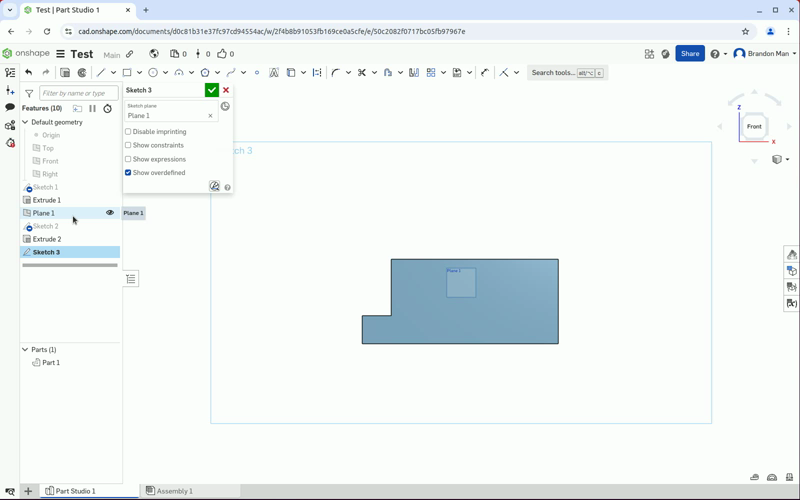
mouse_move(73, 352)
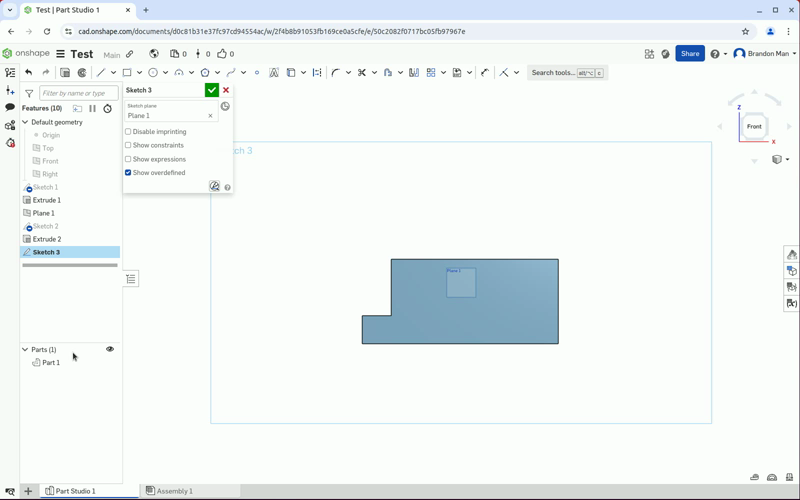
key(y)
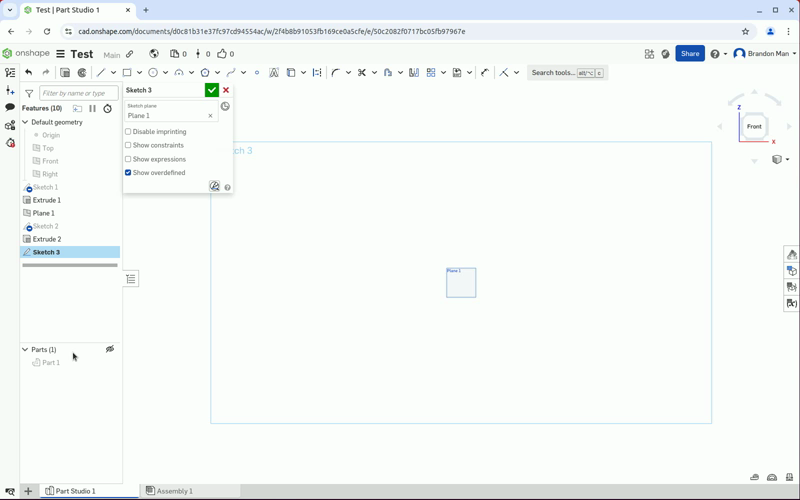
key(l)
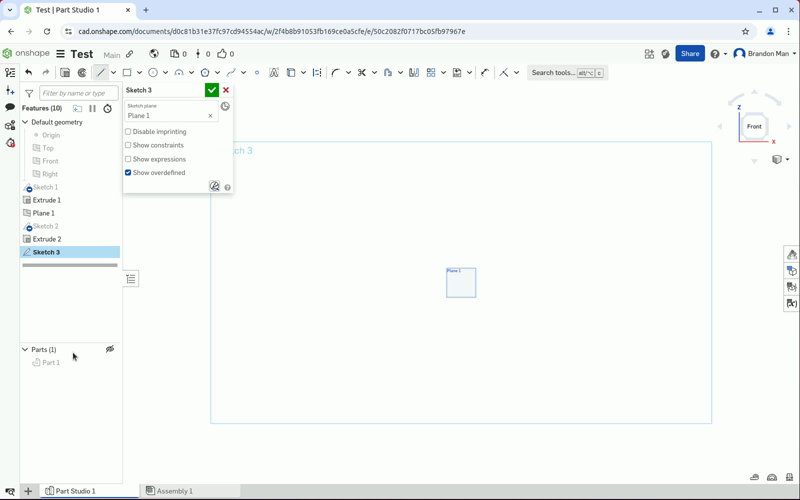
key_down(shift)
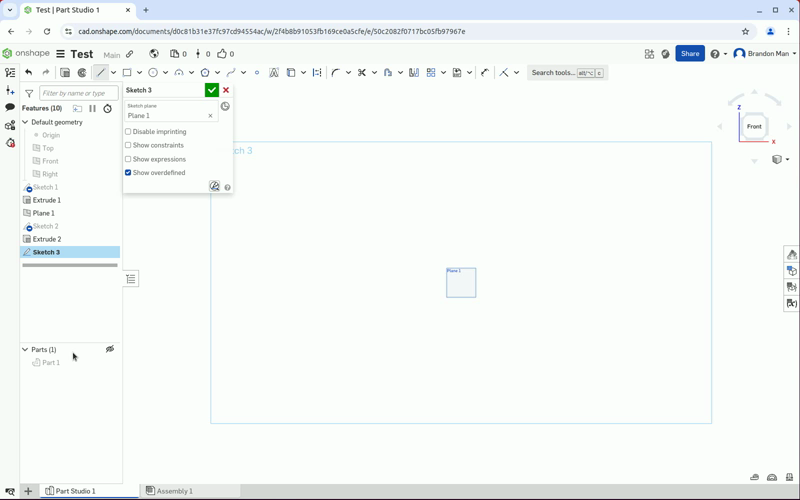
mouse_move(418, 273)
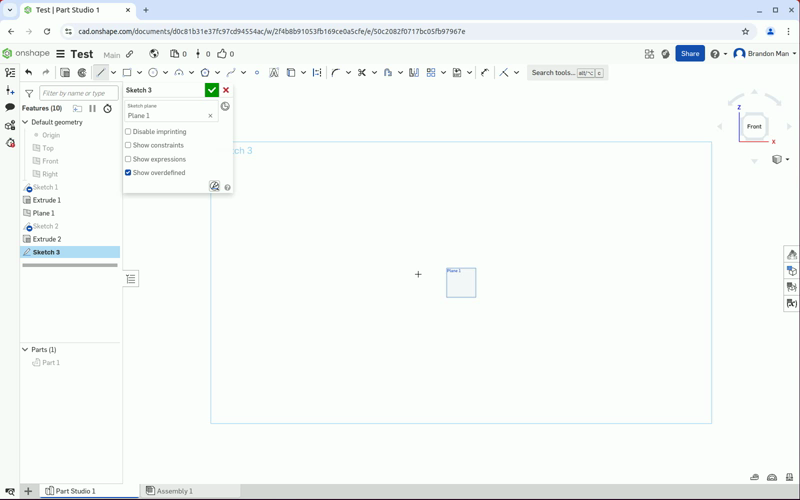
click(418, 273)
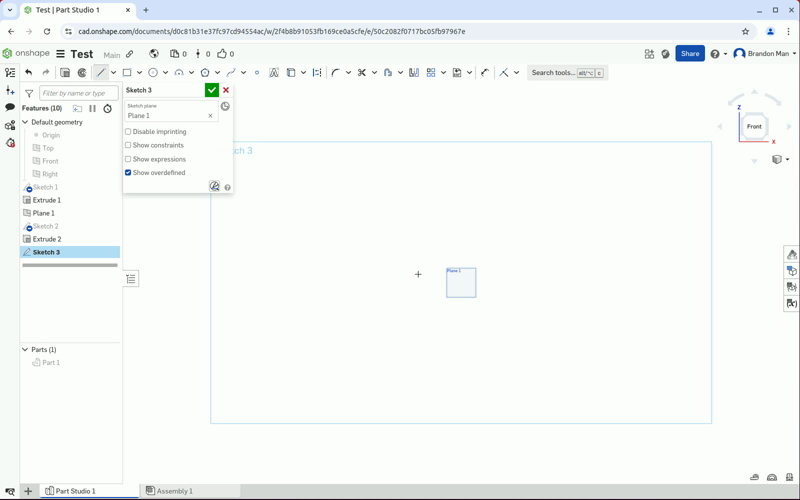
key_up(shift)
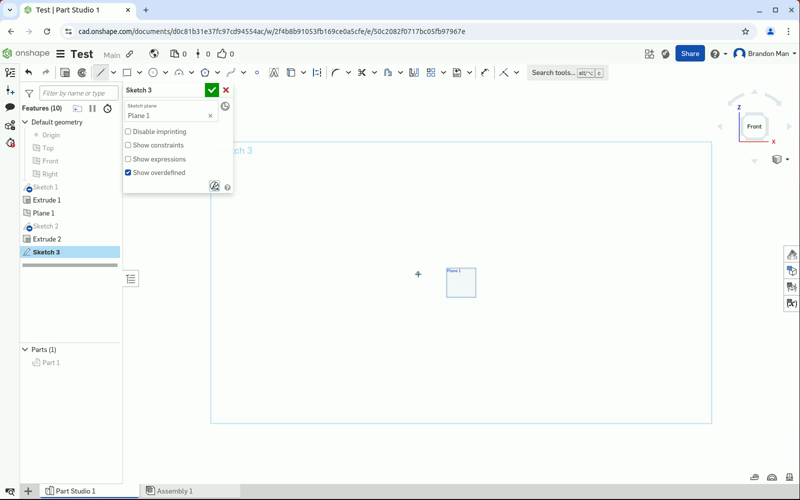
key_down(shift)
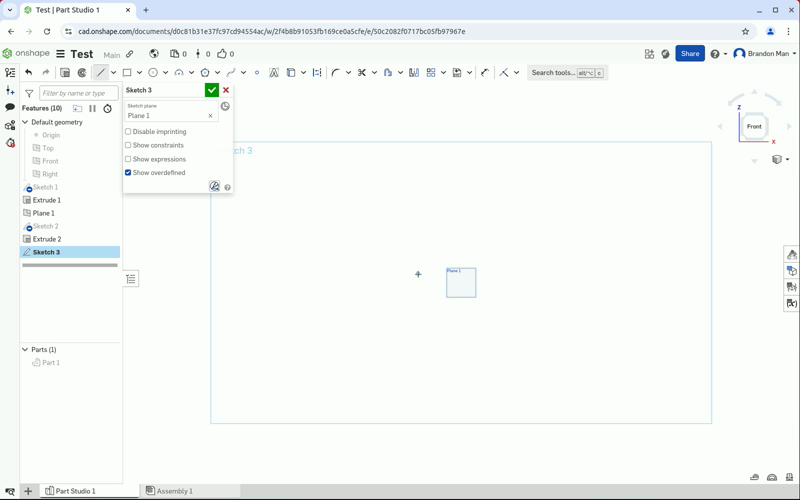
mouse_move(448, 273)
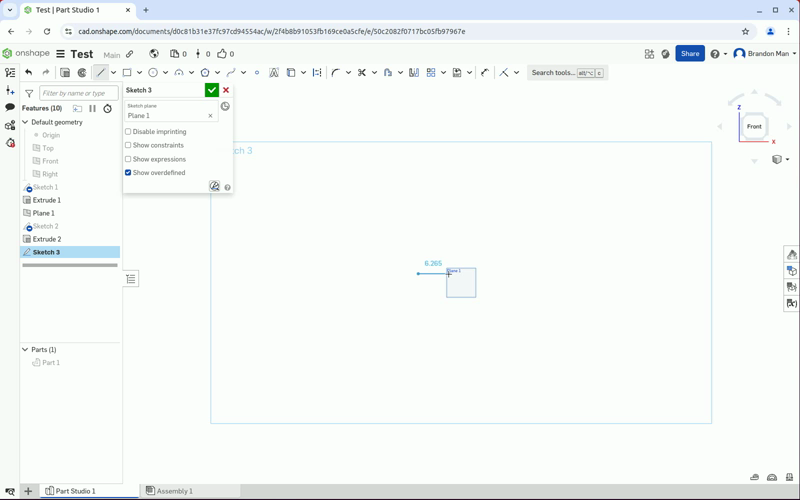
mouse_move(475, 273)
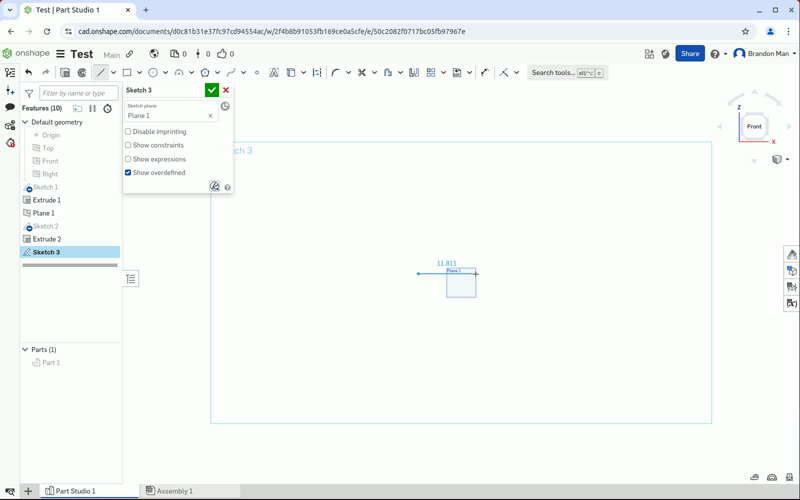
click(475, 273)
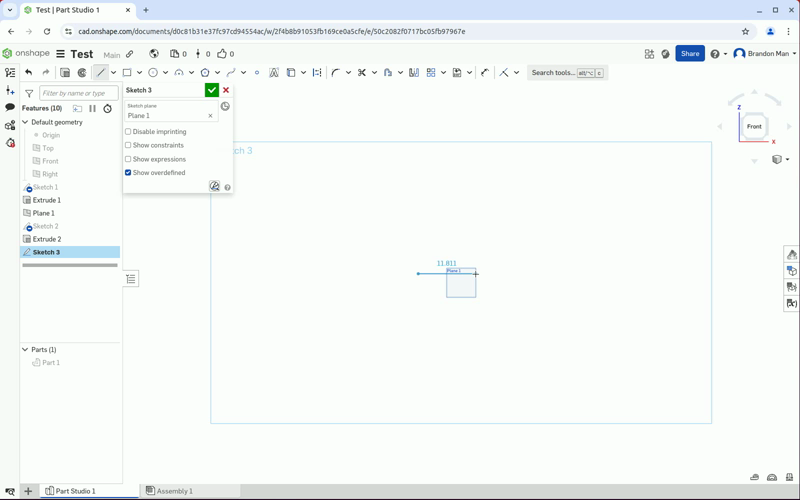
key_up(shift)
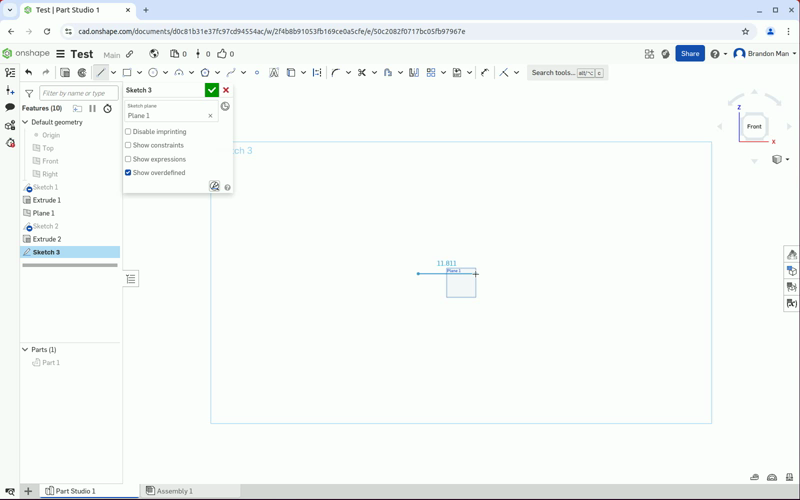
key_down(shift)
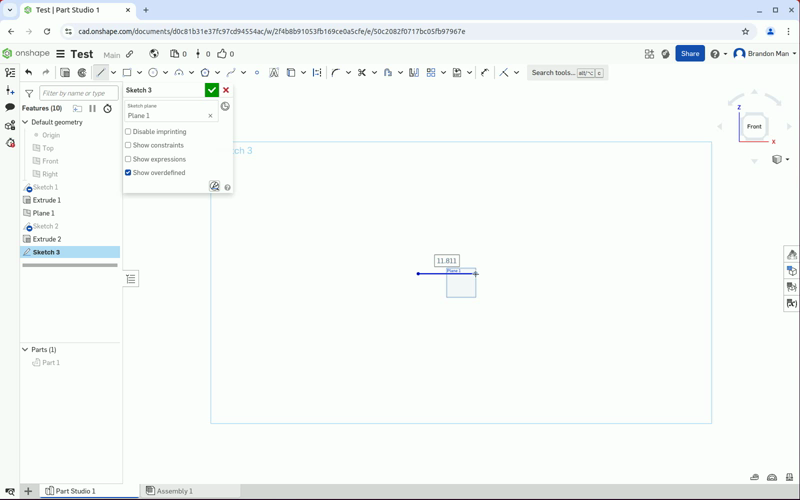
mouse_move(505, 273)
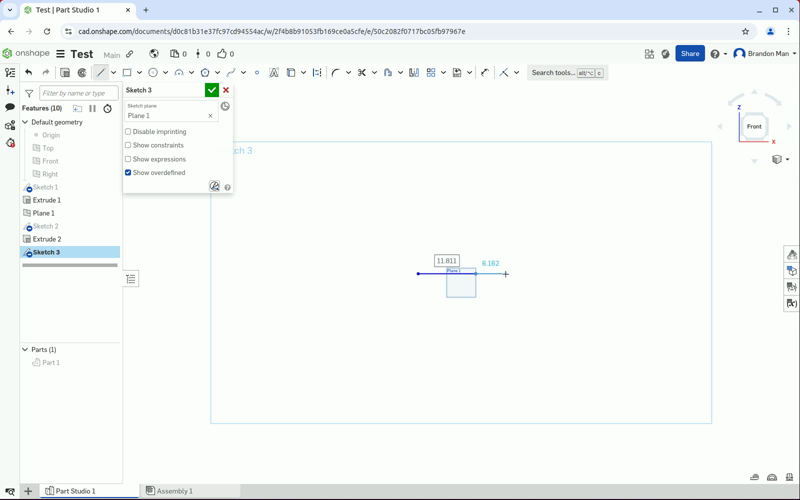
mouse_move(475, 259)
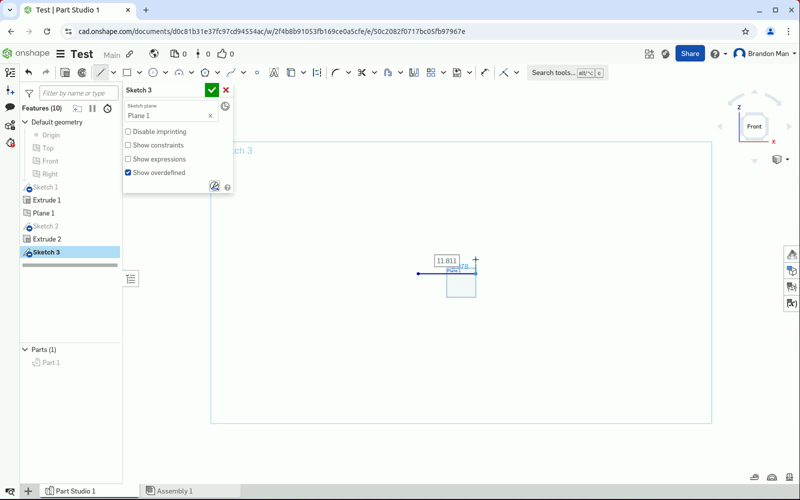
click(475, 259)
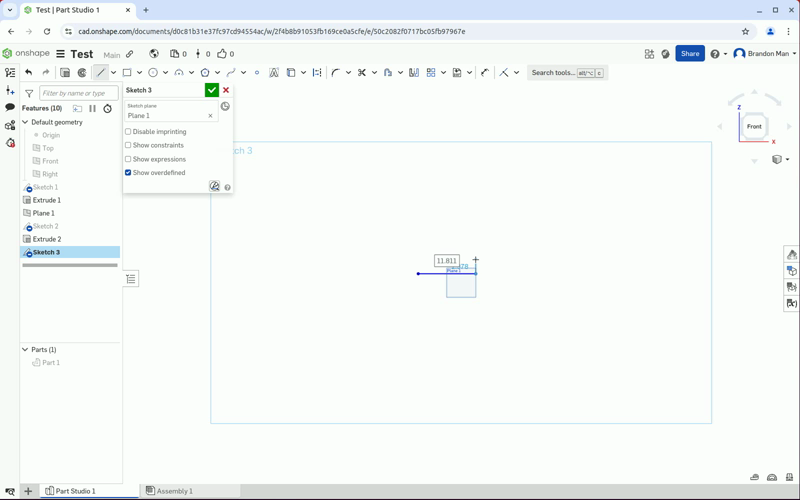
key_up(shift)
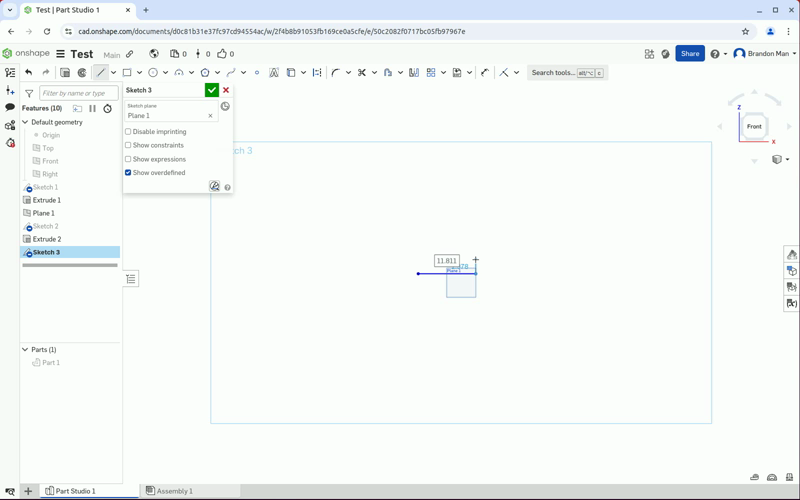
key_down(shift)
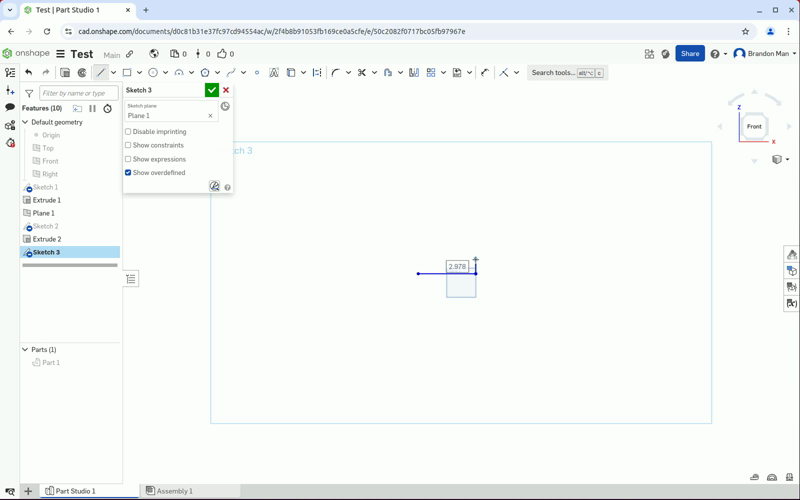
mouse_move(505, 259)
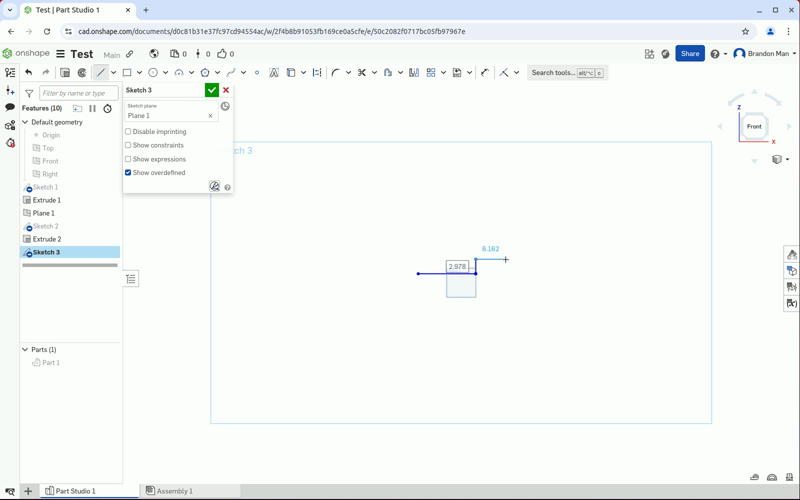
mouse_move(418, 259)
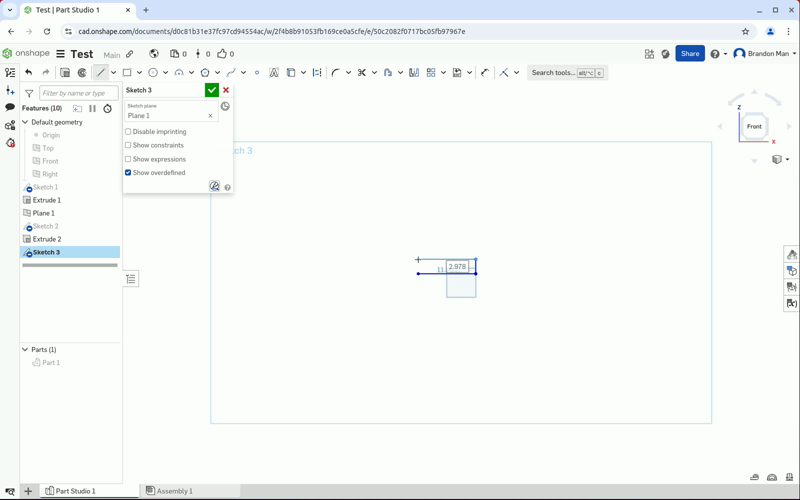
click(418, 259)
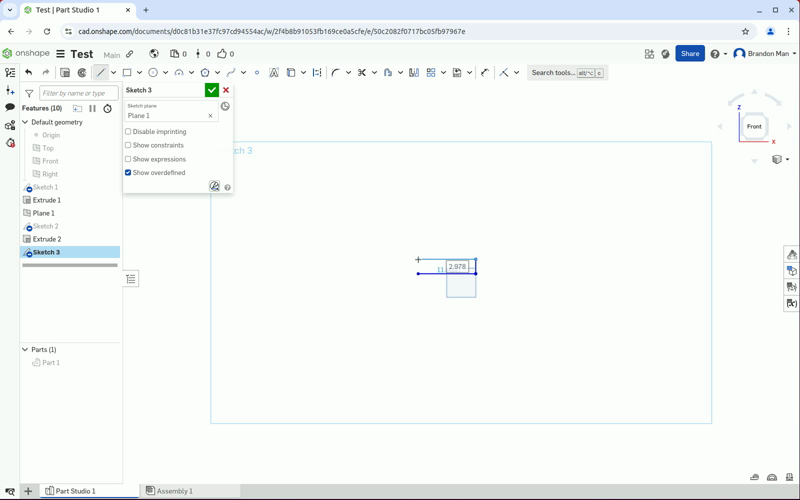
key_up(shift)
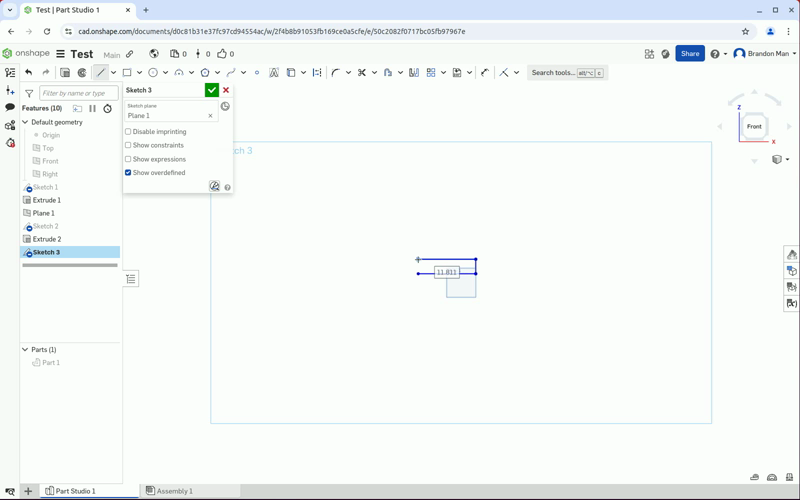
mouse_move(448, 259)
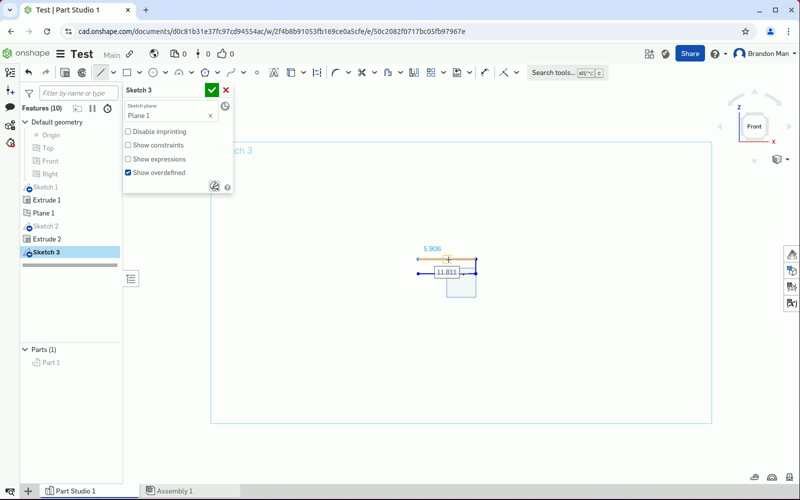
key_down(shift)
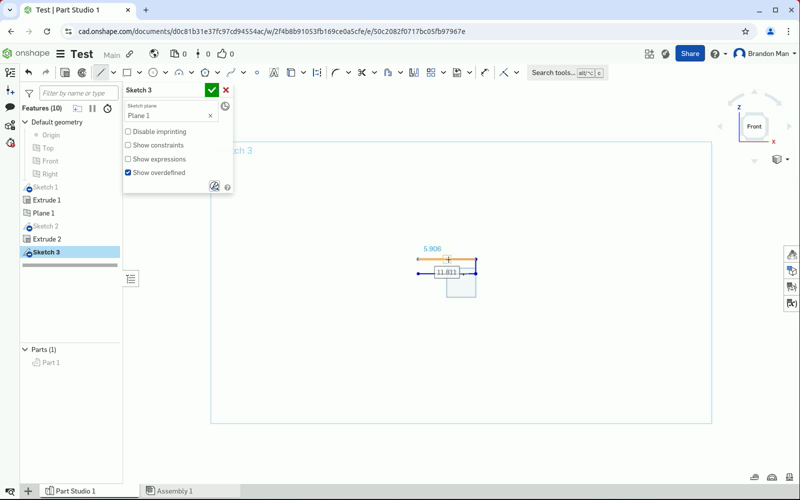
mouse_move(418, 273)
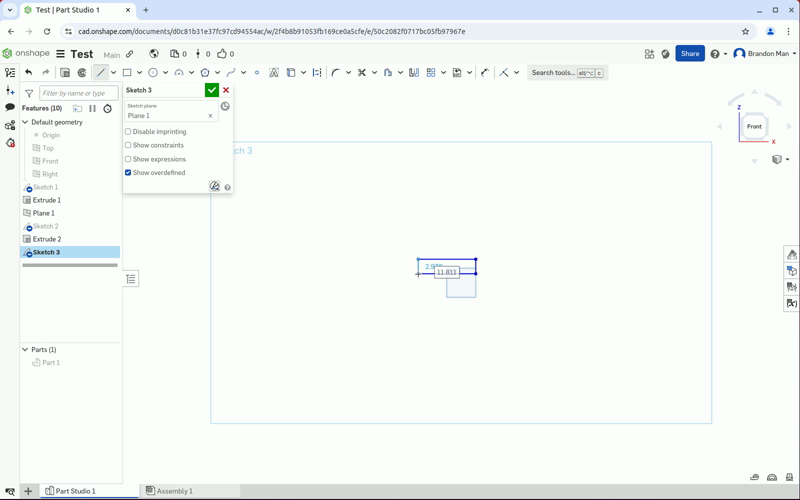
key_up(shift)
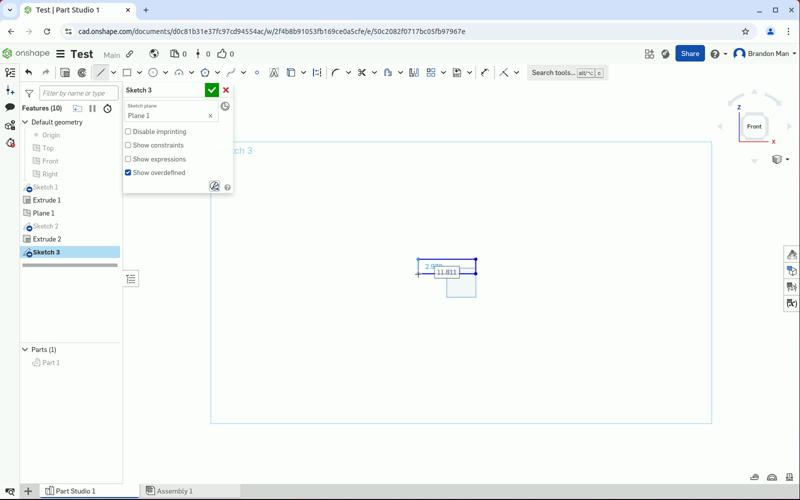
click(418, 273)
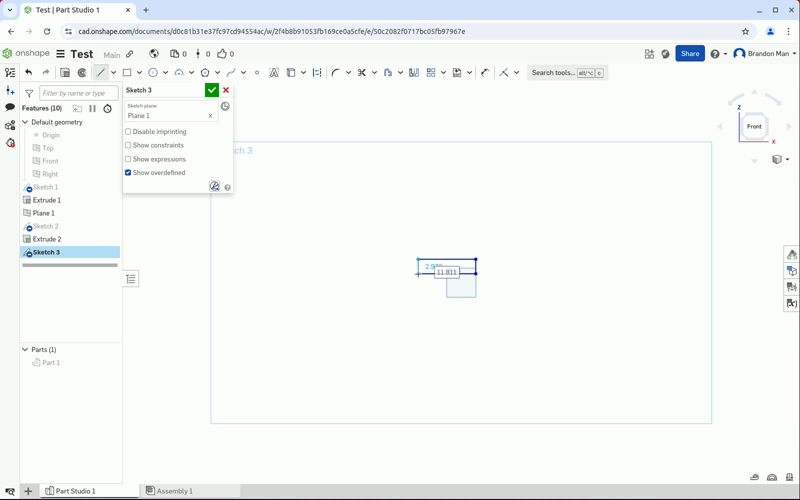
key(esc)
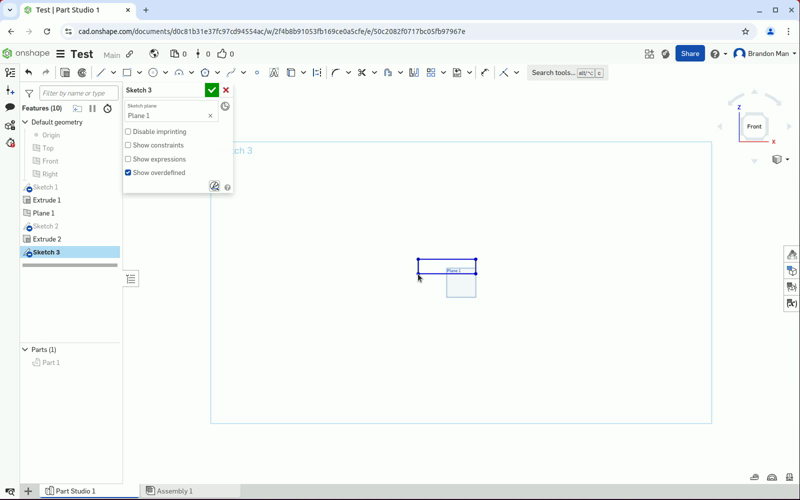
mouse_move(464, 263)
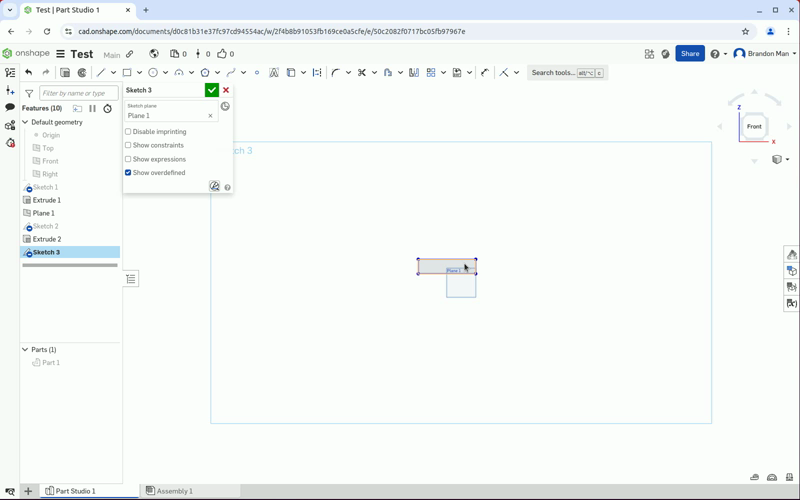
scroll(6)
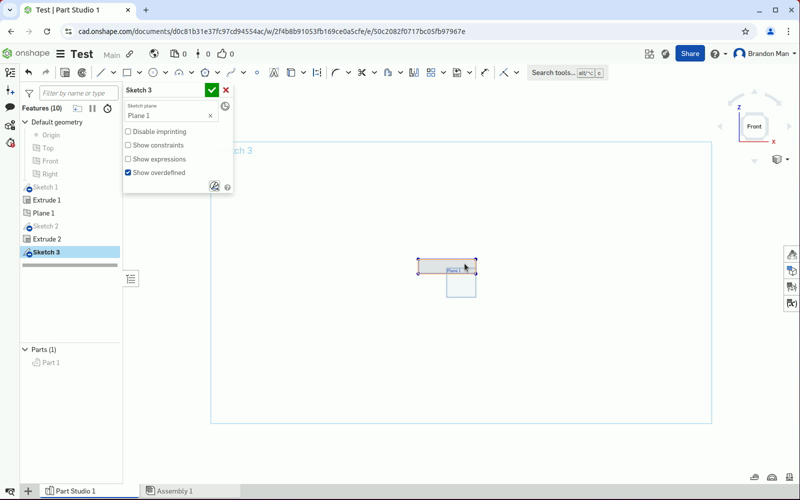
scroll(6)
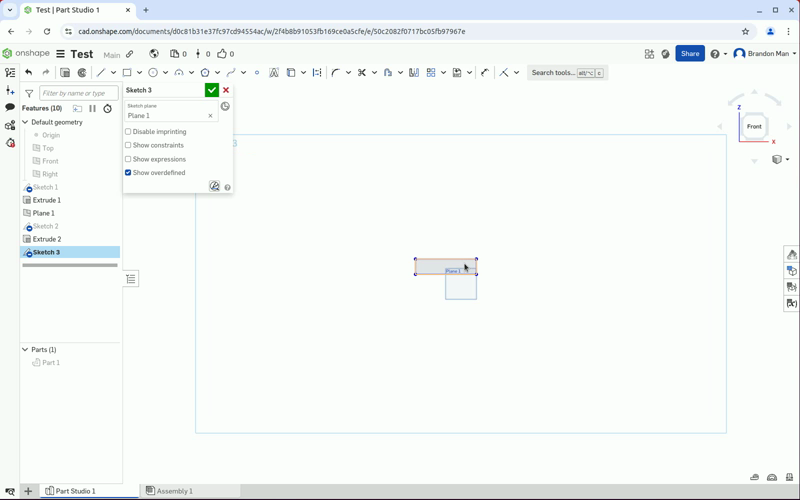
scroll(6)
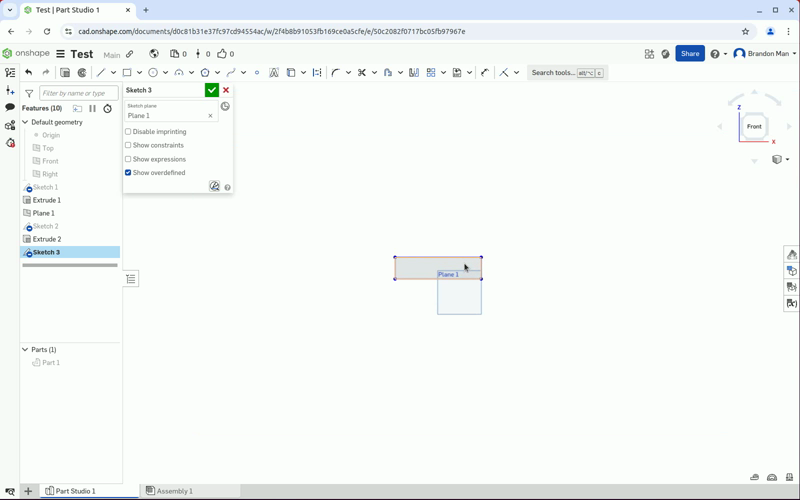
scroll(6)
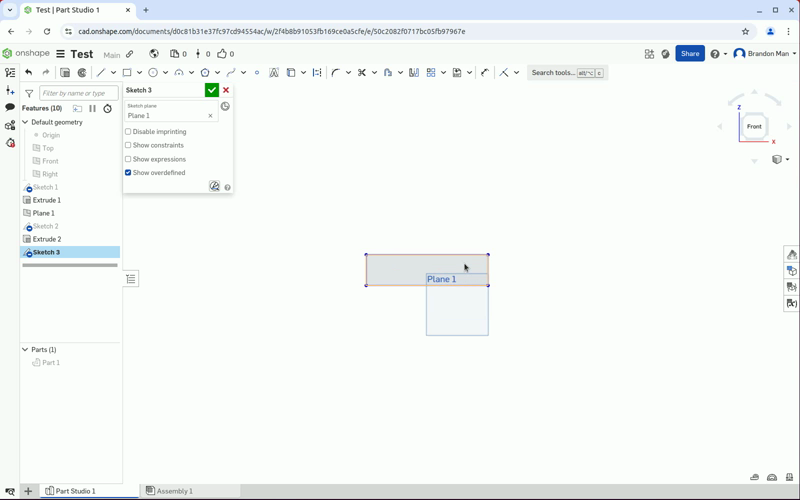
scroll(6)
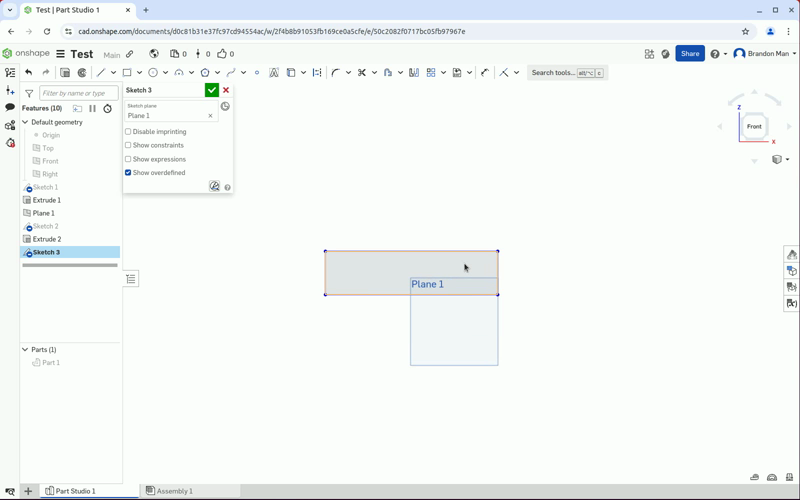
scroll(6)
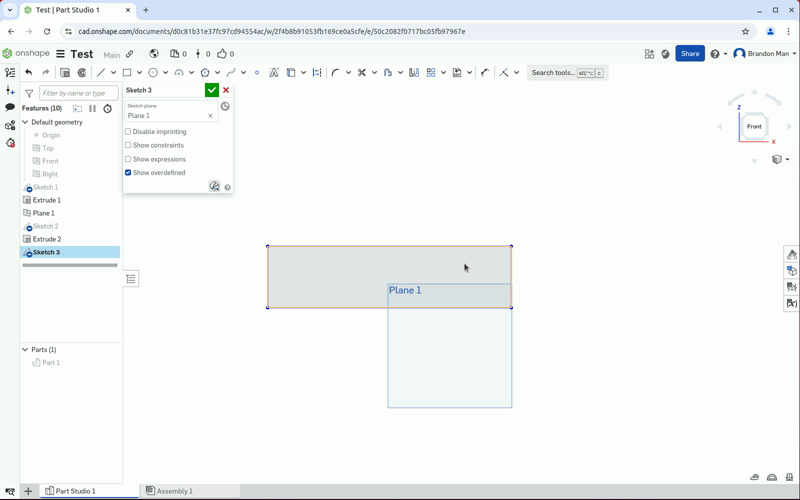
scroll(6)
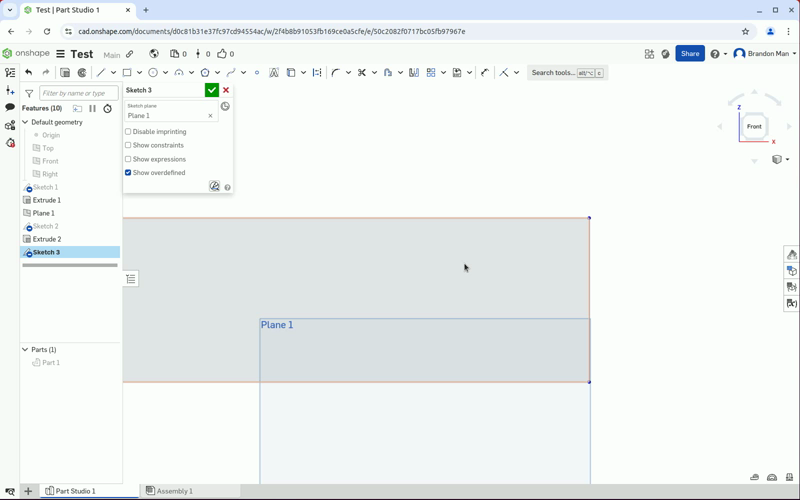
click(464, 263)
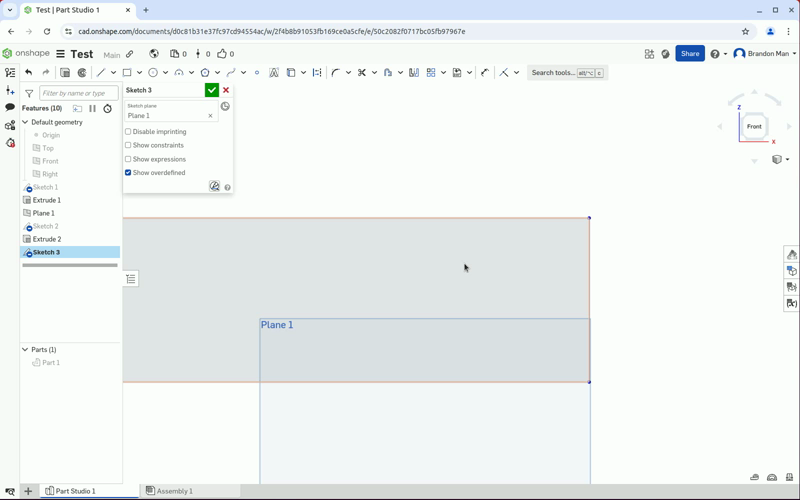
scroll(-6)
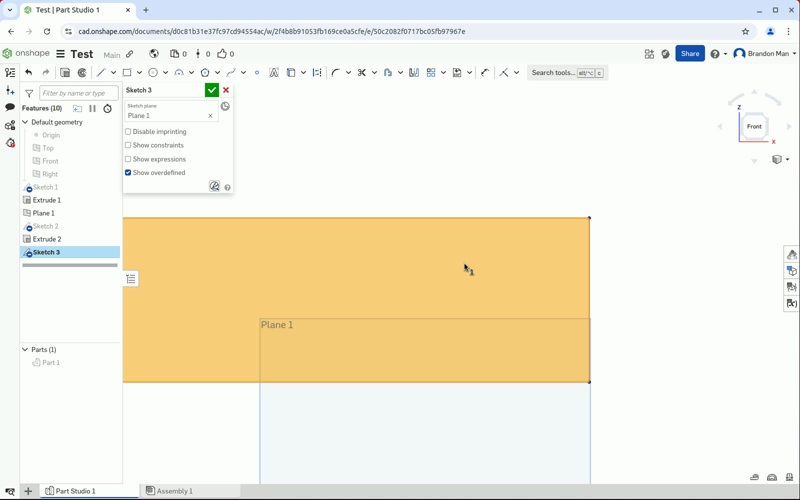
scroll(-6)
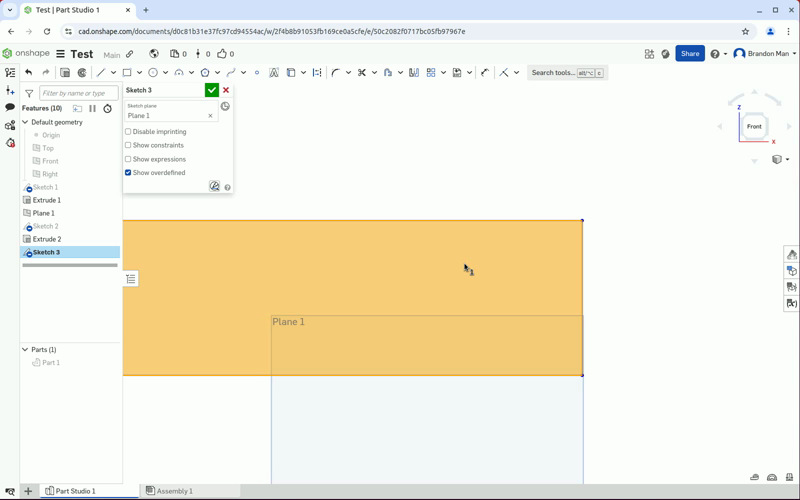
scroll(-6)
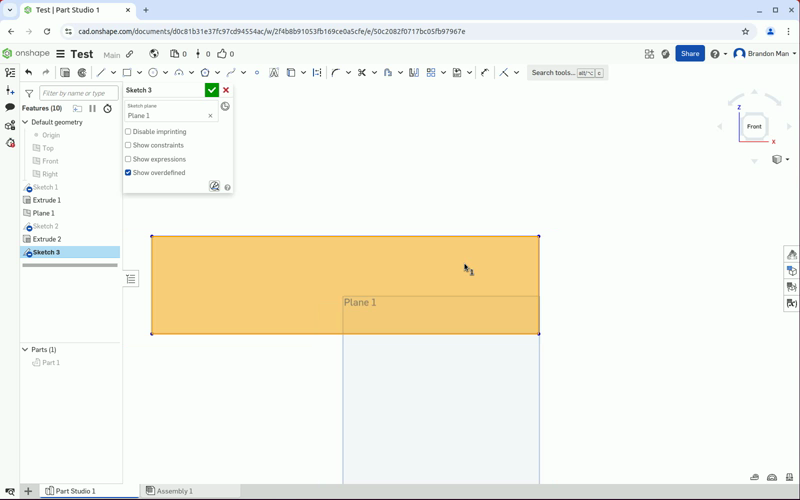
scroll(-6)
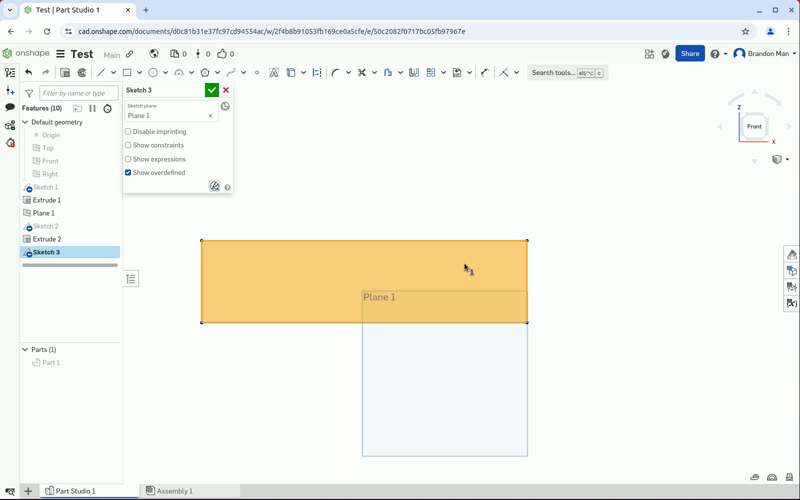
scroll(-6)
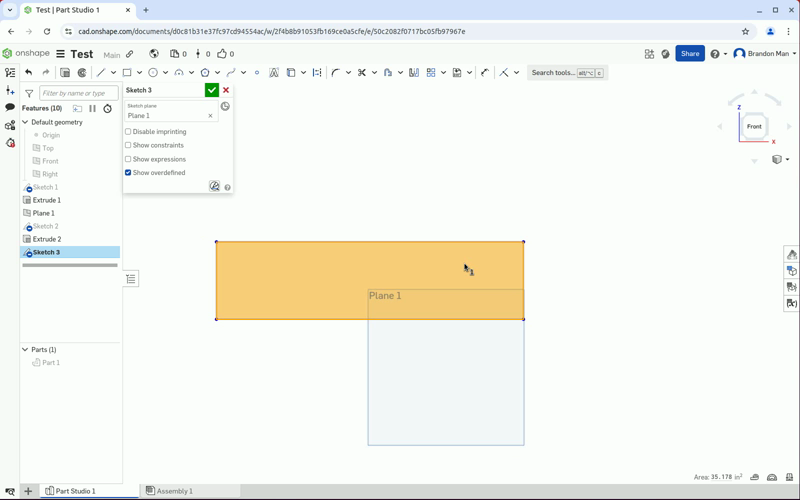
scroll(-6)
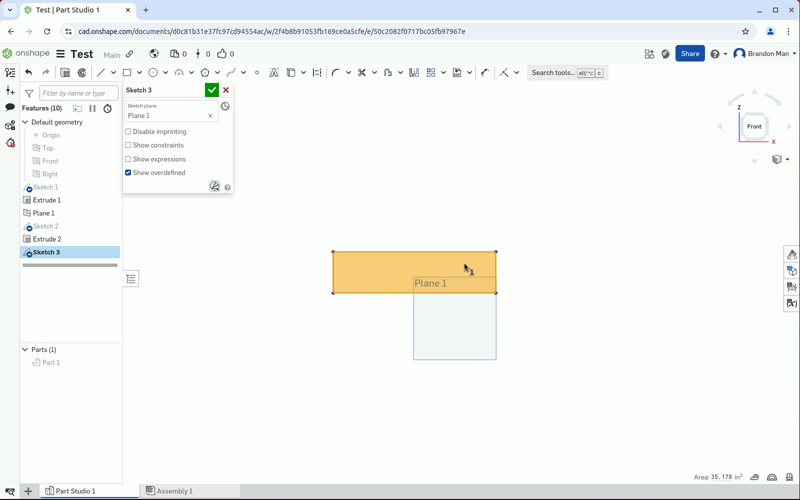
scroll(-6)
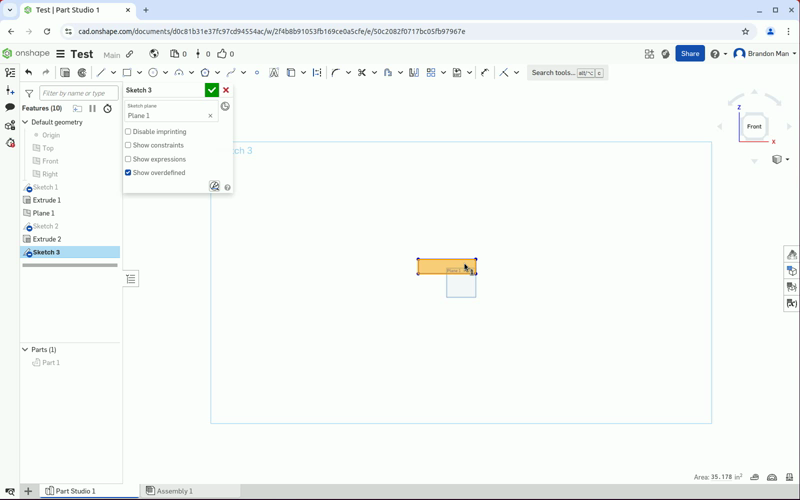
mouse_move(73, 352)
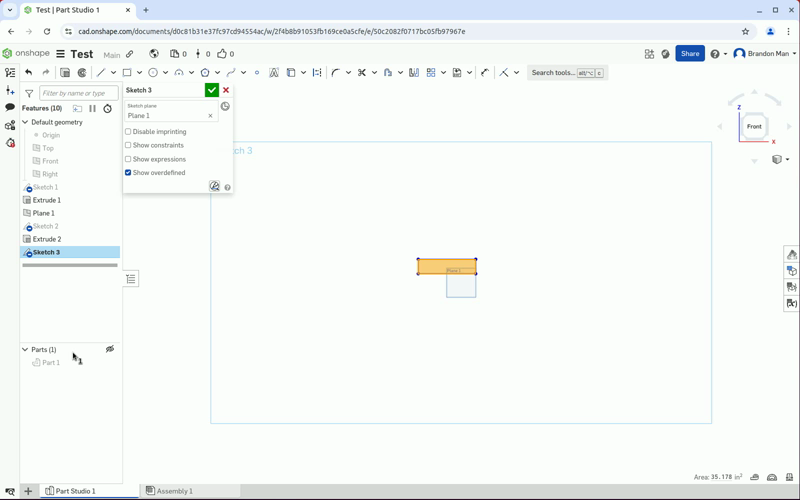
key(shift+y)
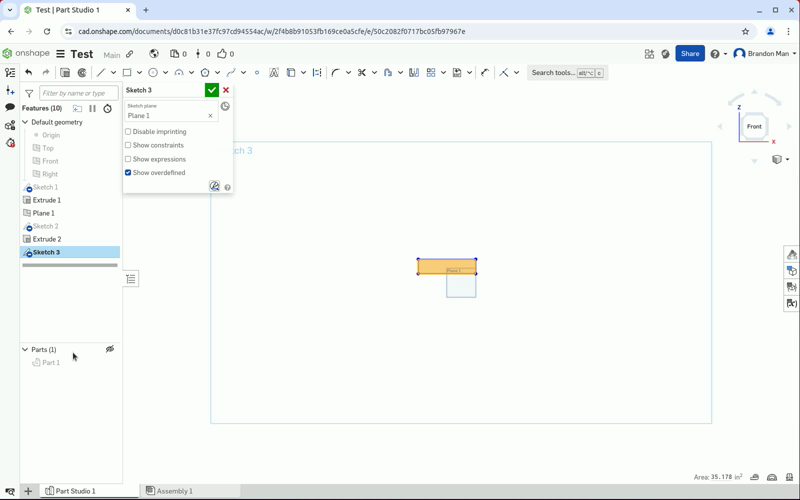
key(shift+e)
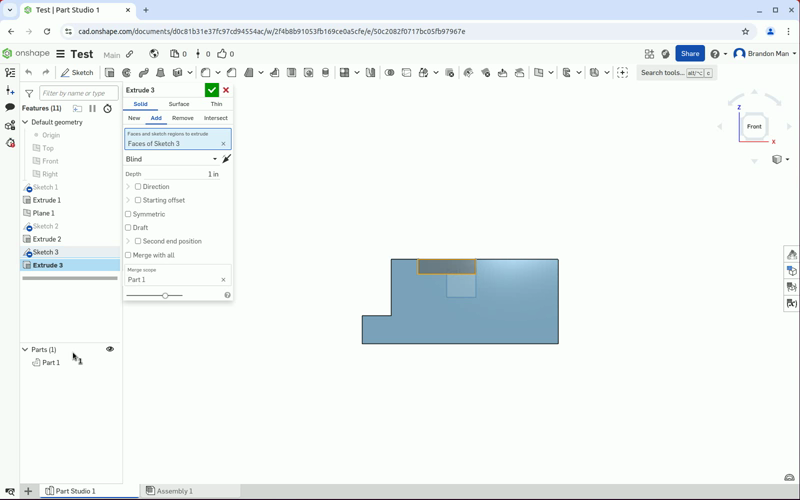
mouse_move(143, 106)
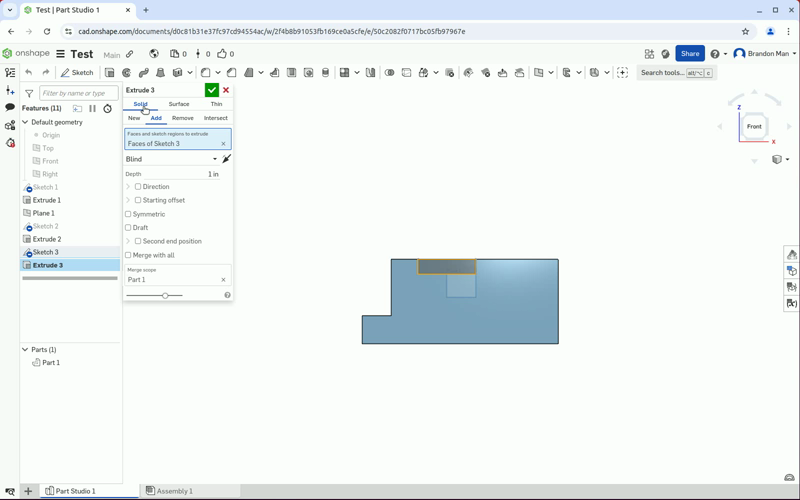
click(143, 106)
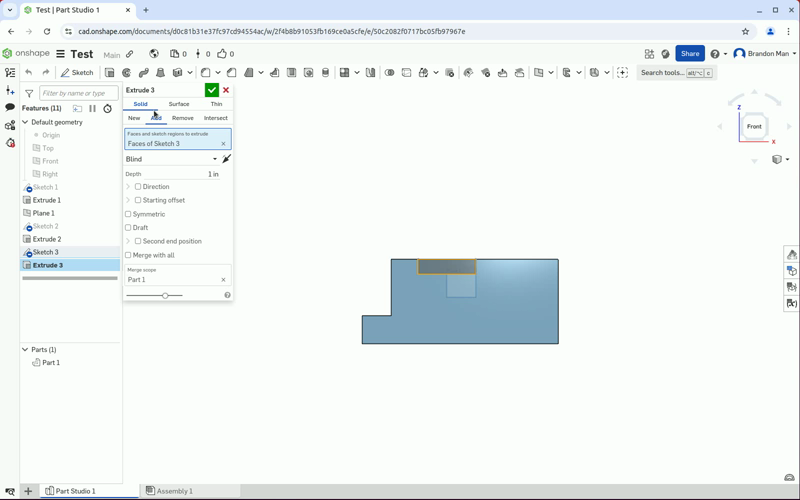
mouse_move(186, 120)
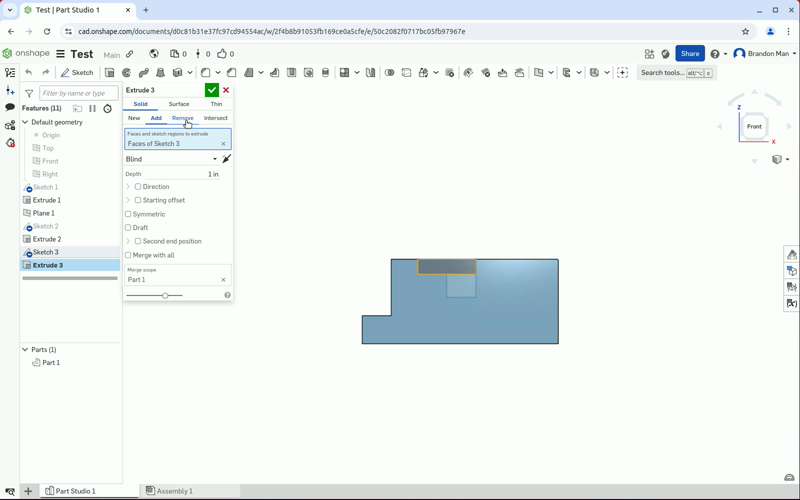
click(186, 120)
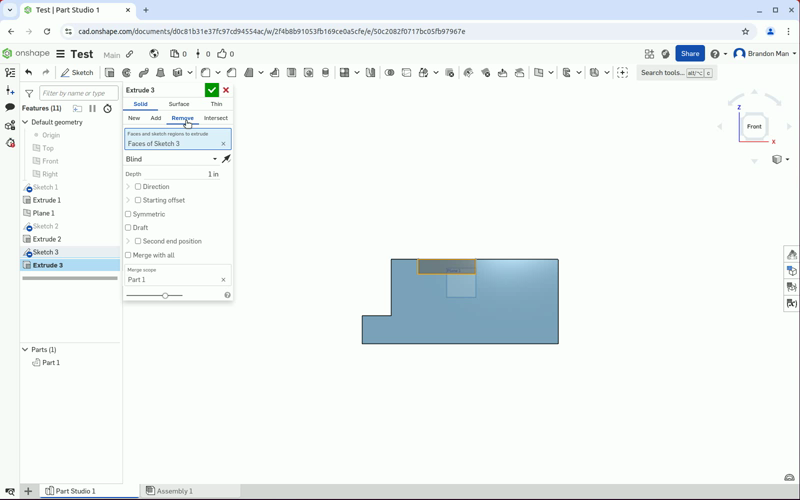
key(tab, 4)
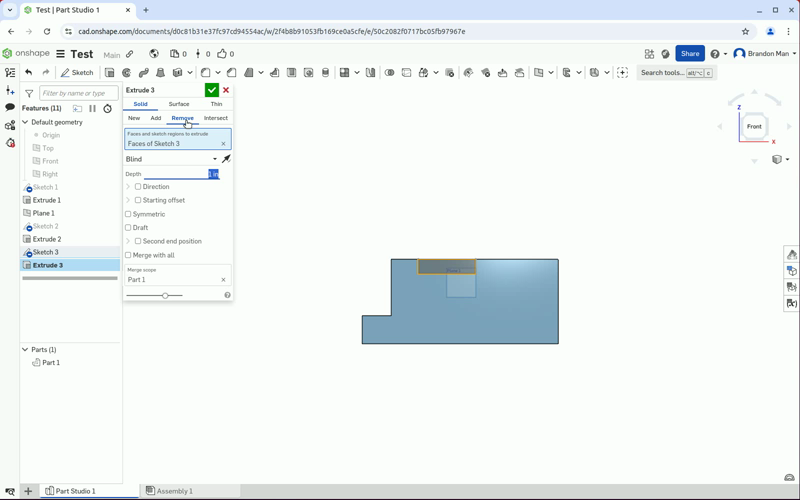
text(23.108)
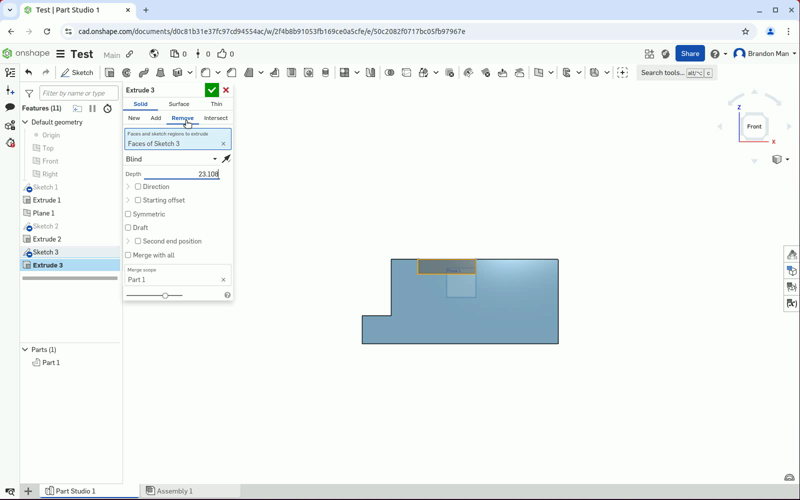
key(tab, 6)
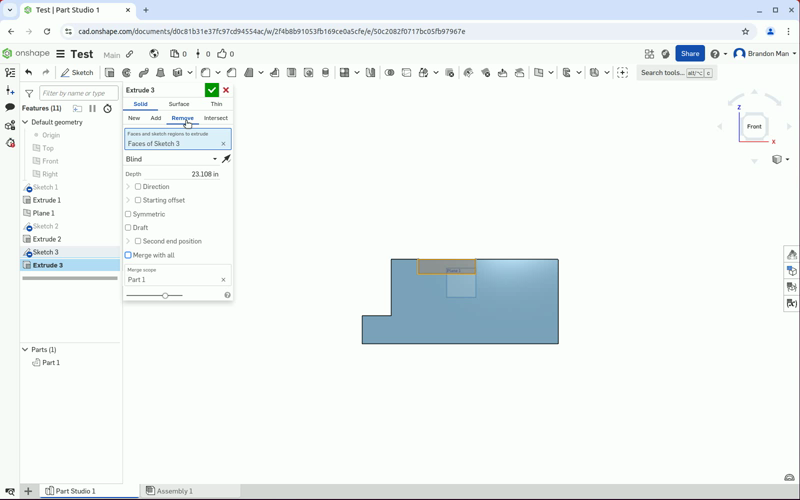
key(space)
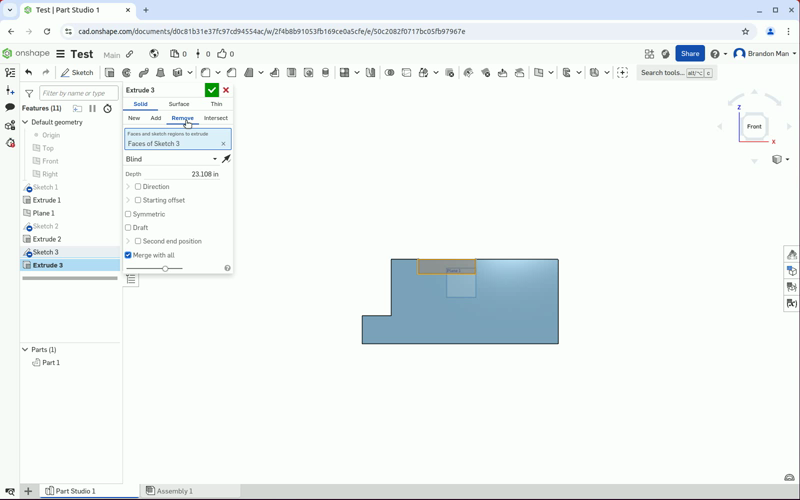
key(enter)
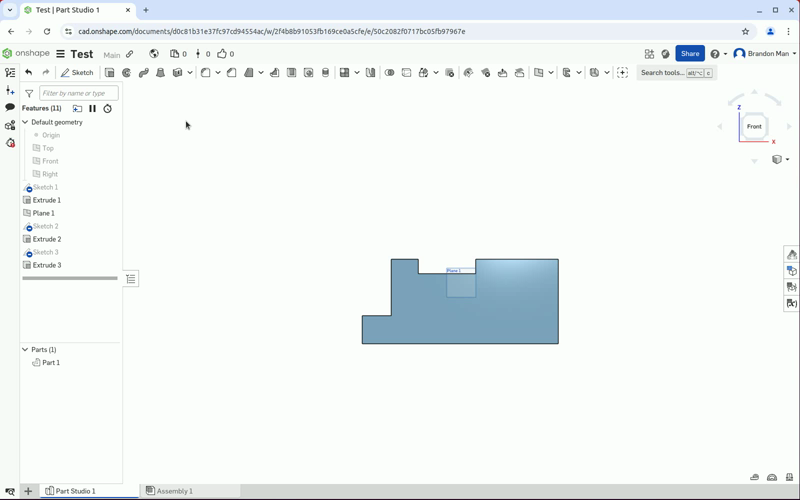
key(shift+h)
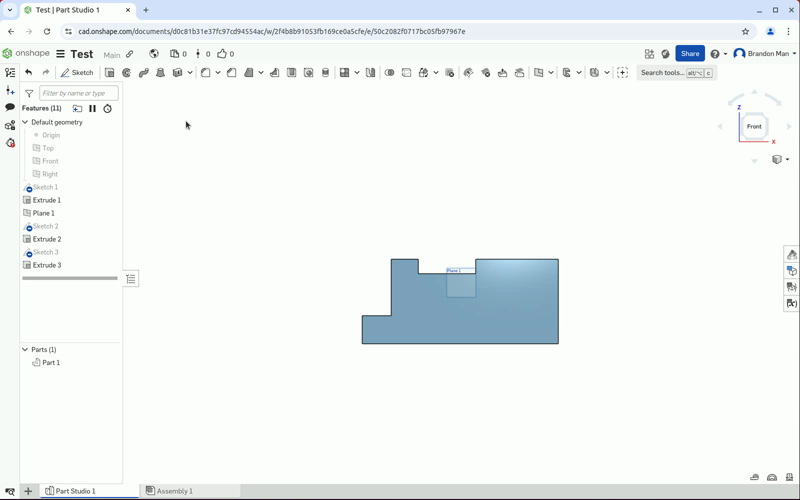
key(shift+h)
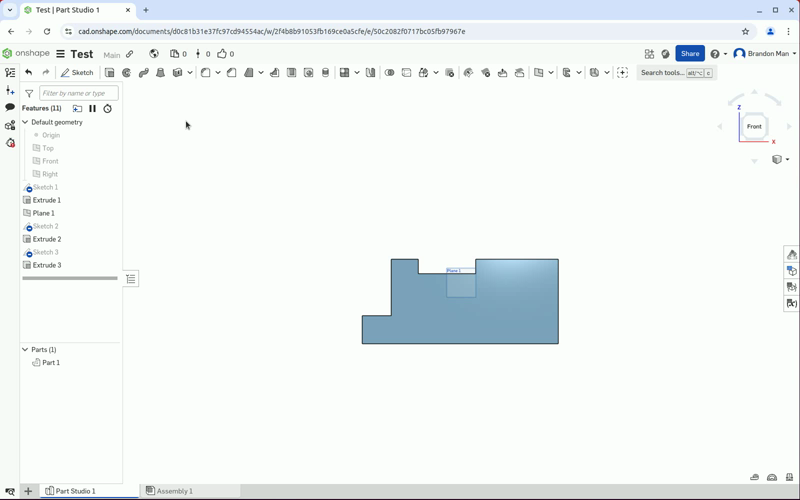
mouse_move(73, 189)
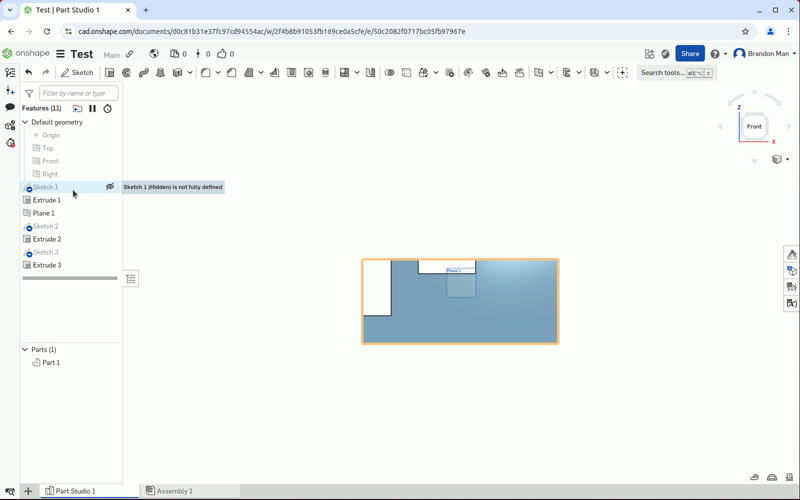
click(73, 189)
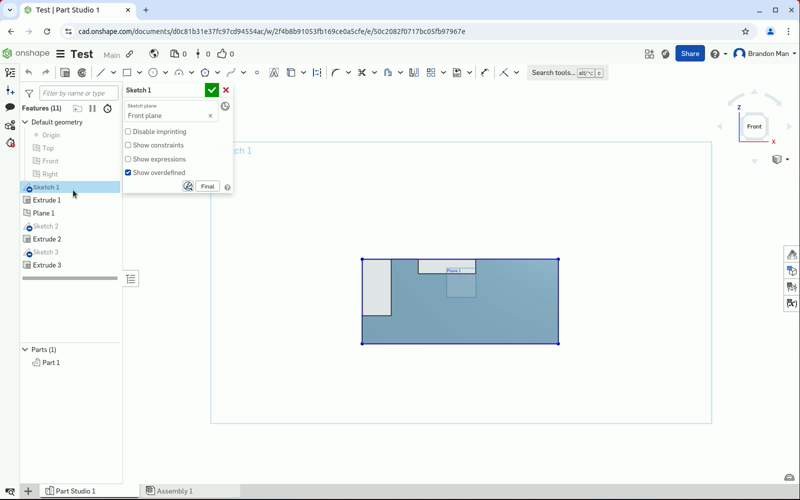
mouse_move(229, 92)
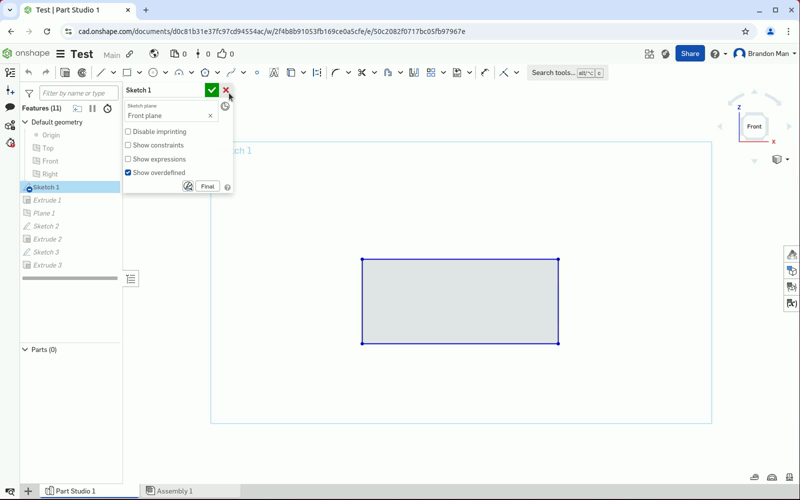
click(229, 92)
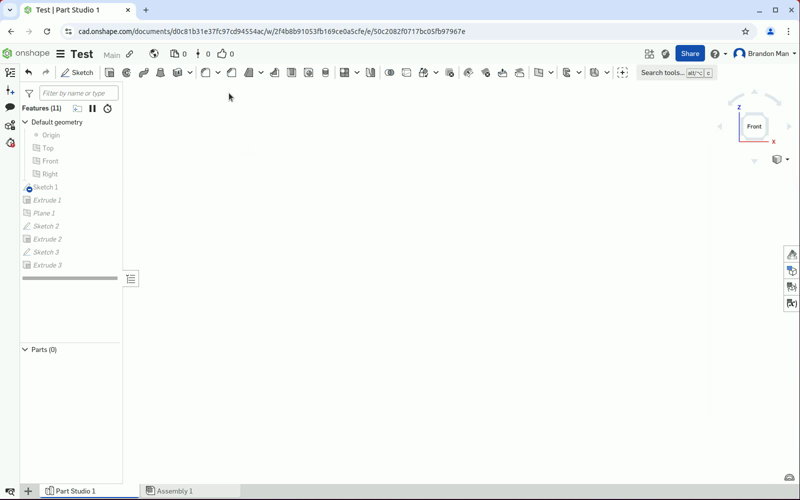
key(shift+s)
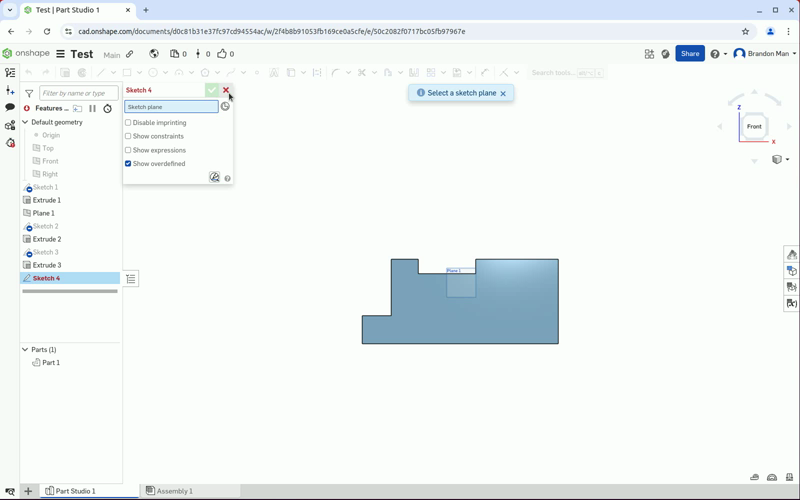
mouse_move(73, 215)
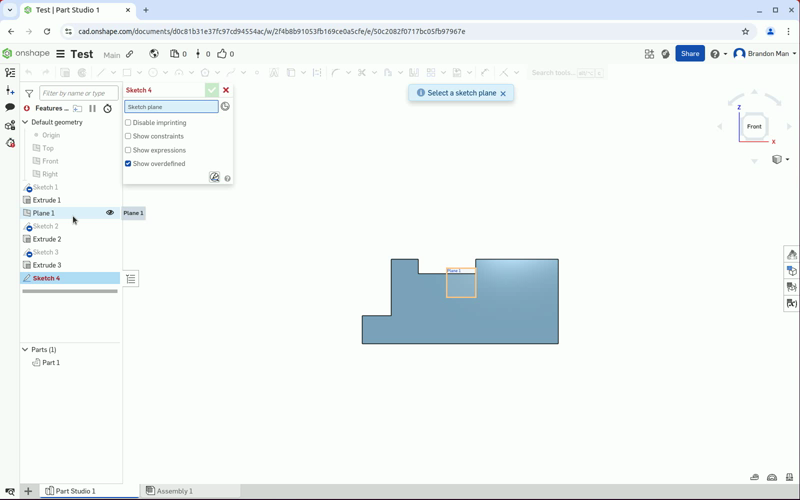
click(73, 215)
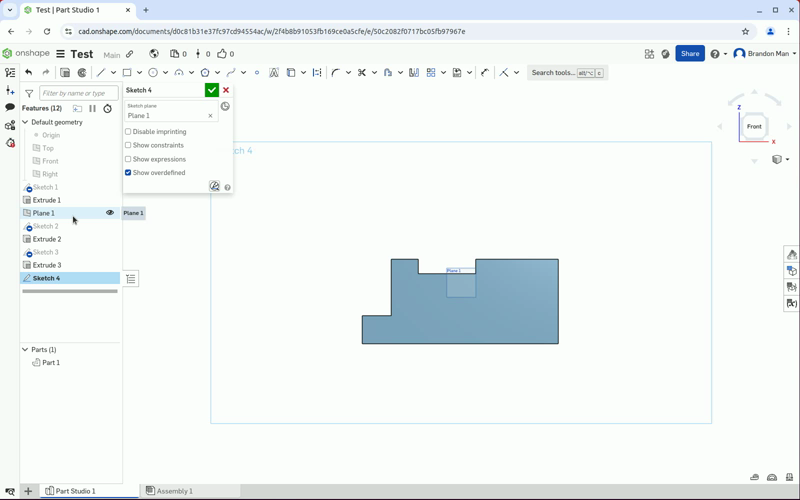
mouse_move(73, 352)
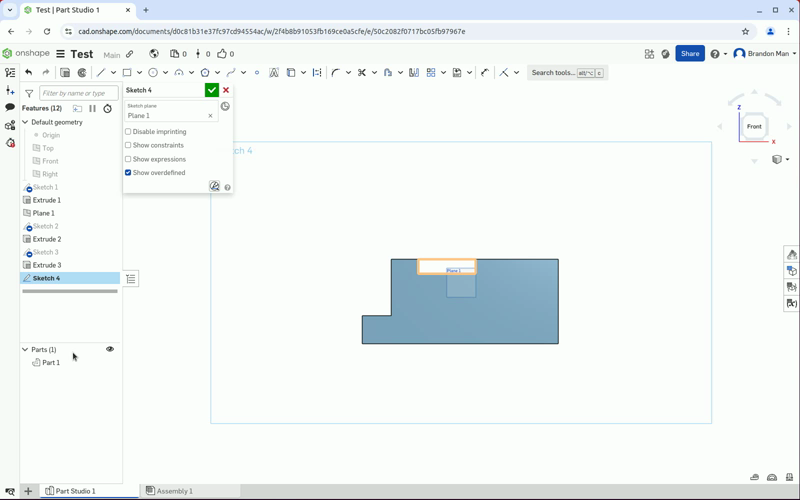
key(y)
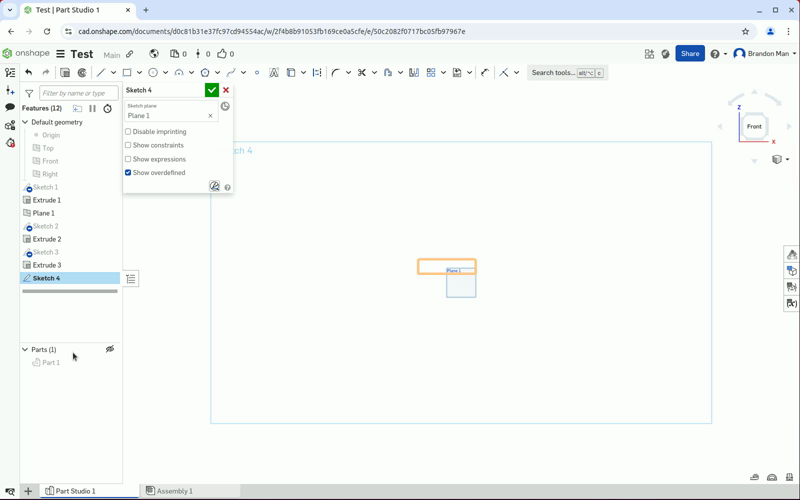
key(l)
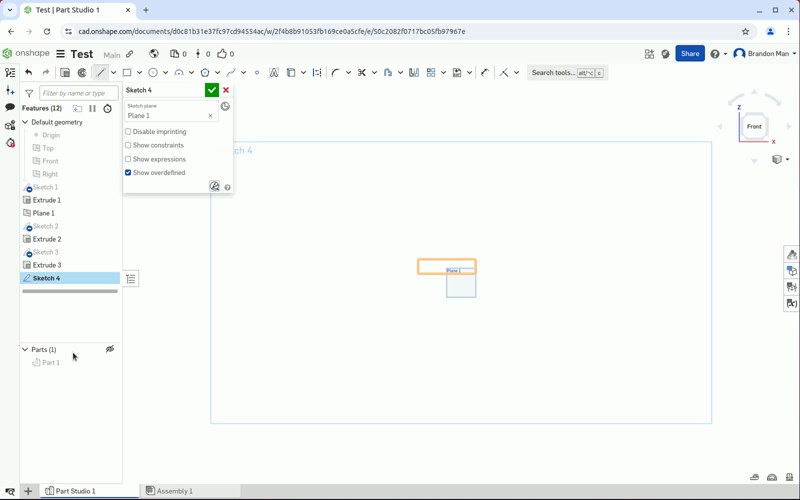
key_down(shift)
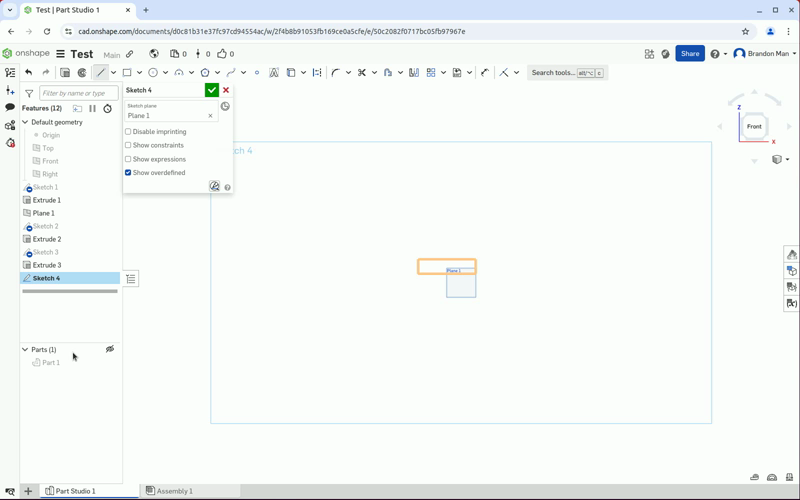
mouse_move(502, 315)
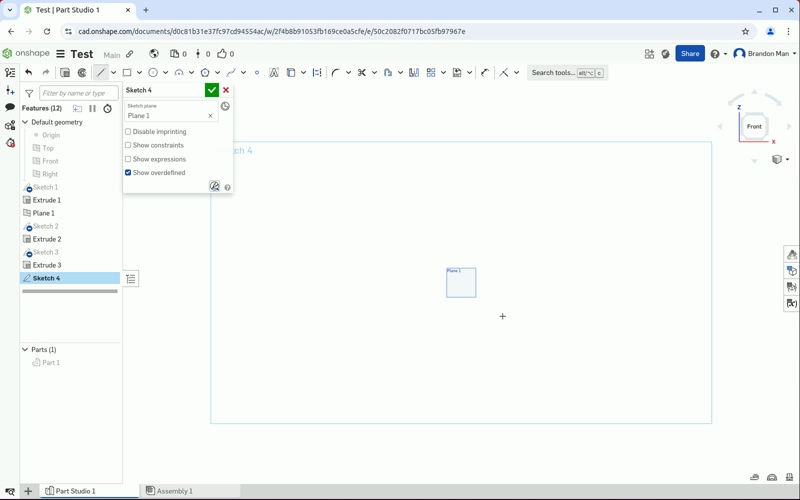
click(502, 315)
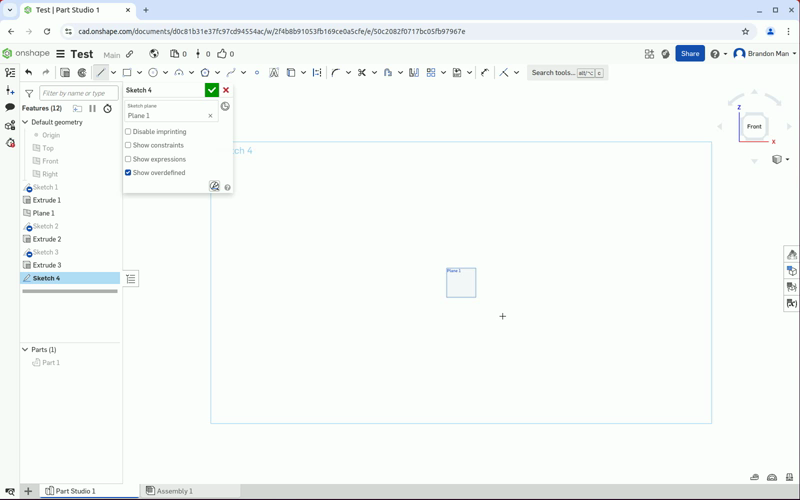
key_up(shift)
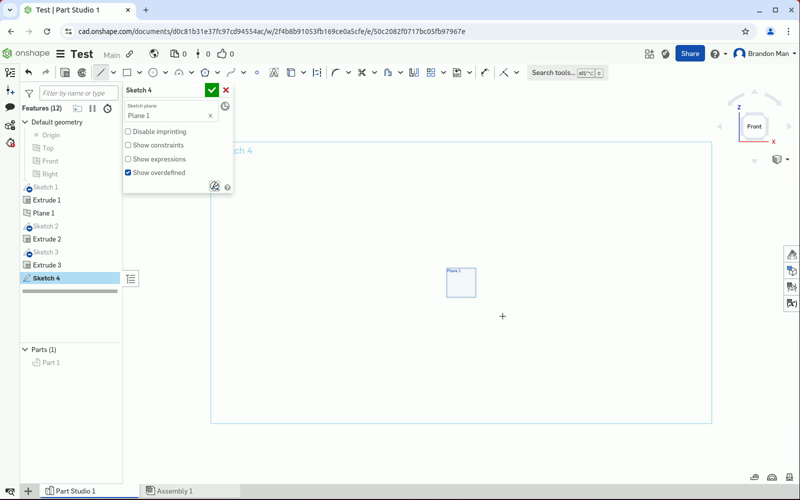
key_down(shift)
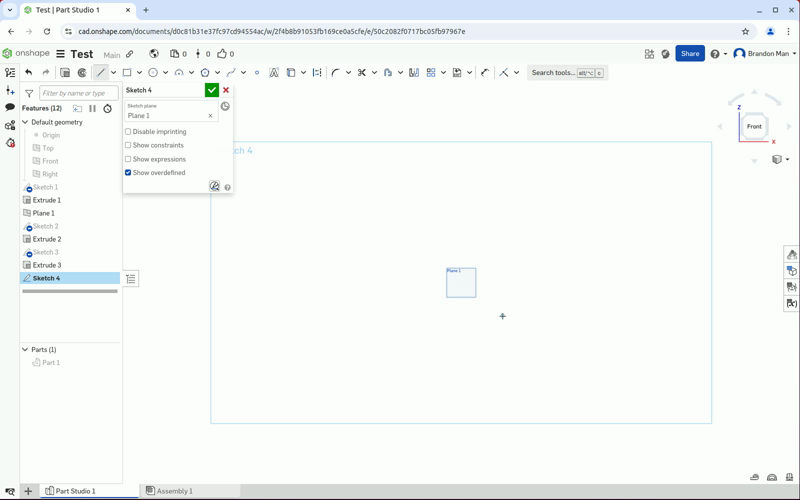
mouse_move(532, 315)
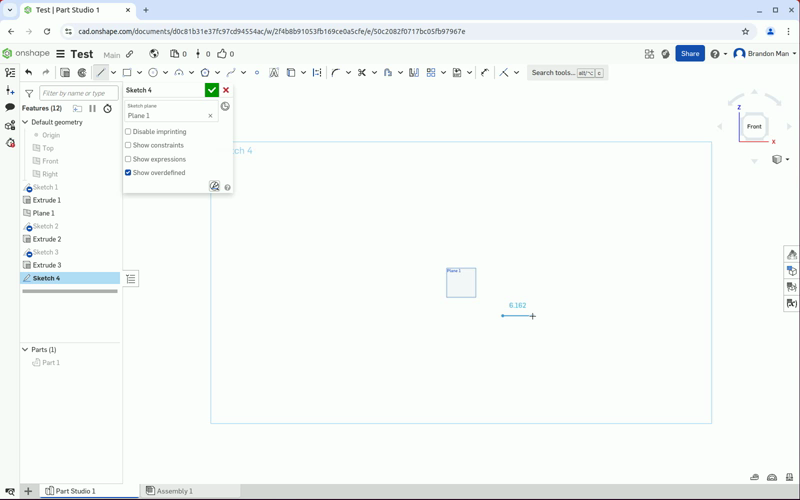
mouse_move(559, 315)
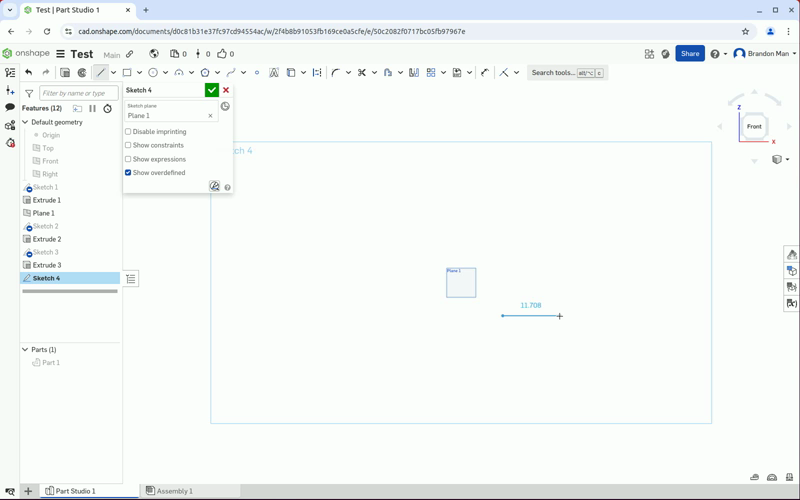
click(559, 315)
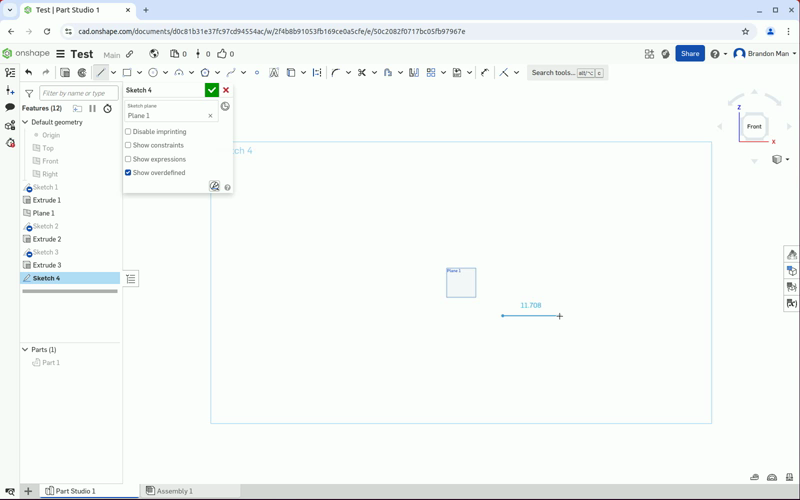
key_up(shift)
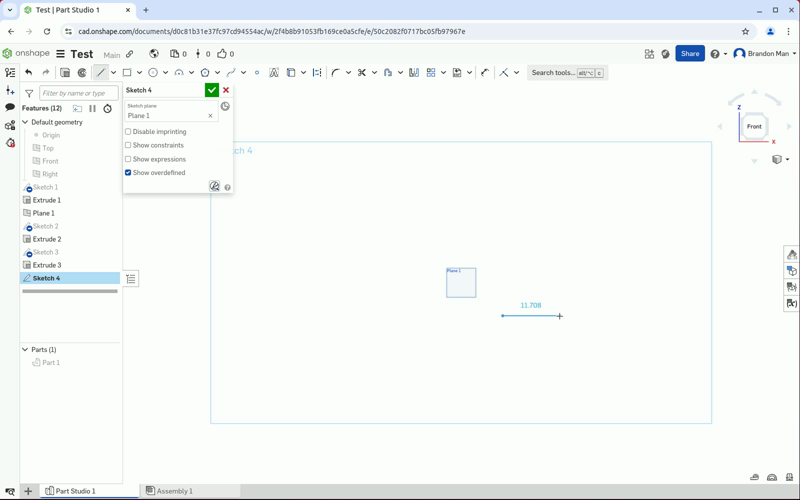
key_down(shift)
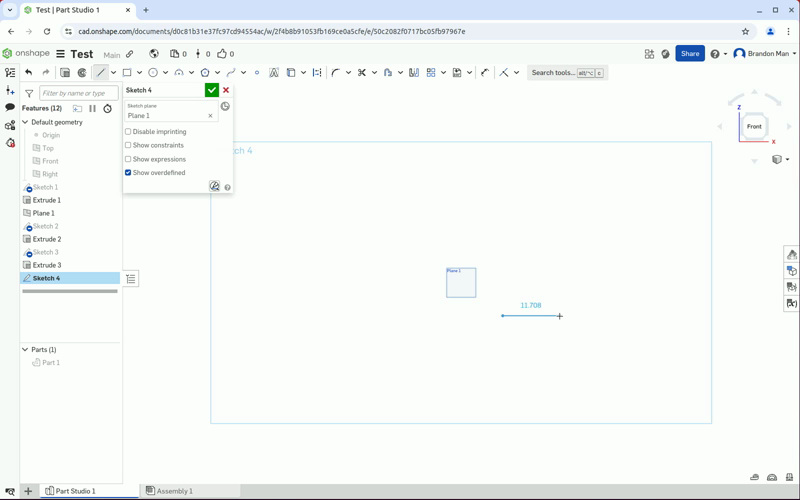
mouse_move(589, 315)
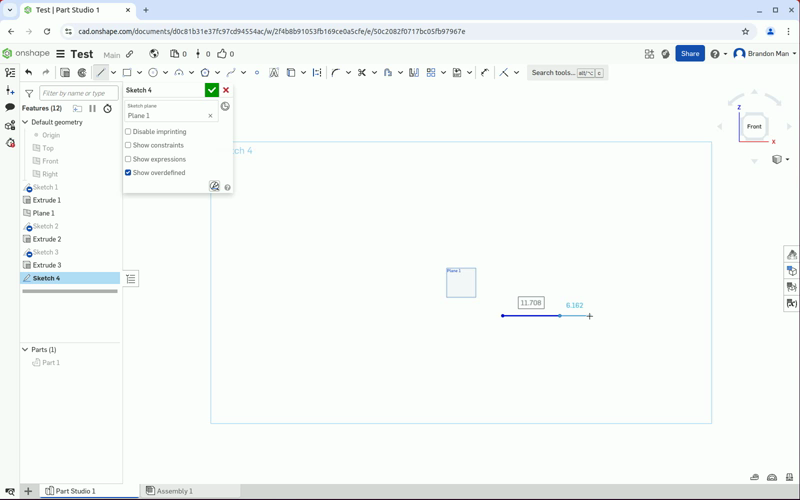
mouse_move(559, 258)
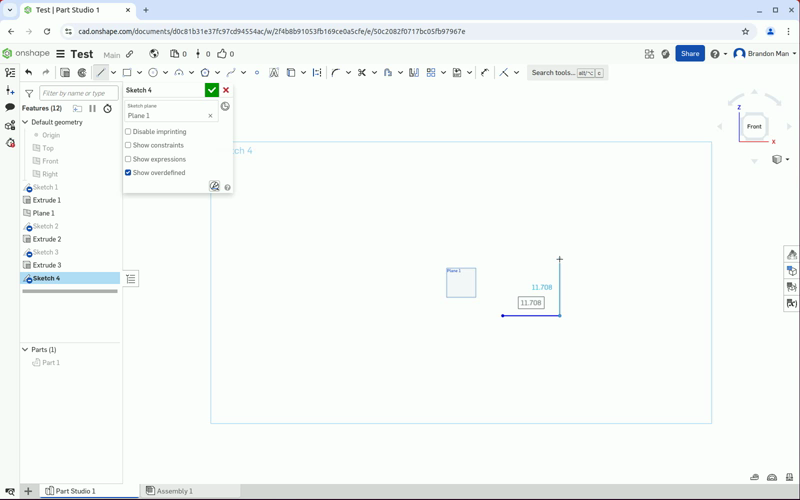
click(559, 258)
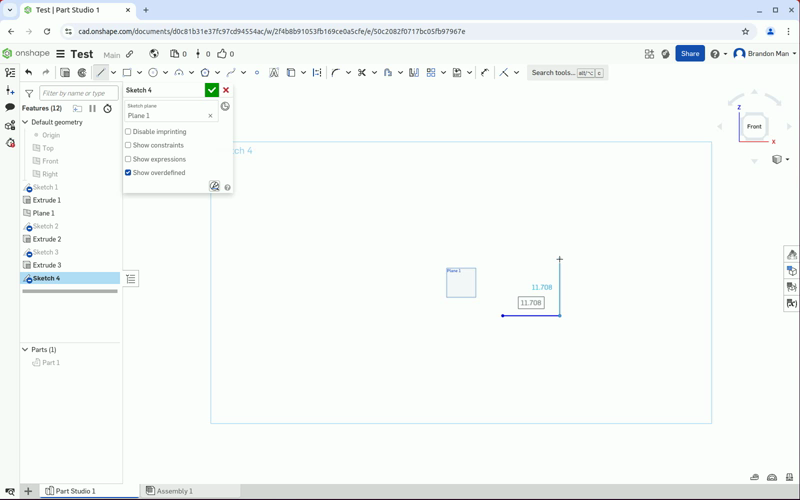
key_up(shift)
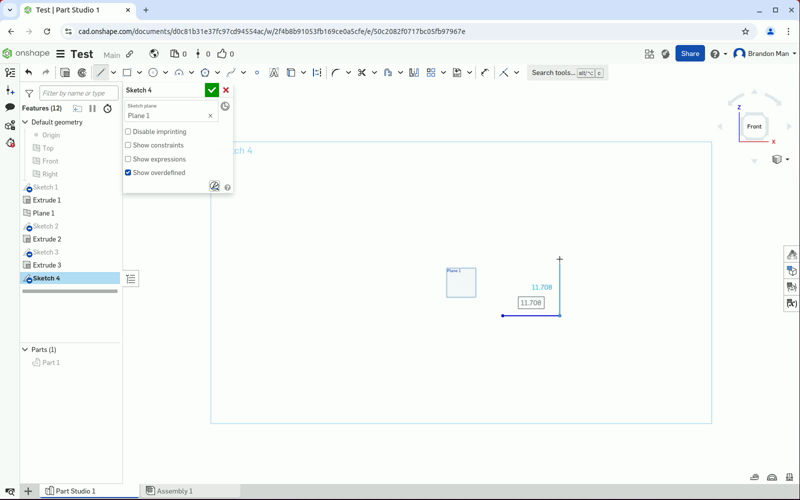
key_down(shift)
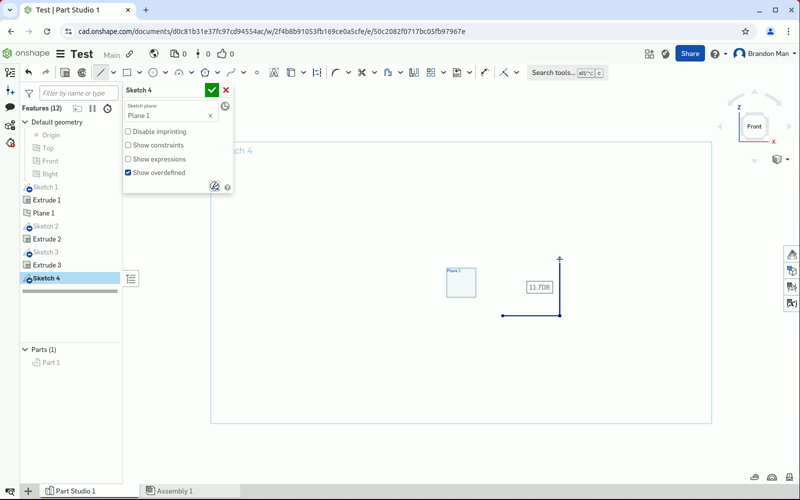
mouse_move(589, 258)
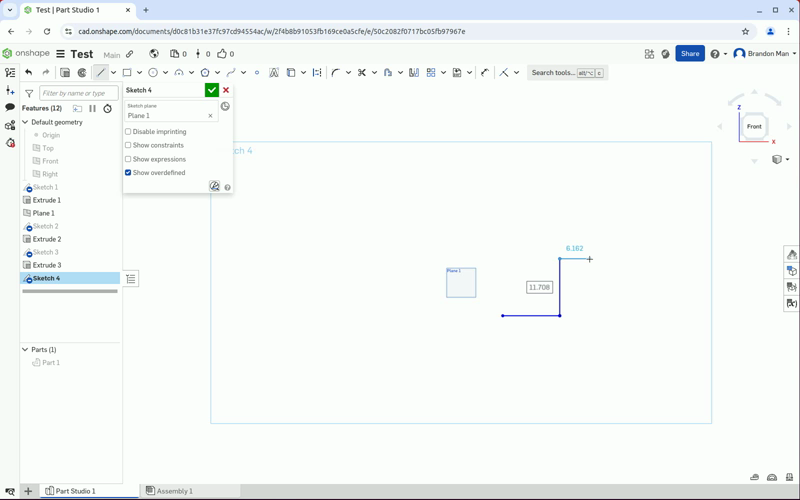
mouse_move(502, 258)
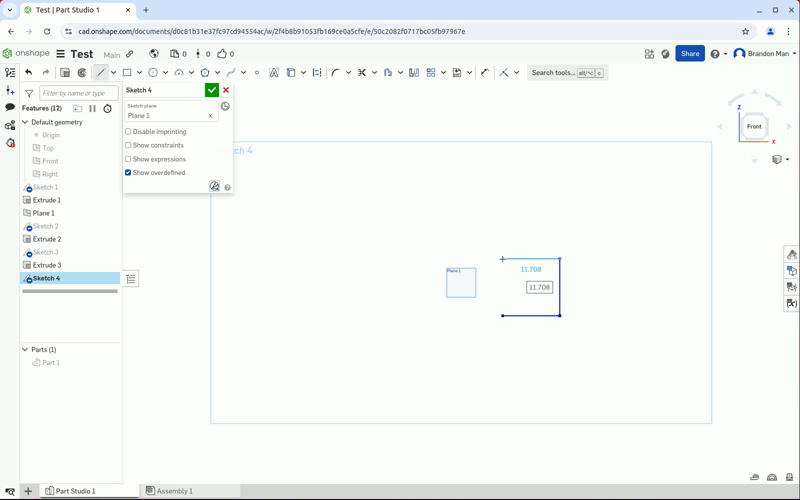
click(502, 258)
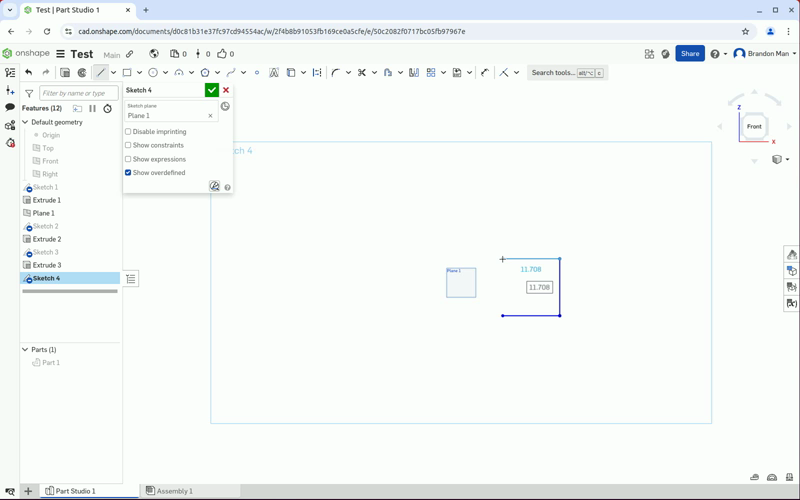
key_up(shift)
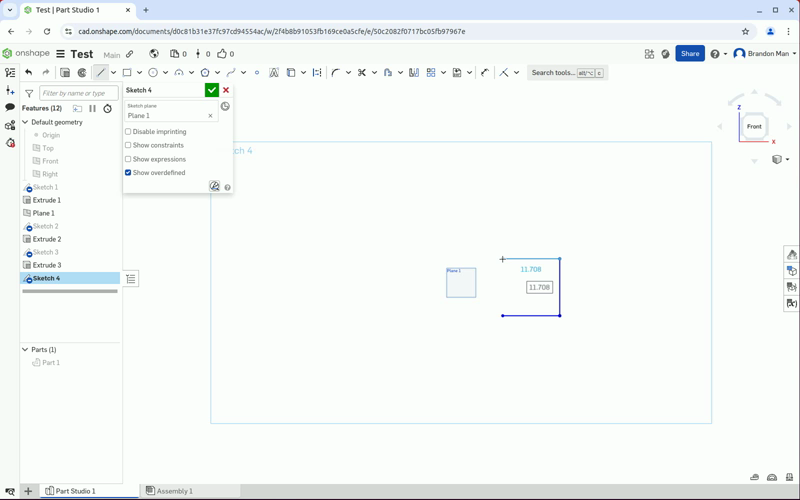
mouse_move(532, 258)
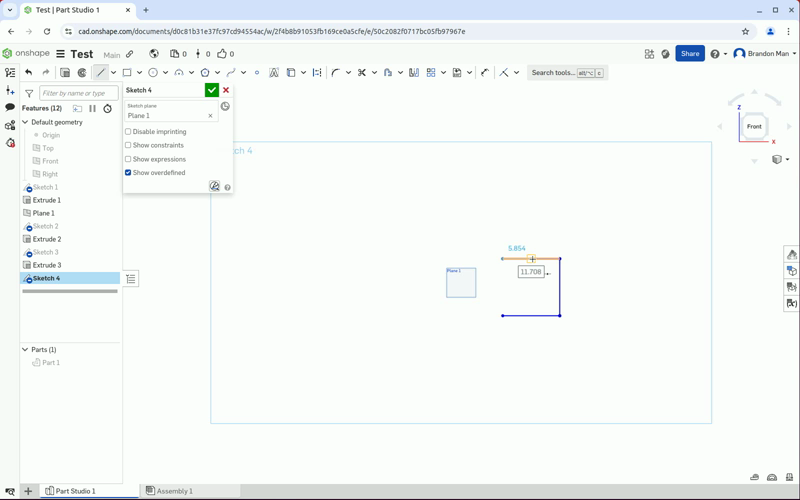
key_down(shift)
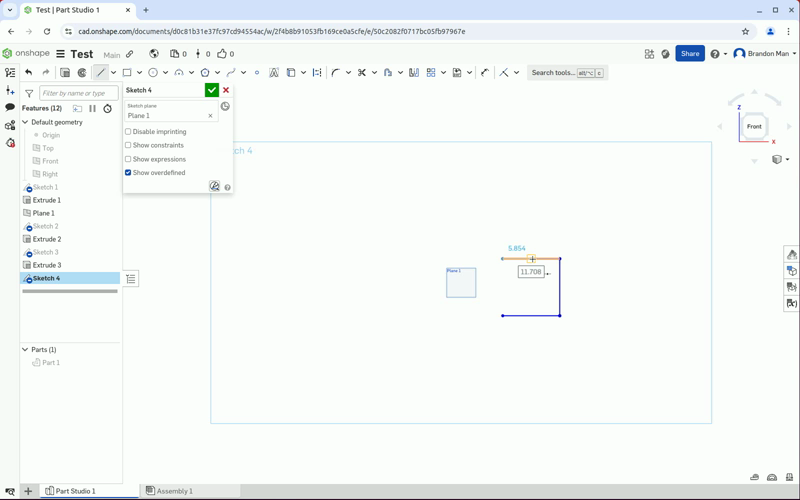
mouse_move(502, 315)
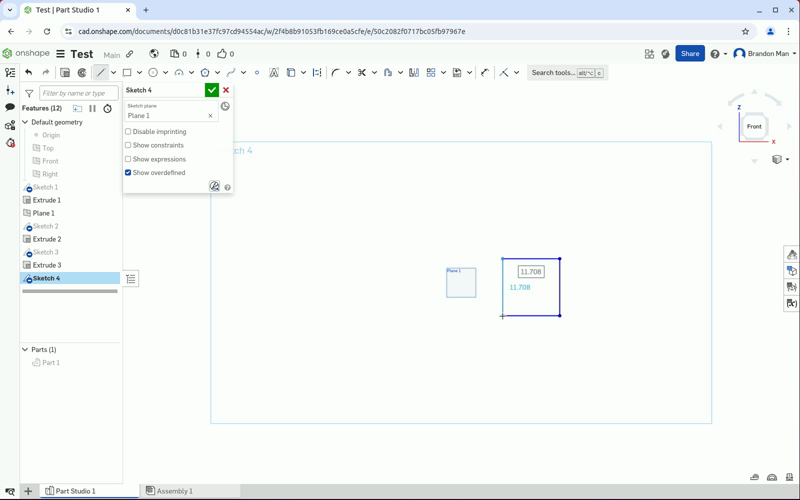
key_up(shift)
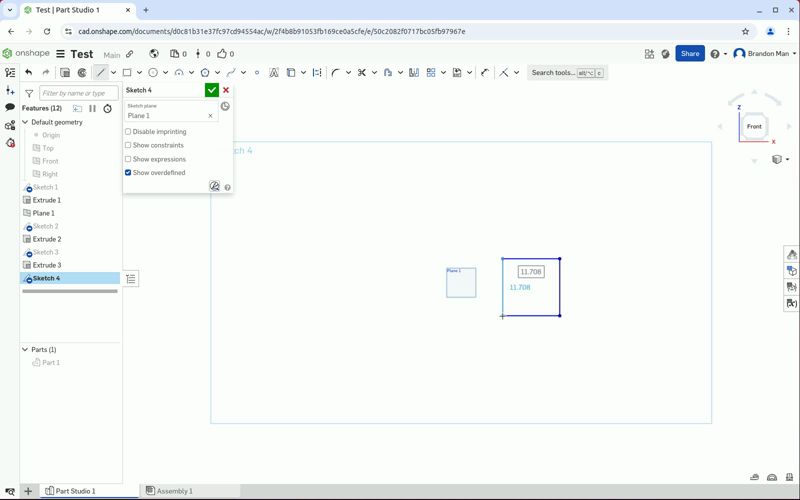
click(502, 315)
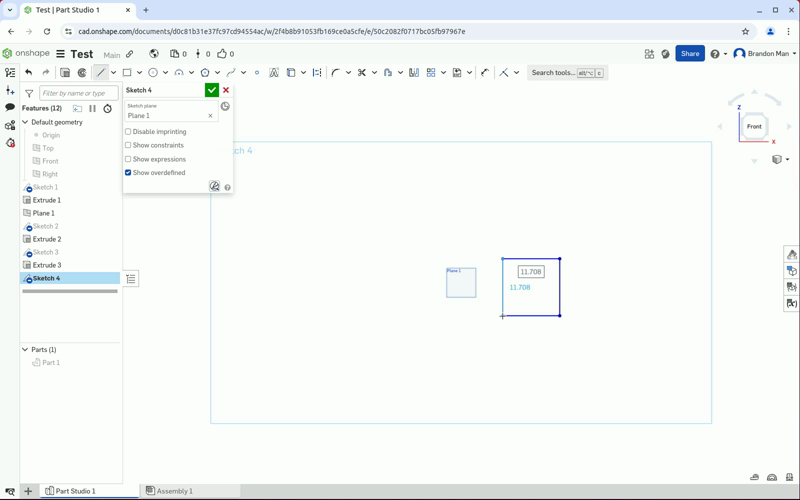
key(esc)
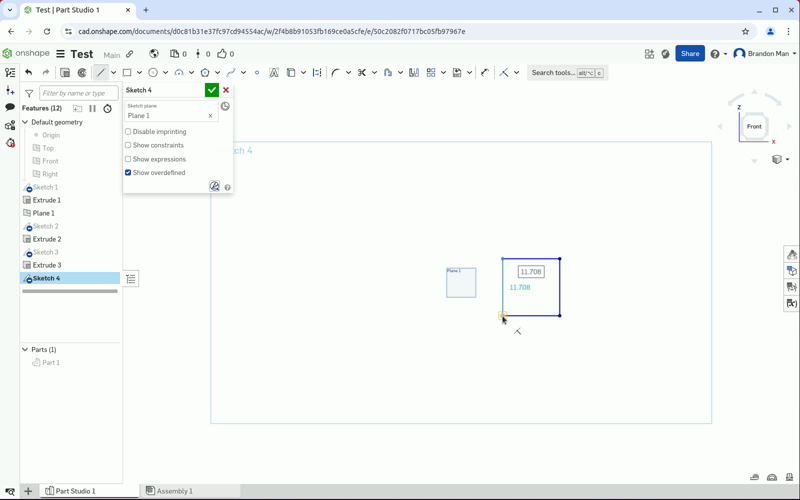
mouse_move(539, 265)
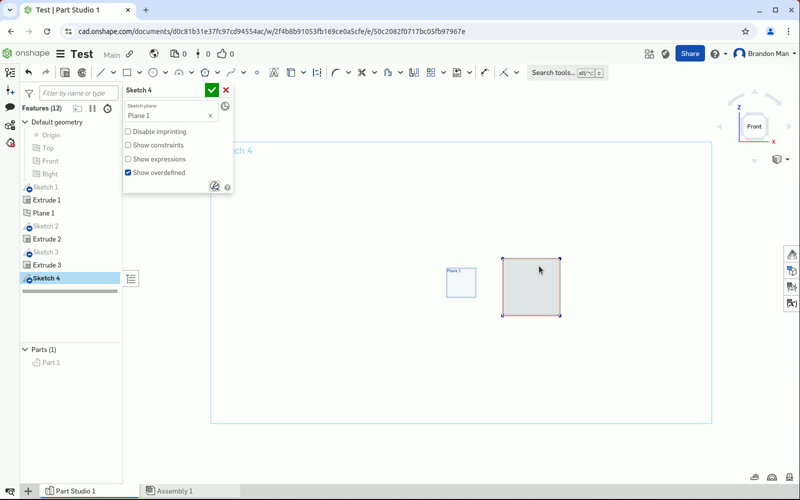
click(539, 265)
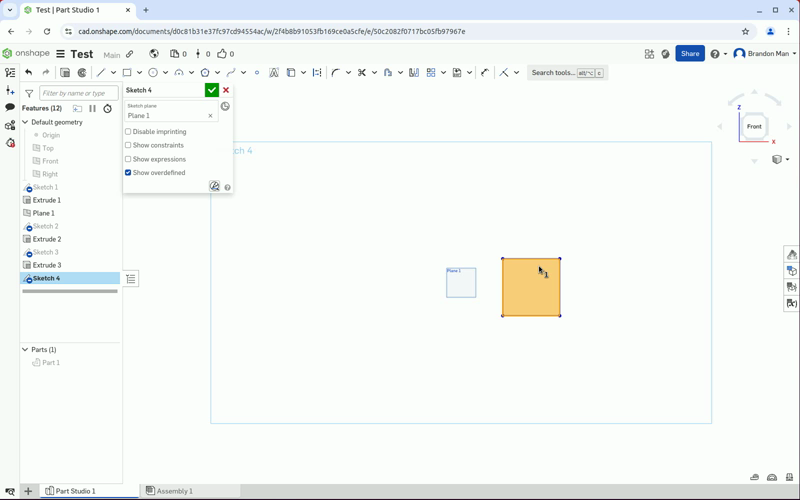
mouse_move(73, 352)
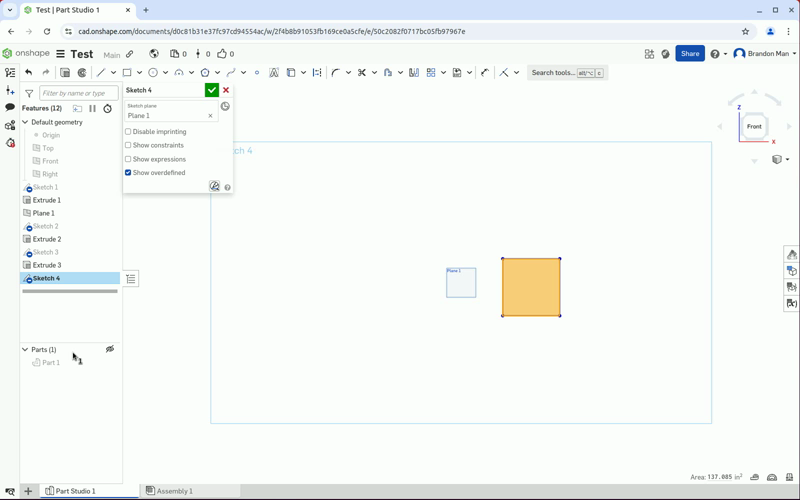
key(shift+y)
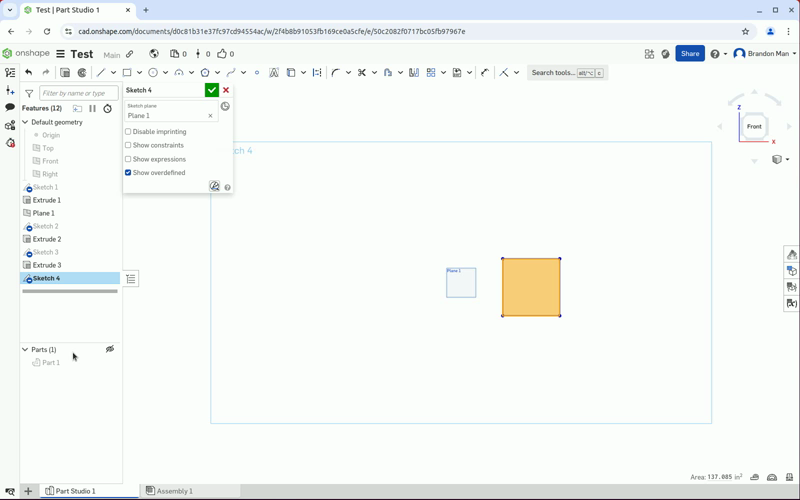
key(shift+e)
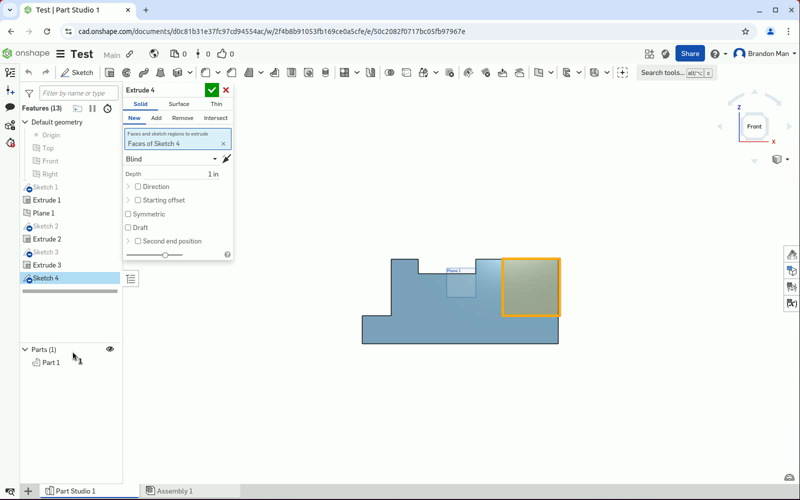
mouse_move(143, 106)
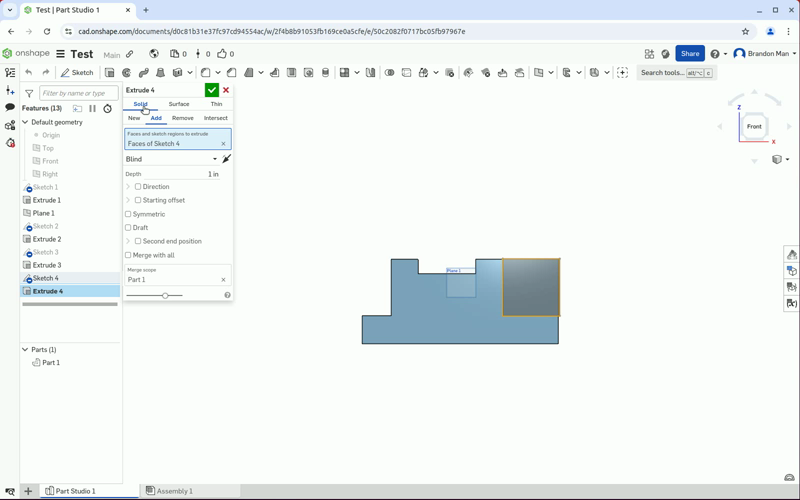
click(143, 106)
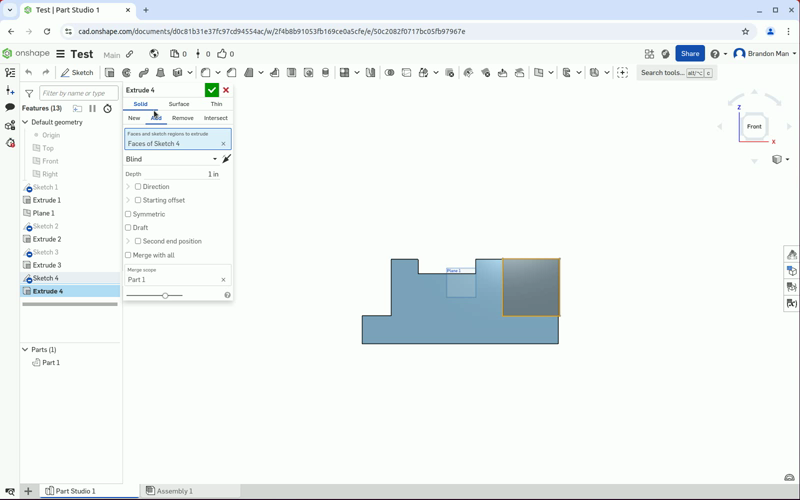
mouse_move(186, 120)
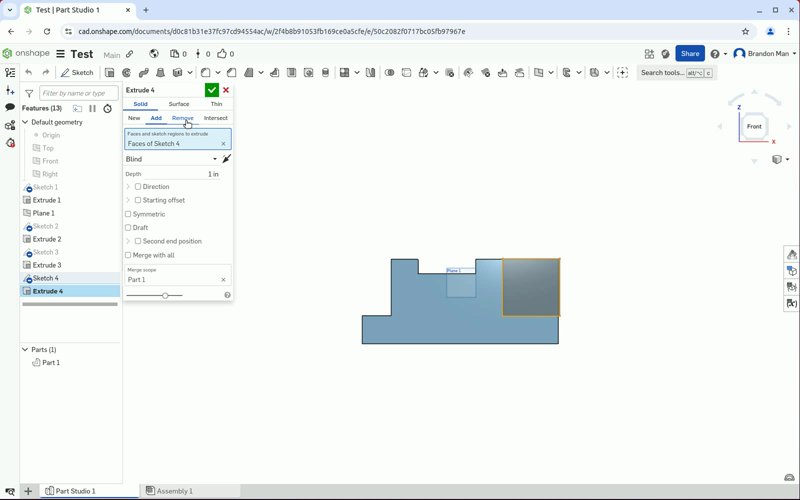
click(186, 120)
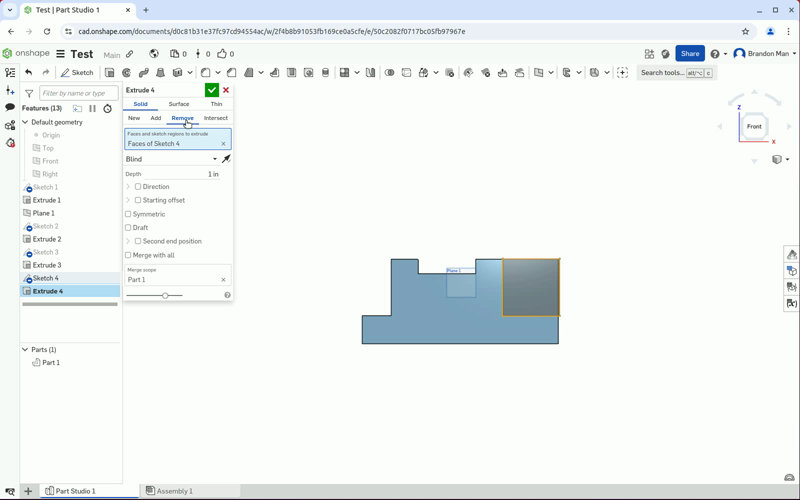
key(tab, 4)
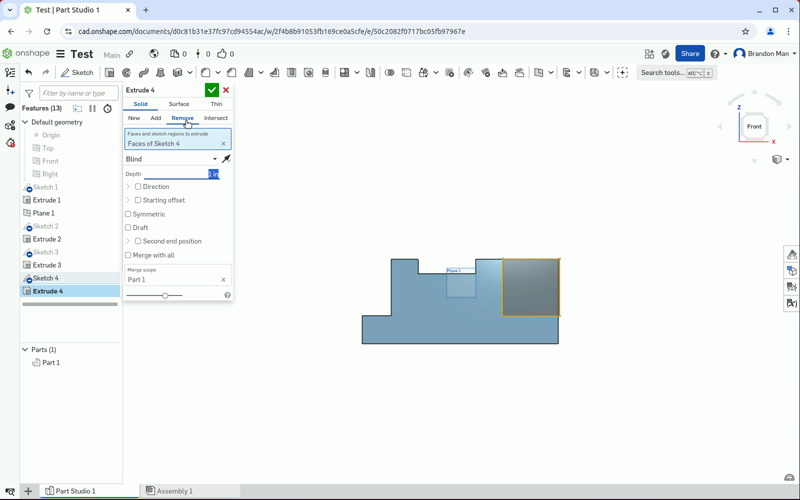
text(23.108)
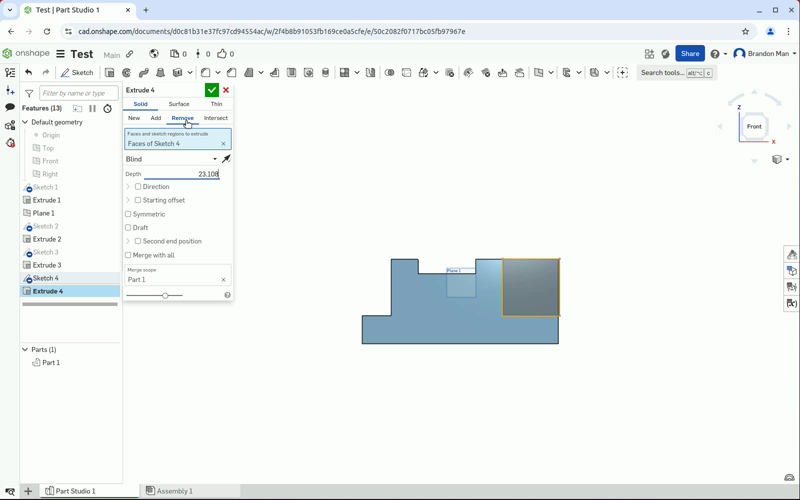
key(tab, 6)
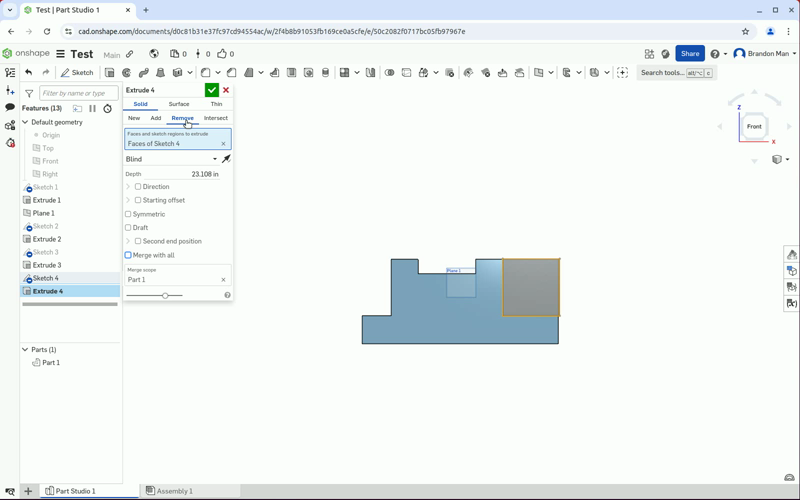
key(space)
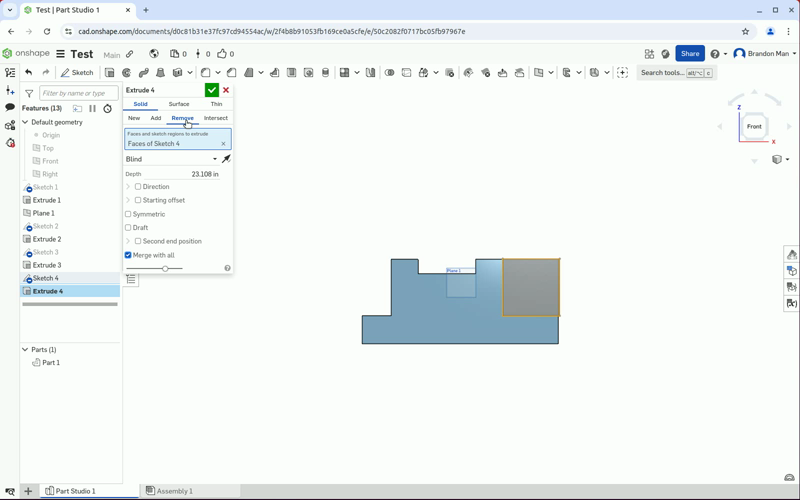
key(enter)
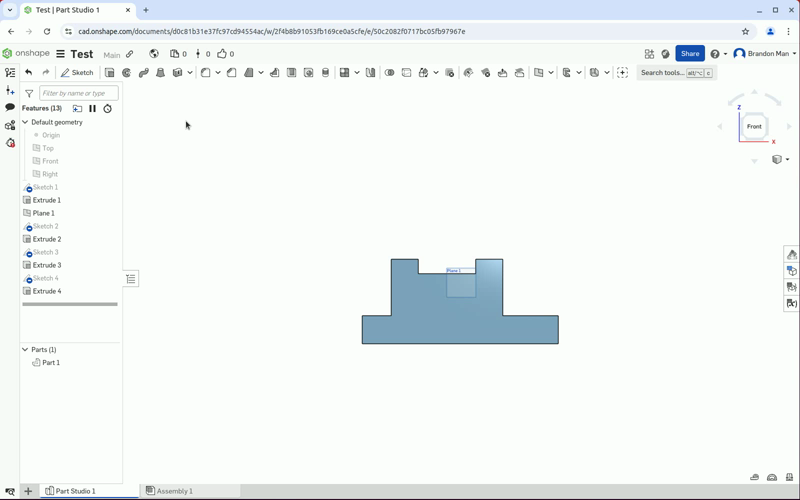
key(shift+h)
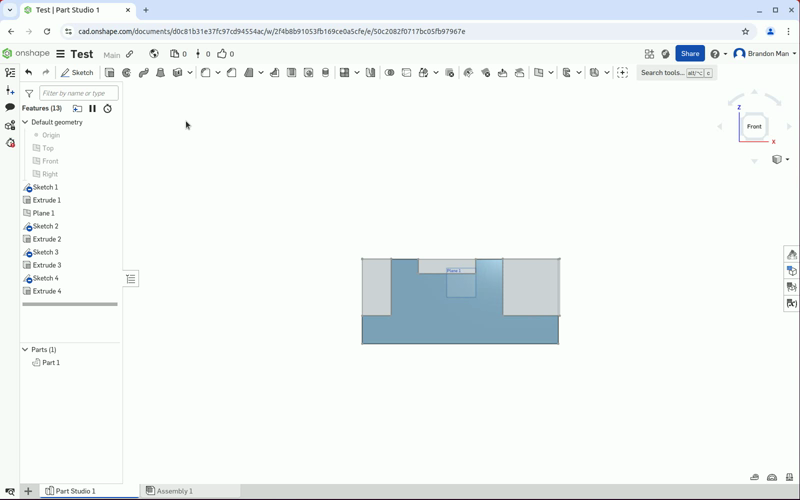
key(shift+h)
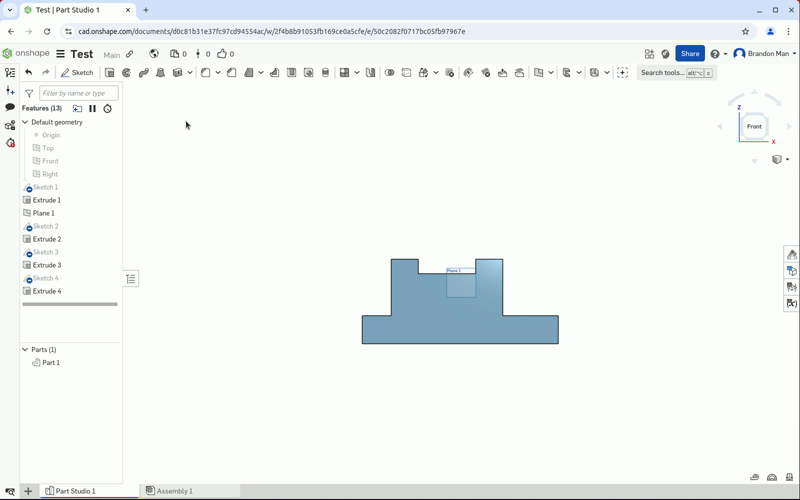
mouse_move(73, 189)
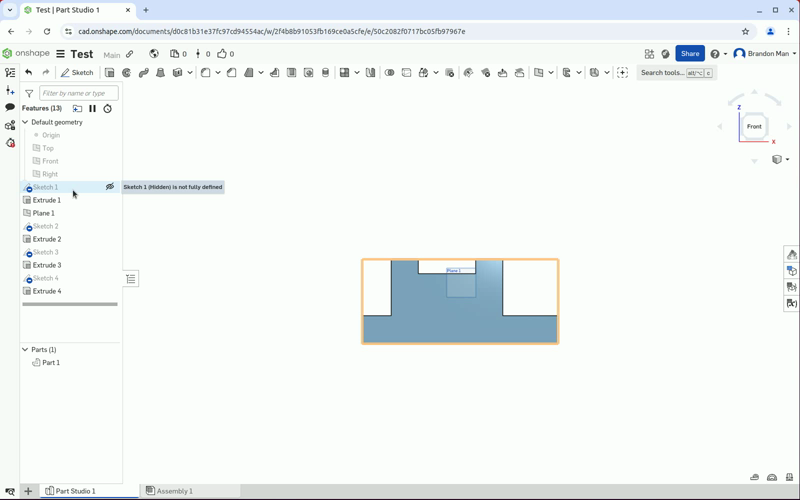
click(73, 189)
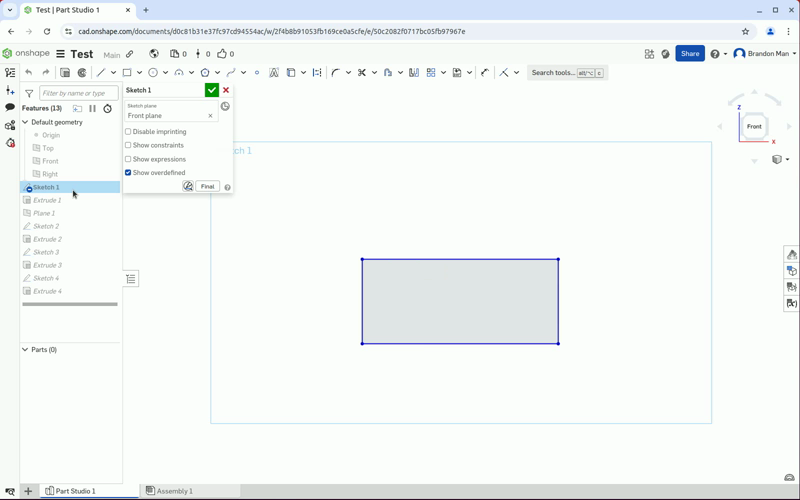
mouse_move(229, 92)
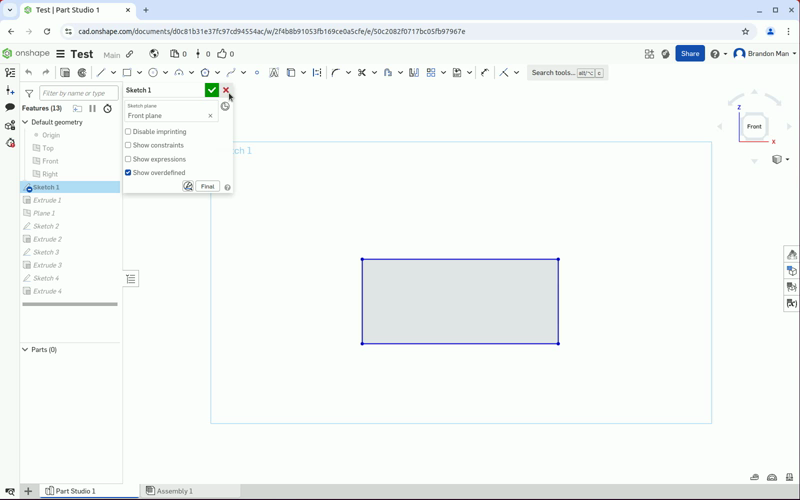
click(229, 92)
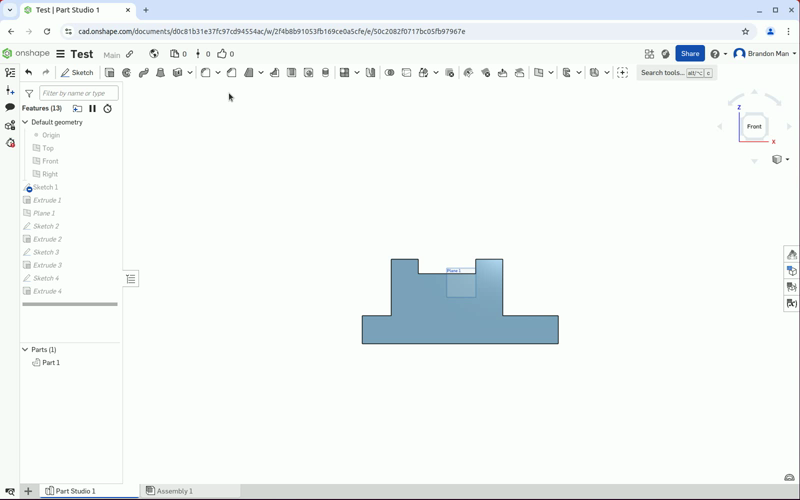
mouse_move(73, 352)
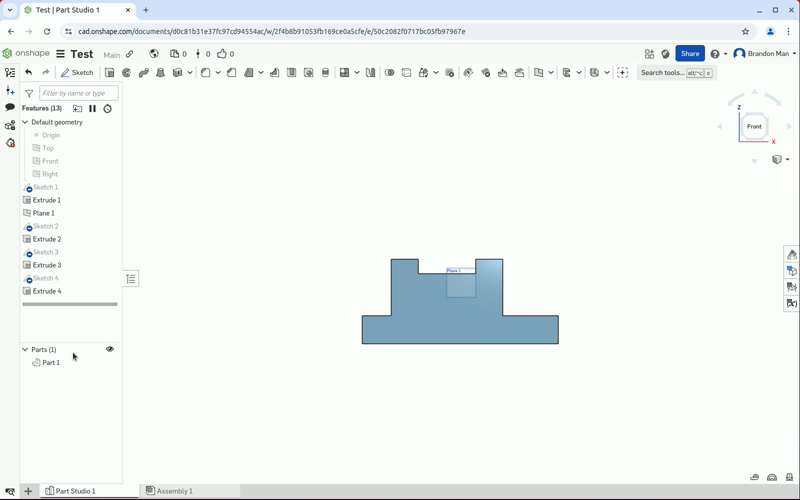
key(y)
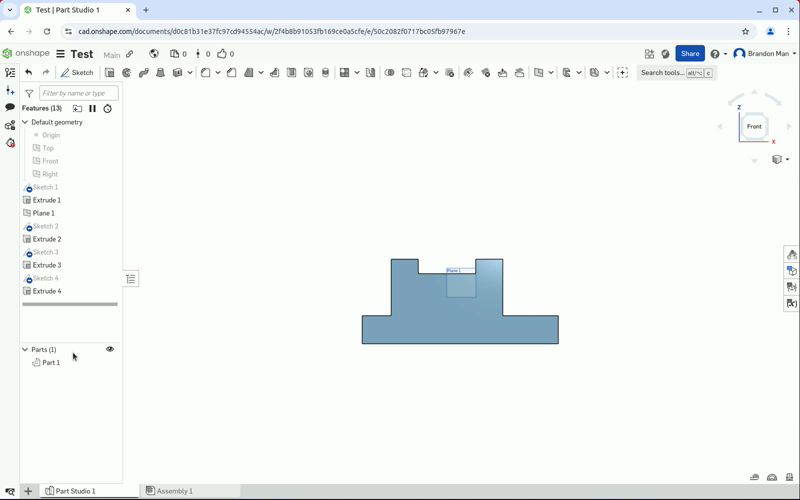
key(shift+p)
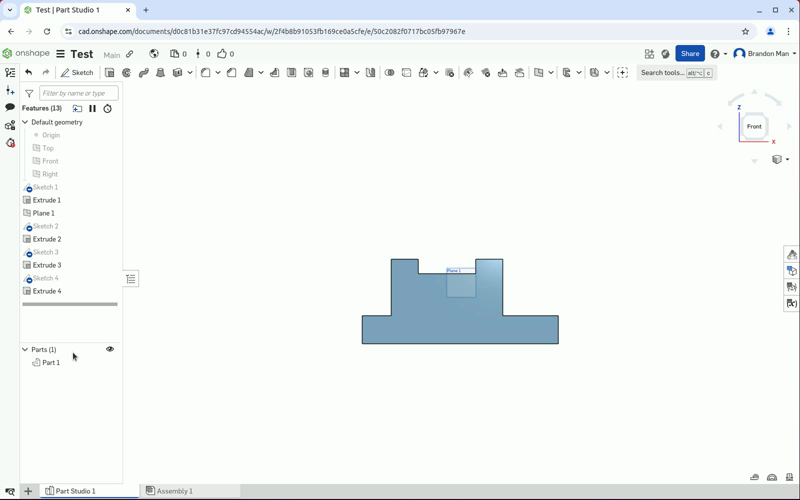
key(space)
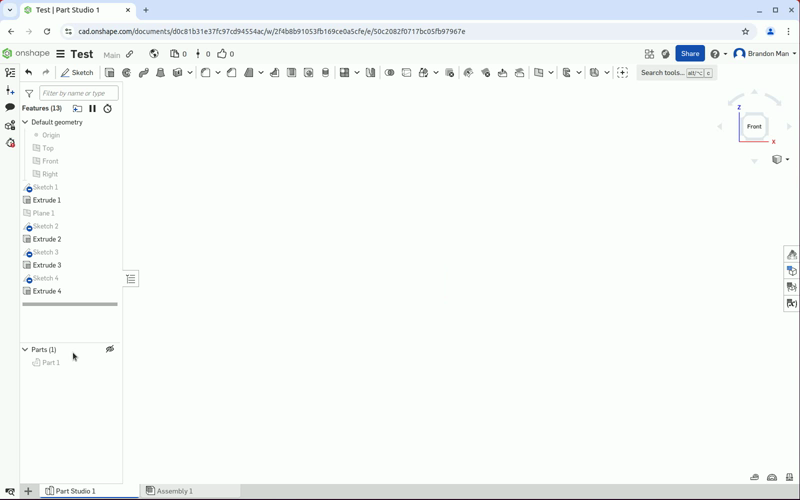
key_down(shift)
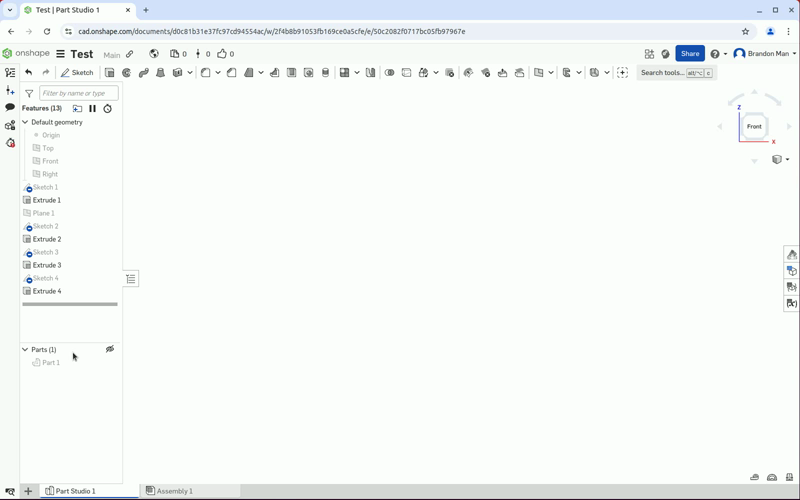
key(left)
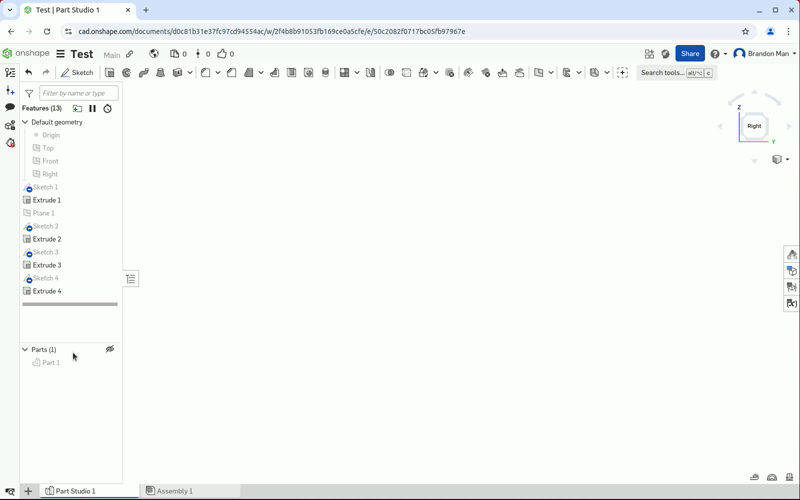
key_up(shift)
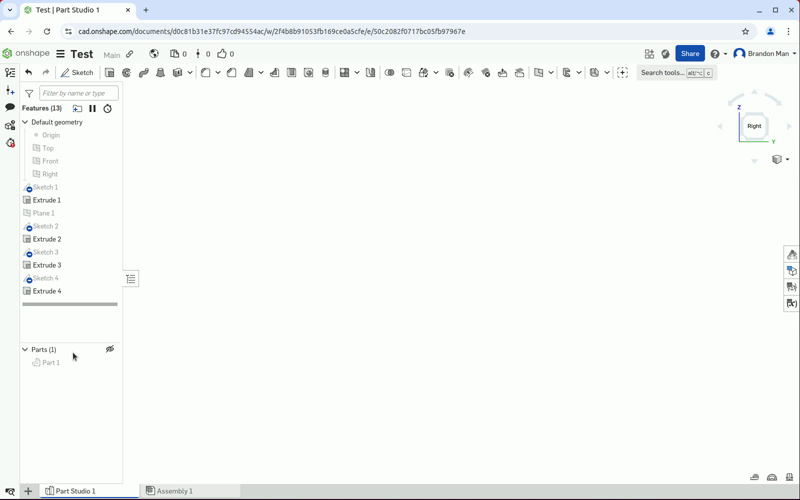
mouse_move(73, 352)
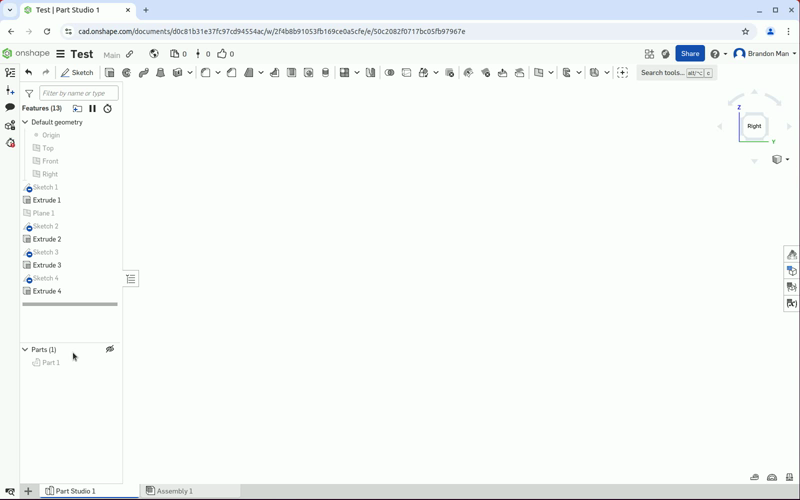
key(shift+y)
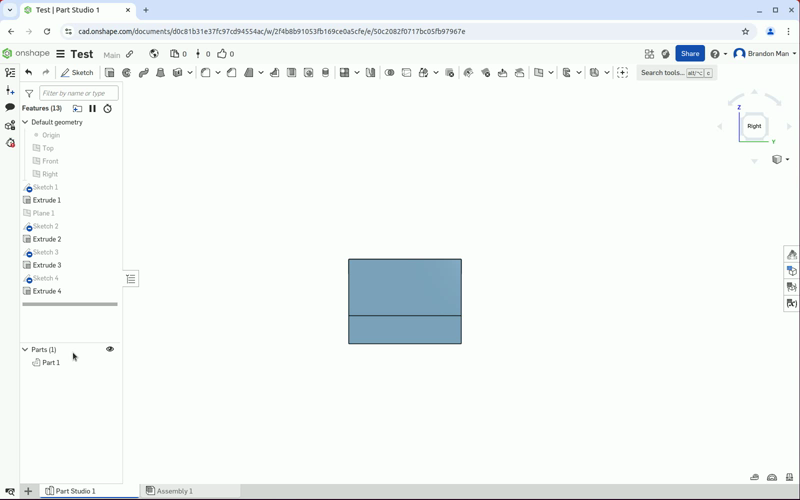
mouse_move(541, 75)
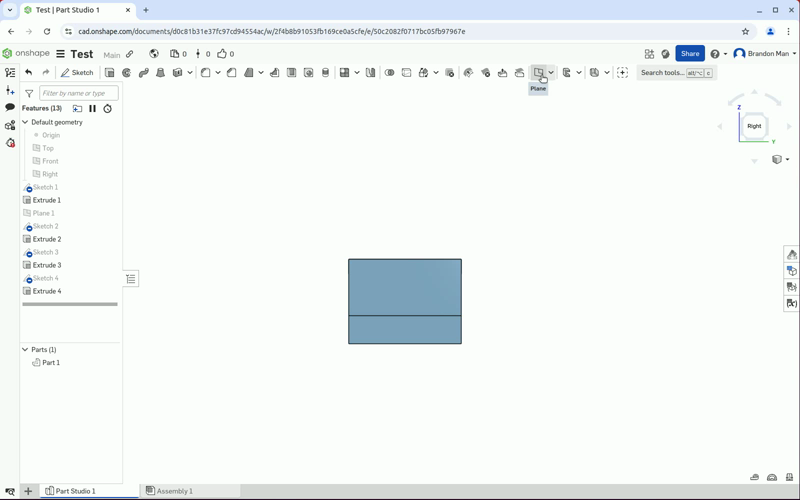
click(541, 75)
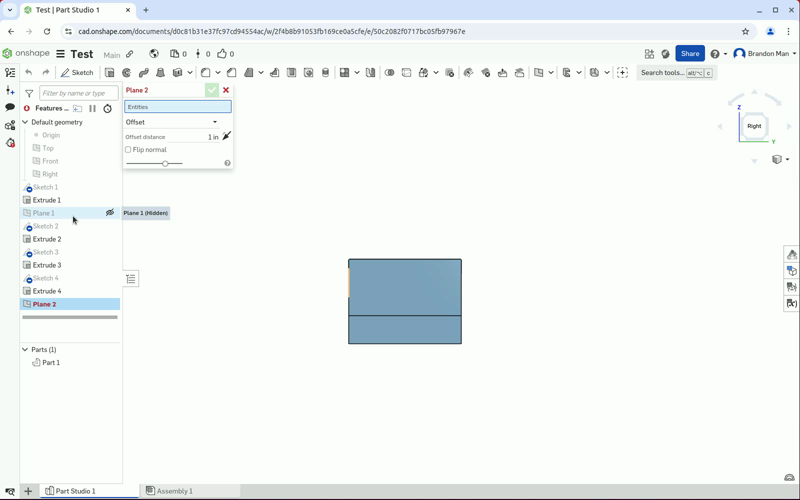
scroll(3)
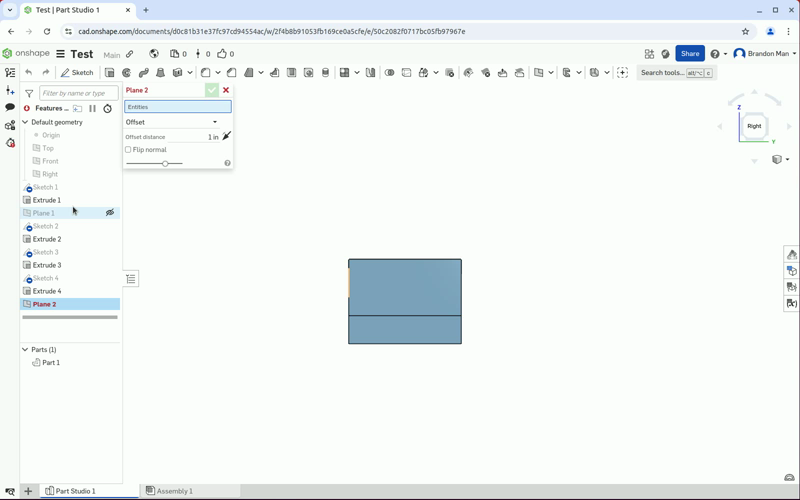
mouse_move(73, 176)
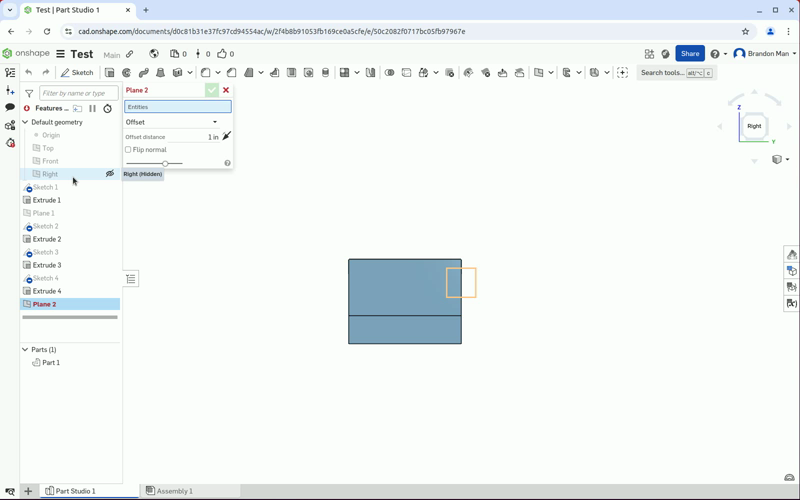
click(73, 176)
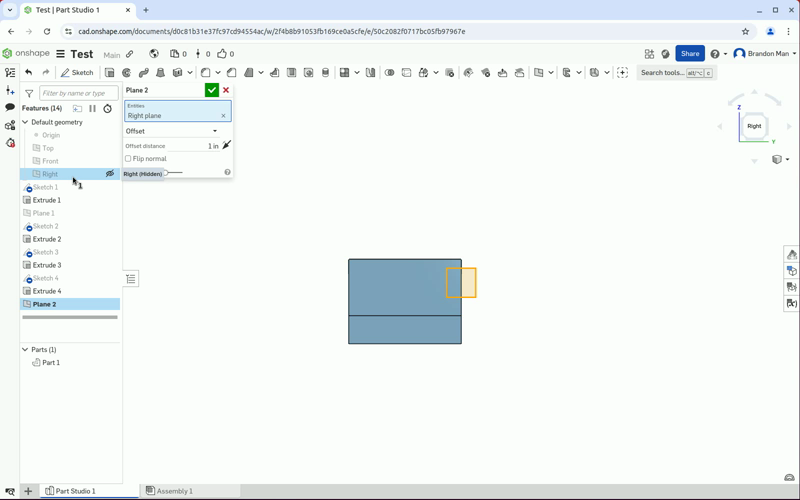
key(tab, 2)
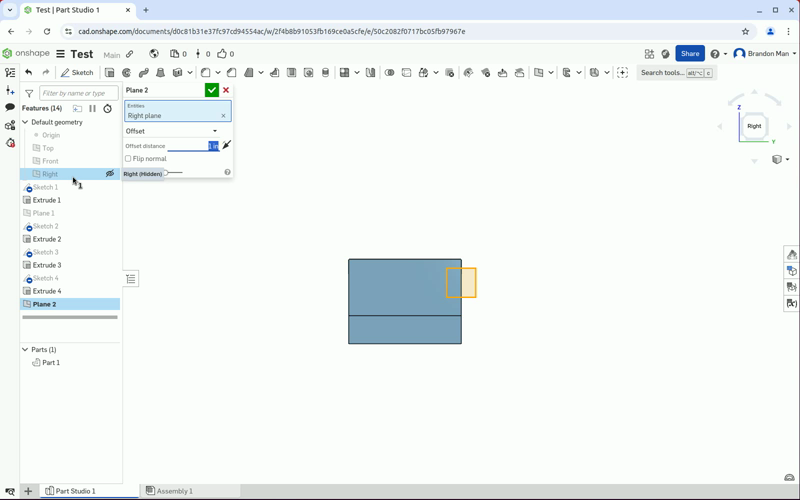
text(8.658)
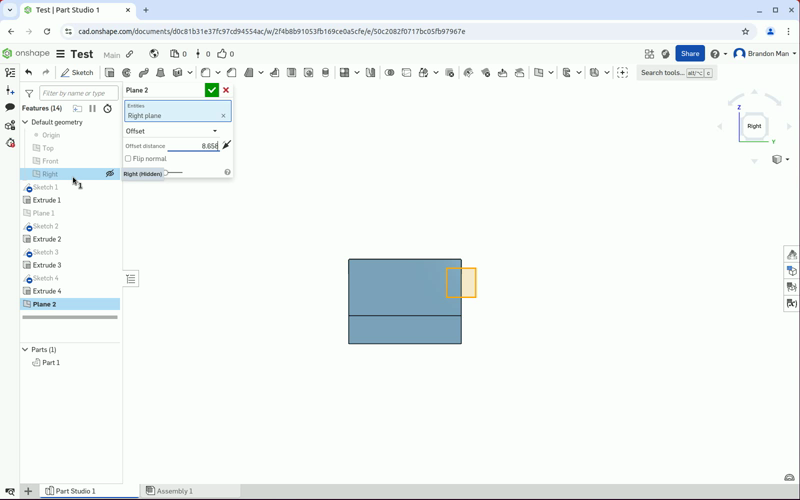
key(enter, 2)
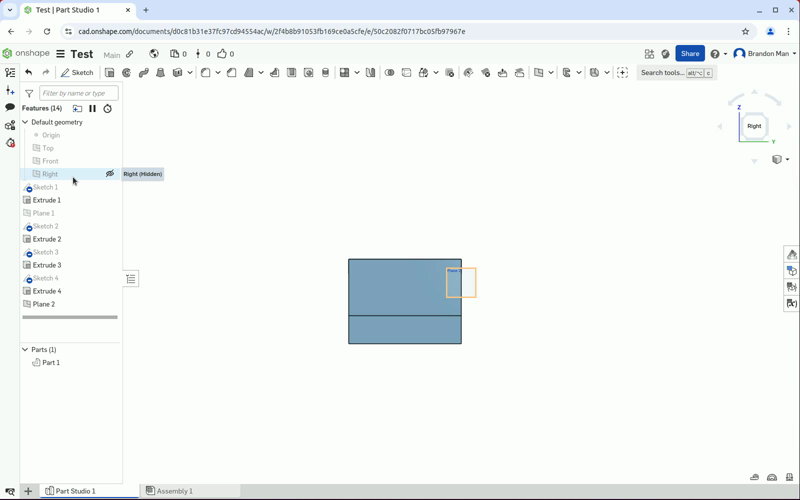
key(shift+s)
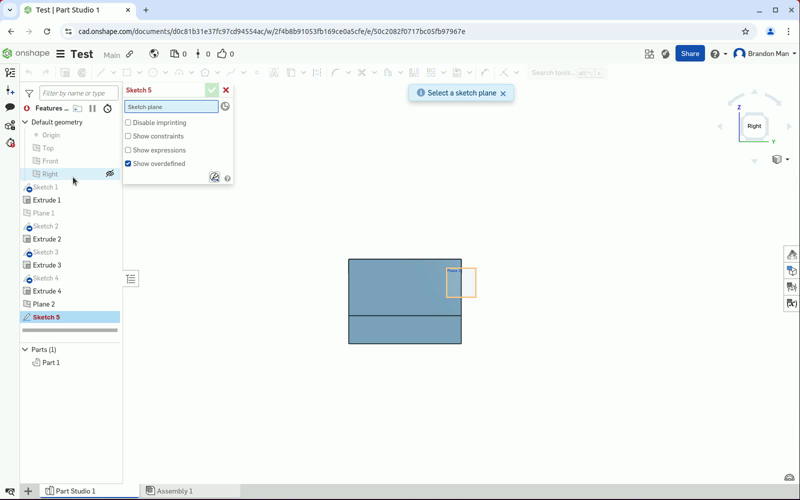
mouse_move(73, 306)
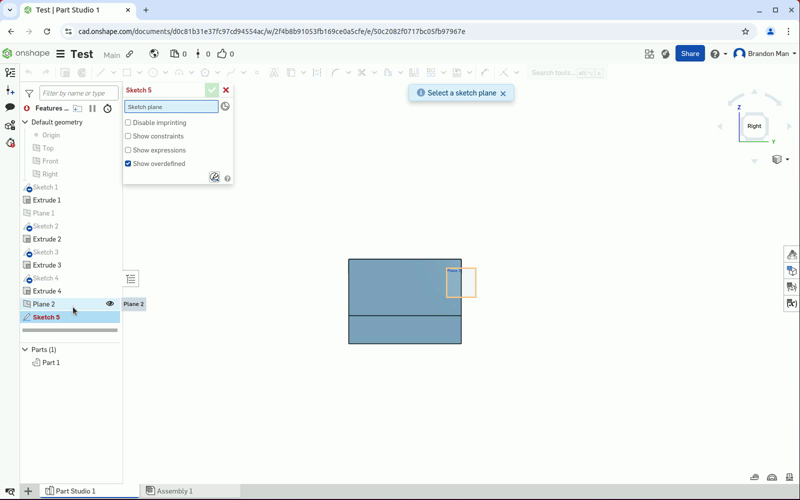
click(73, 306)
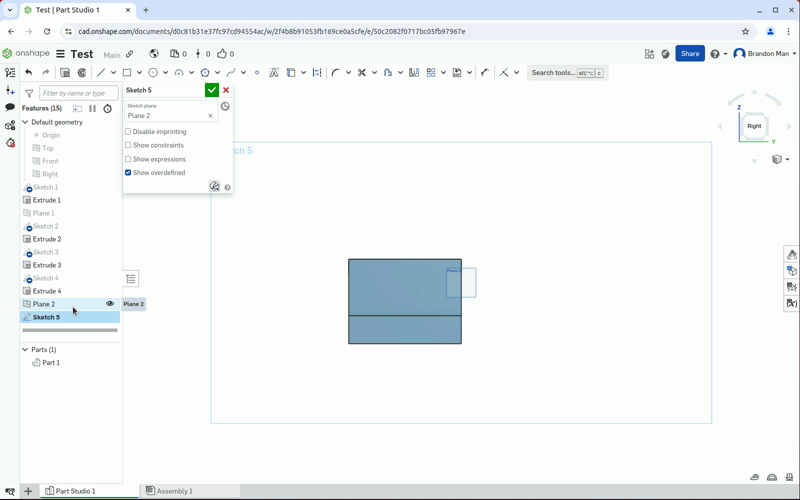
mouse_move(73, 352)
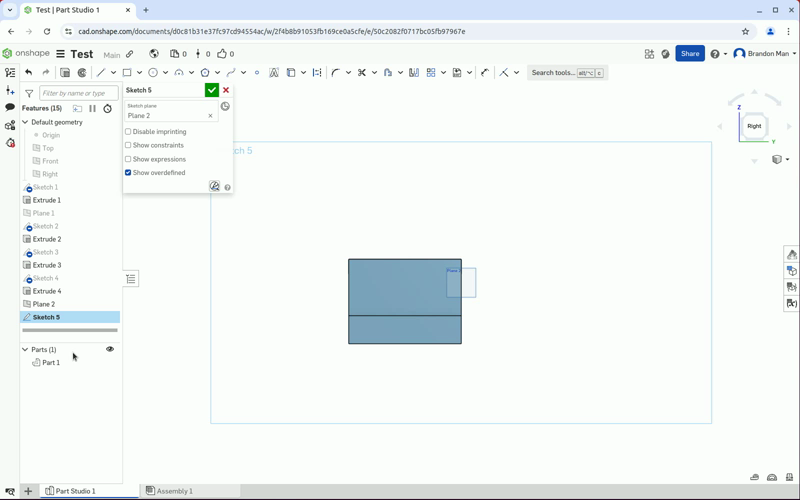
key(y)
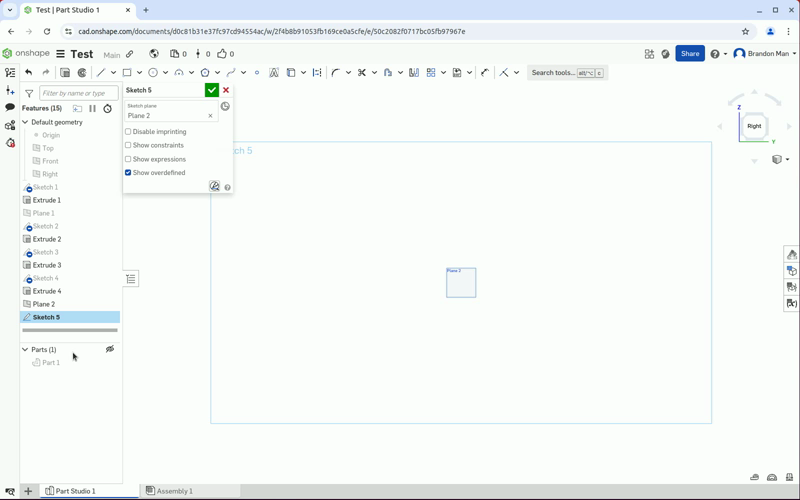
key(l)
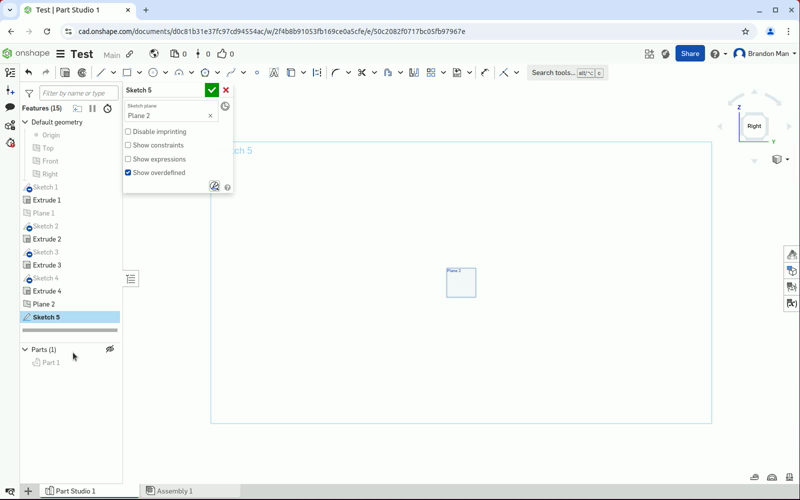
key_down(shift)
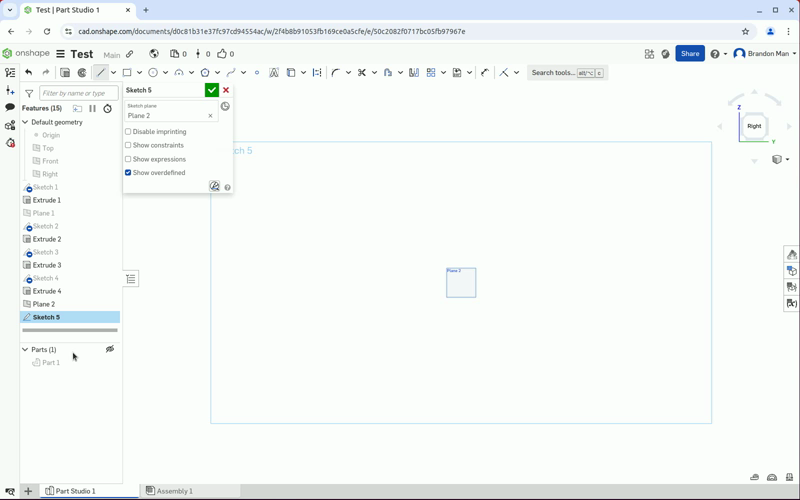
mouse_move(376, 287)
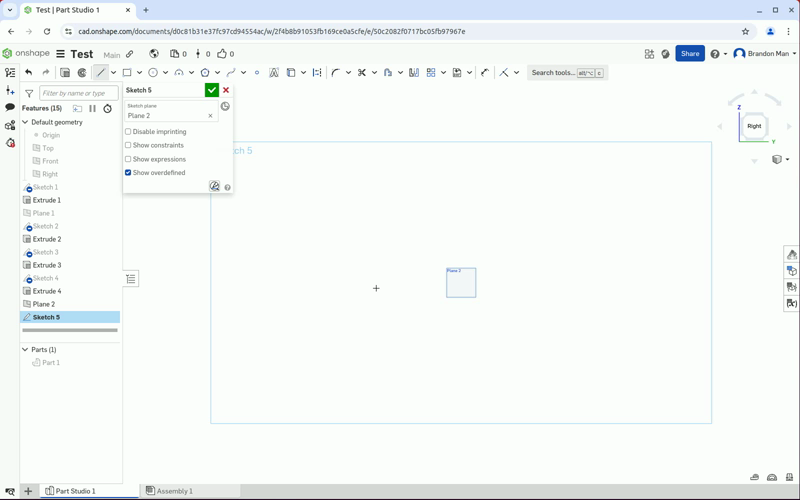
click(376, 287)
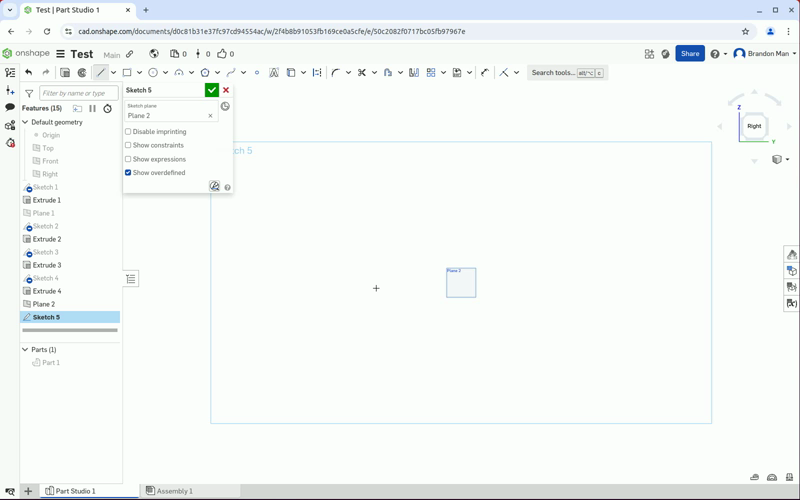
key_up(shift)
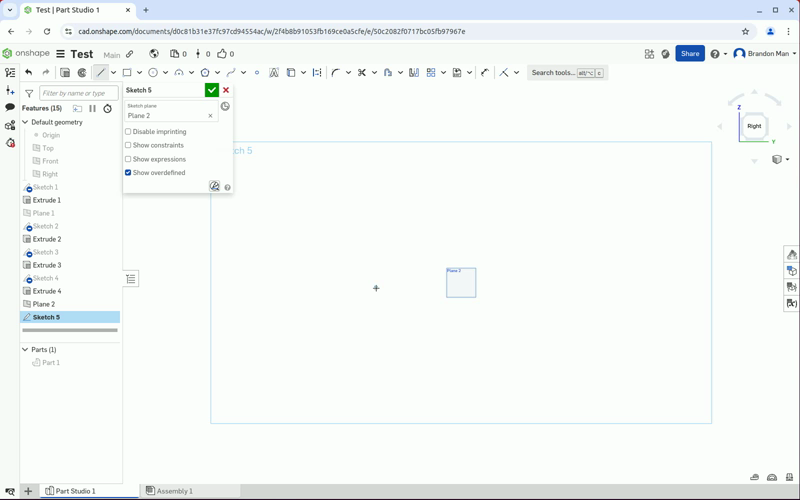
key_down(shift)
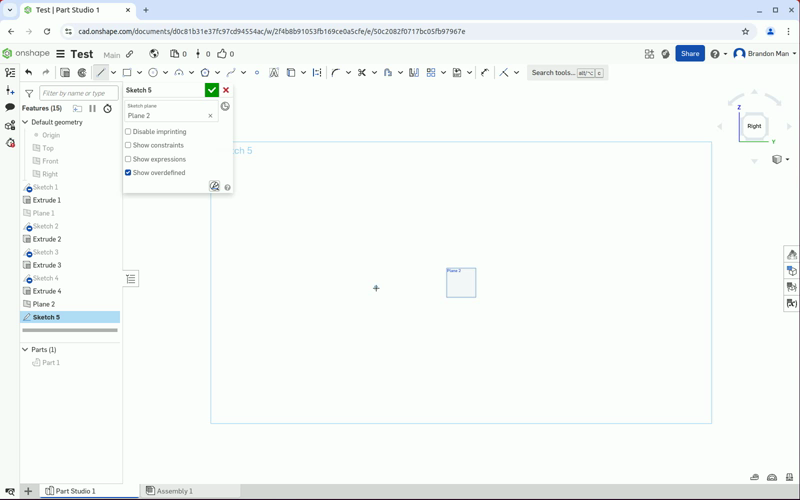
mouse_move(406, 287)
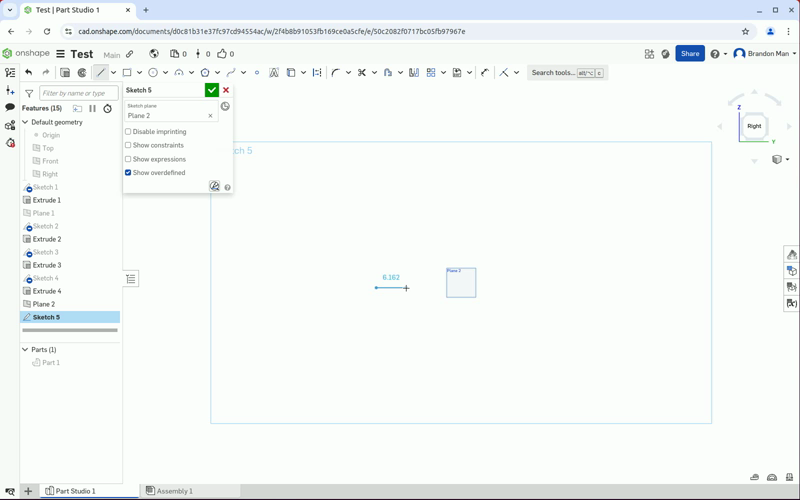
mouse_move(433, 287)
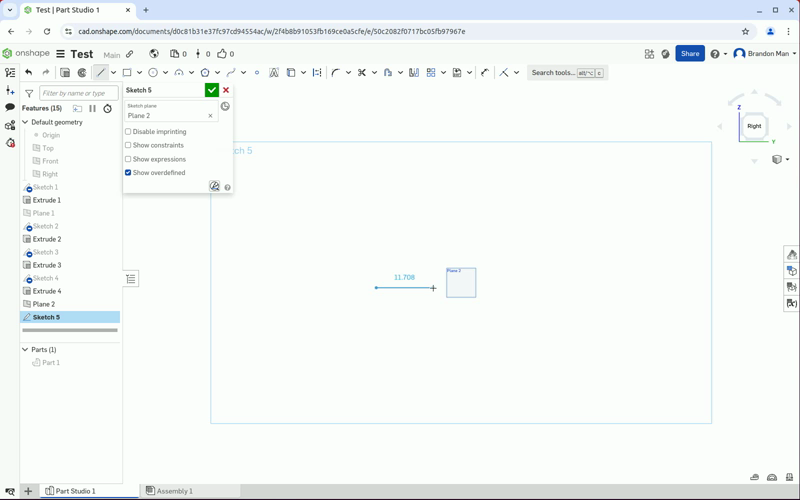
click(433, 287)
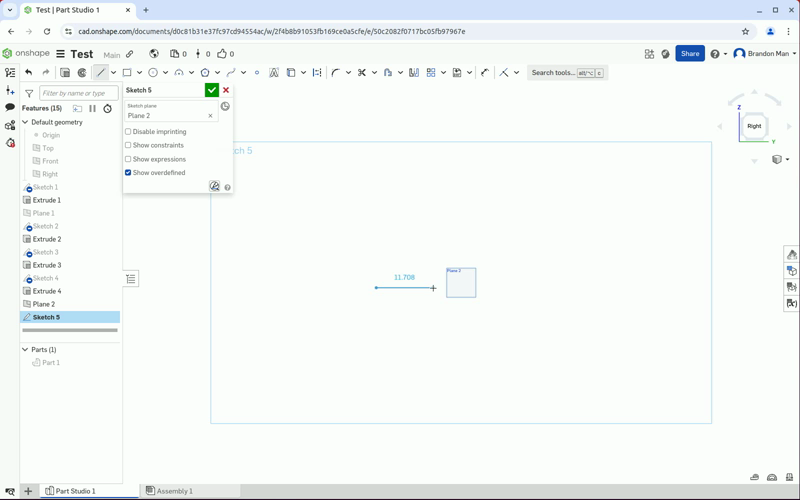
key_up(shift)
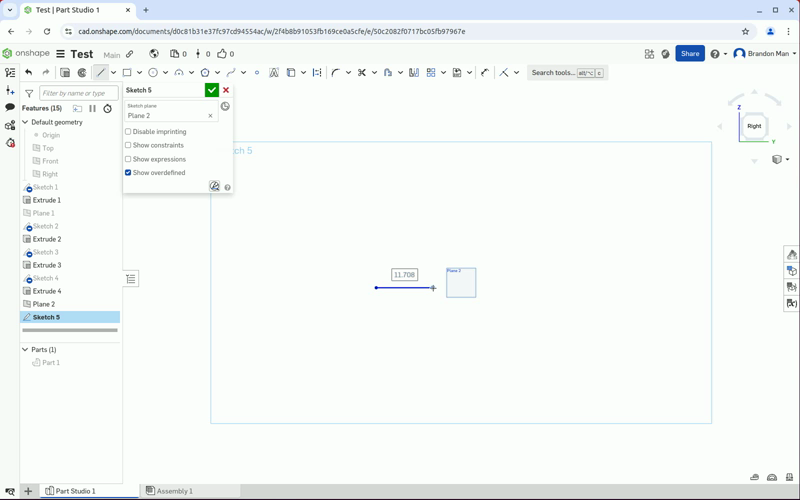
key_down(shift)
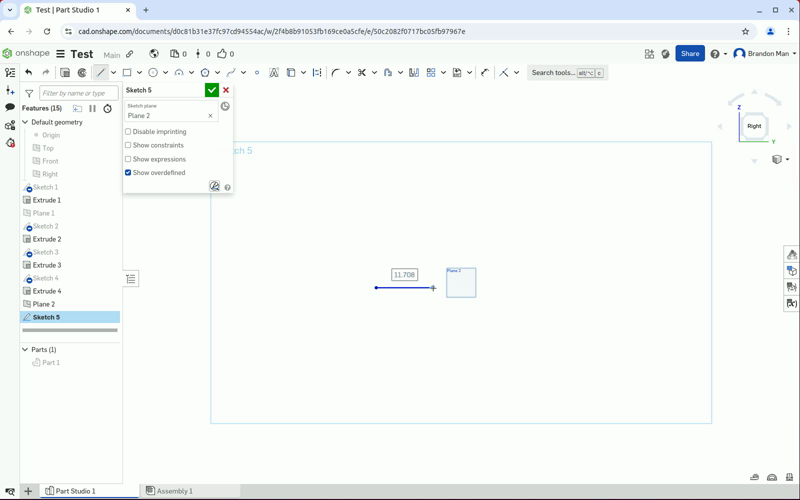
mouse_move(463, 287)
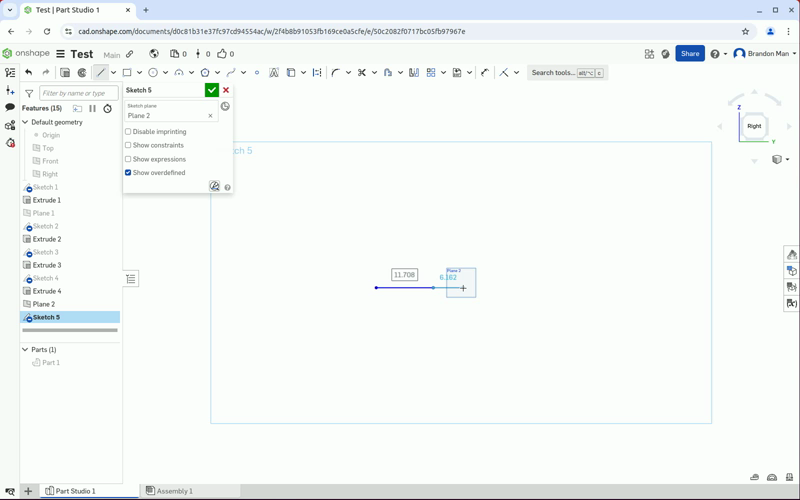
mouse_move(433, 258)
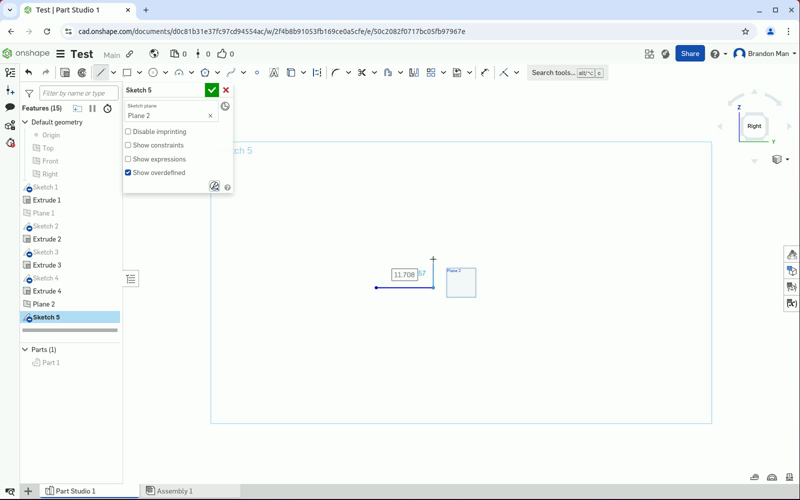
click(433, 258)
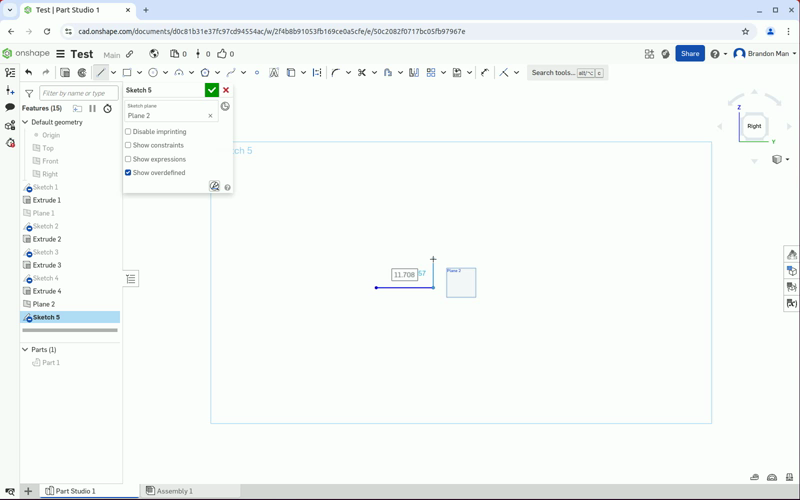
key_up(shift)
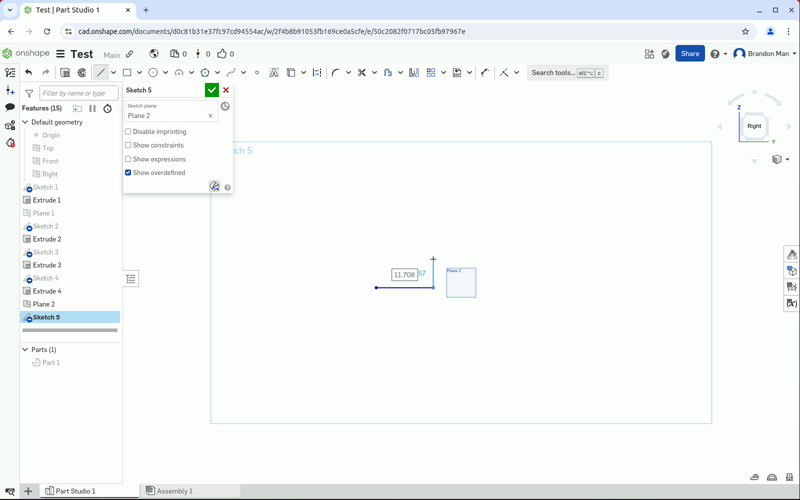
key_down(shift)
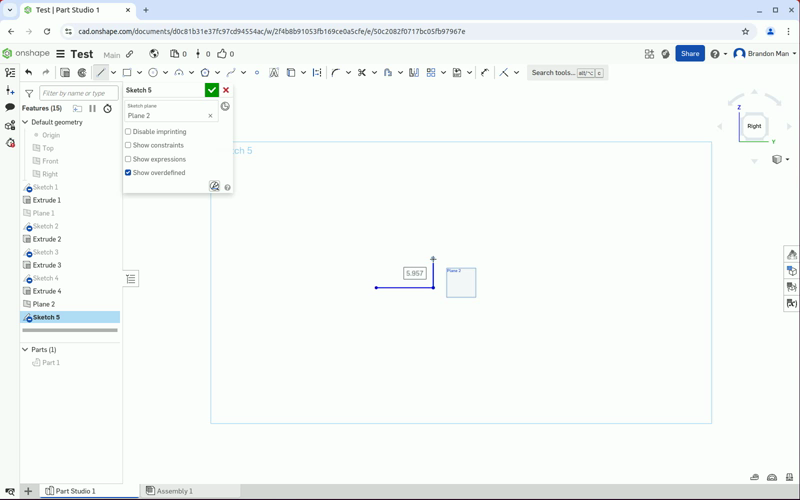
mouse_move(463, 258)
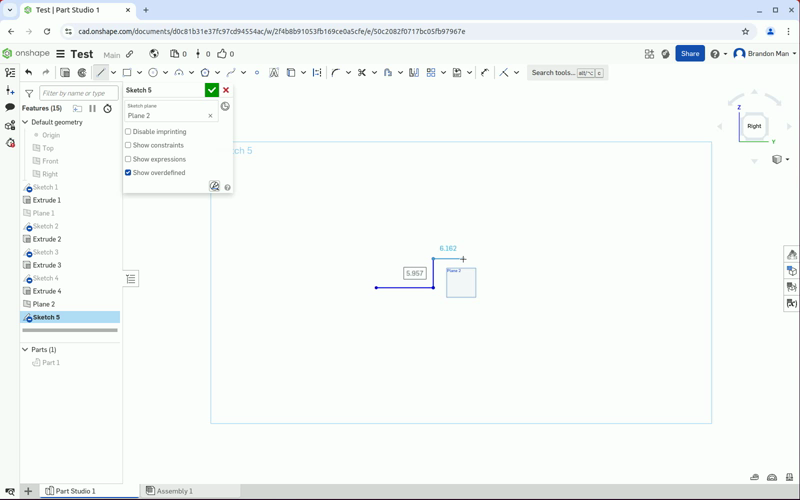
mouse_move(376, 258)
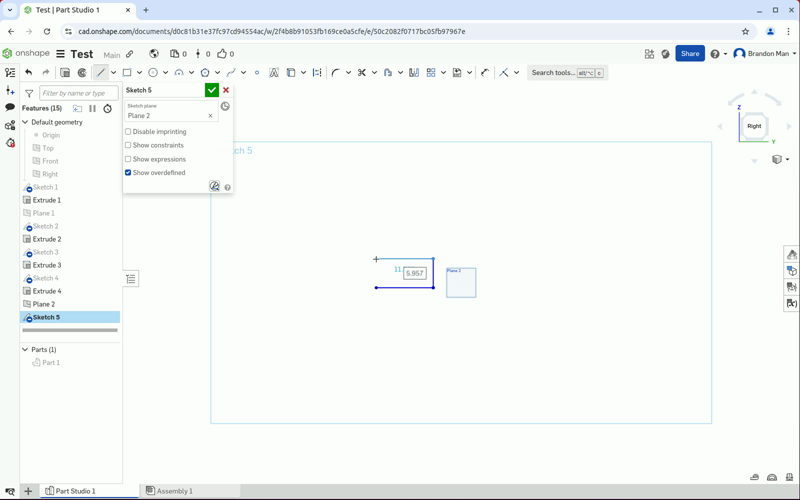
click(376, 258)
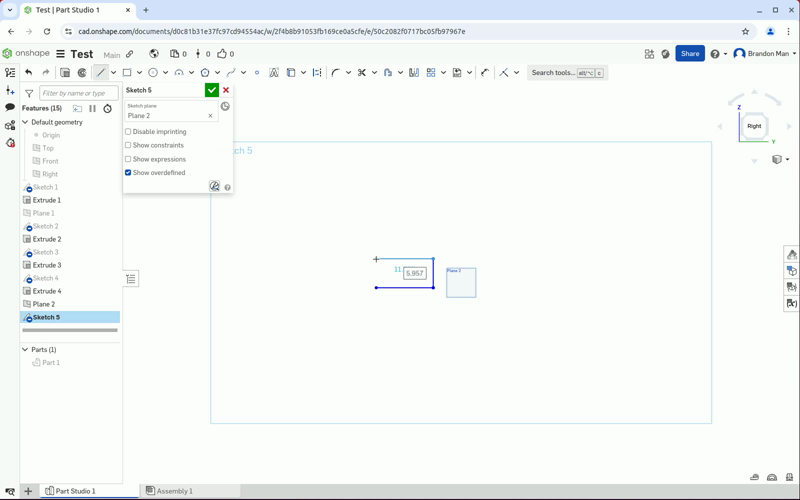
key_up(shift)
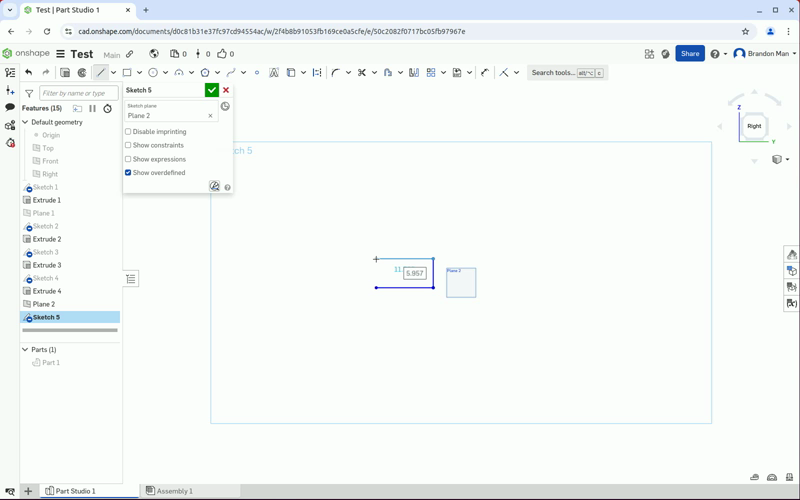
mouse_move(406, 258)
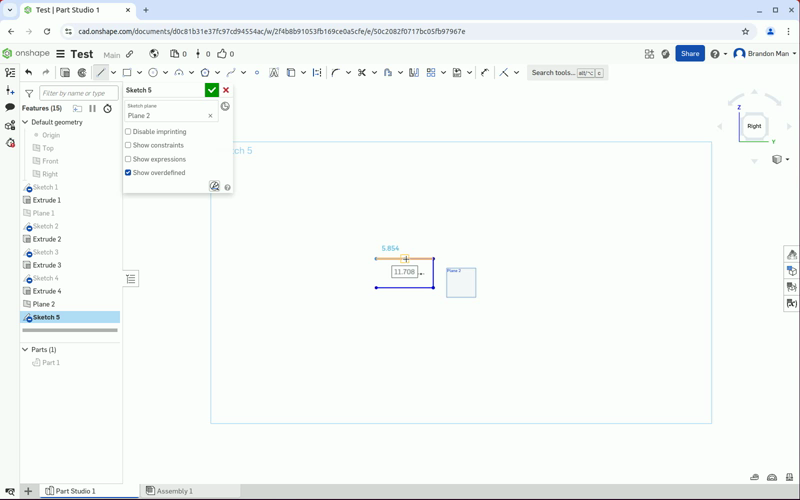
key_down(shift)
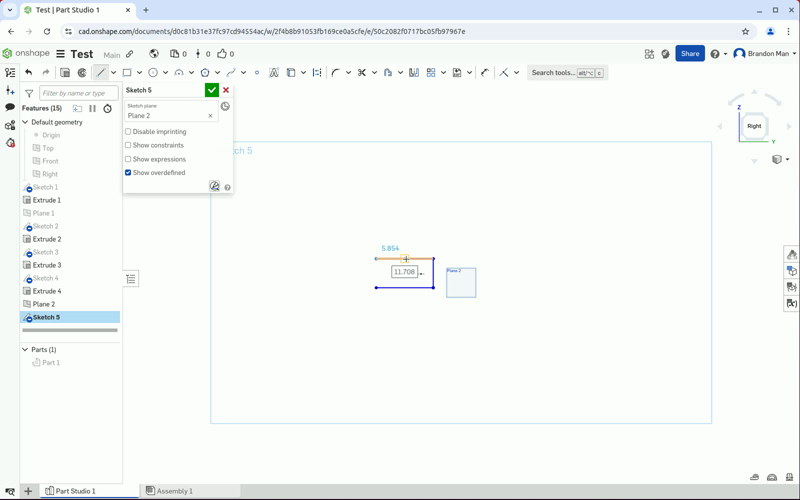
mouse_move(376, 287)
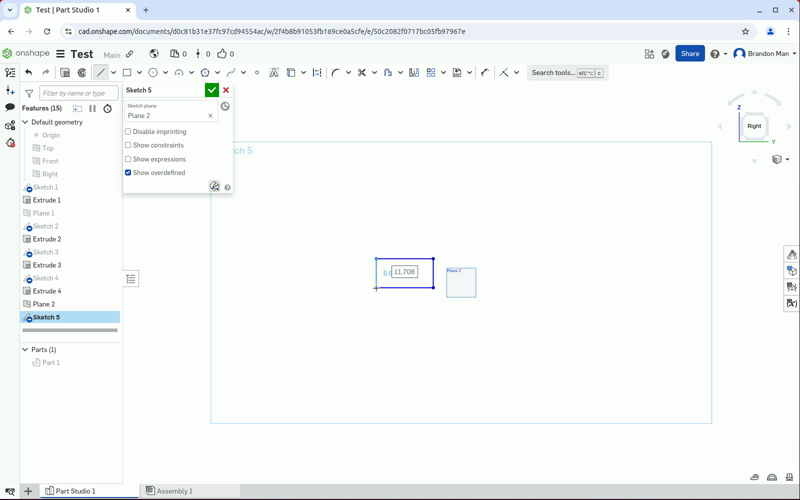
key_up(shift)
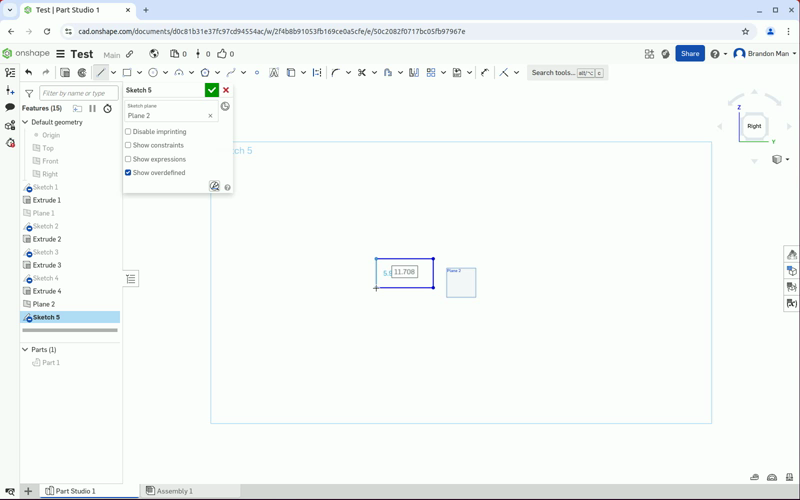
click(376, 287)
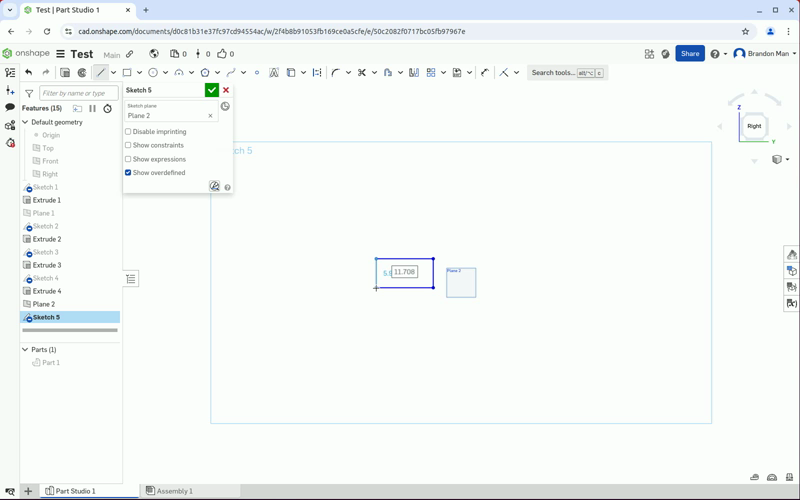
key(esc)
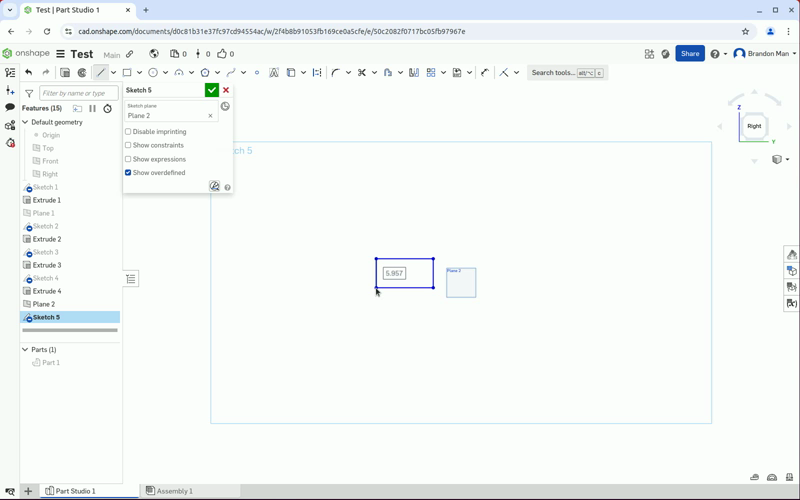
mouse_move(402, 281)
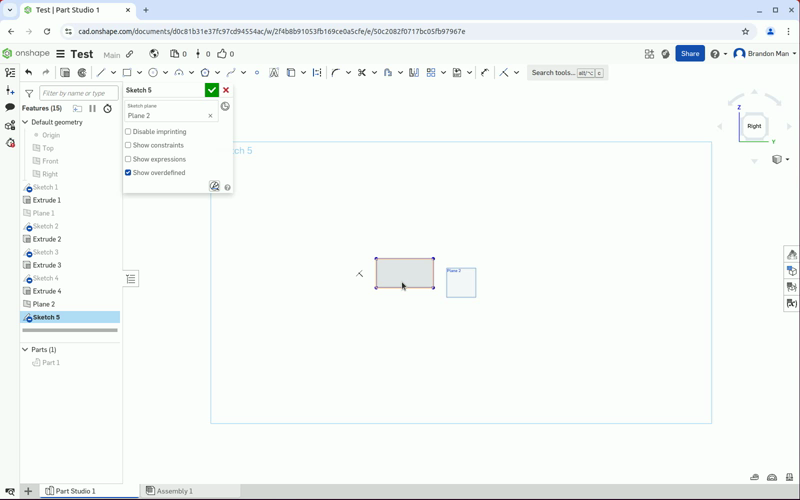
scroll(6)
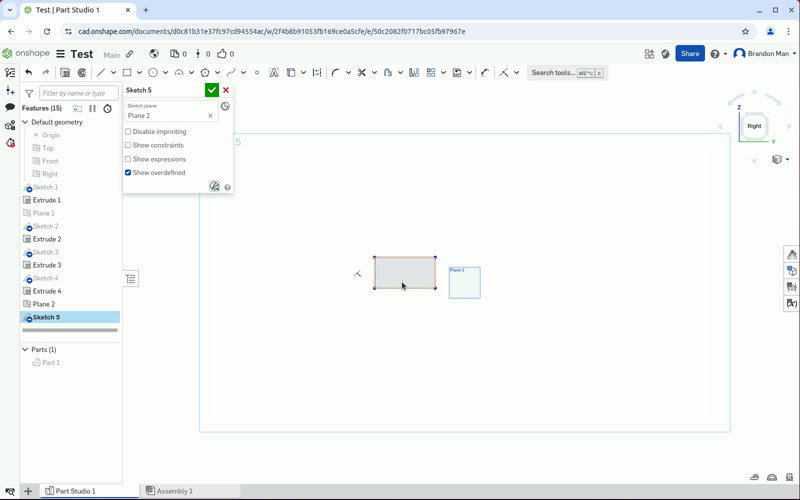
scroll(6)
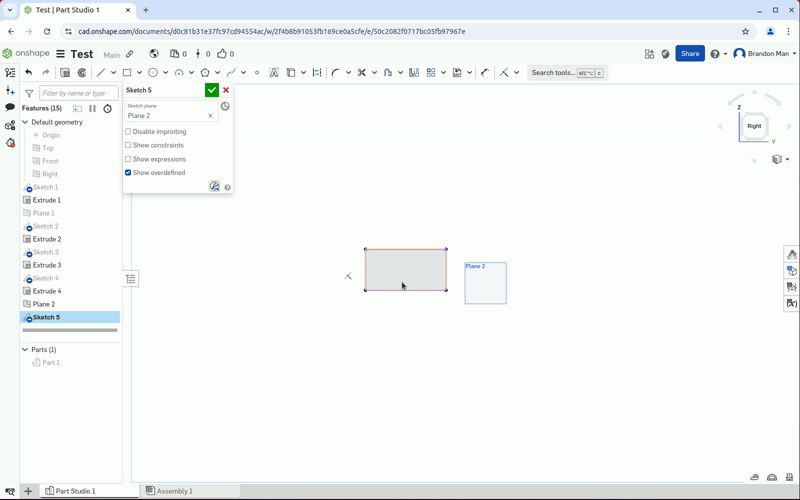
scroll(6)
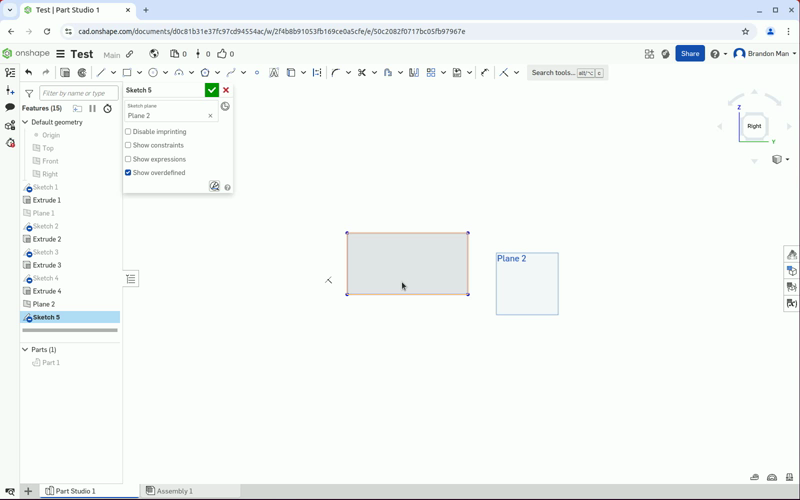
scroll(6)
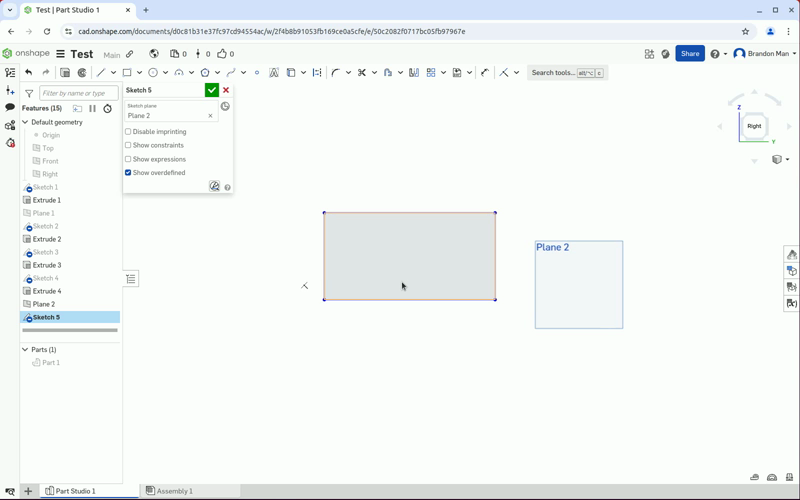
scroll(6)
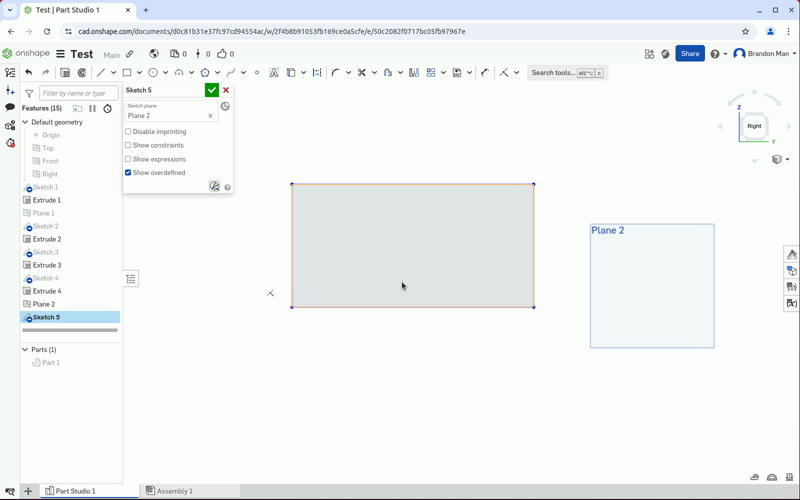
scroll(6)
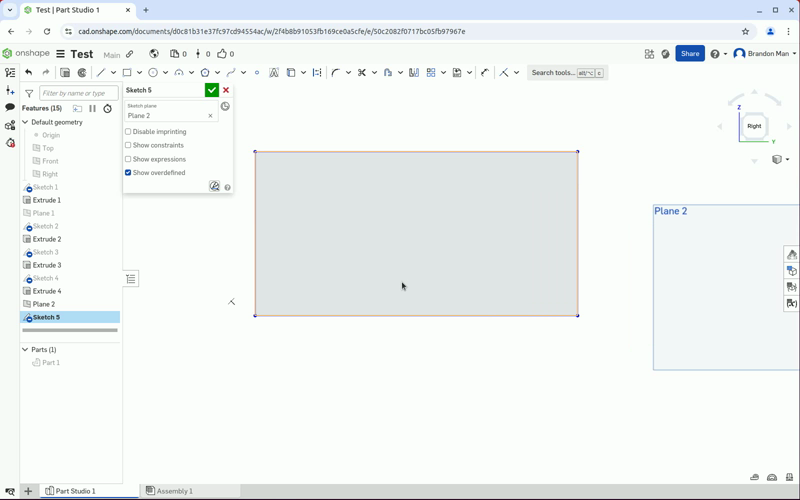
scroll(6)
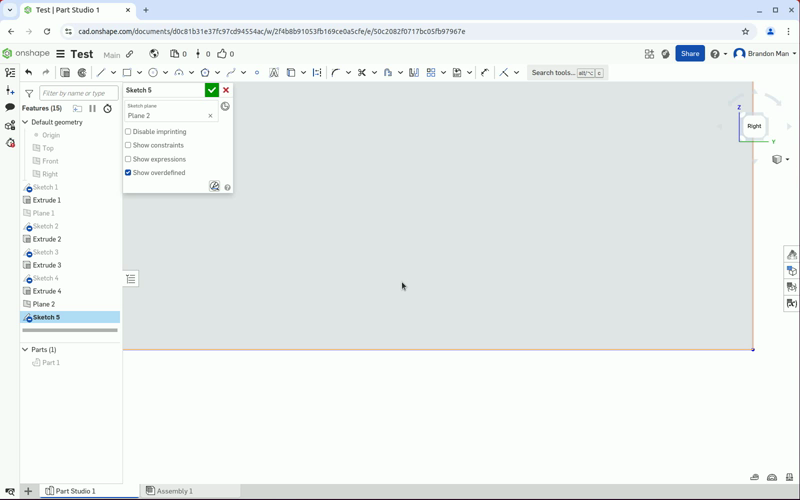
click(402, 281)
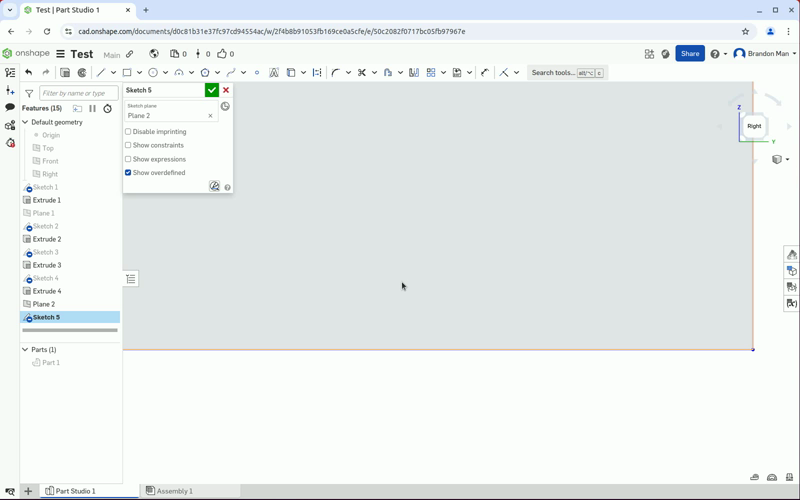
scroll(-6)
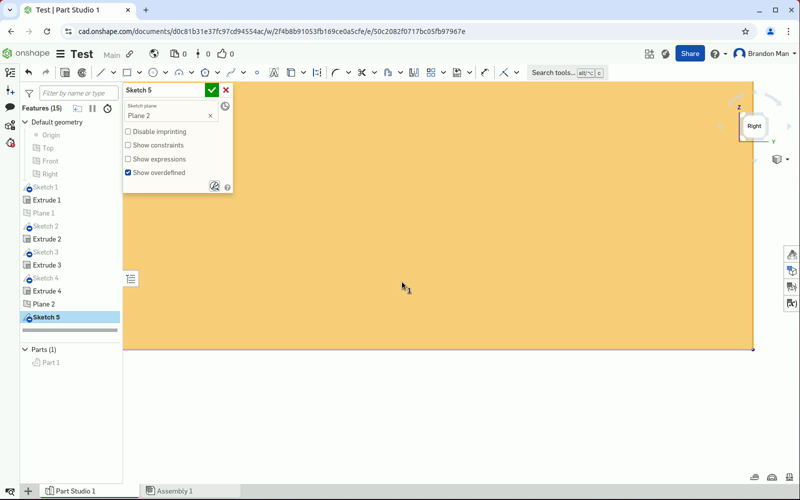
scroll(-6)
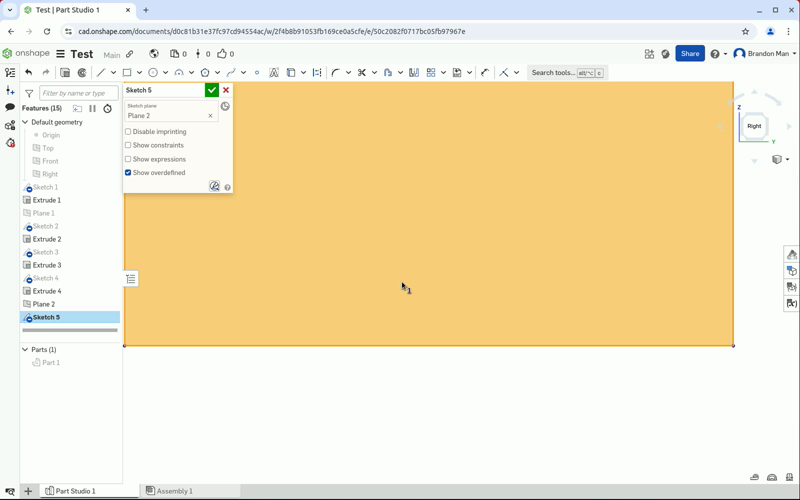
scroll(-6)
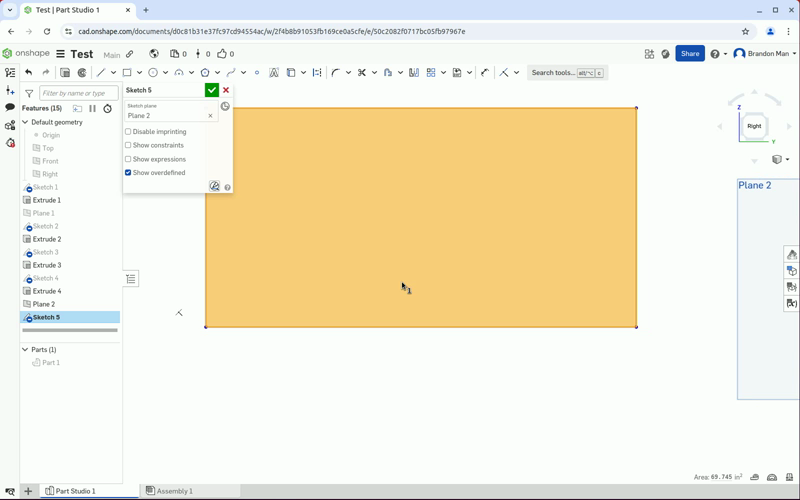
scroll(-6)
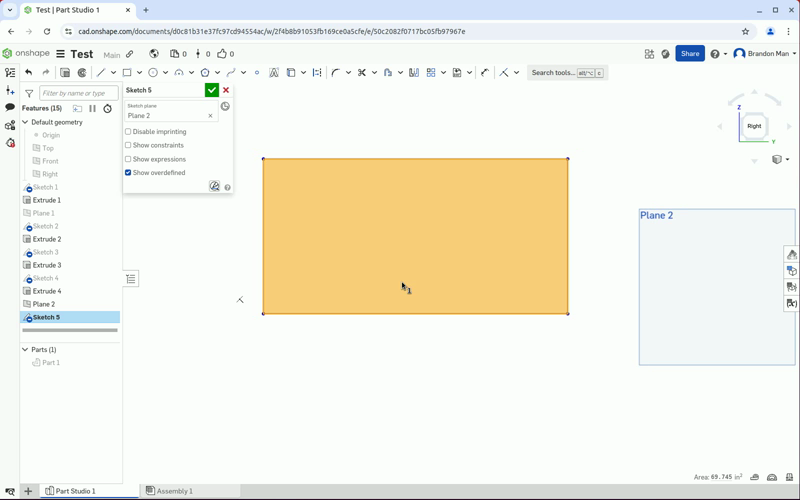
scroll(-6)
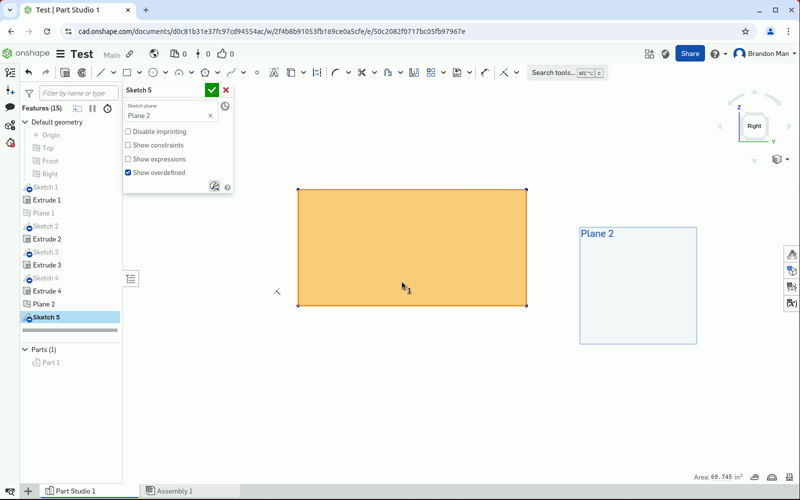
scroll(-6)
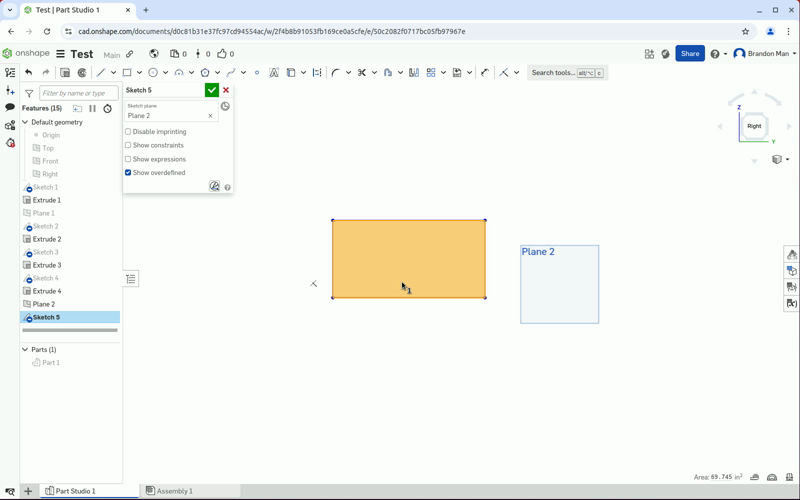
scroll(-6)
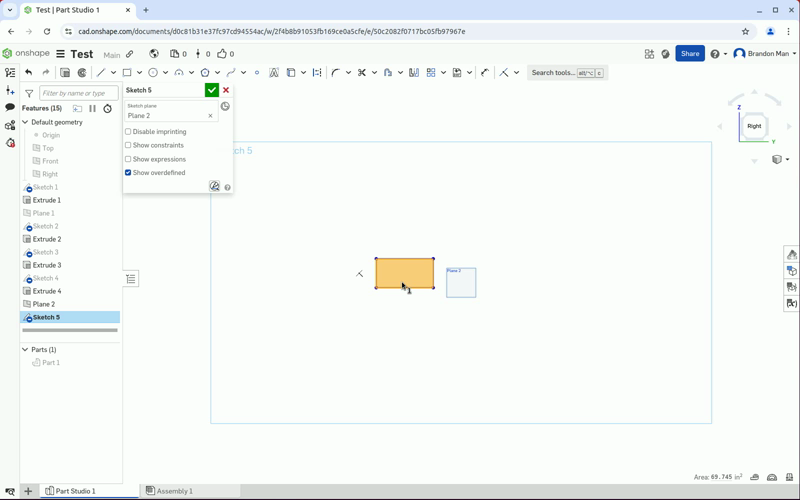
mouse_move(73, 352)
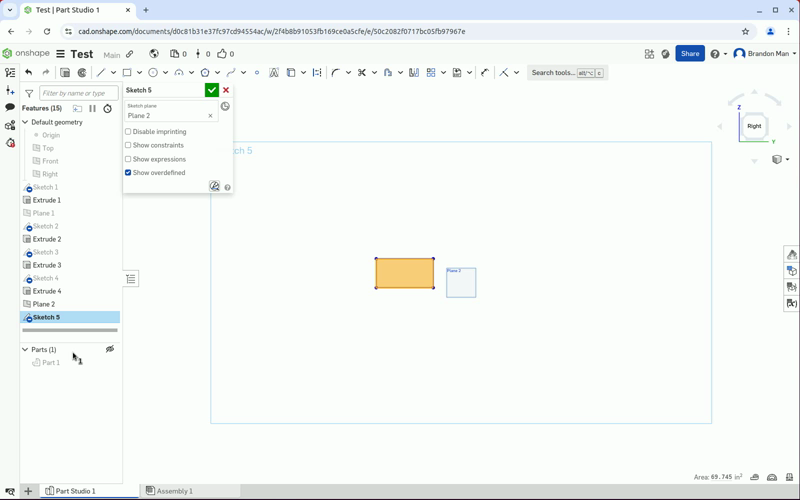
key(shift+y)
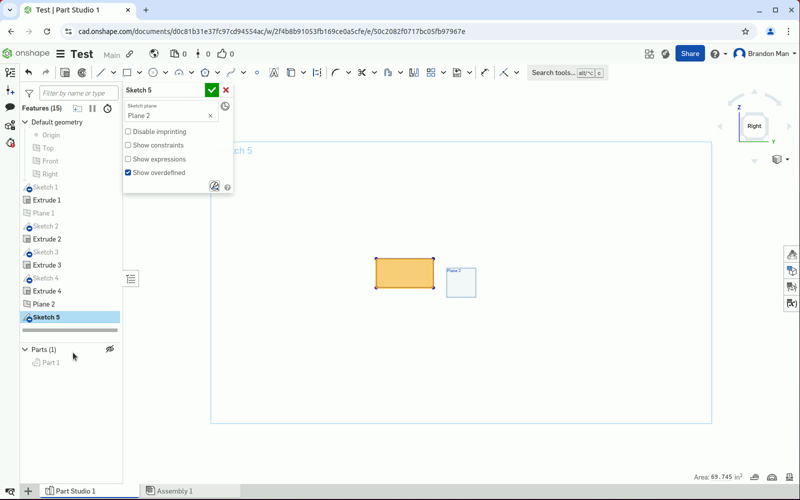
key(shift+e)
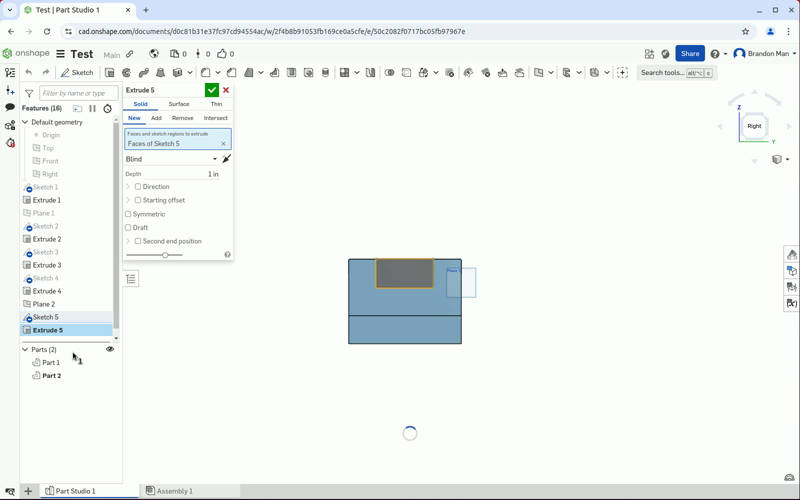
mouse_move(143, 106)
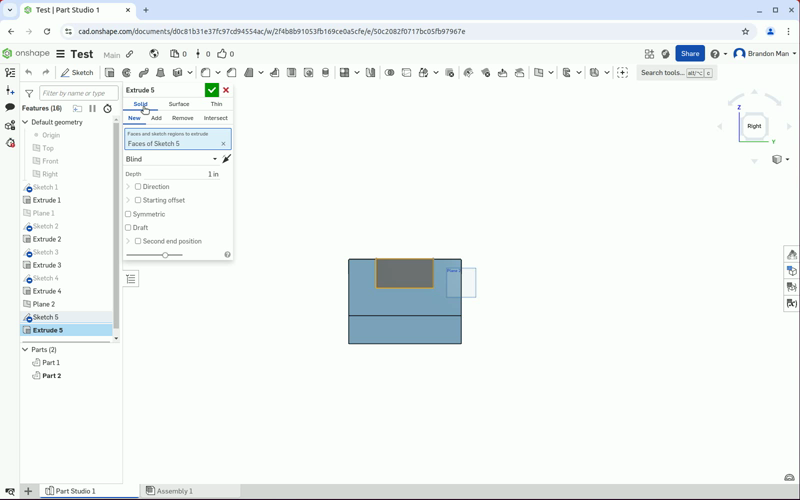
click(143, 106)
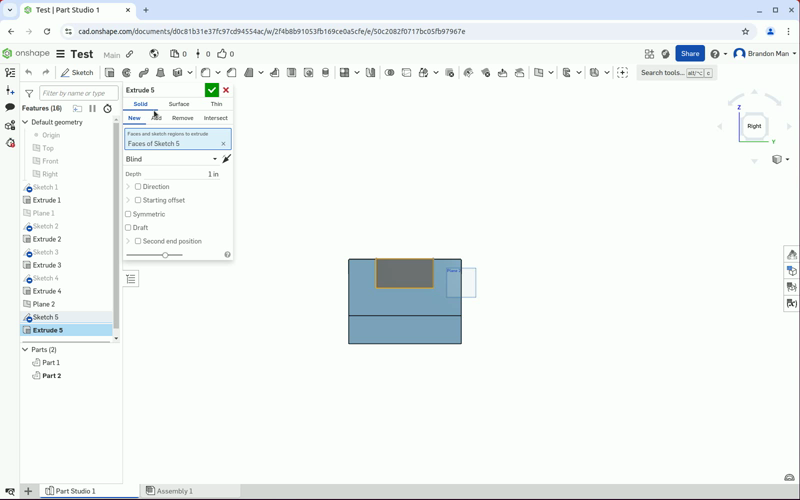
mouse_move(186, 120)
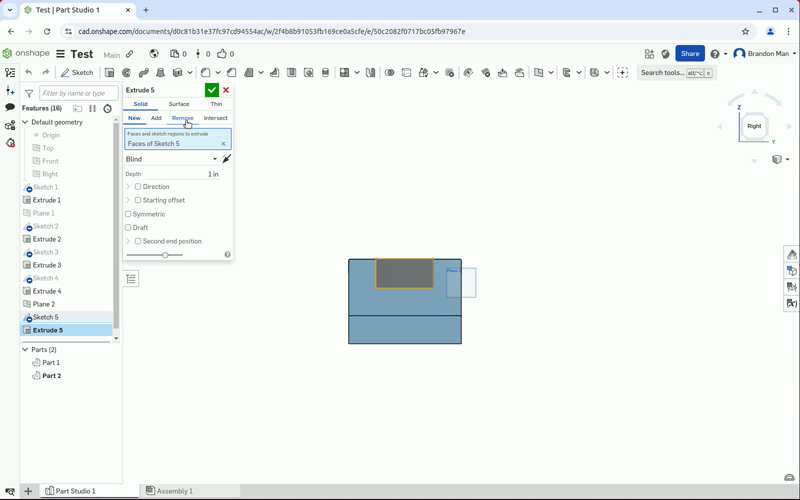
click(186, 120)
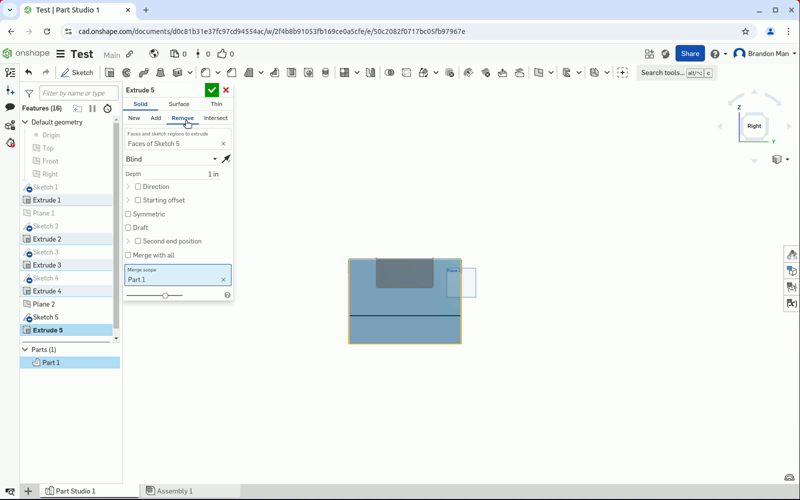
key(tab, 4)
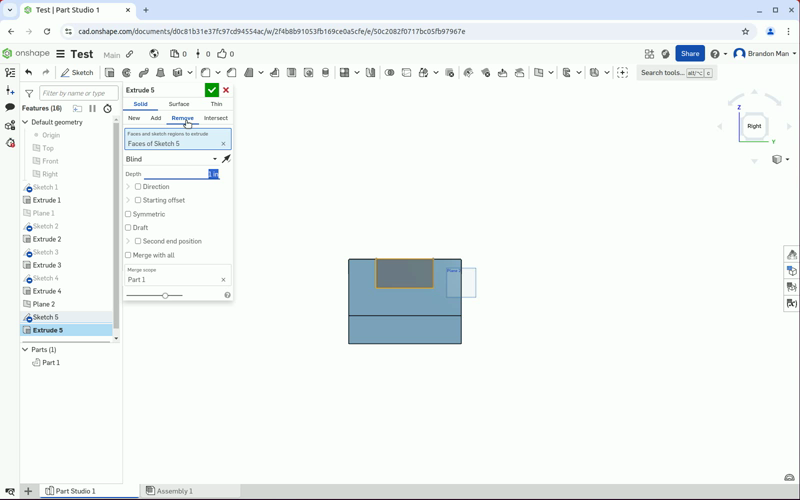
text(30.811)
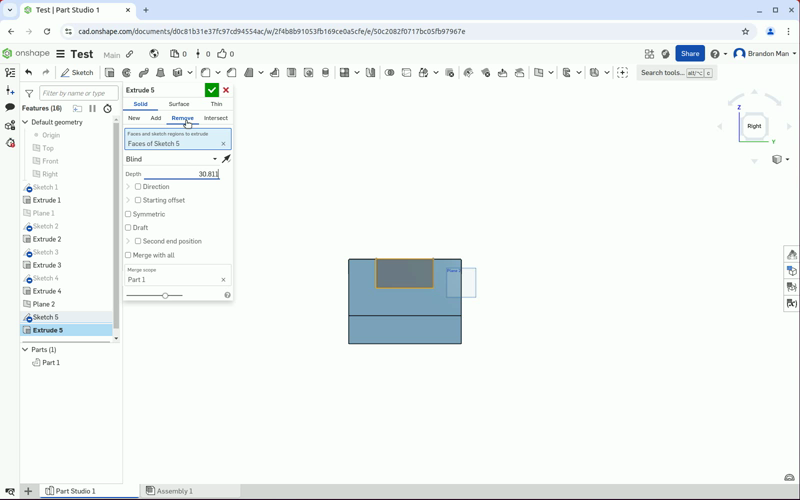
key(tab, 6)
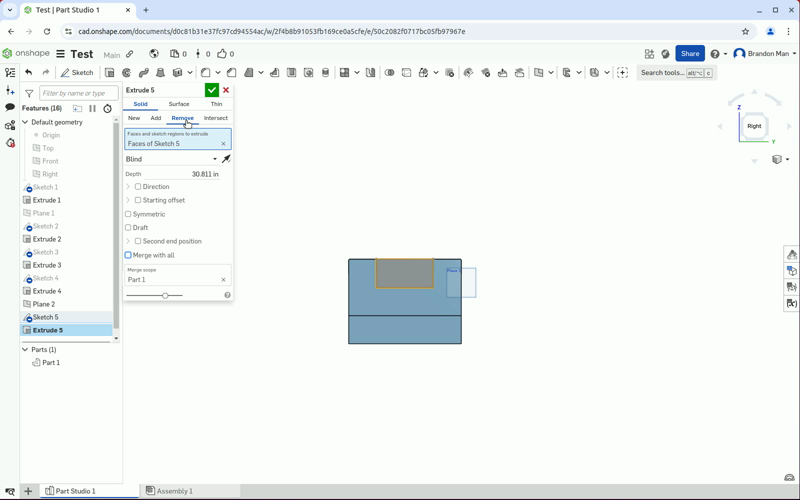
key(space)
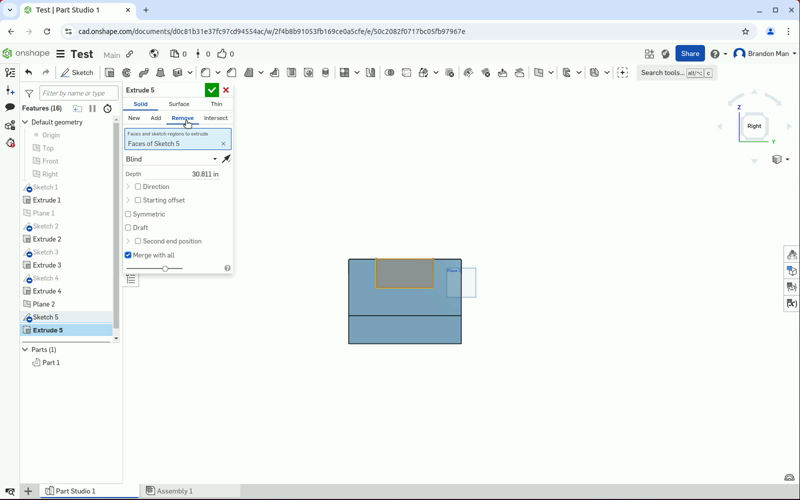
key(enter)
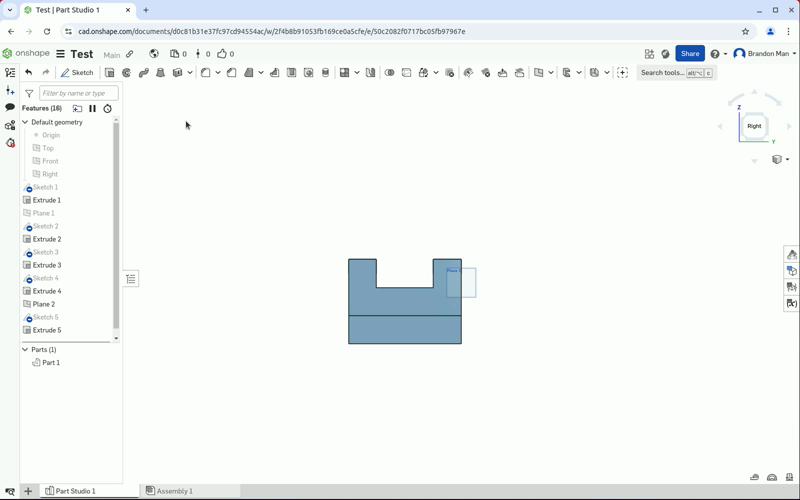
key(shift+h)
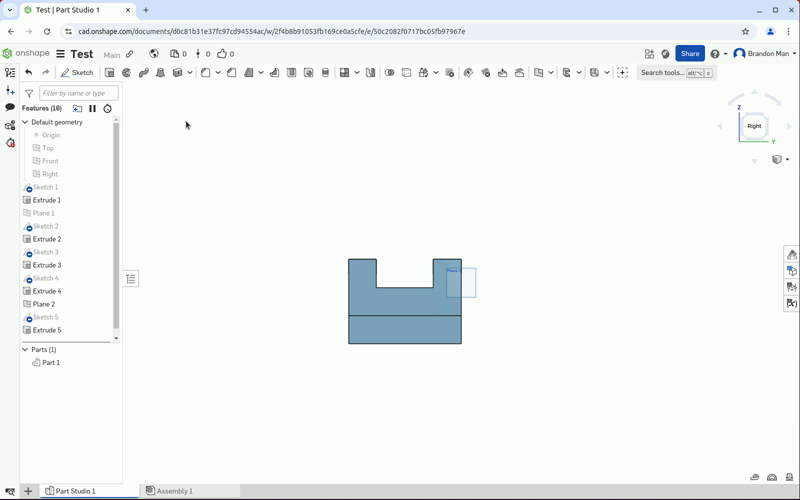
key(shift+h)
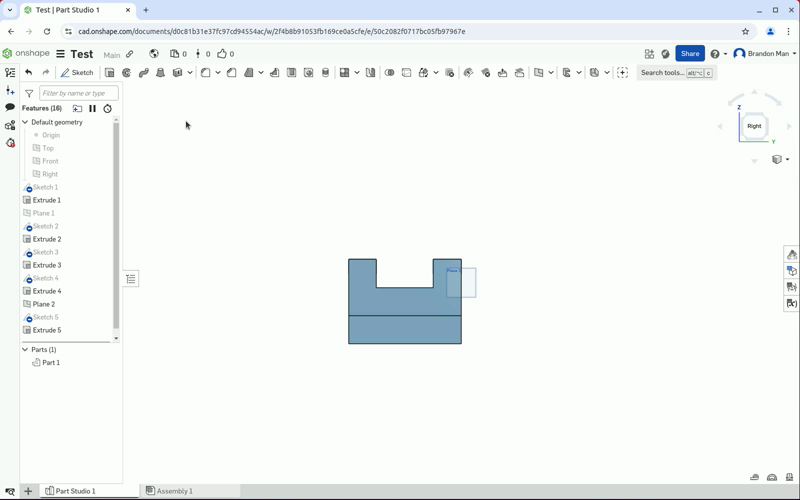
mouse_move(69, 189)
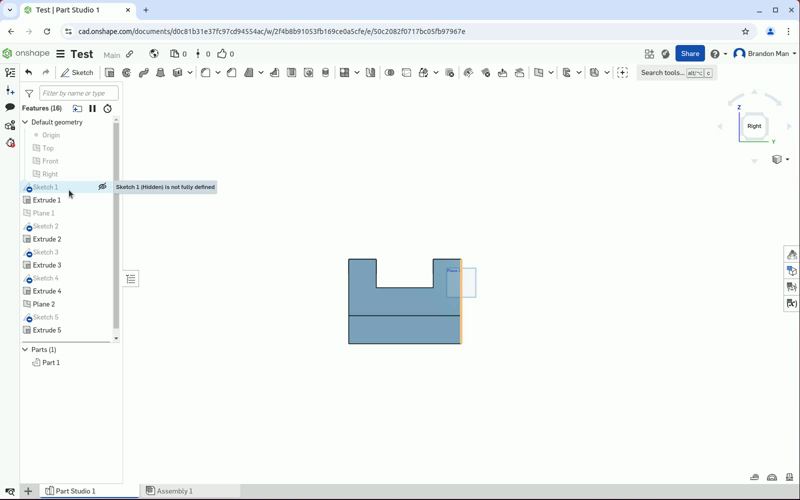
click(69, 189)
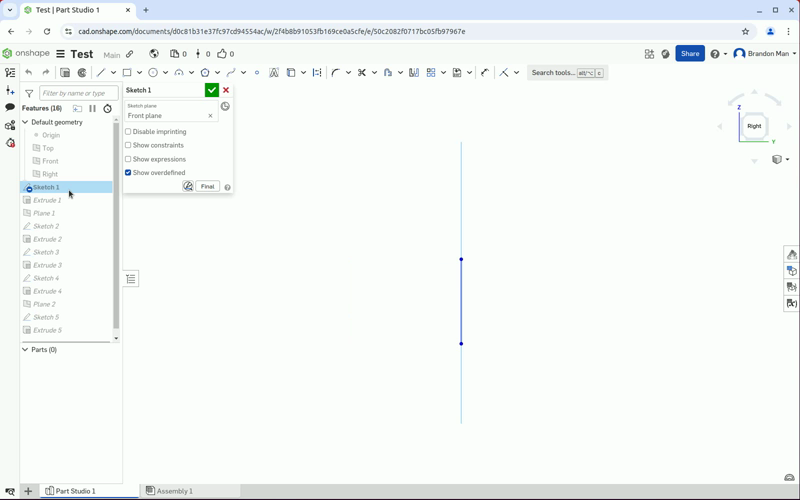
mouse_move(229, 92)
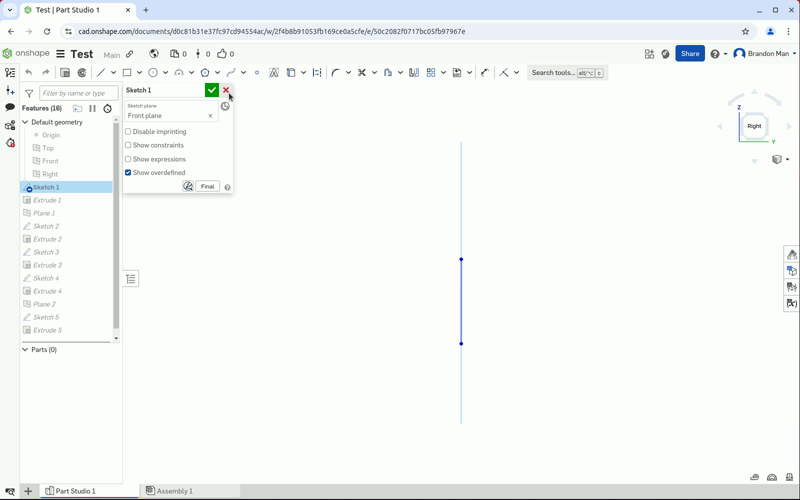
click(229, 92)
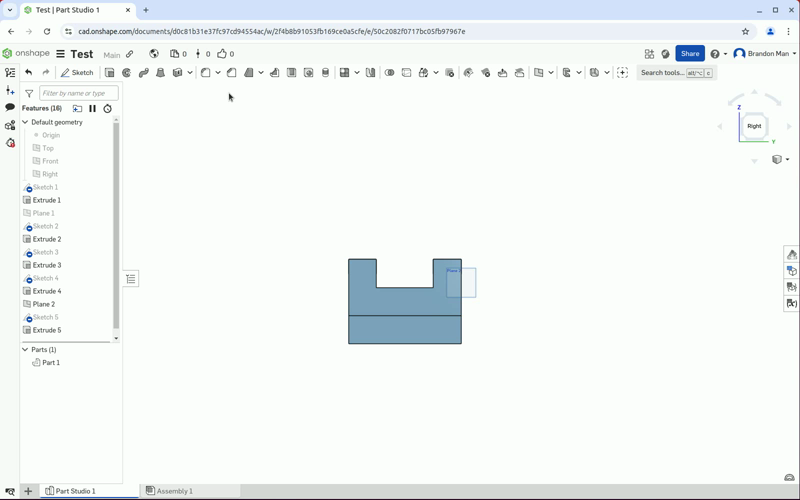
mouse_move(73, 352)
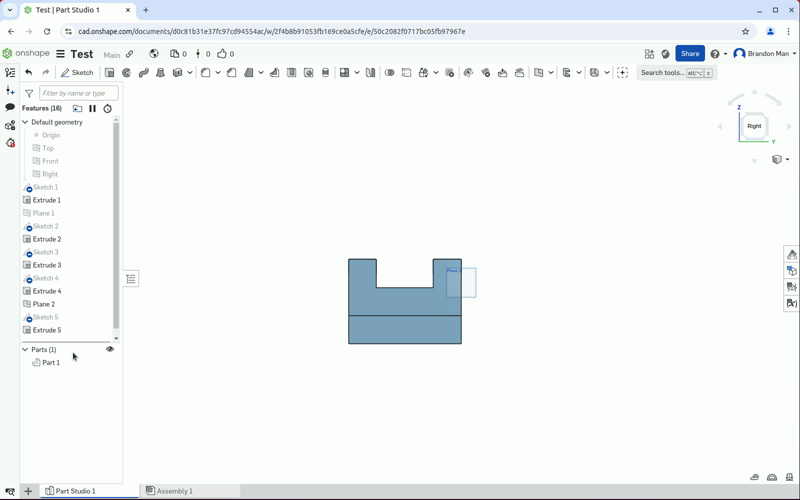
key(y)
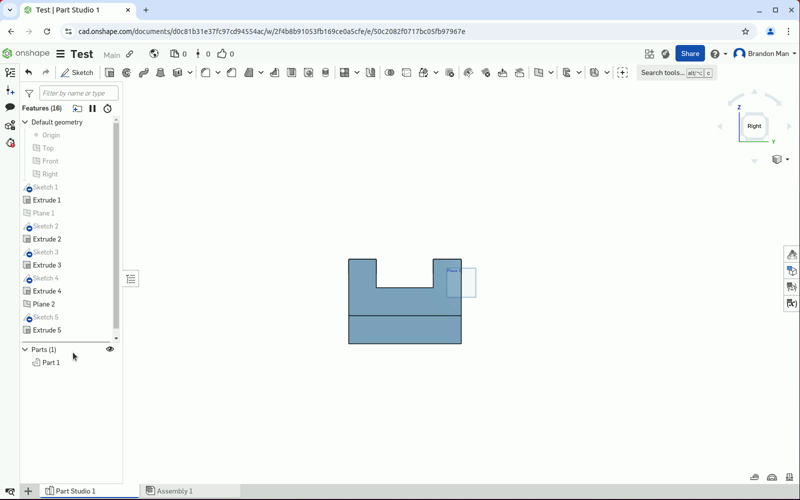
key(shift+p)
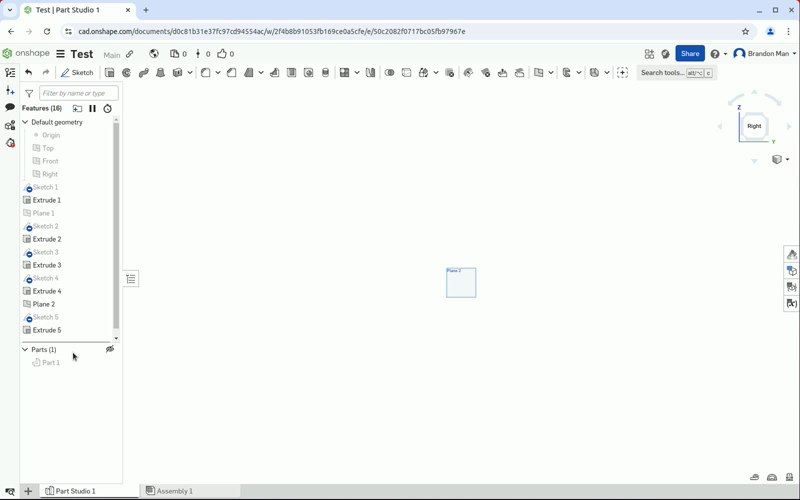
key(space)
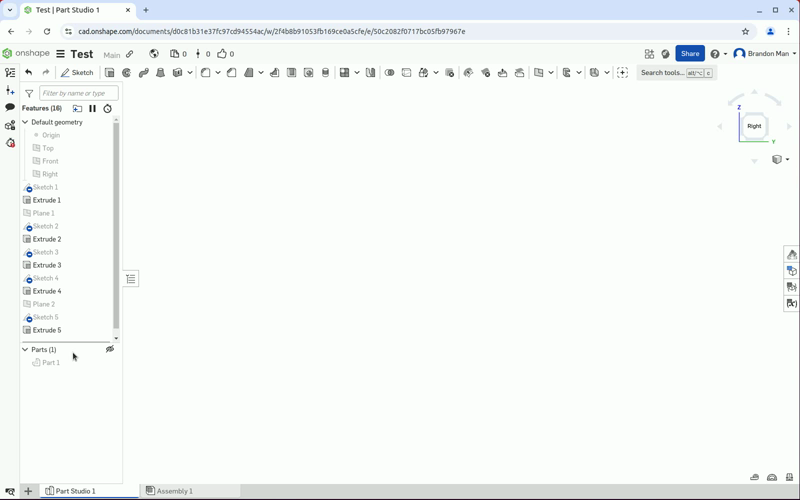
key_down(shift)
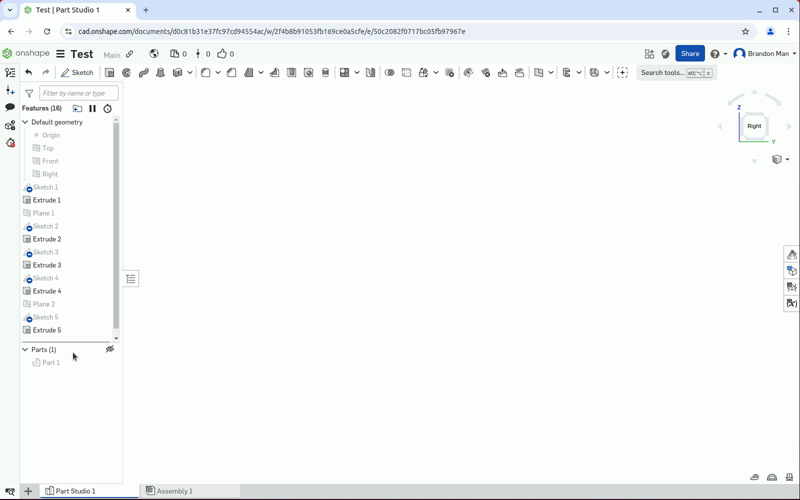
key(right)
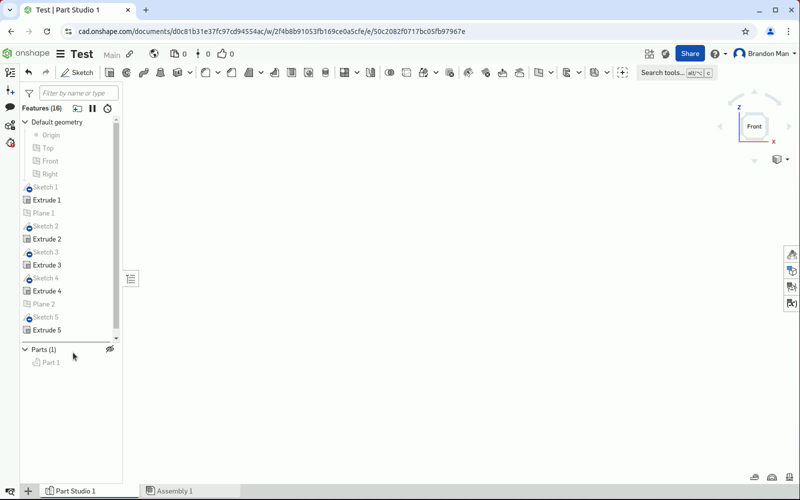
key_up(shift)
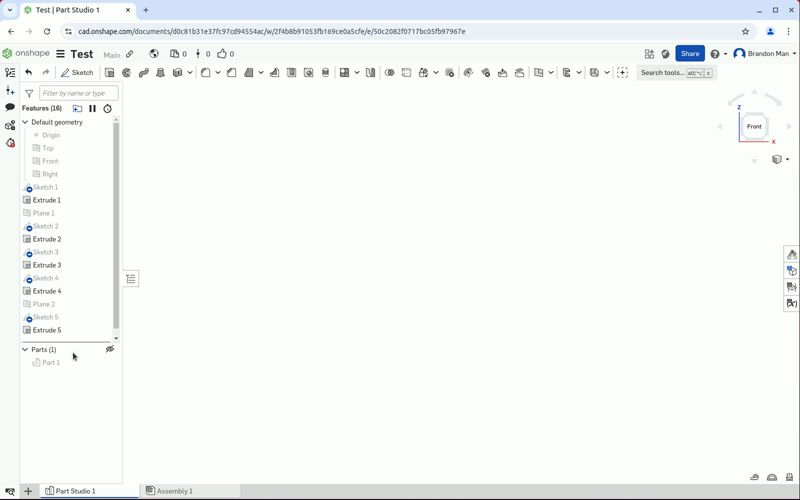
mouse_move(73, 352)
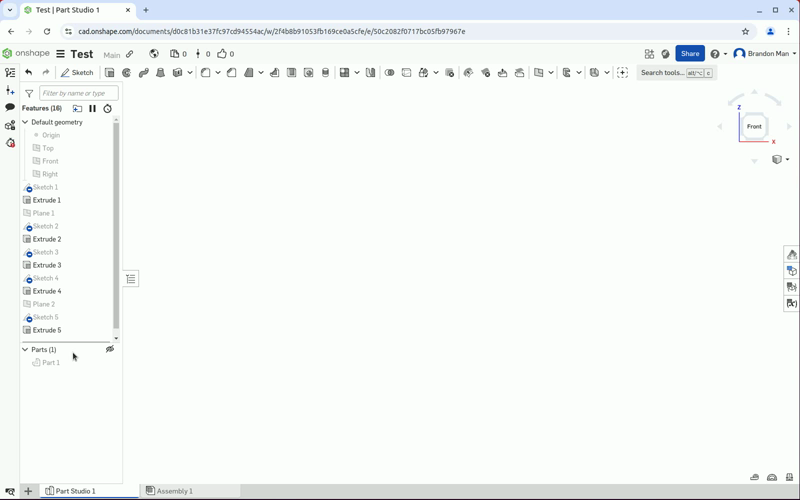
key(shift+y)
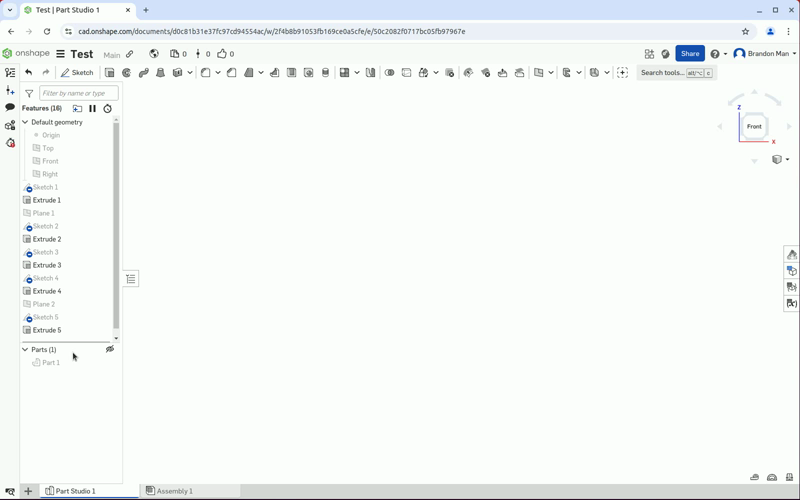
key(shift+s)
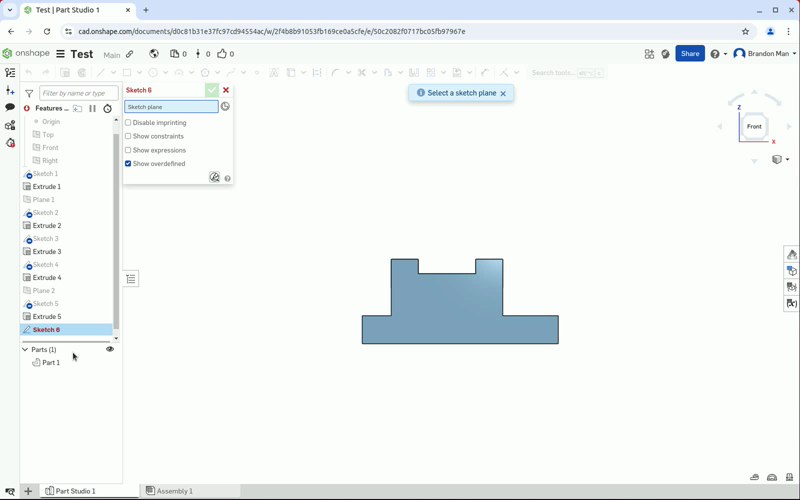
mouse_move(69, 202)
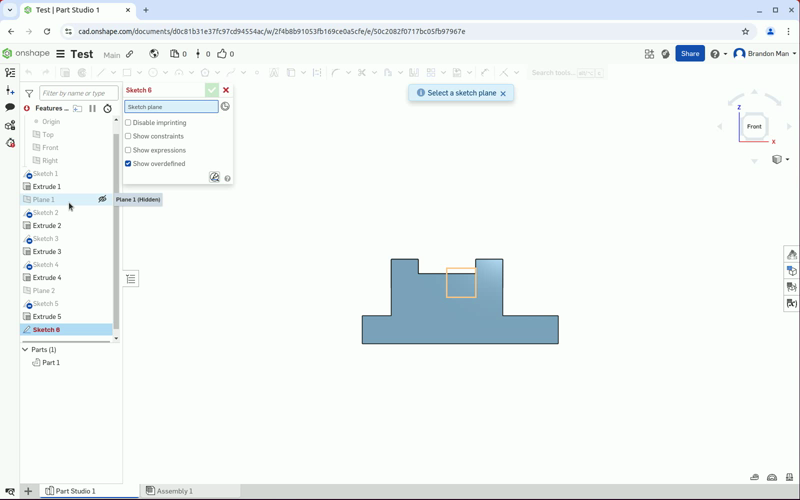
click(69, 202)
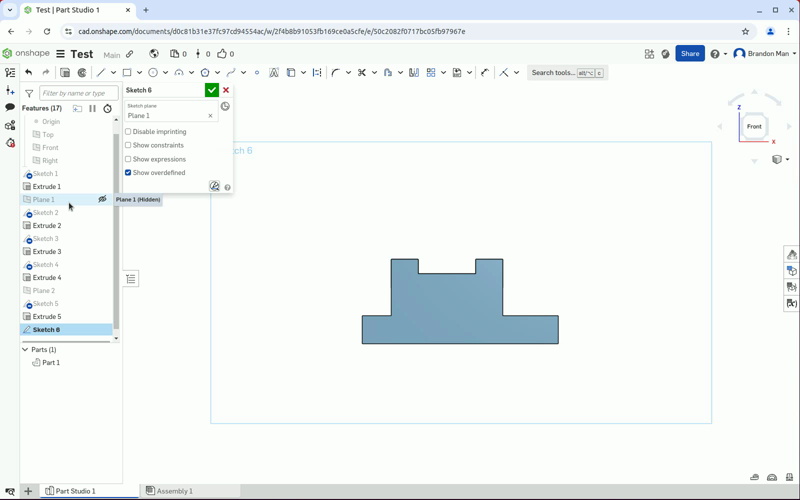
mouse_move(73, 352)
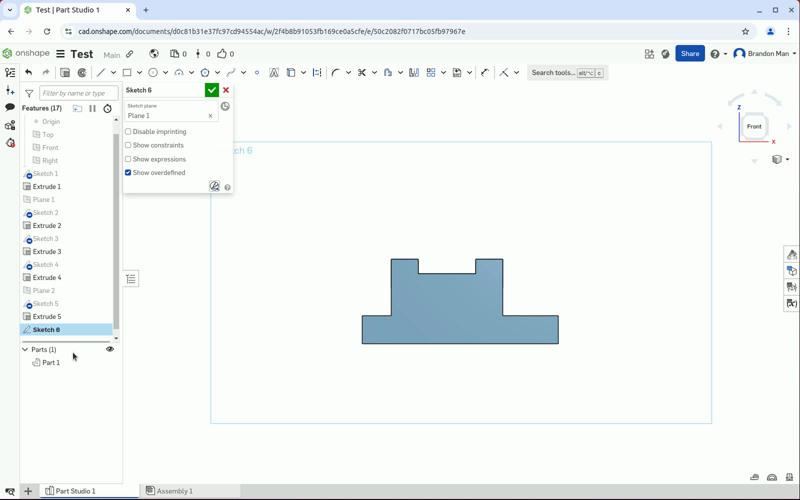
key(y)
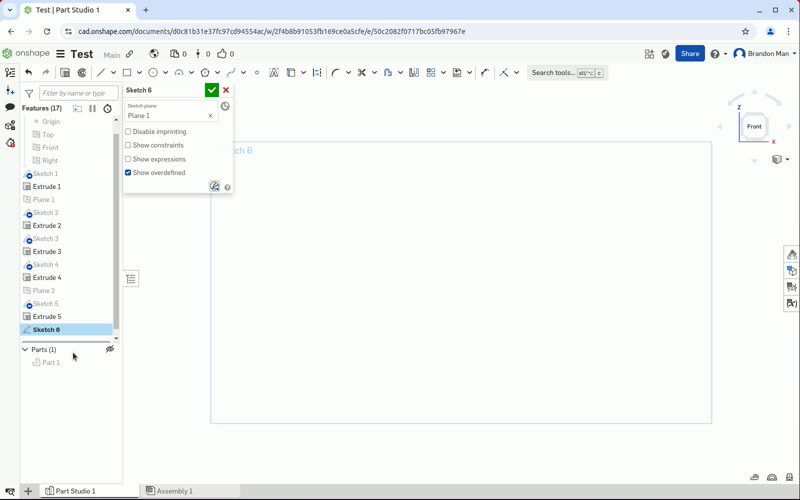
key(c)
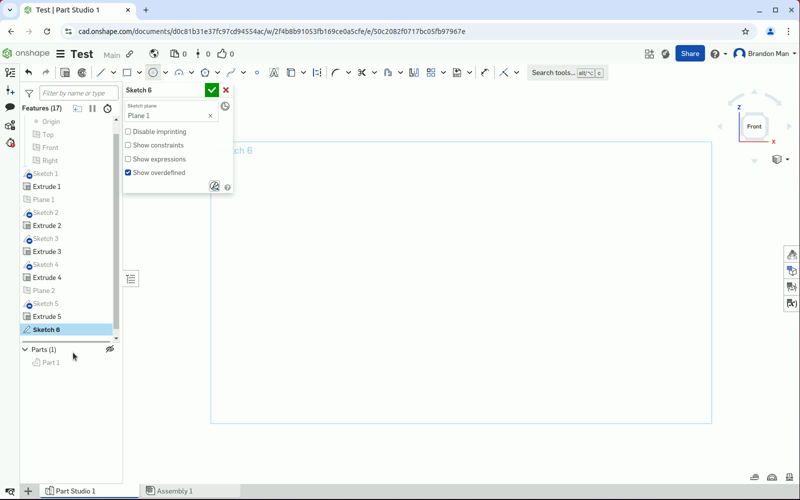
key_down(shift)
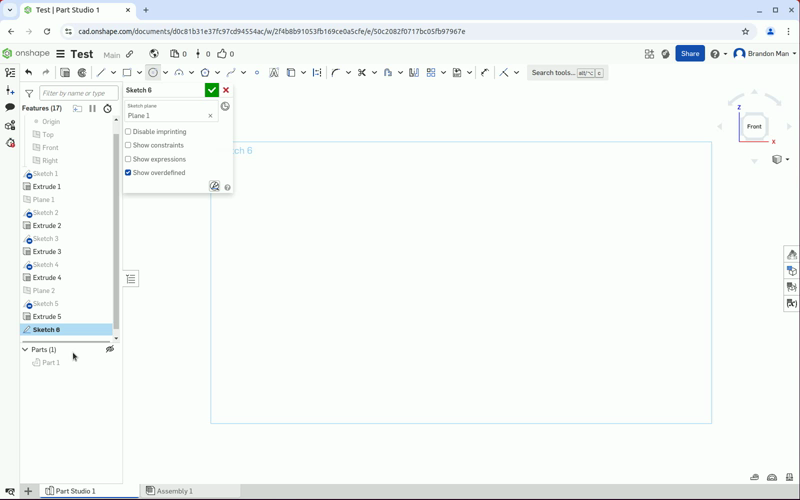
mouse_move(447, 315)
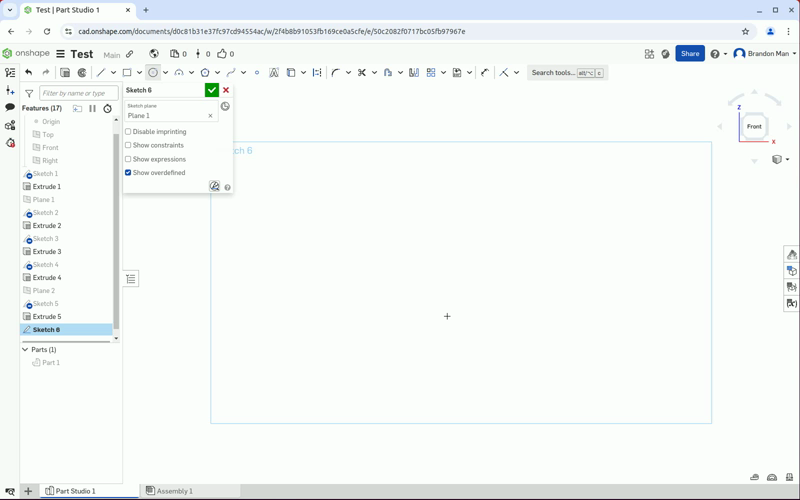
click(447, 315)
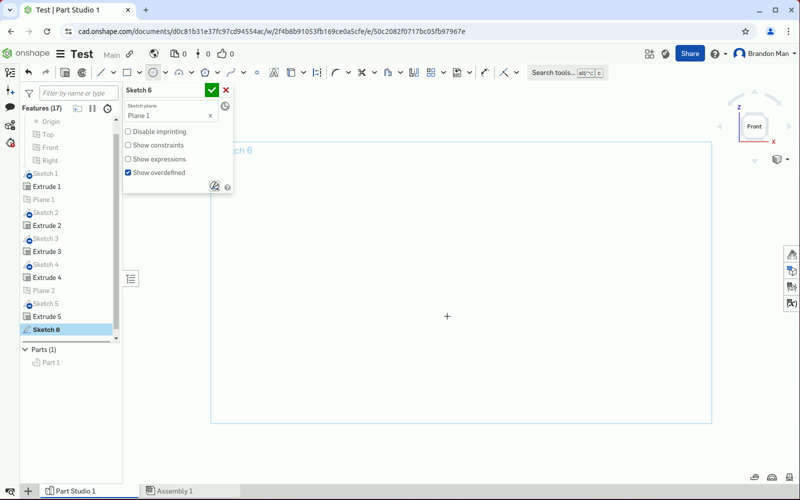
key_up(shift)
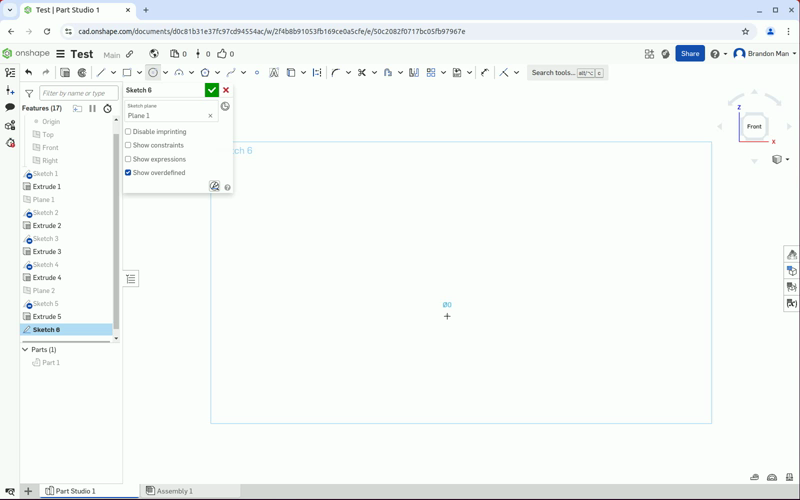
mouse_move(462, 315)
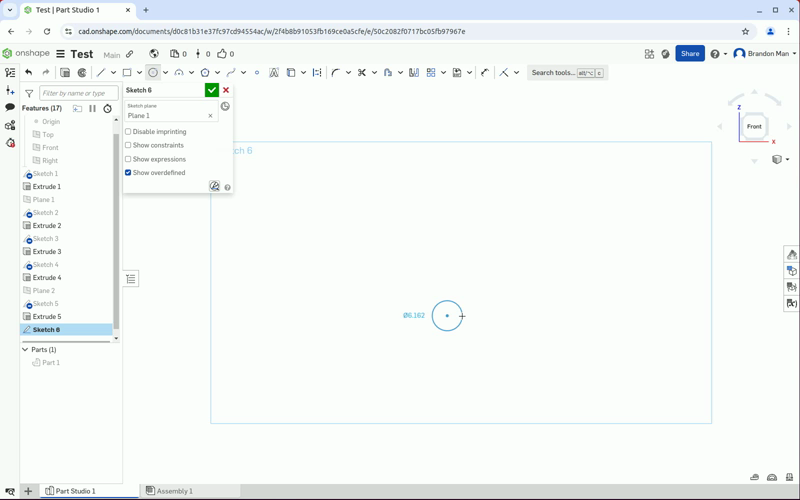
click(462, 315)
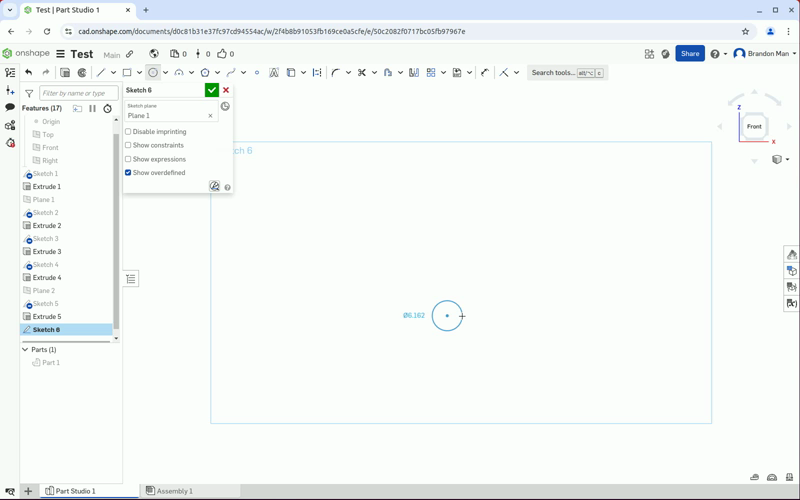
key(esc)
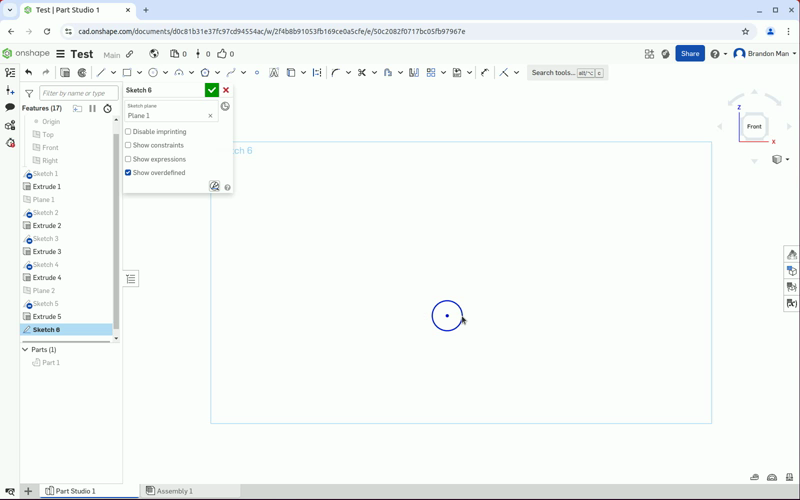
mouse_move(452, 322)
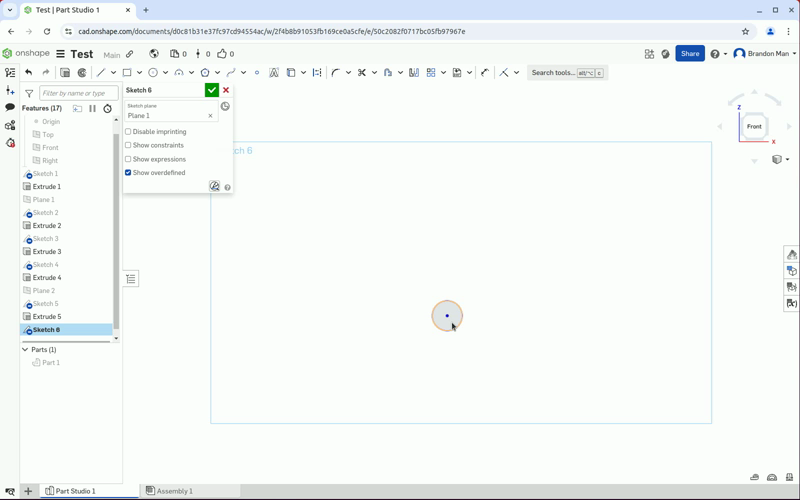
scroll(6)
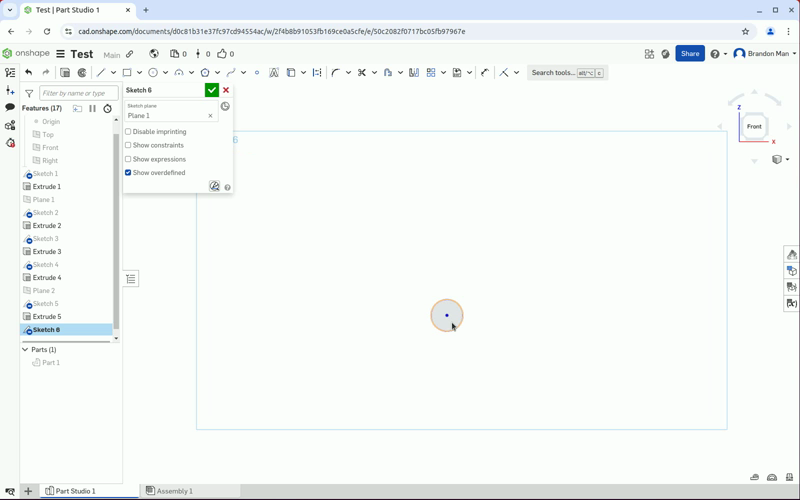
scroll(6)
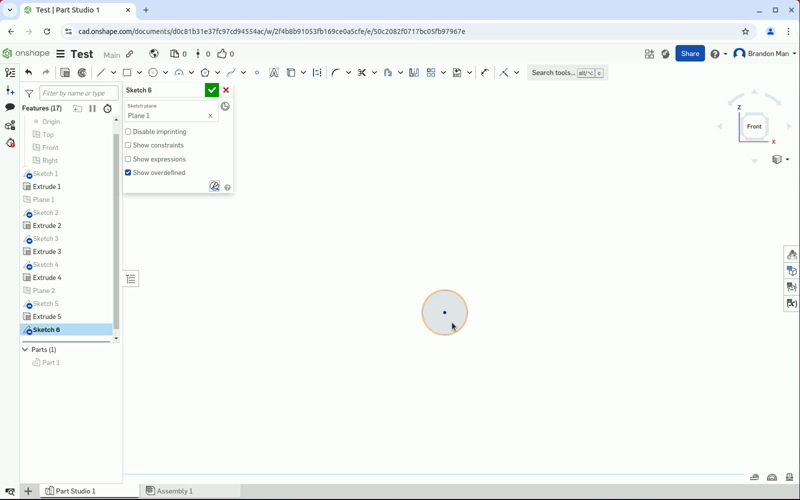
scroll(6)
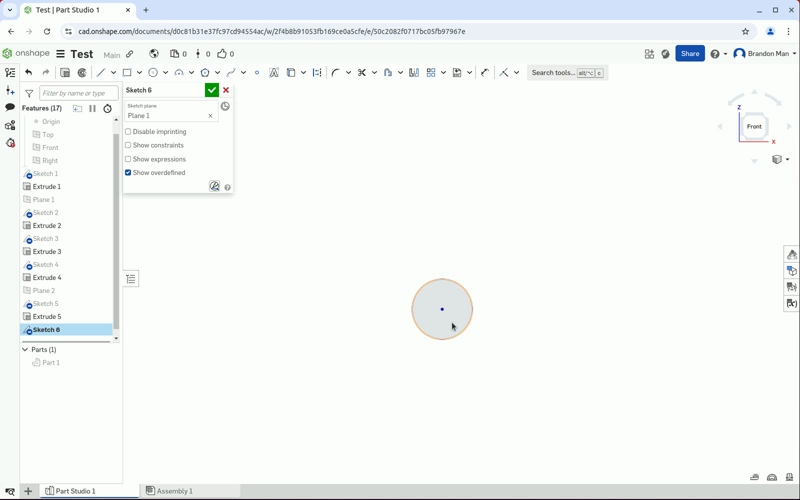
scroll(6)
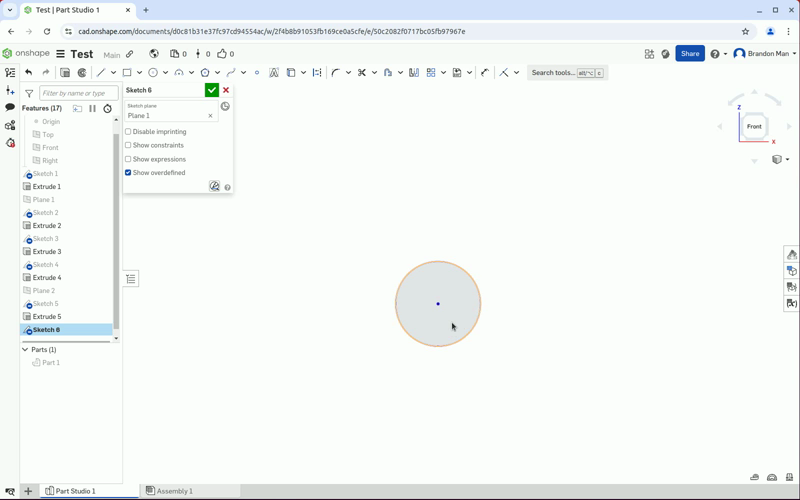
scroll(6)
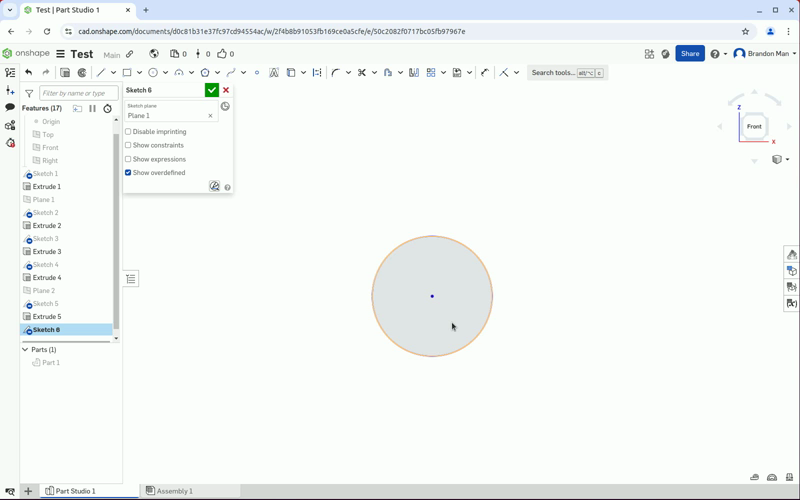
scroll(6)
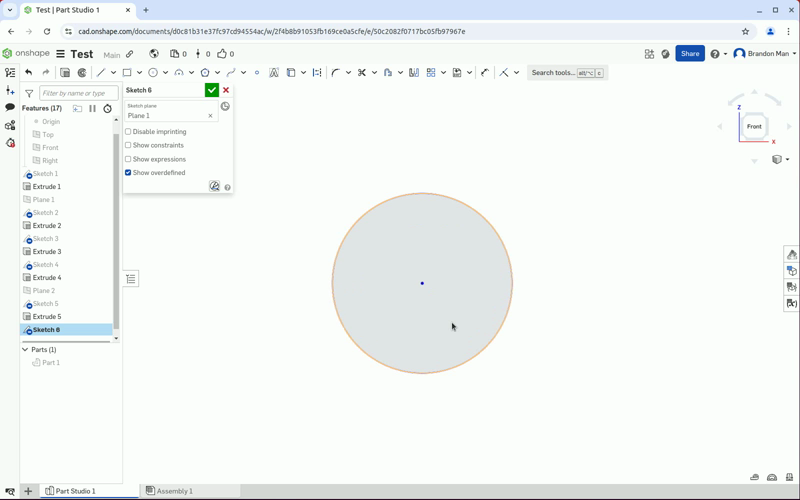
scroll(6)
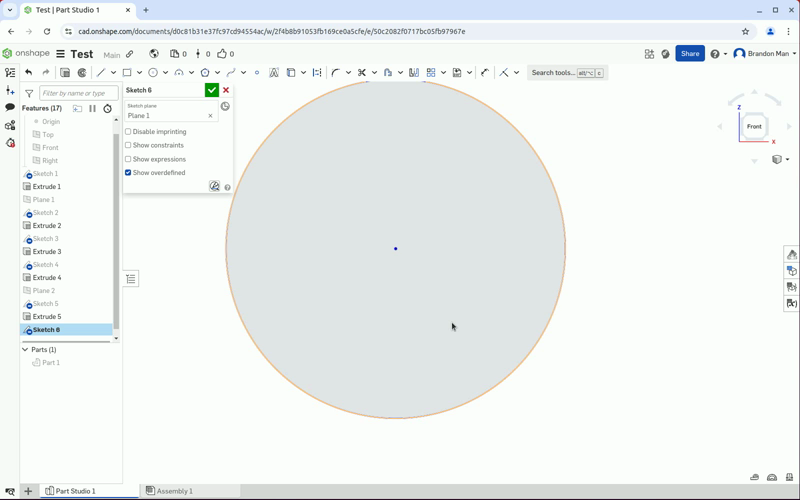
click(452, 322)
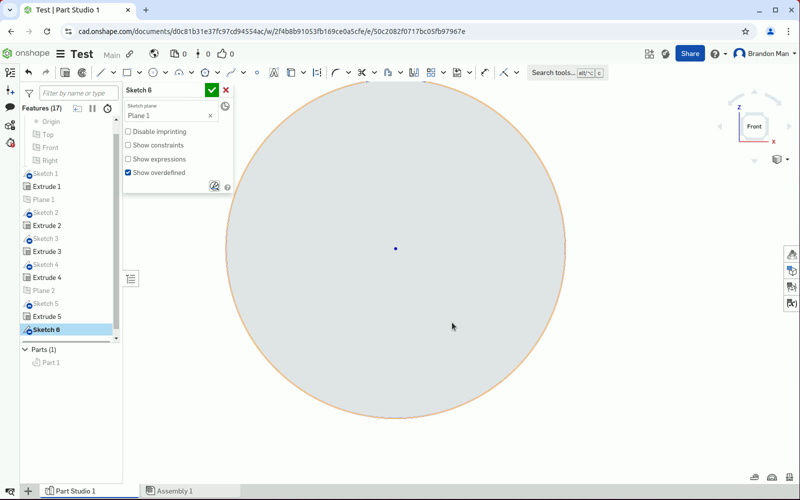
scroll(-6)
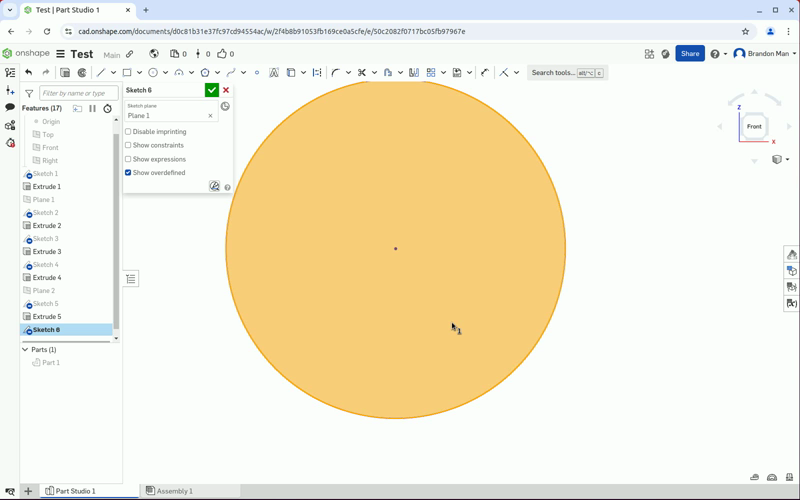
scroll(-6)
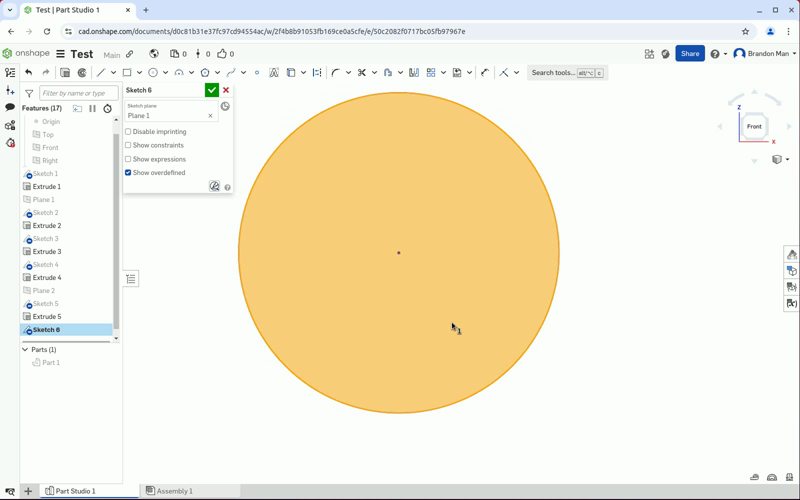
scroll(-6)
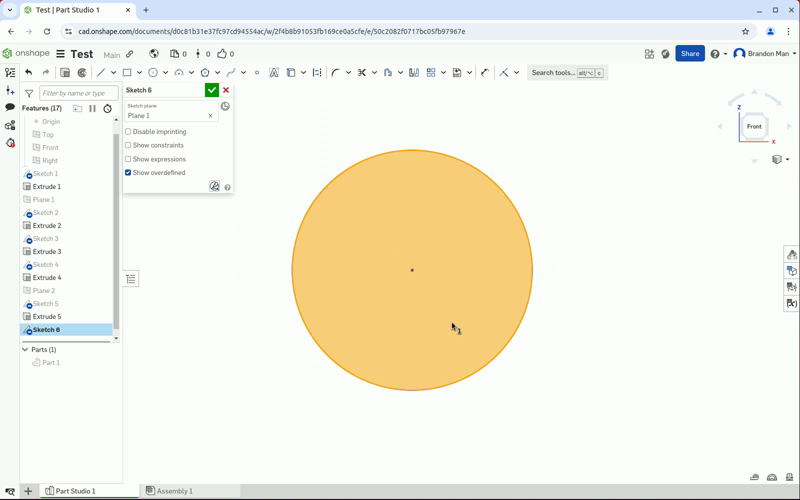
scroll(-6)
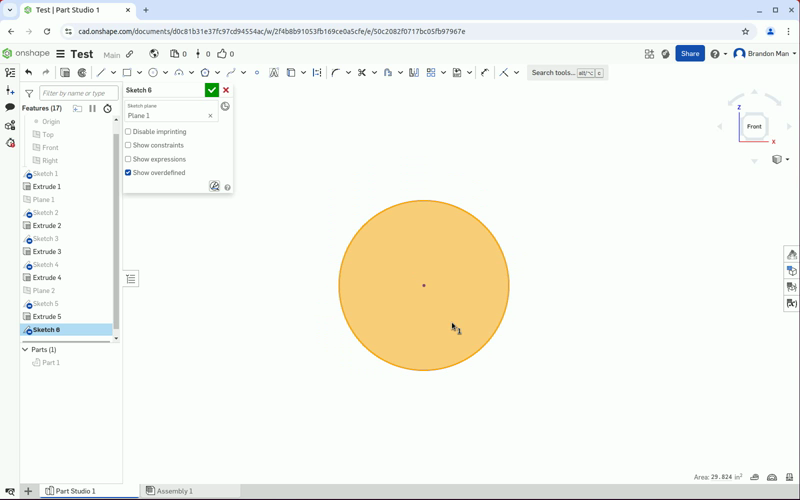
scroll(-6)
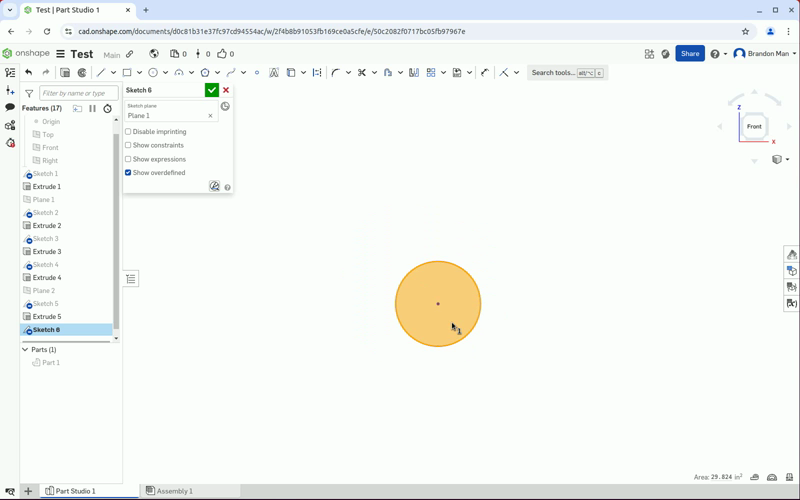
scroll(-6)
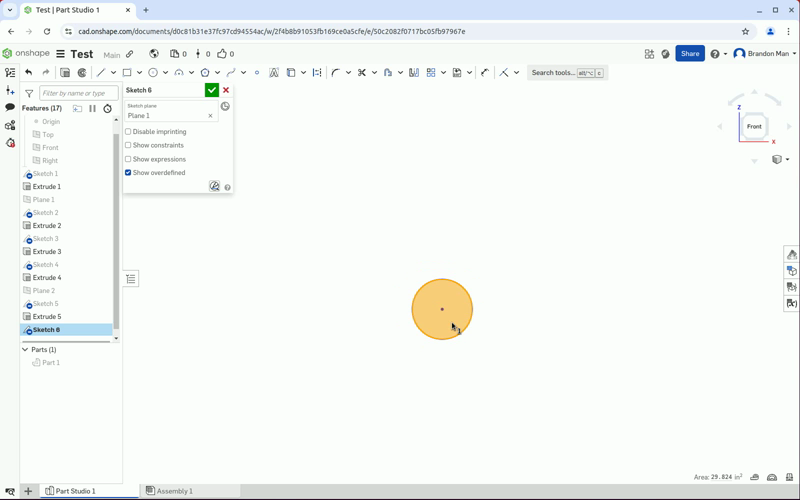
scroll(-6)
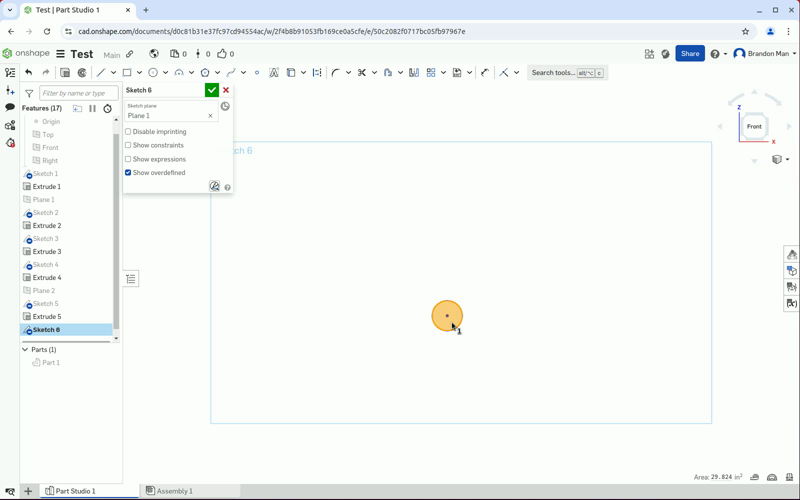
mouse_move(73, 352)
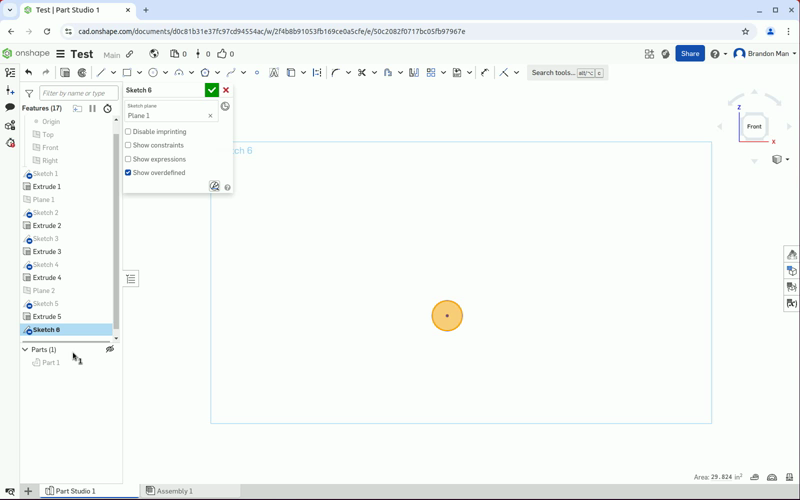
key(shift+y)
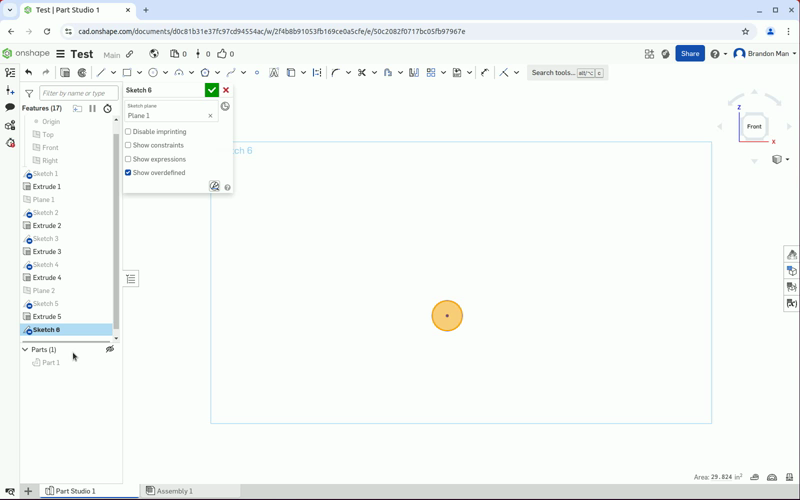
key(shift+e)
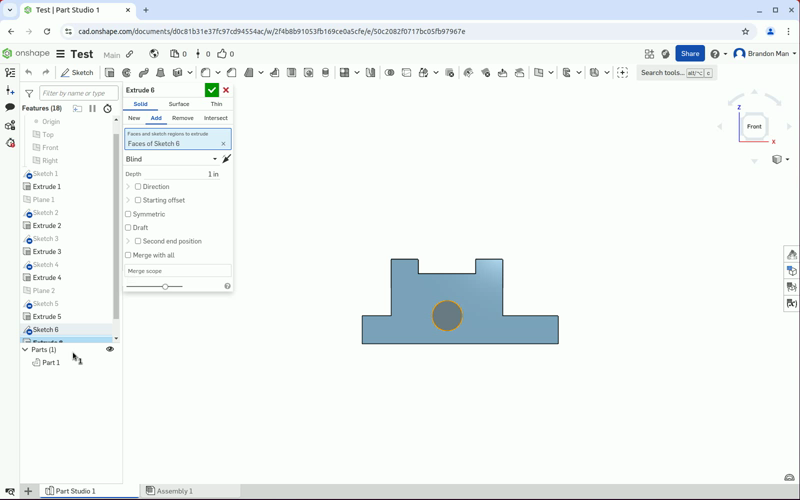
mouse_move(143, 106)
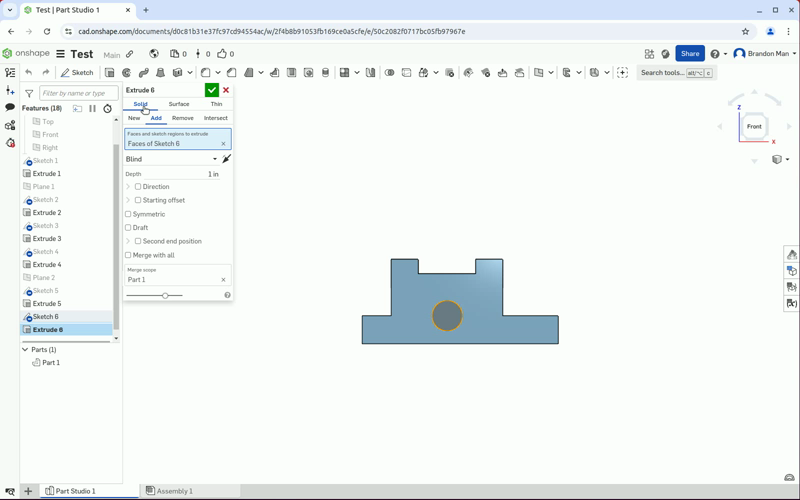
click(143, 106)
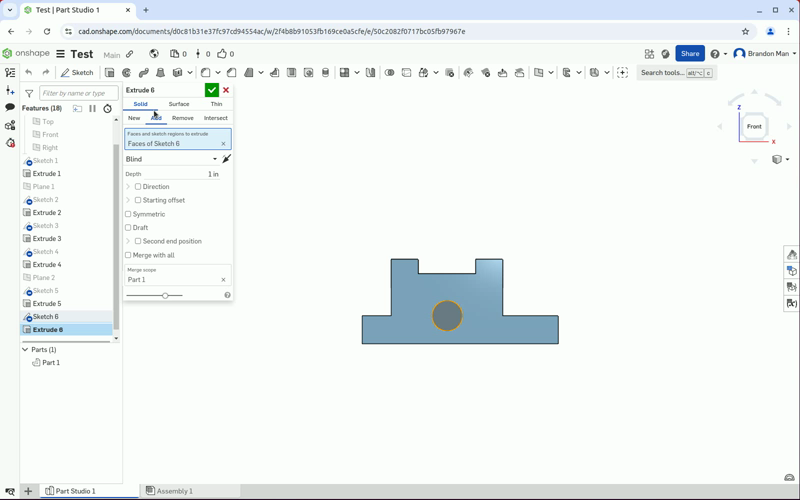
mouse_move(186, 120)
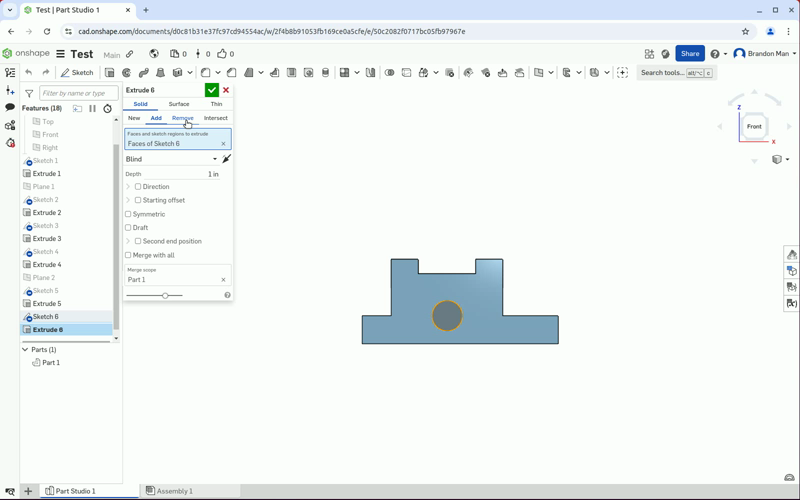
click(186, 120)
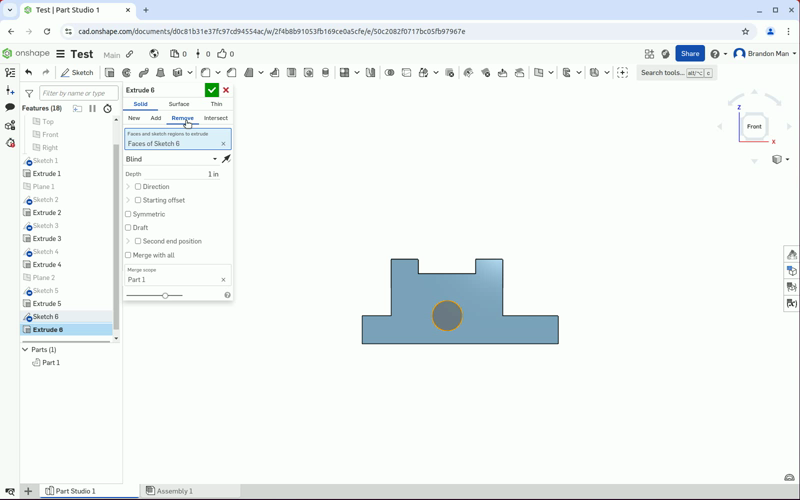
key(tab, 4)
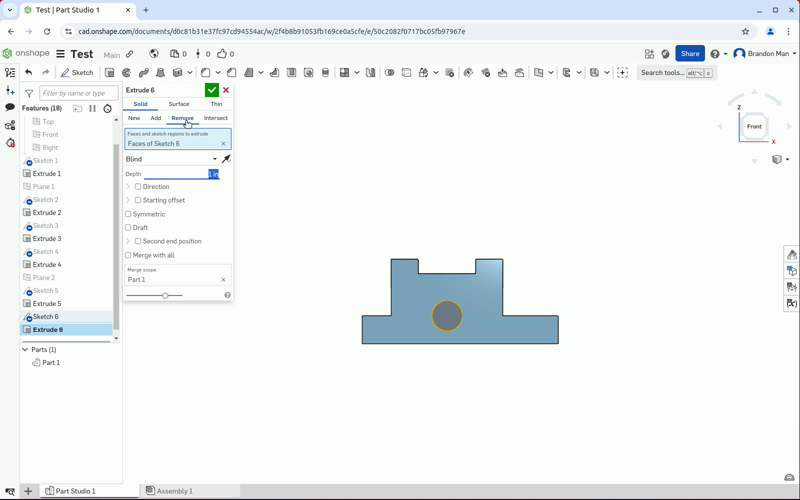
text(23.108)
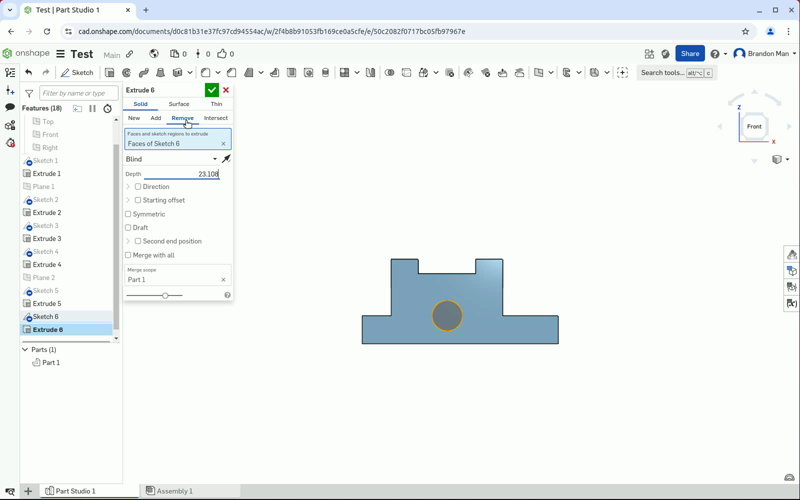
key(tab, 6)
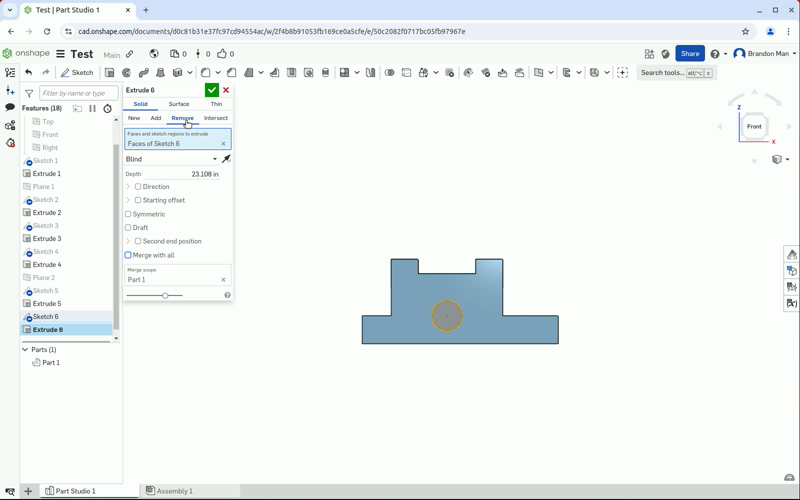
key(space)
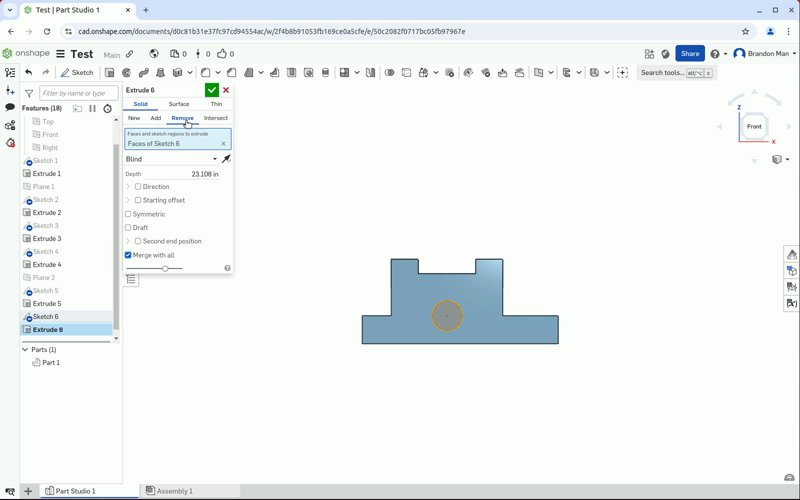
key(enter)
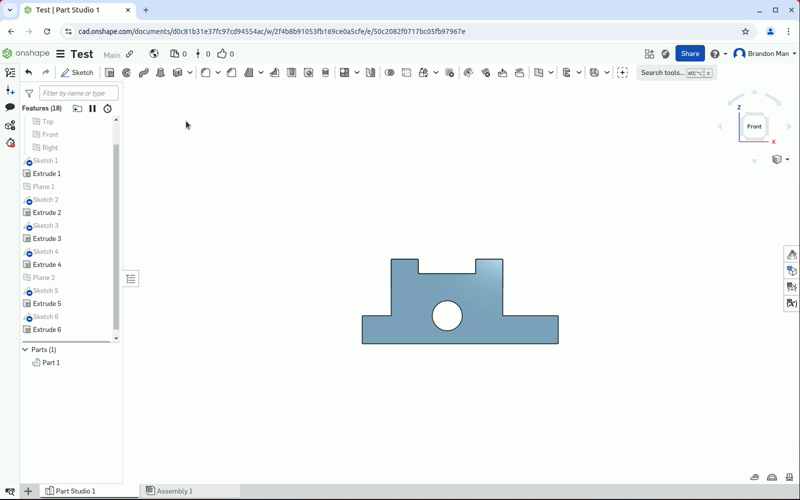
key(shift+h)
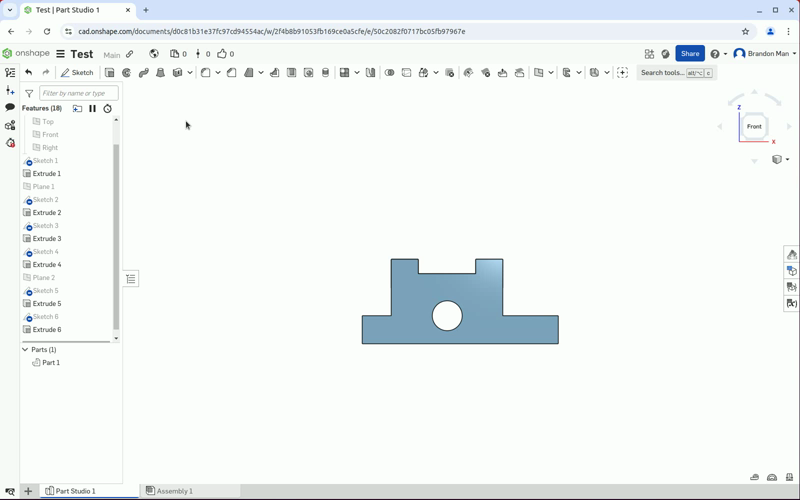
key(shift+h)
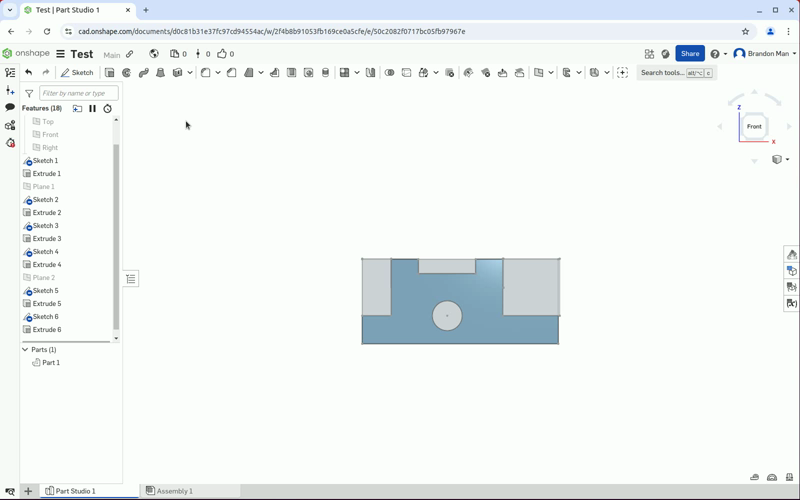
key(shift+7)
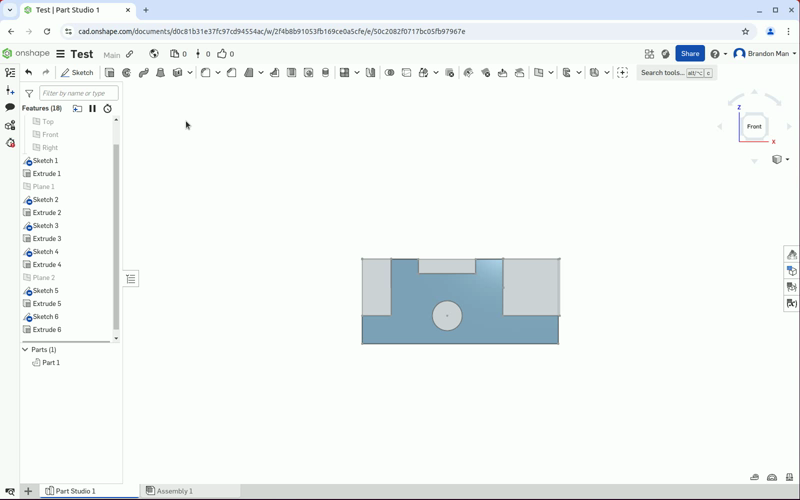
key(left, 2)
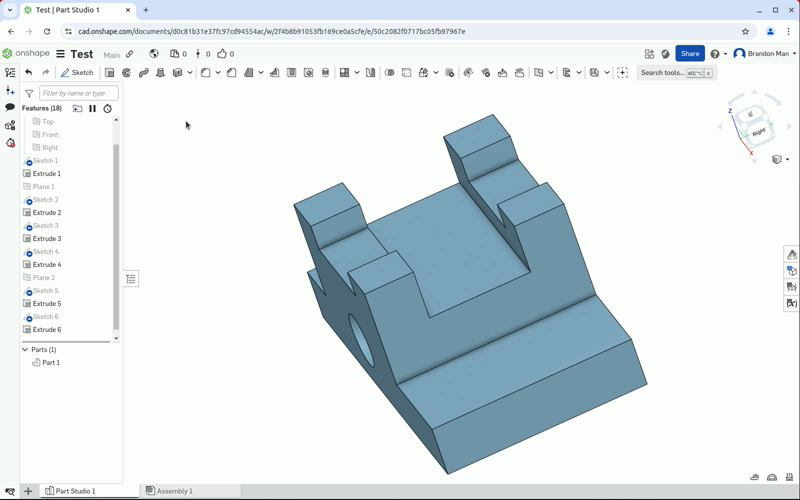
key(down, 2)
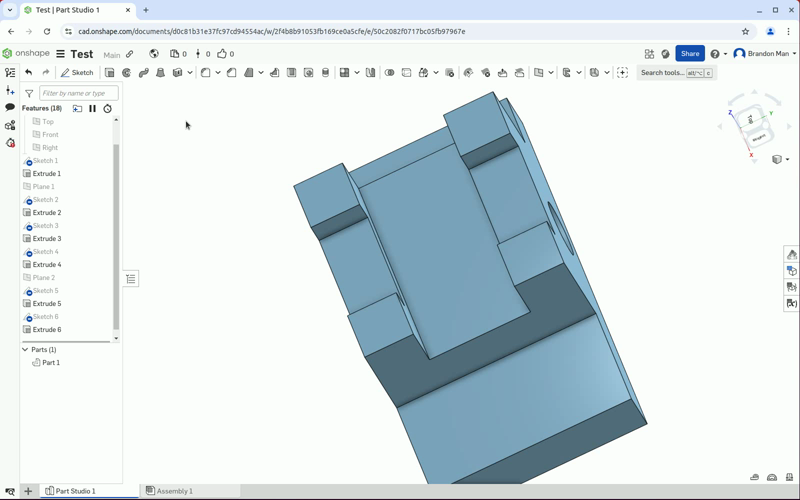
key(up, 2)
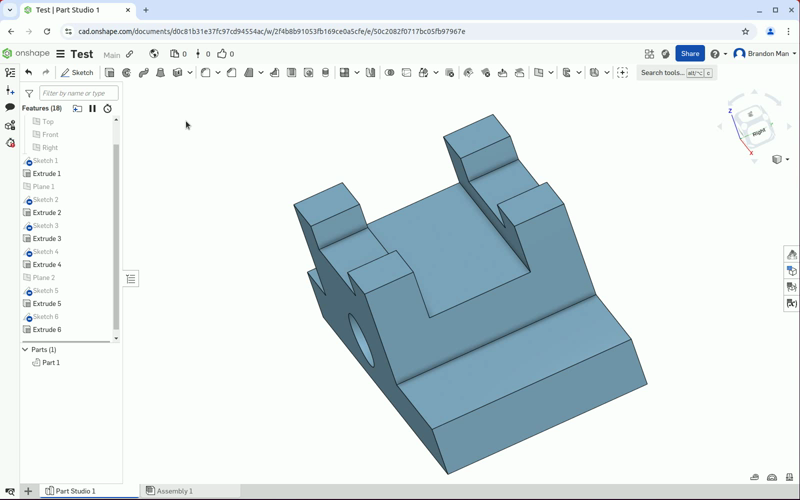
key(right, 2)
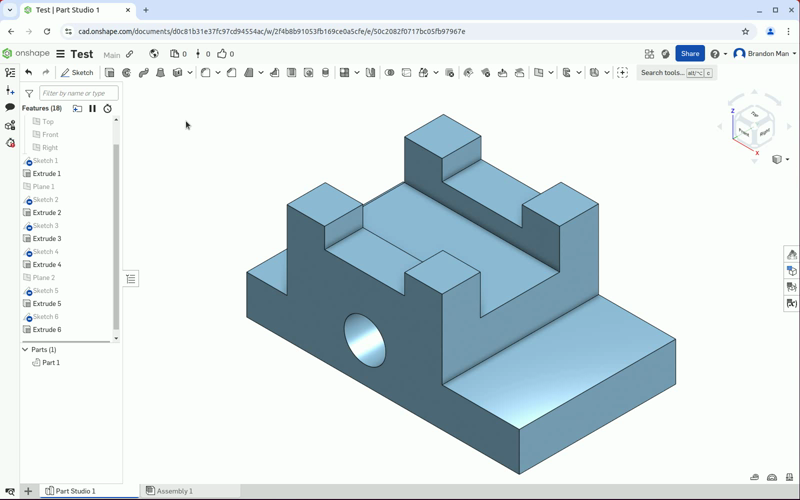
mouse_move(69, 163)
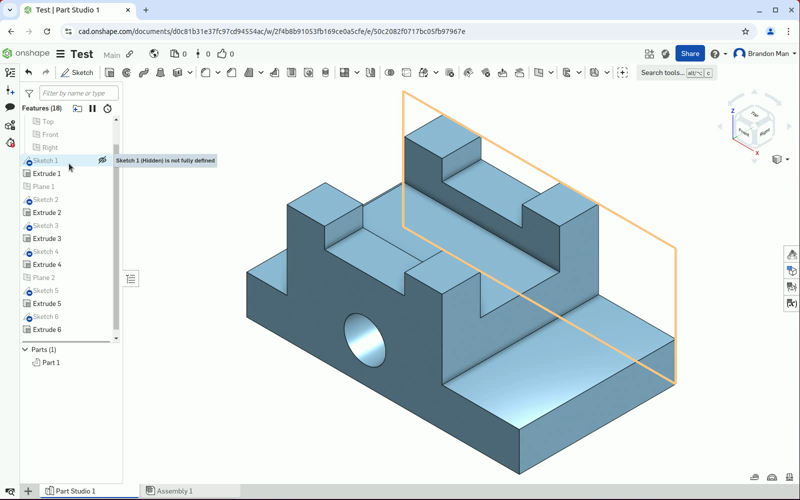
click(69, 163)